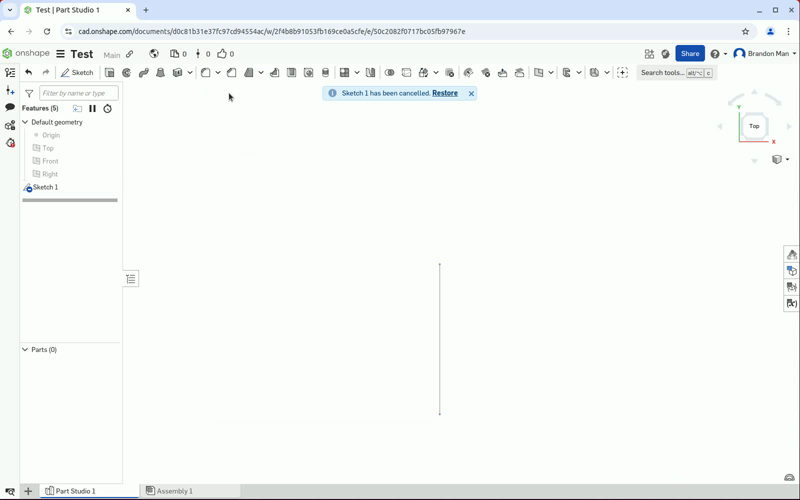
key(shift+h)
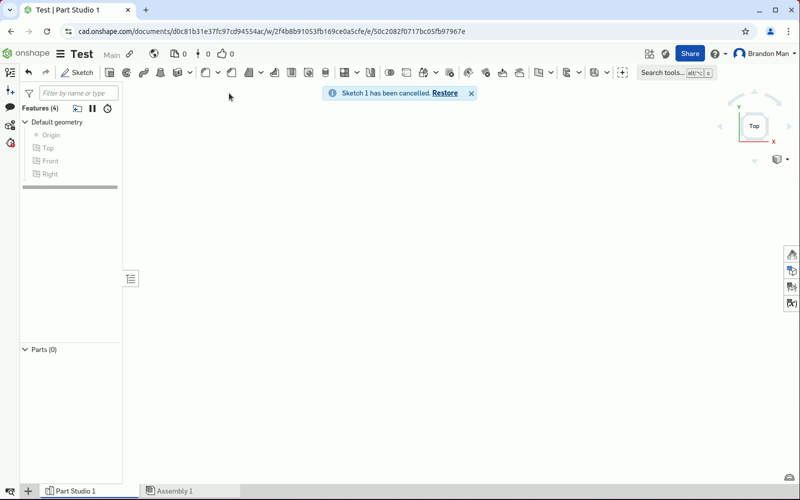
key(shift+s)
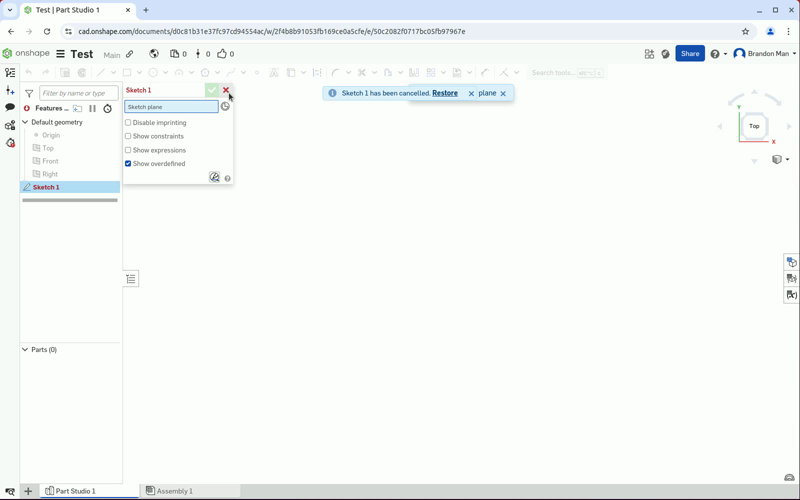
mouse_move(73, 150)
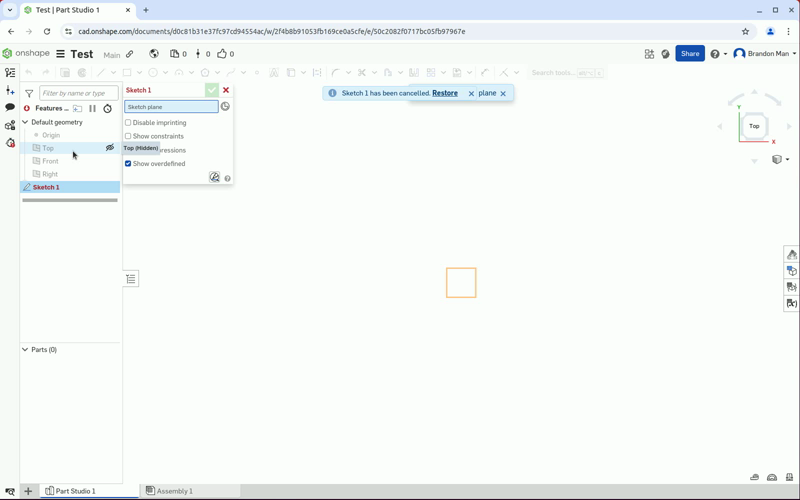
click(73, 150)
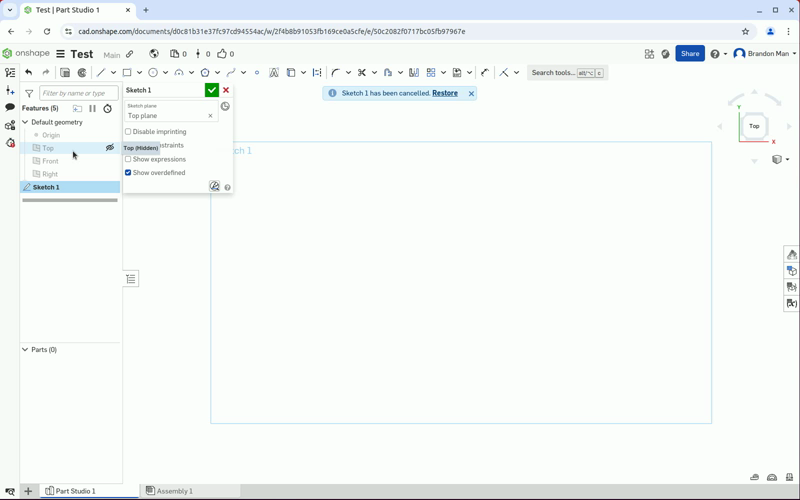
mouse_move(73, 352)
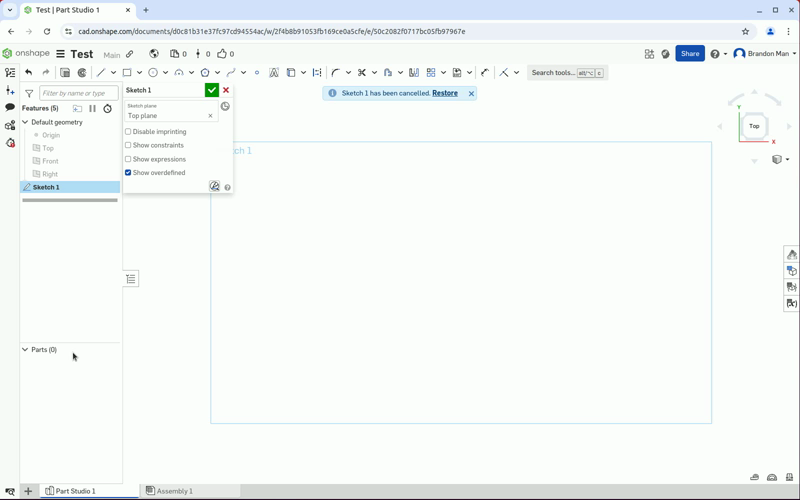
key(y)
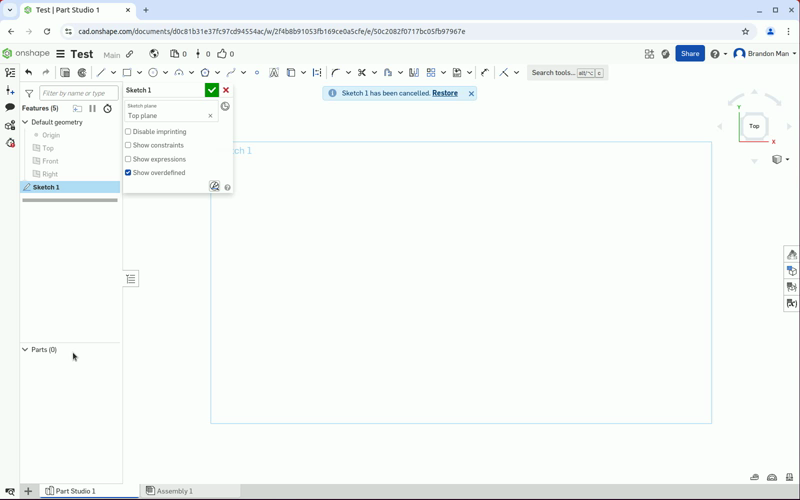
key(c)
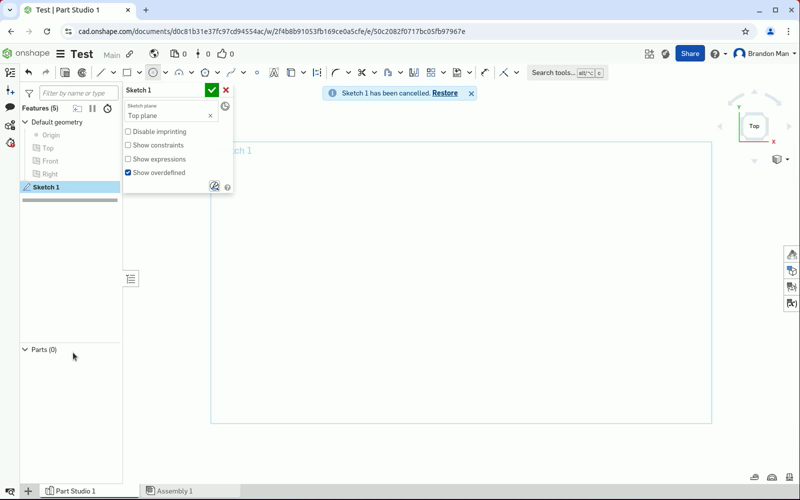
key_down(shift)
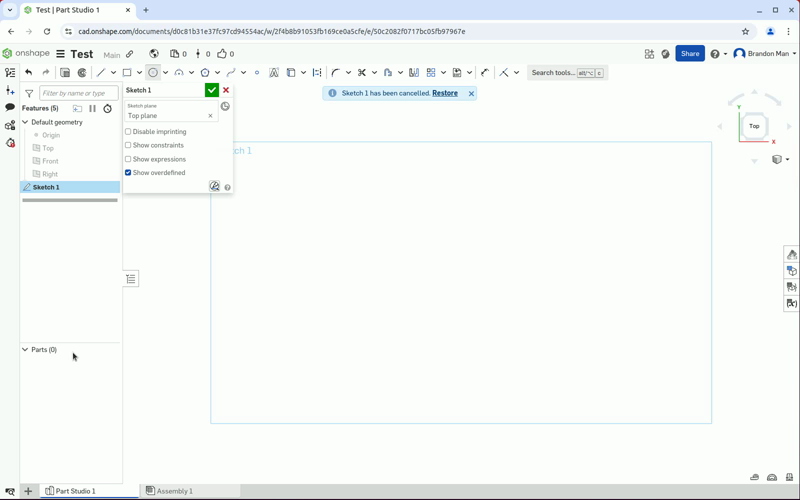
mouse_move(461, 282)
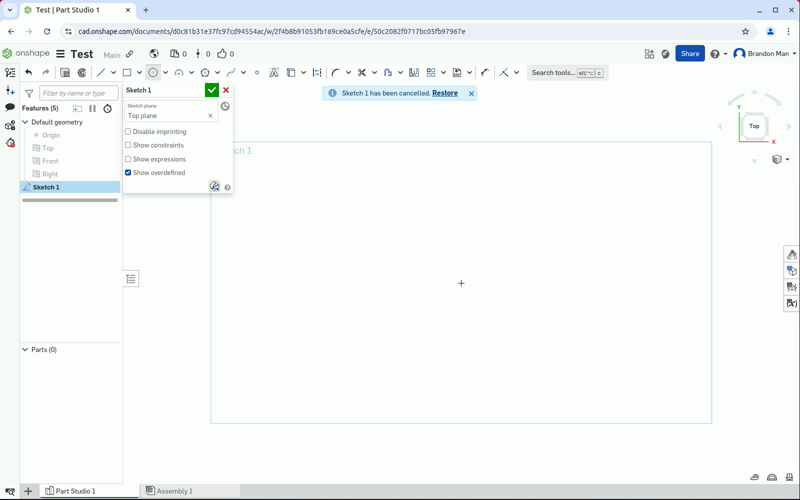
click(461, 282)
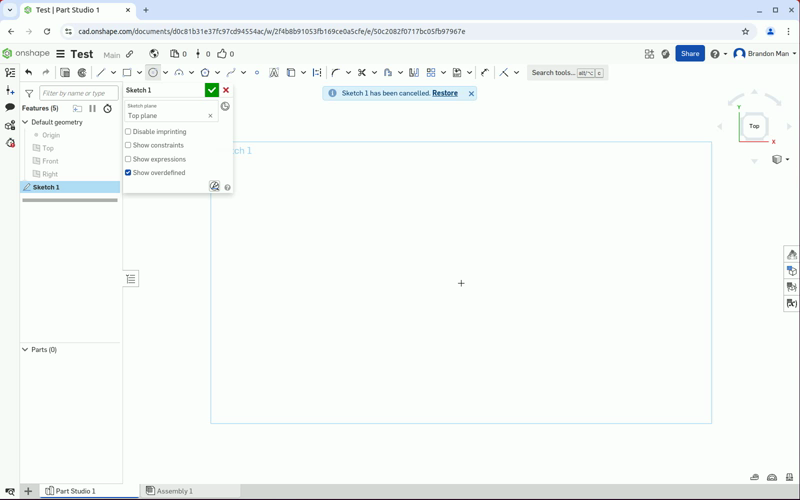
key_up(shift)
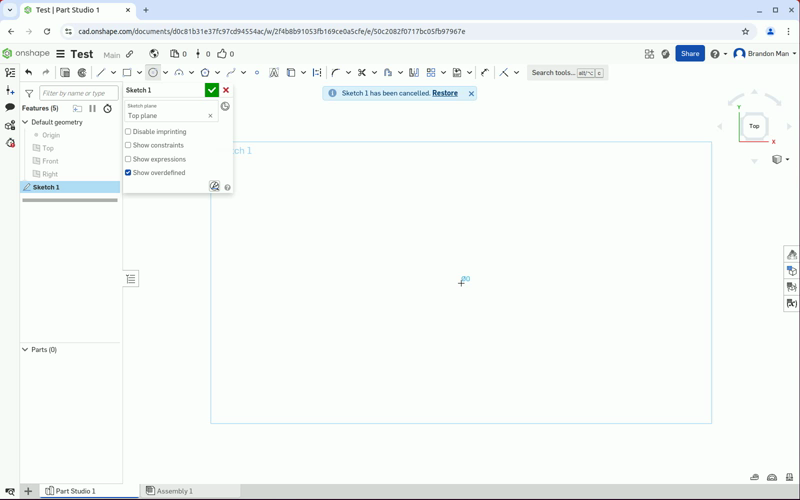
mouse_move(574, 282)
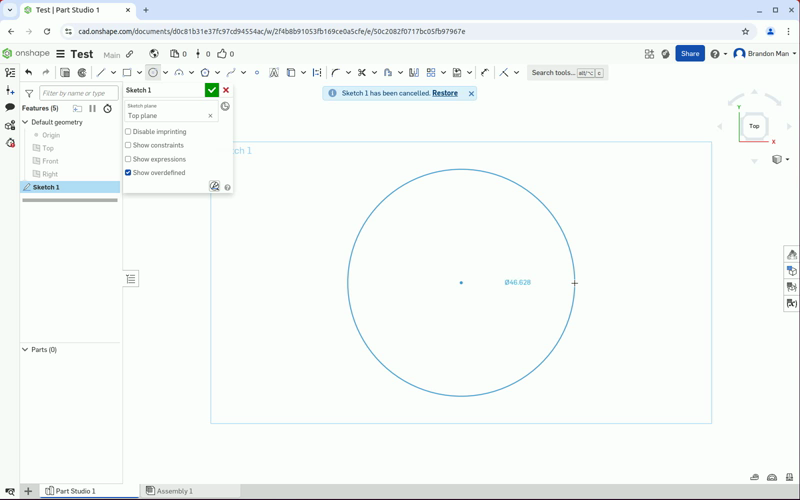
click(574, 282)
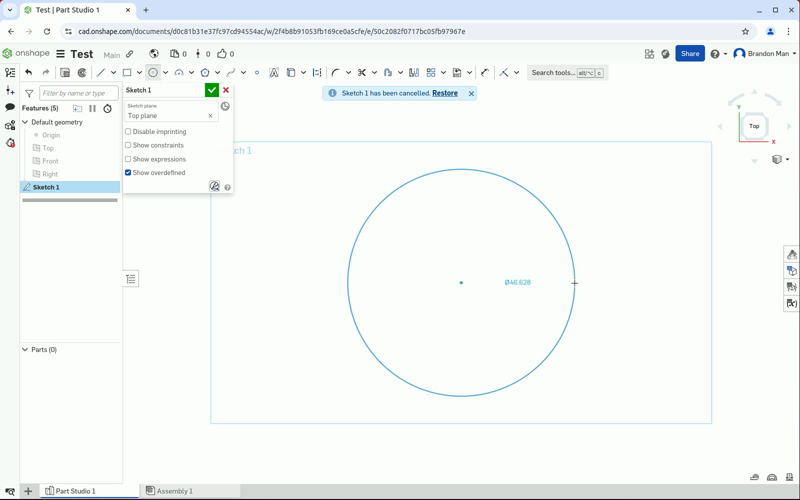
key(esc)
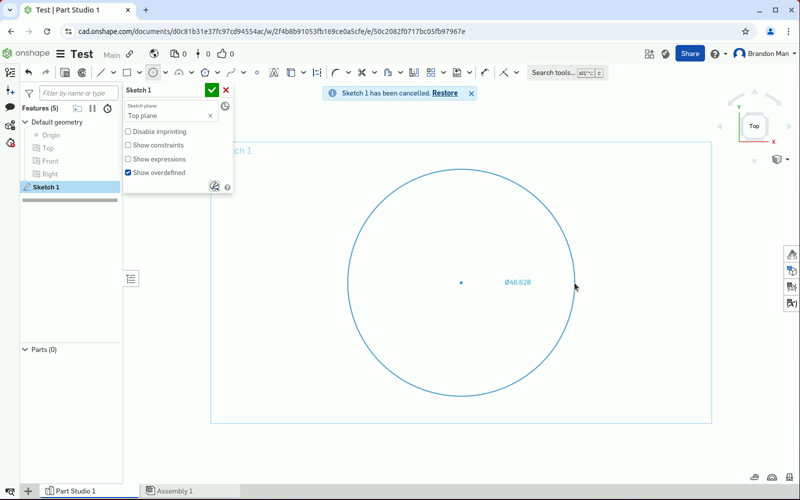
mouse_move(469, 355)
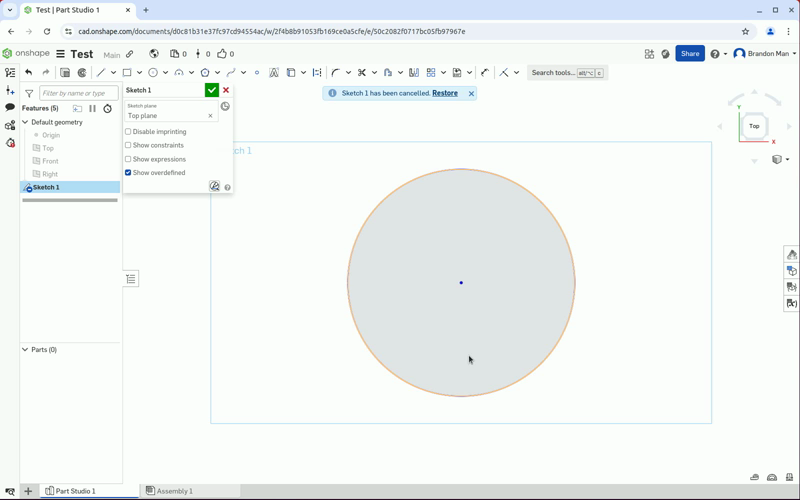
click(469, 355)
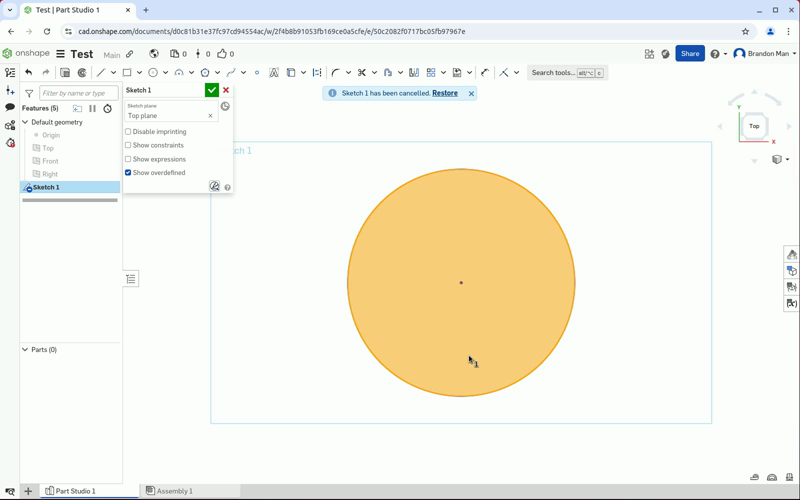
mouse_move(73, 352)
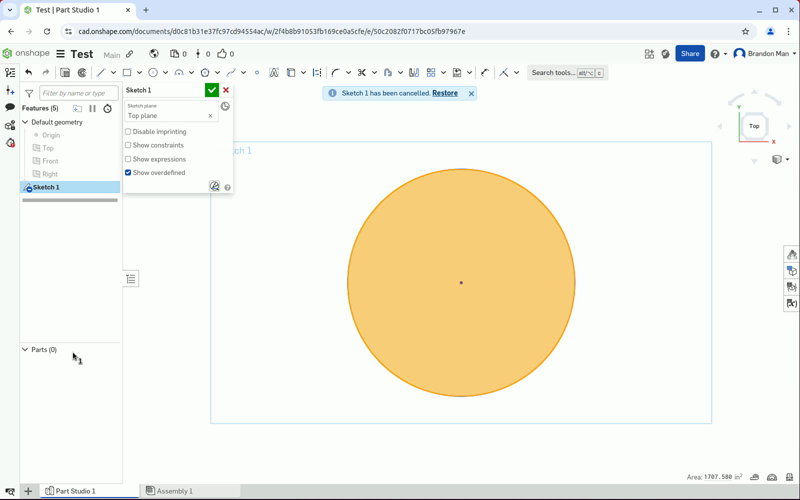
key(shift+y)
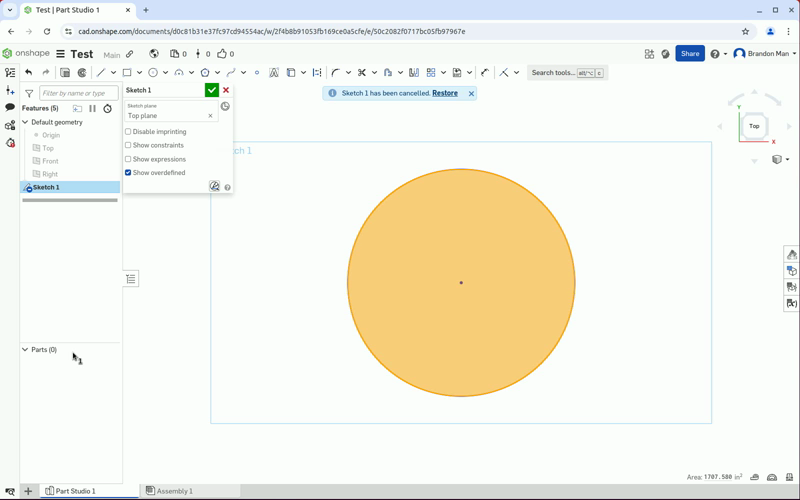
key(shift+e)
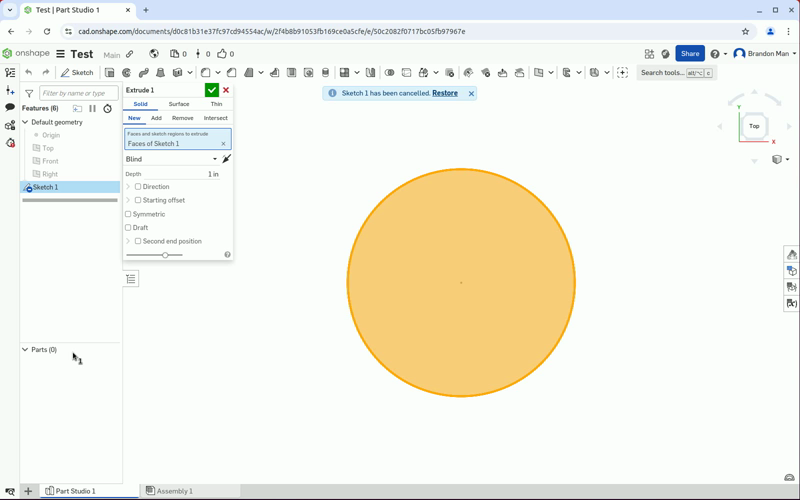
mouse_move(143, 106)
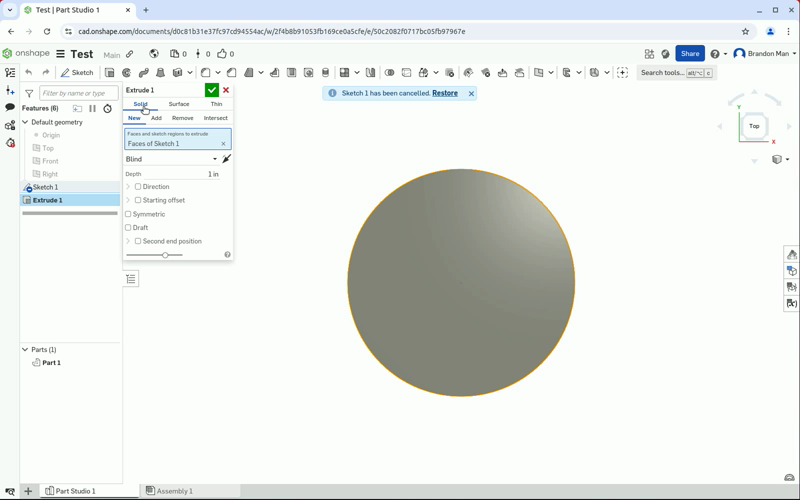
click(143, 106)
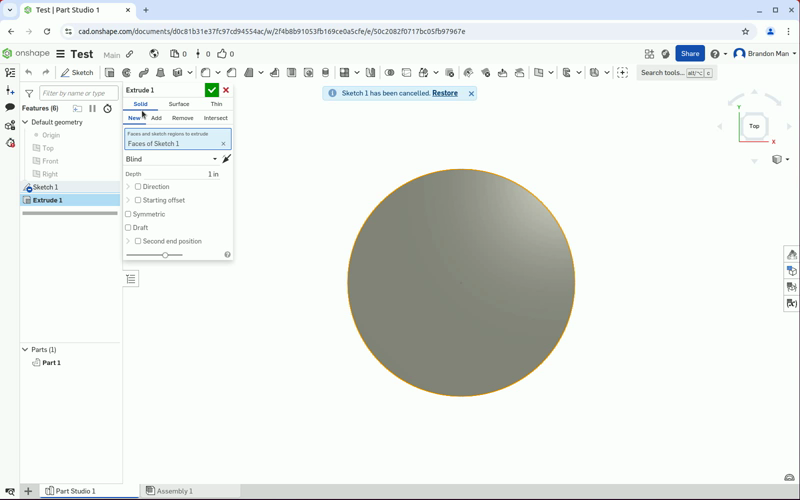
mouse_move(137, 120)
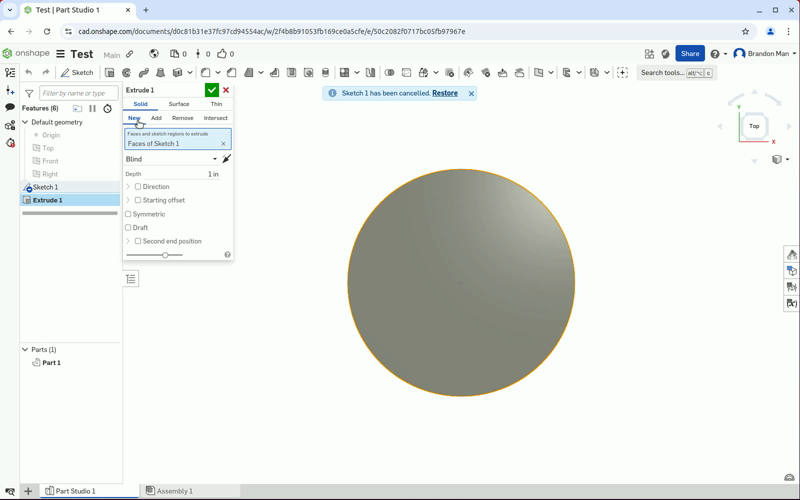
click(137, 120)
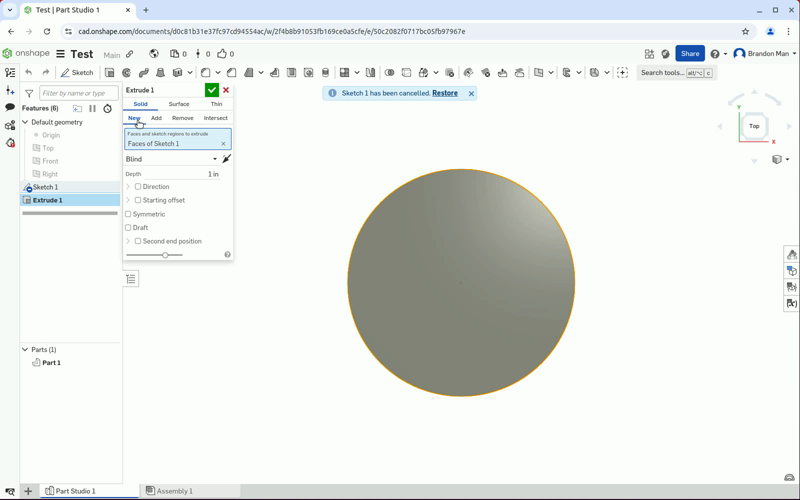
key(tab, 4)
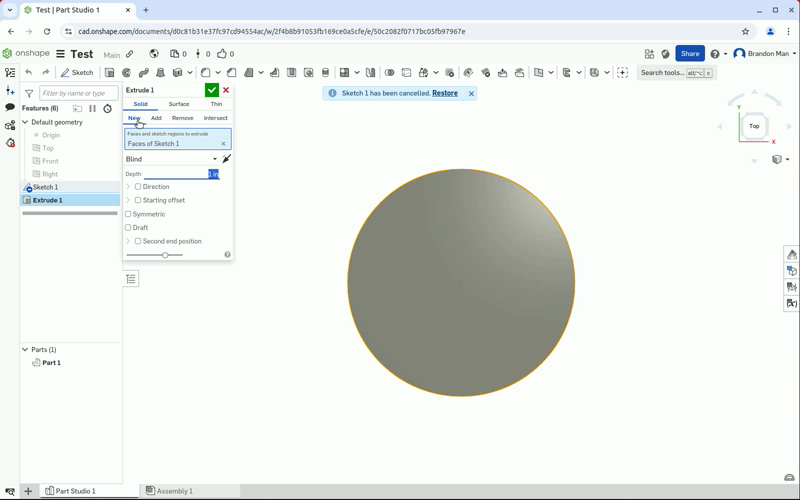
text(0.722)
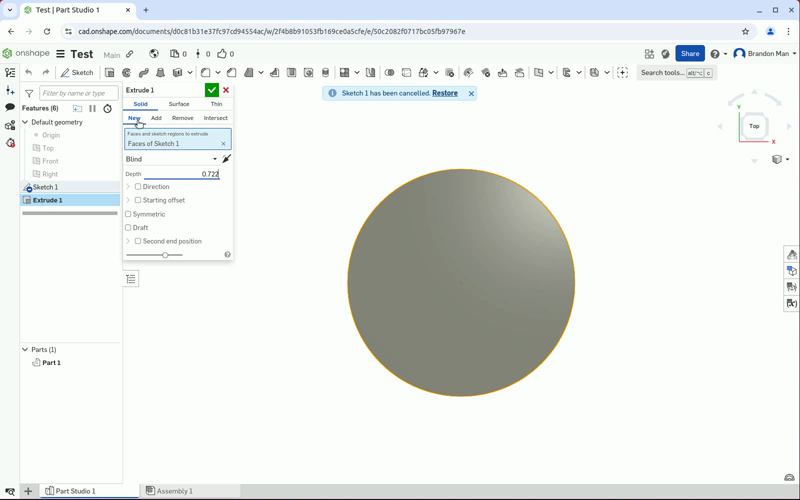
key(enter)
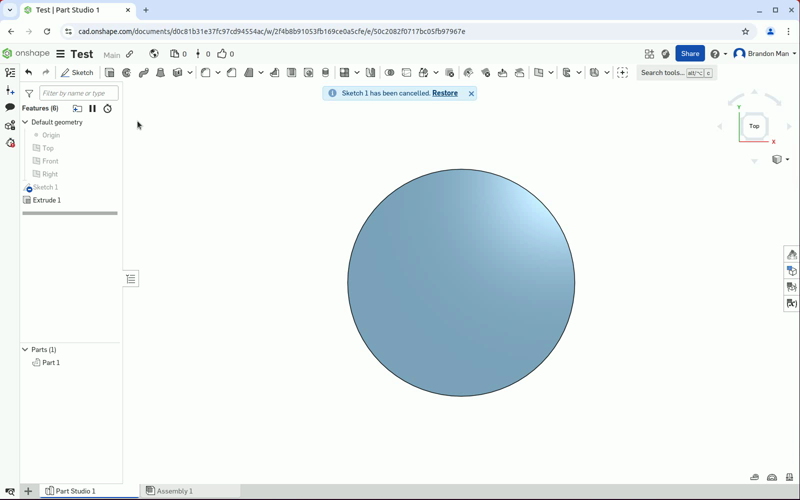
key(shift+h)
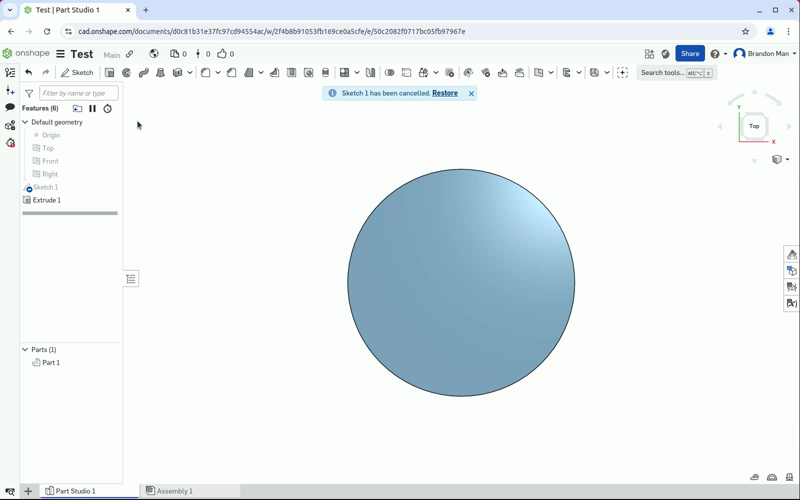
key(shift+h)
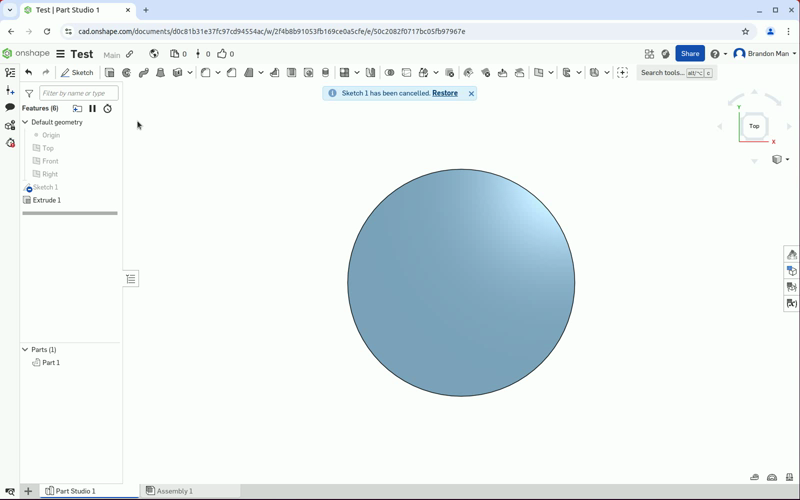
mouse_move(73, 189)
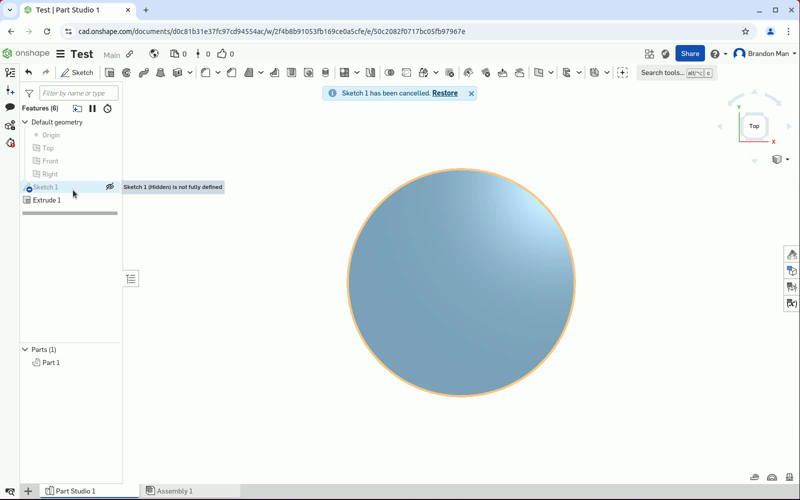
click(73, 189)
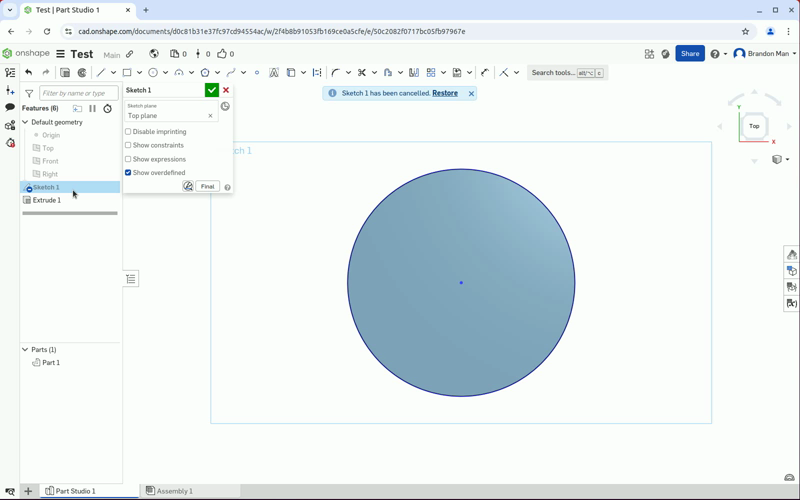
mouse_move(229, 92)
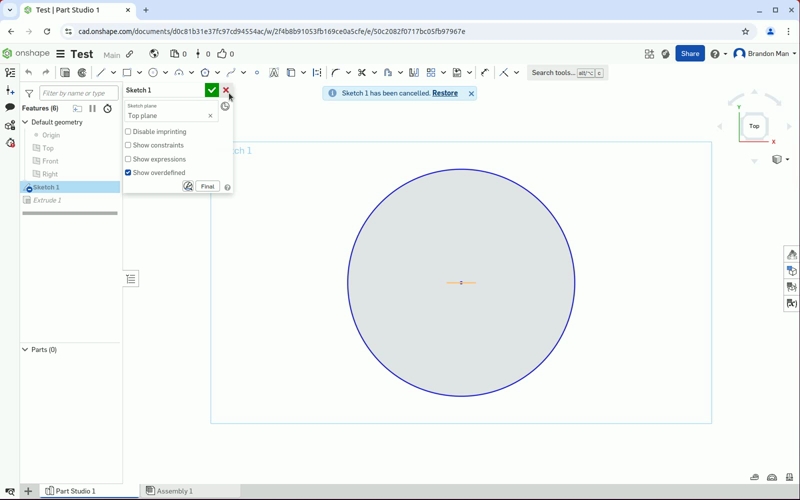
click(229, 92)
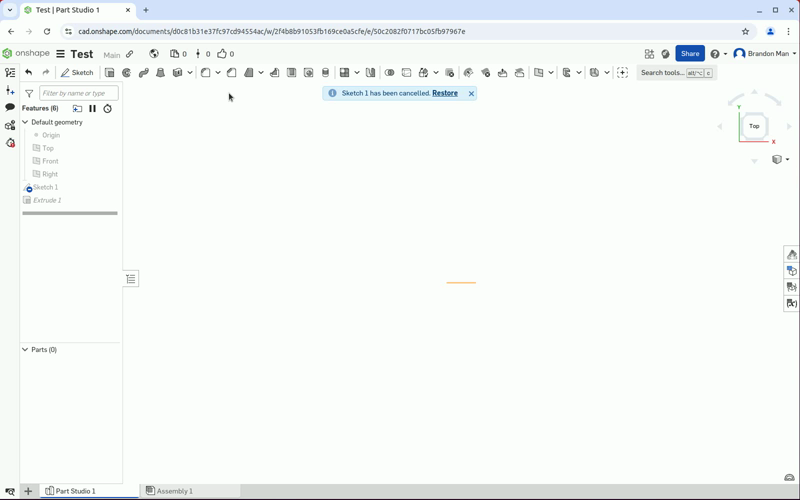
mouse_move(541, 75)
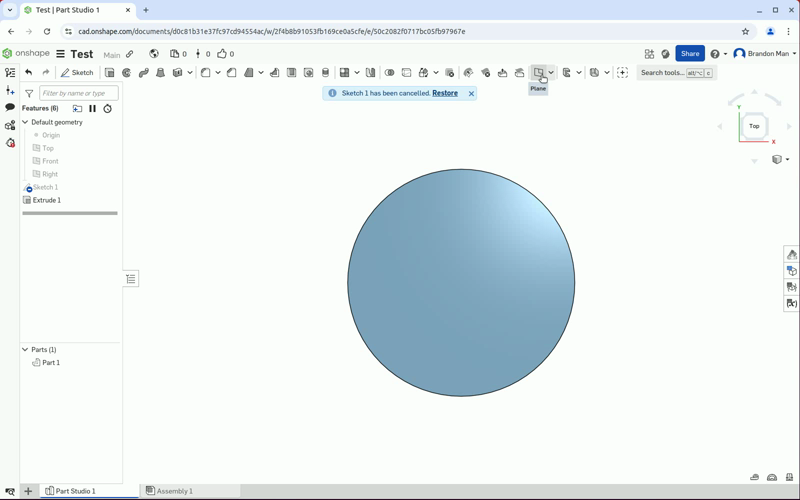
click(541, 75)
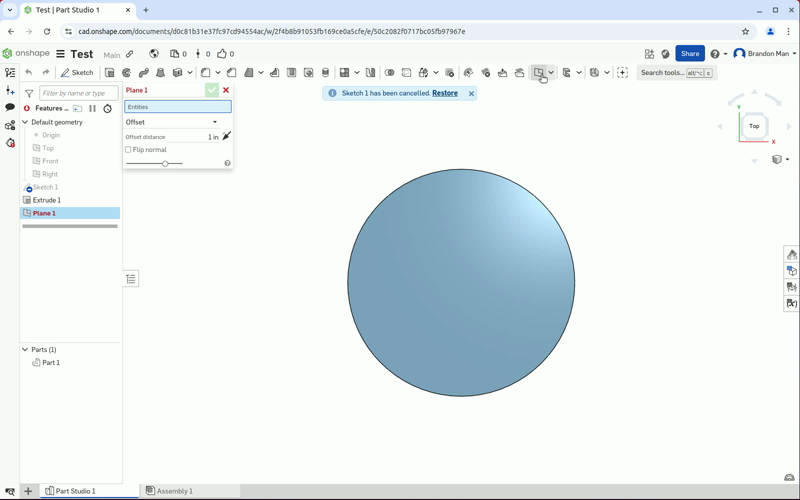
mouse_move(73, 150)
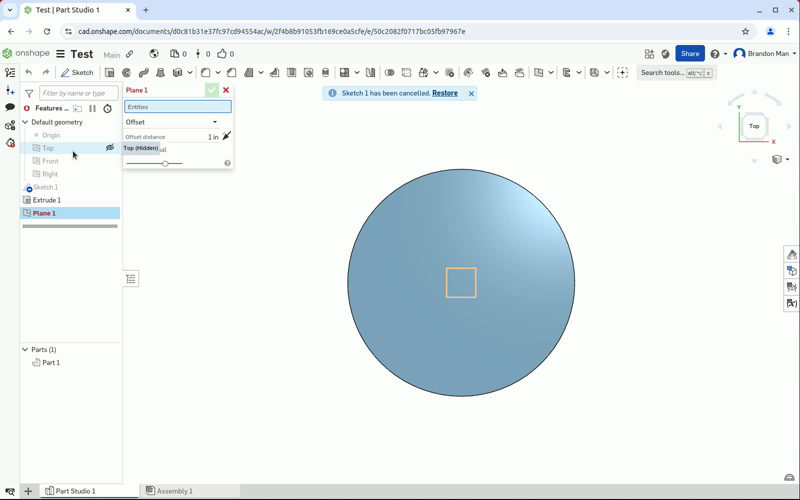
click(73, 150)
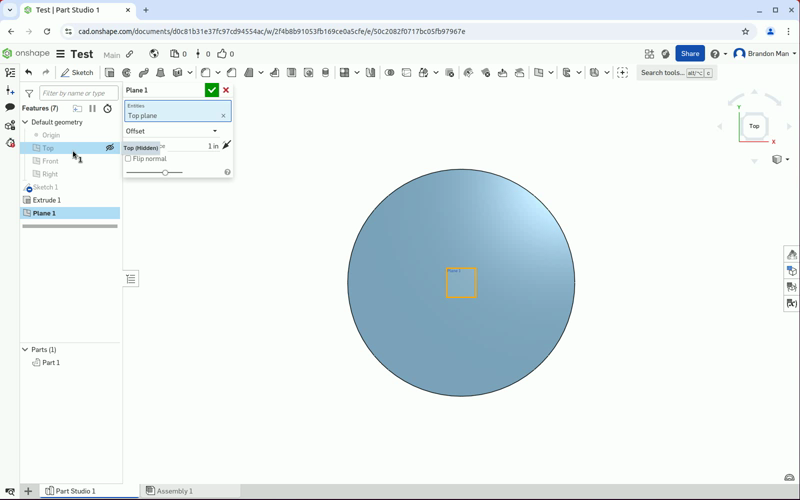
key(tab, 2)
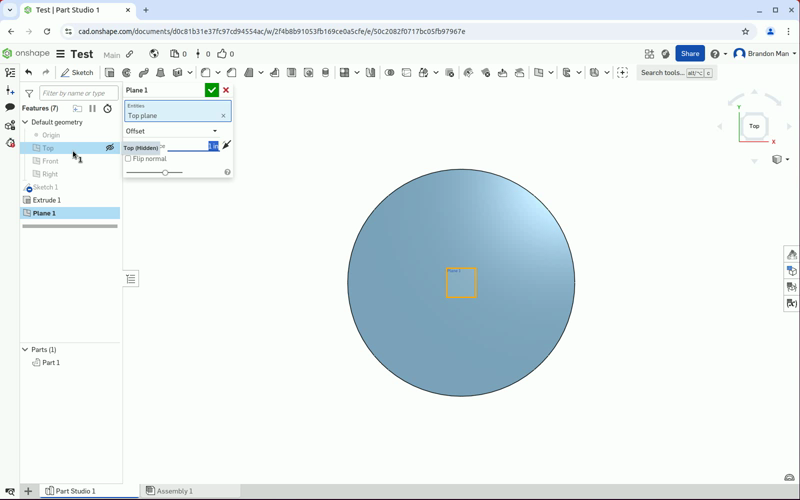
text(0.709)
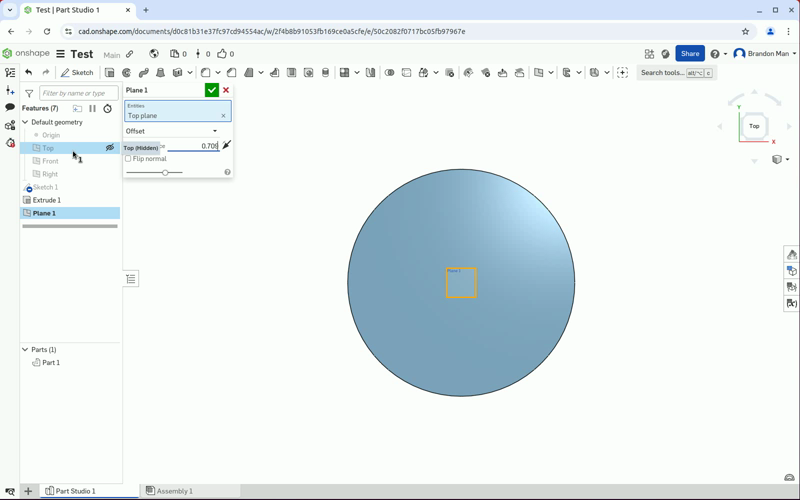
key(enter, 2)
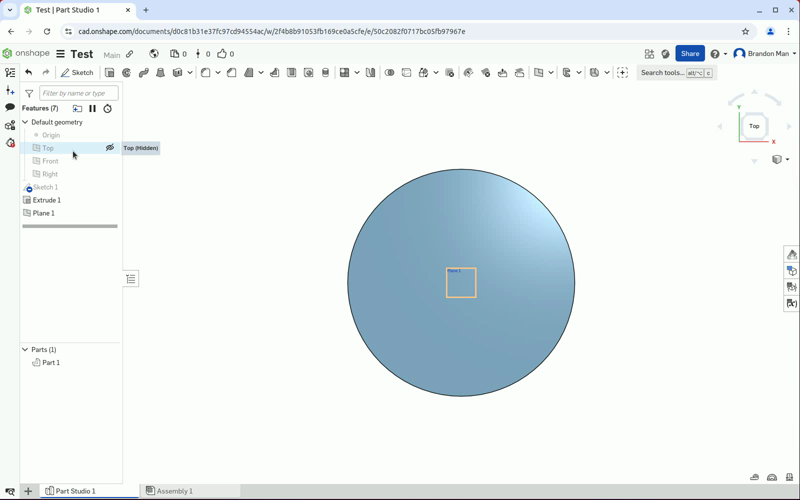
key(shift+s)
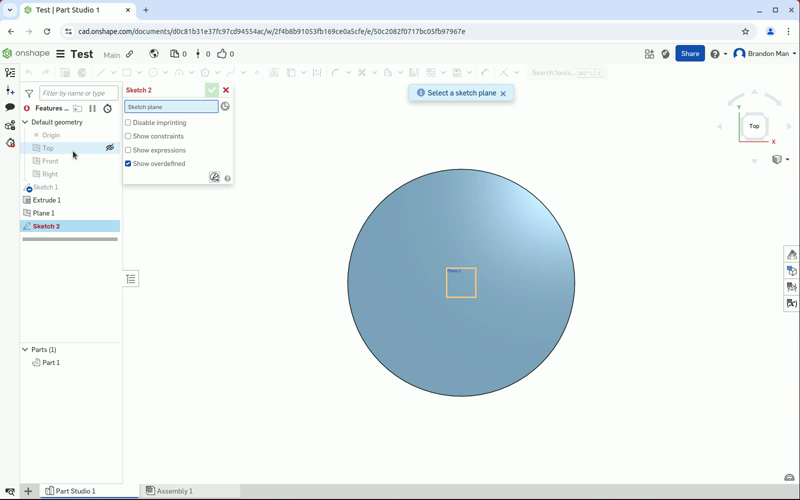
mouse_move(73, 215)
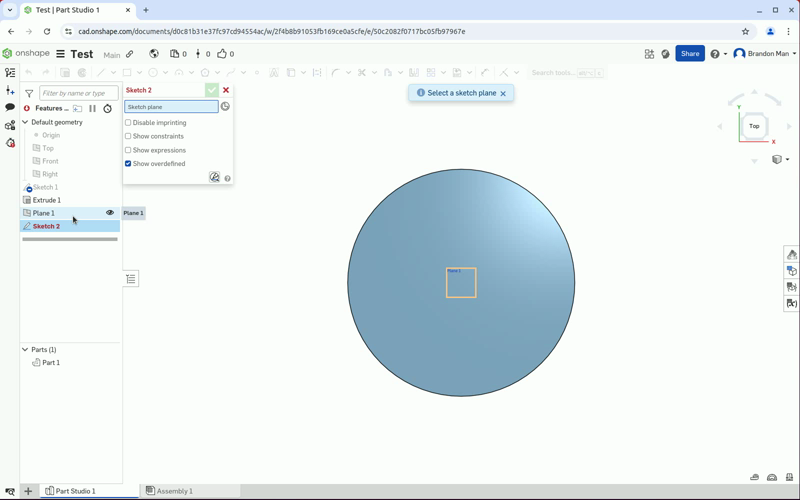
click(73, 215)
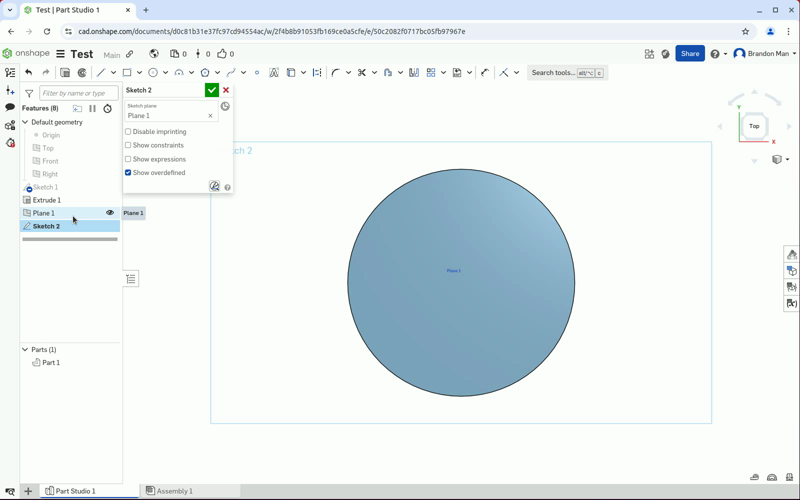
mouse_move(73, 352)
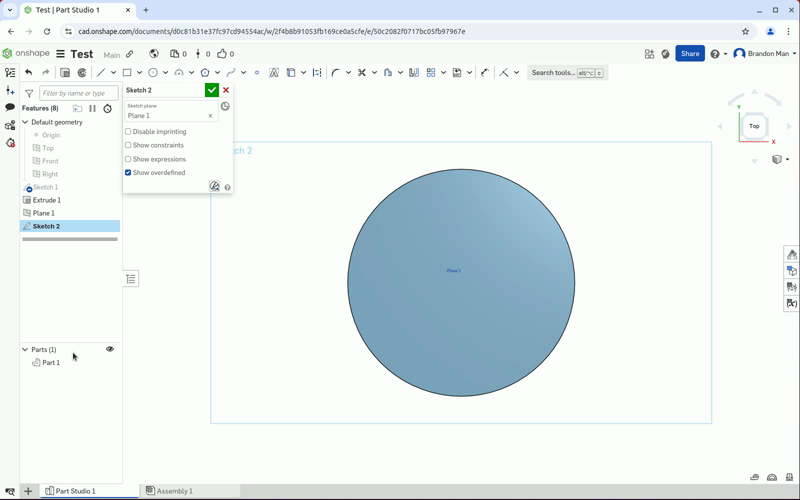
key(y)
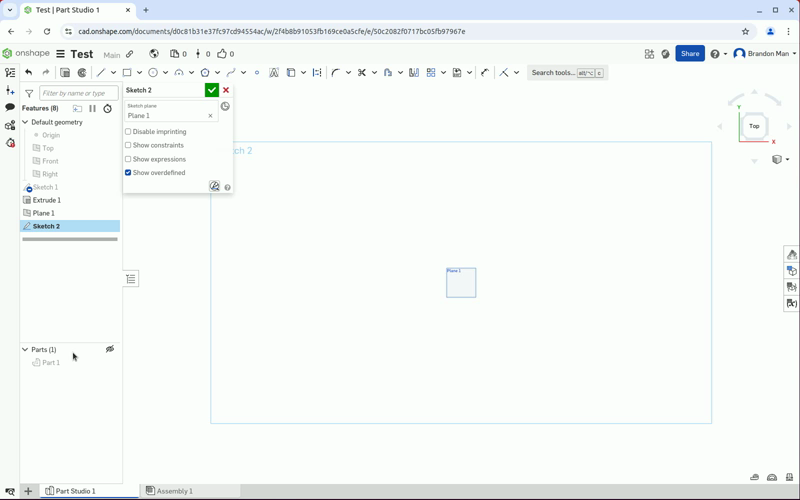
key(c)
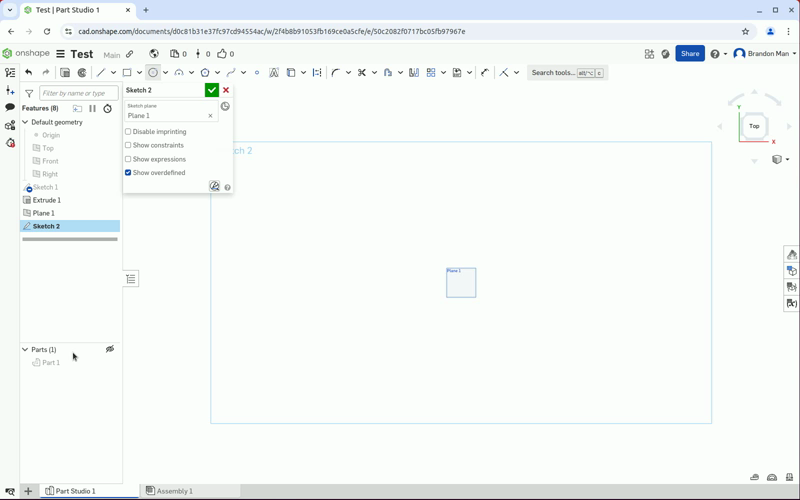
key_down(shift)
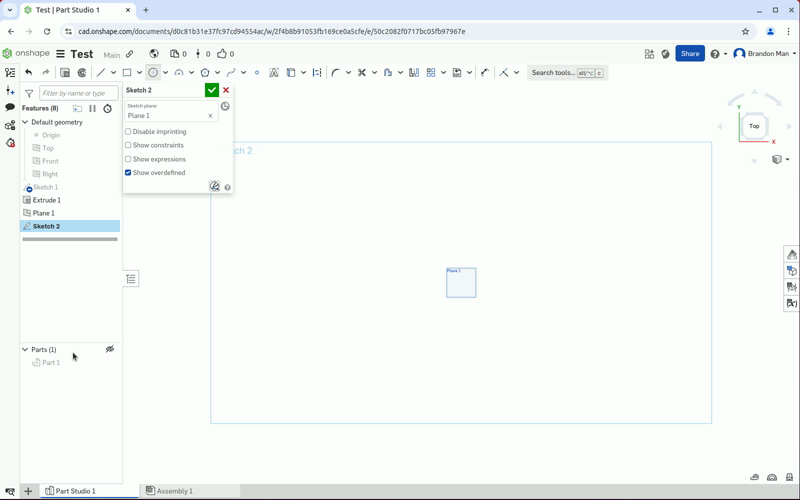
mouse_move(433, 254)
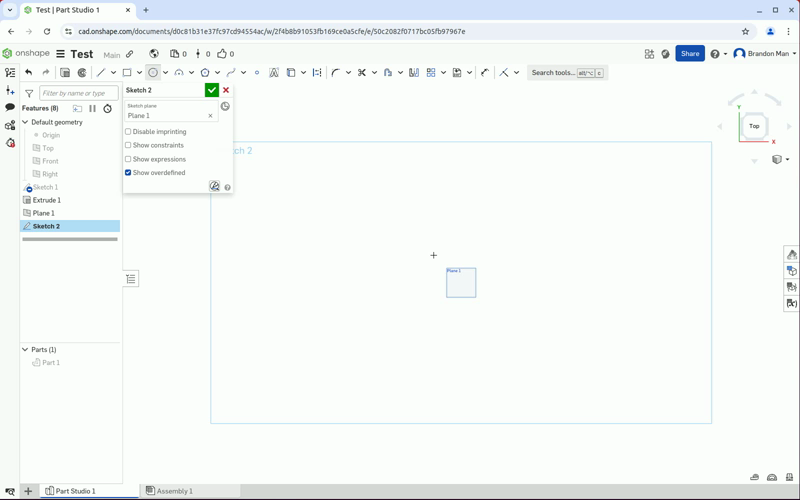
click(433, 254)
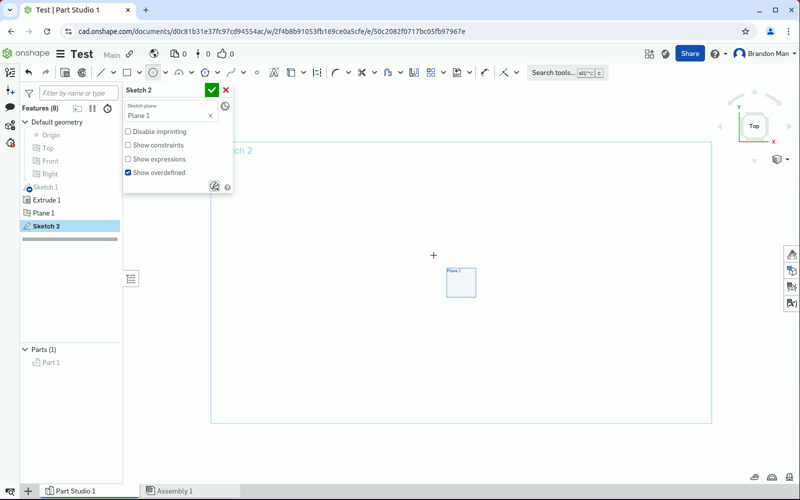
key_up(shift)
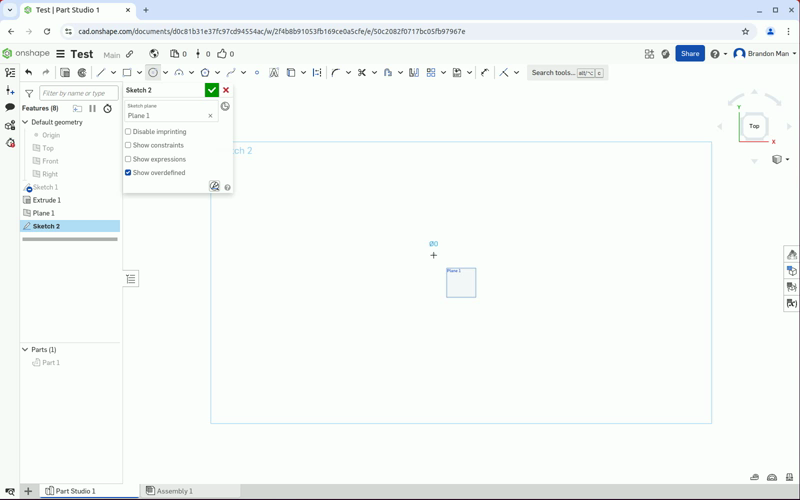
mouse_move(437, 254)
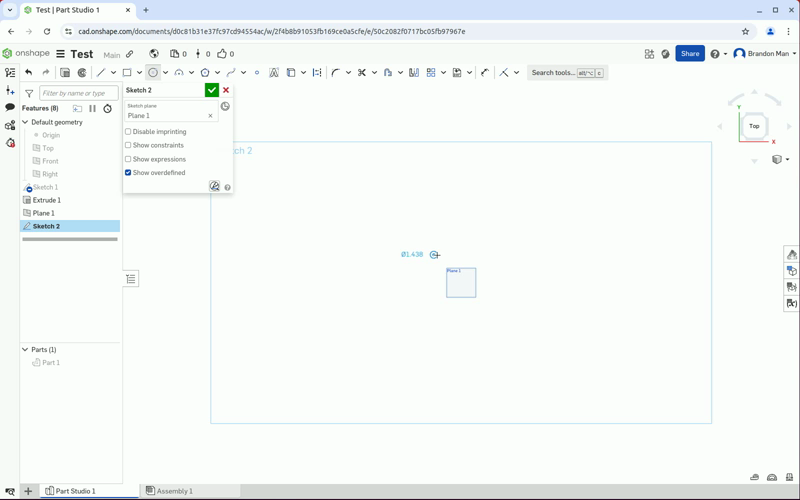
click(437, 254)
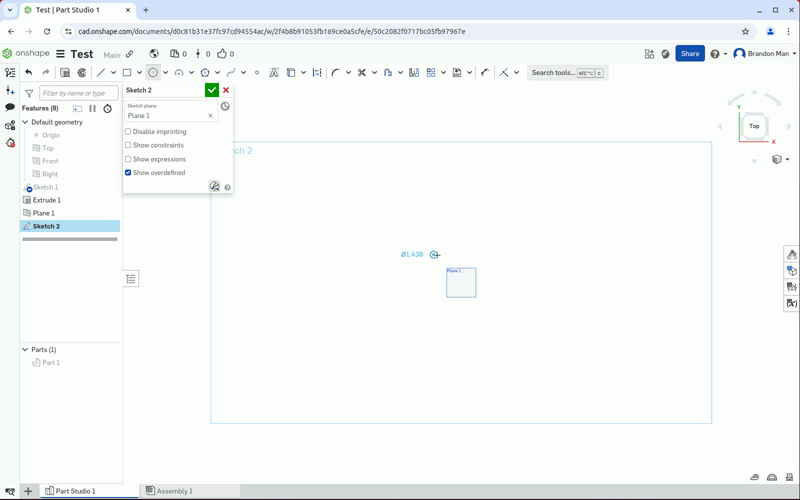
key(esc)
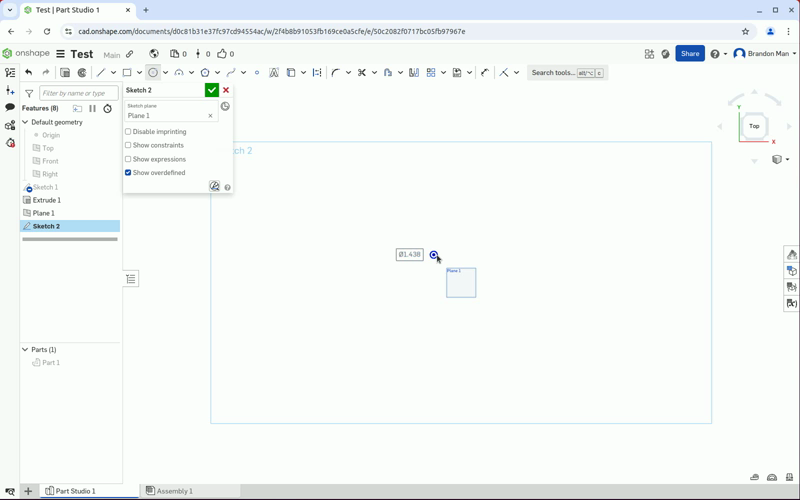
mouse_move(432, 252)
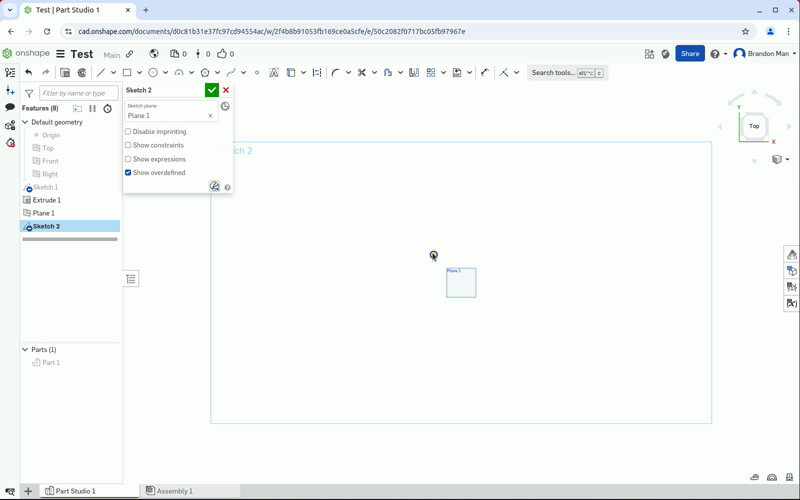
scroll(6)
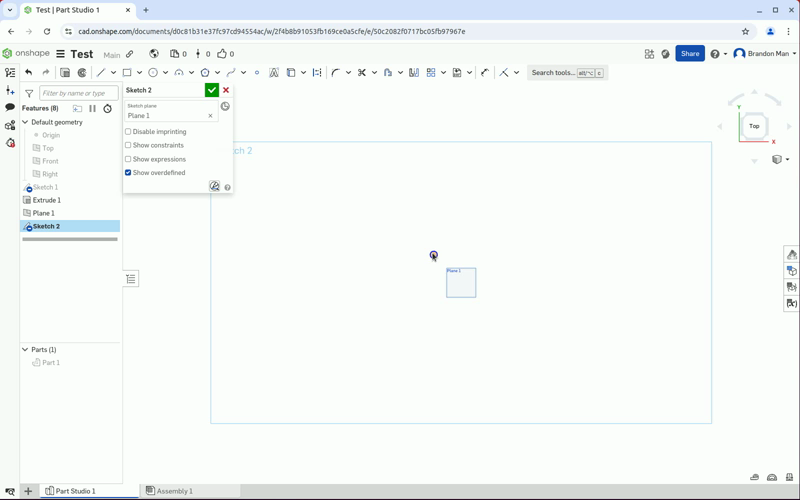
scroll(6)
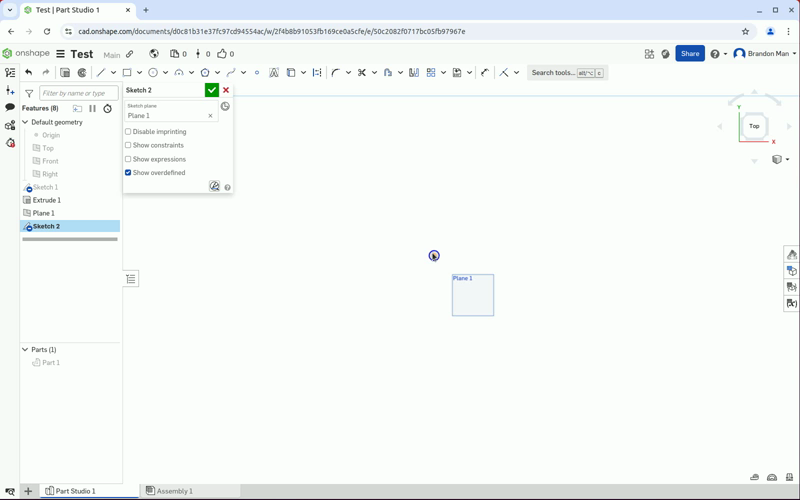
scroll(6)
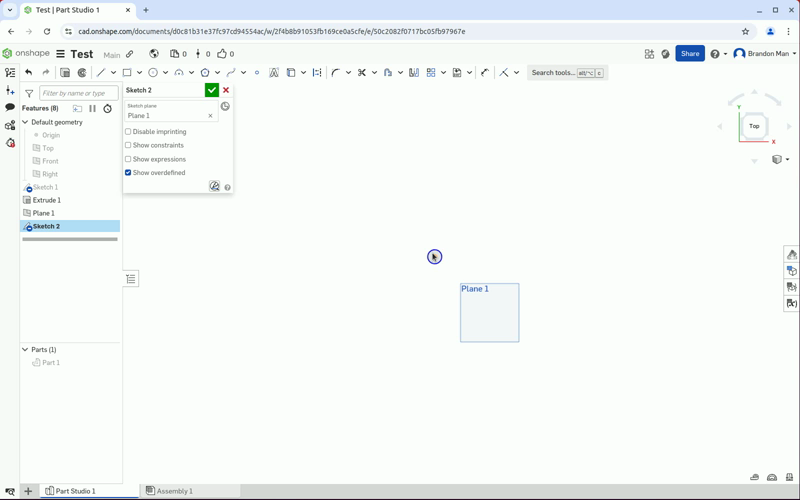
scroll(6)
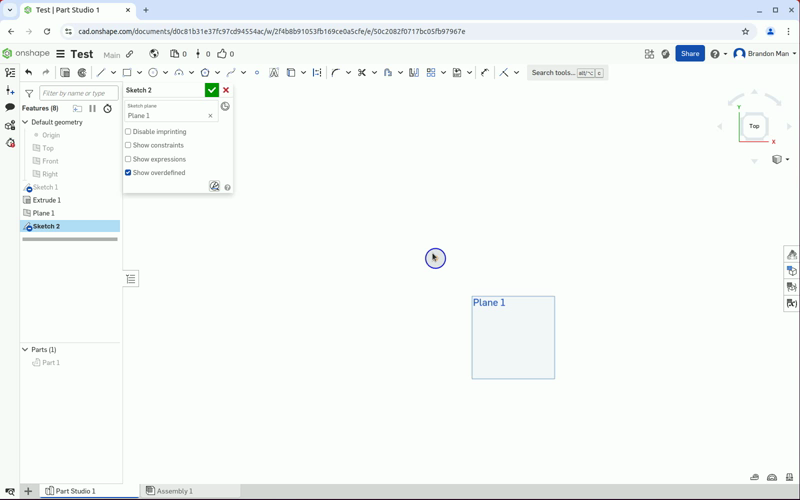
scroll(6)
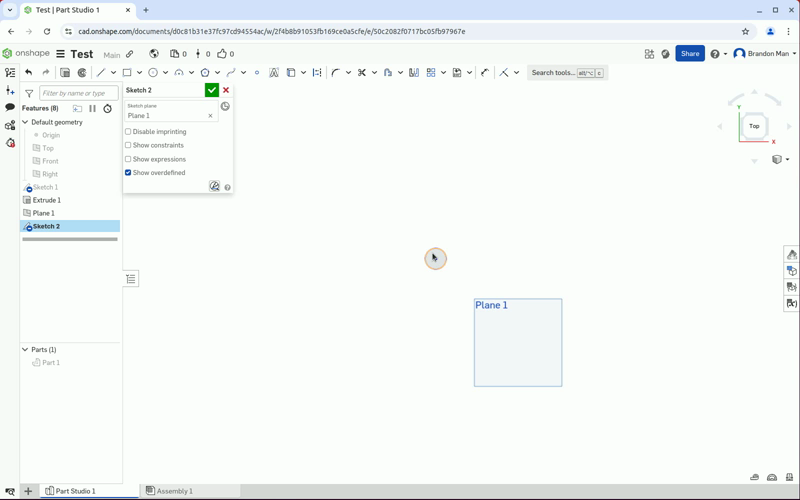
scroll(6)
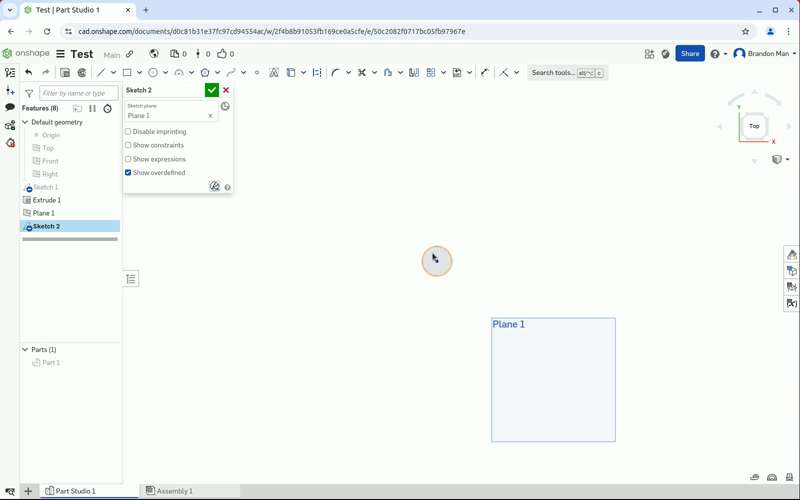
scroll(6)
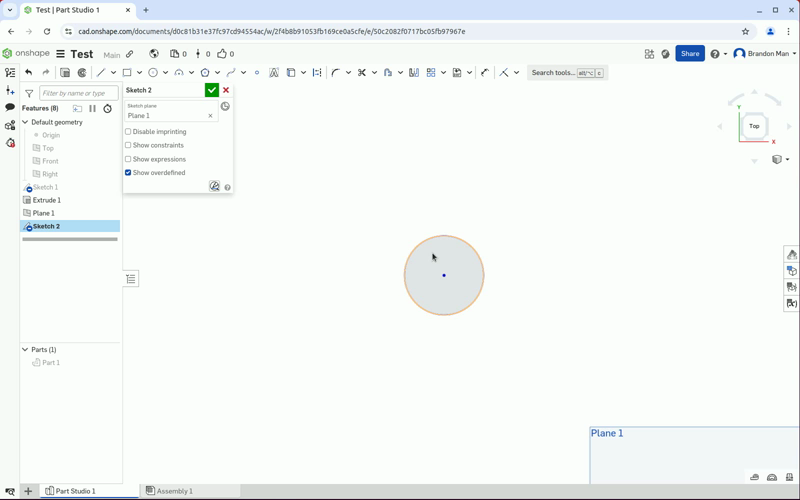
click(432, 252)
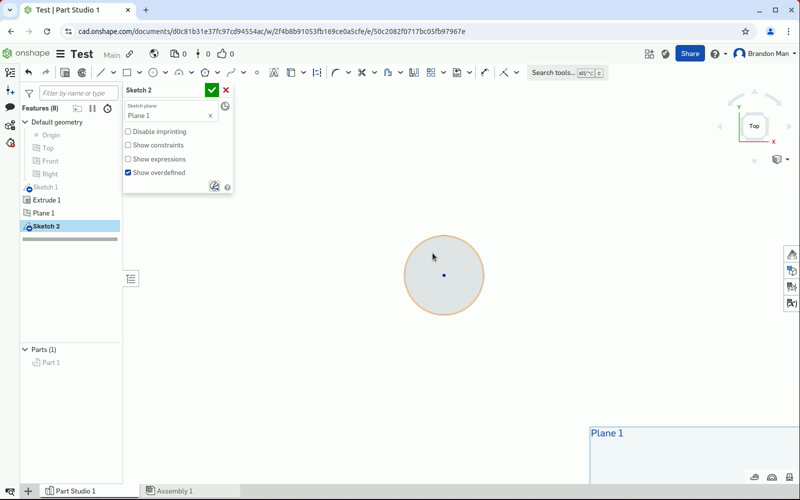
scroll(-6)
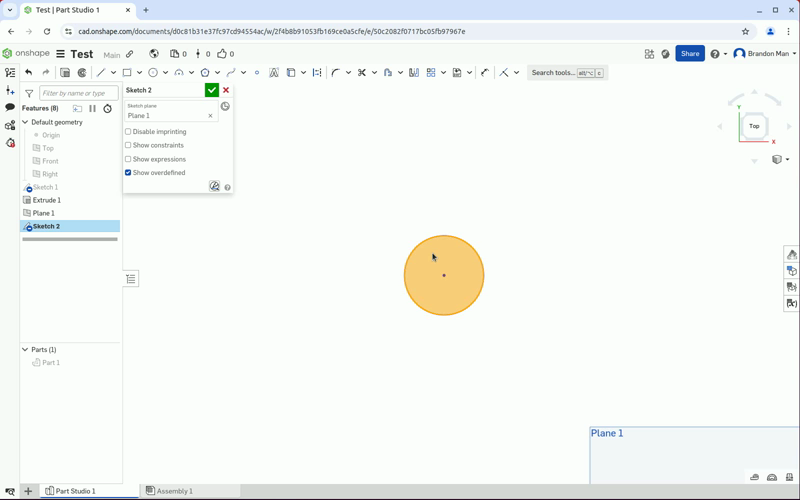
scroll(-6)
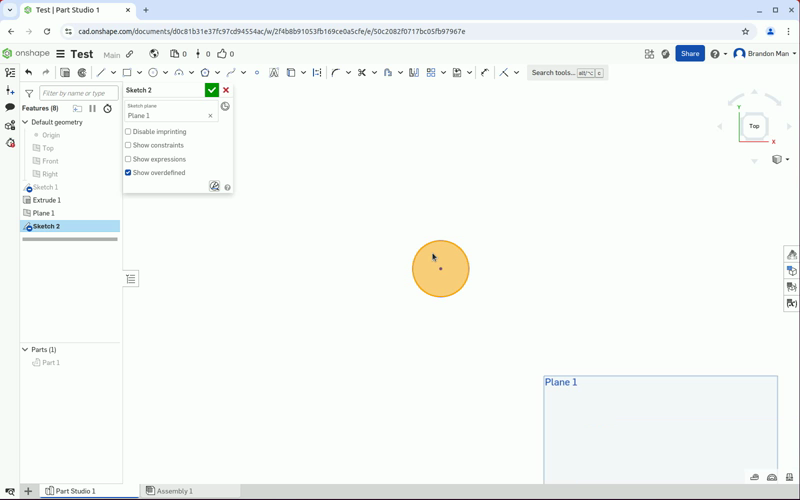
scroll(-6)
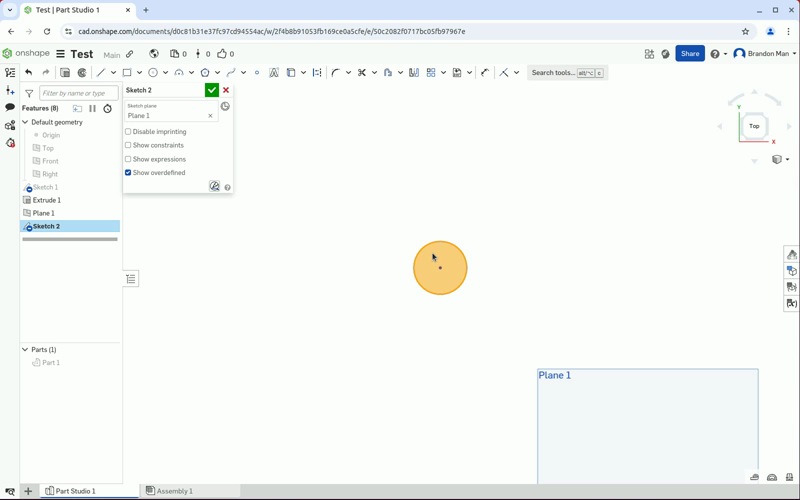
scroll(-6)
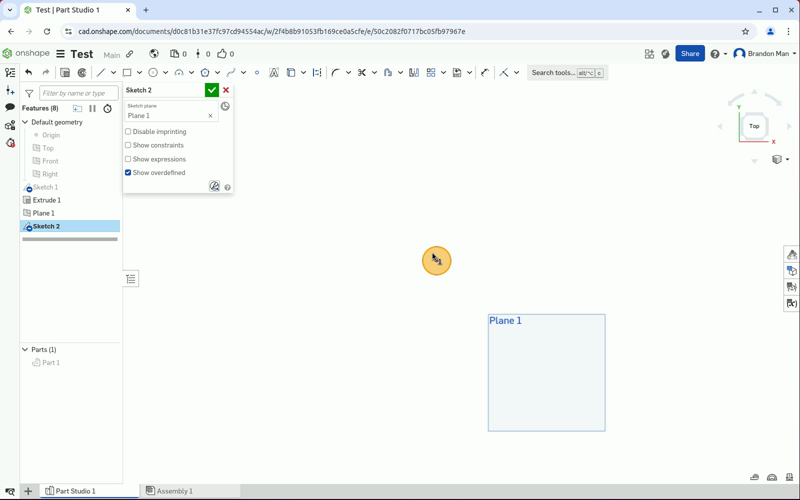
scroll(-6)
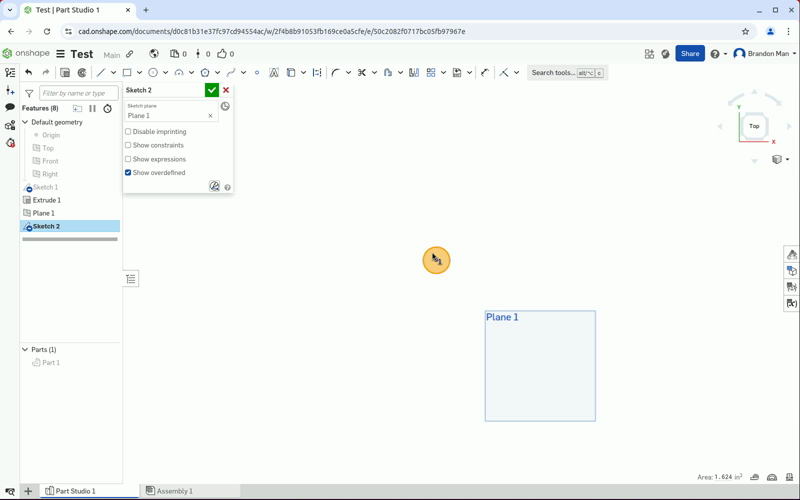
scroll(-6)
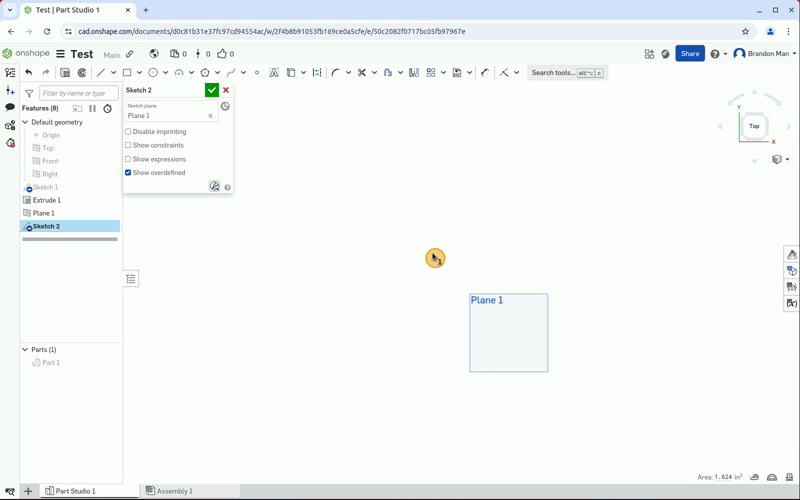
scroll(-6)
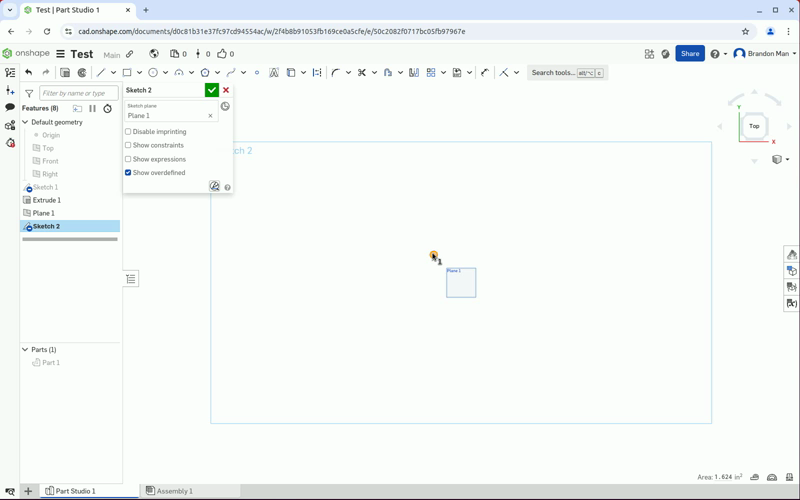
mouse_move(73, 352)
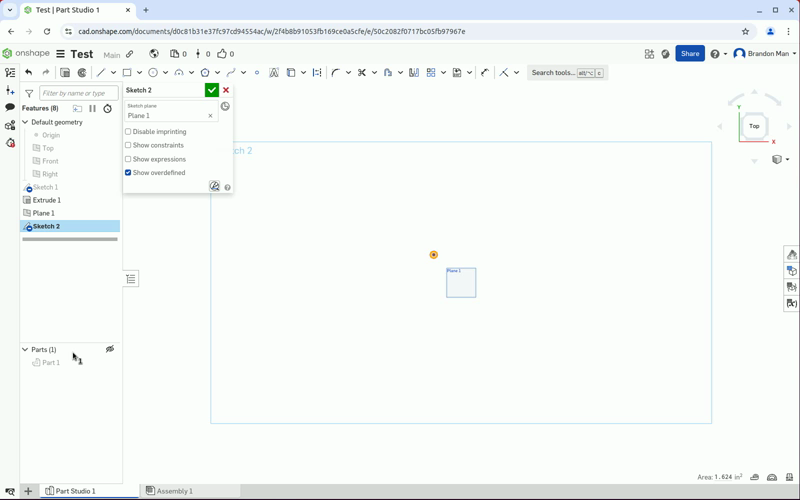
key(shift+y)
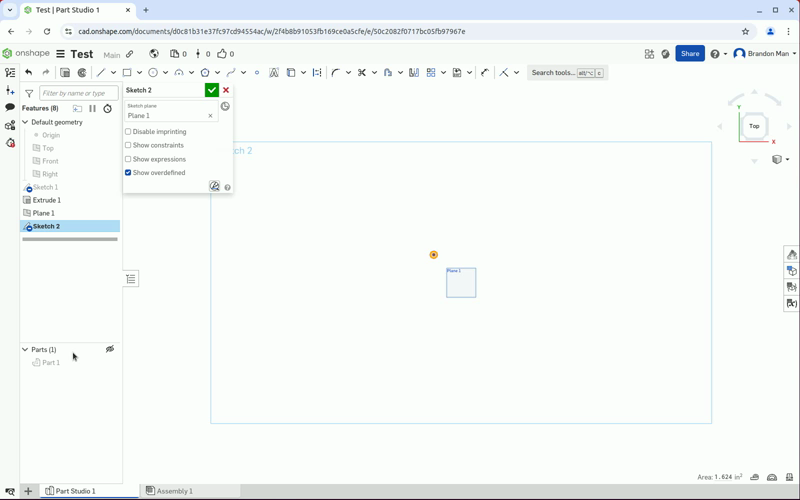
key(shift+e)
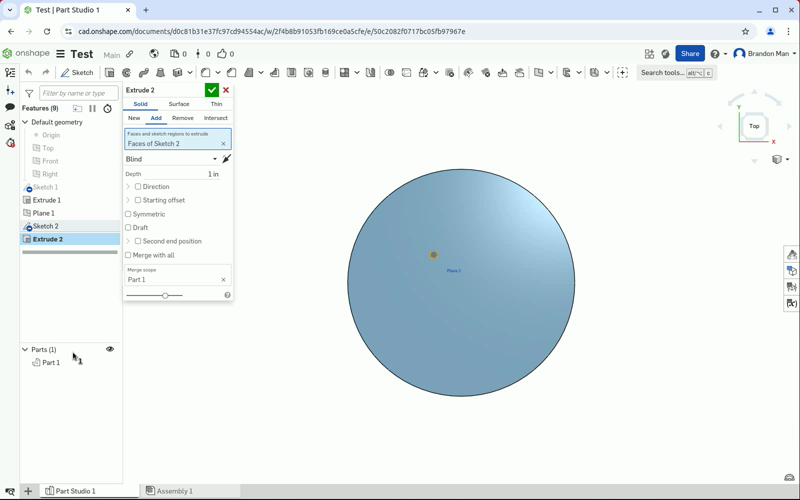
mouse_move(143, 106)
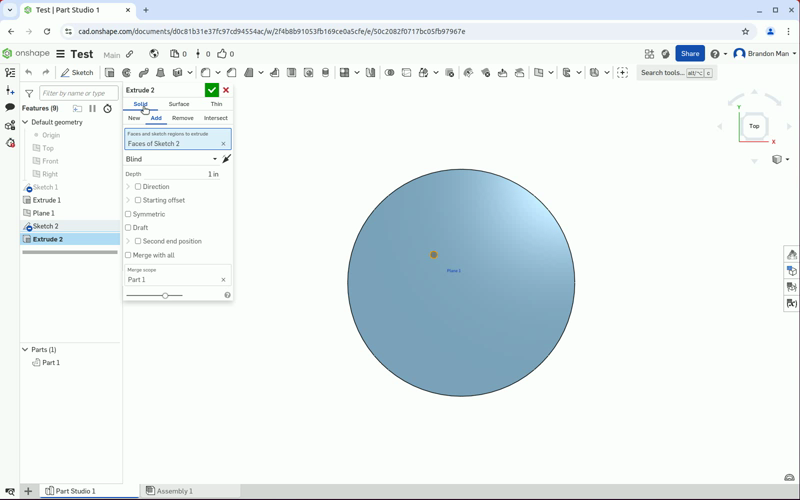
click(143, 106)
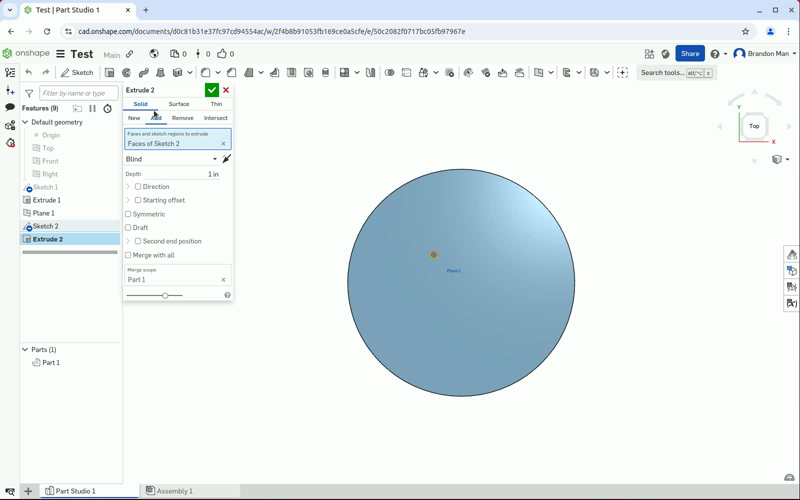
mouse_move(186, 120)
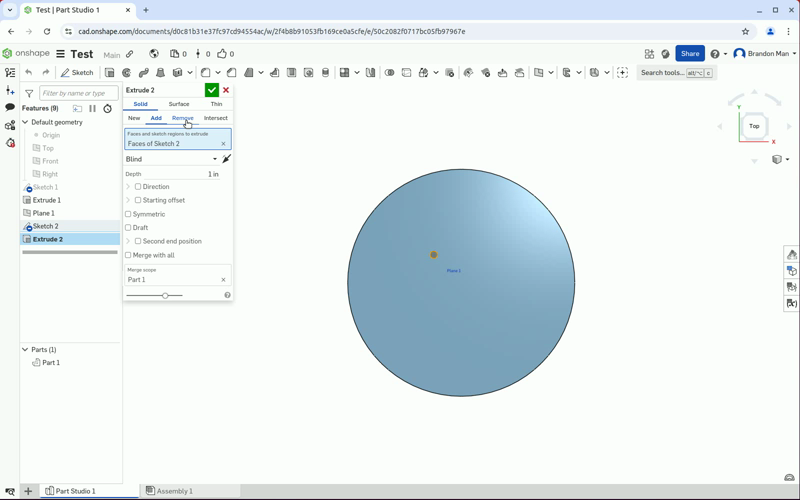
click(186, 120)
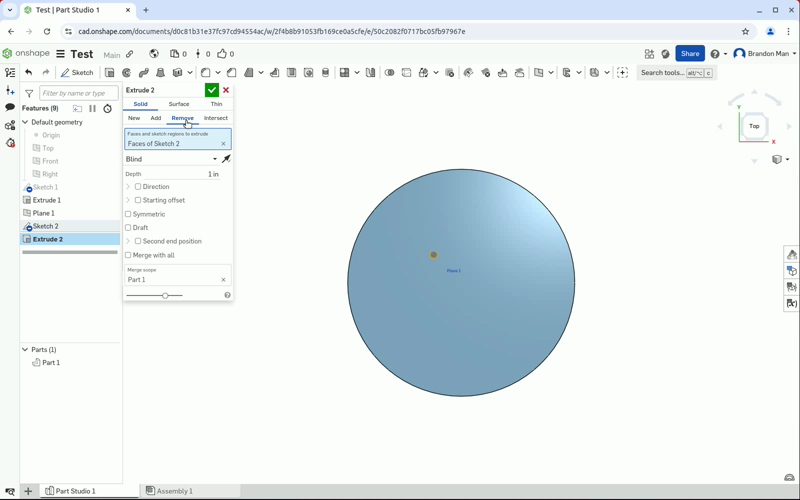
key(tab, 4)
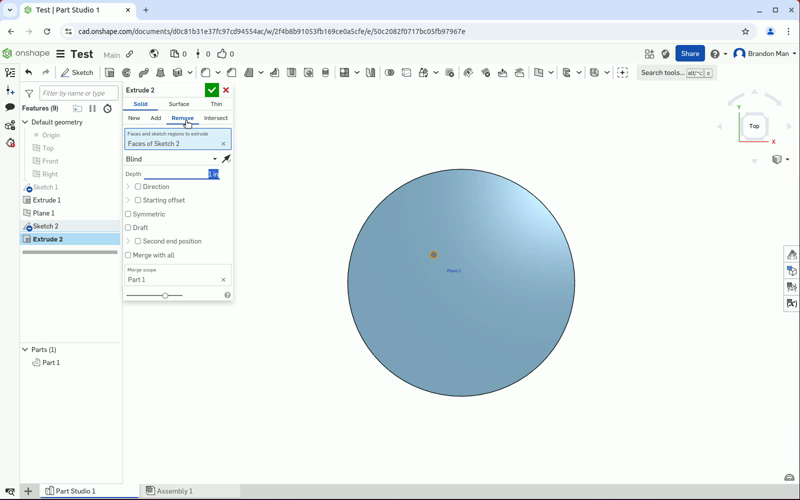
text(0.722)
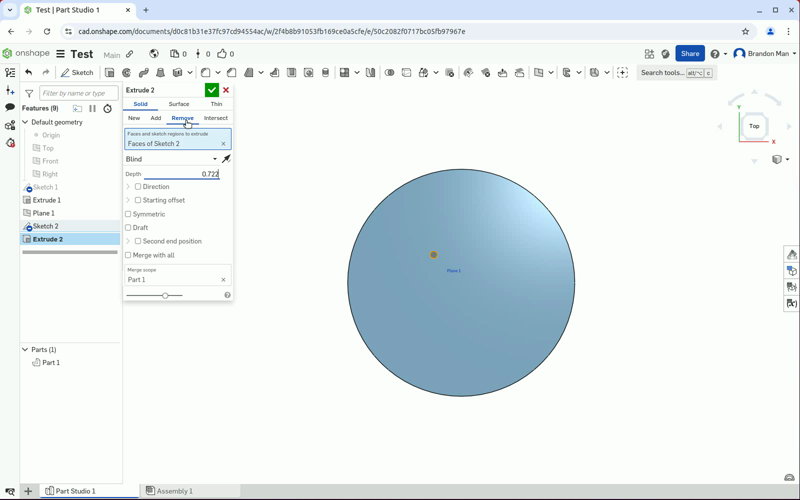
key(tab, 6)
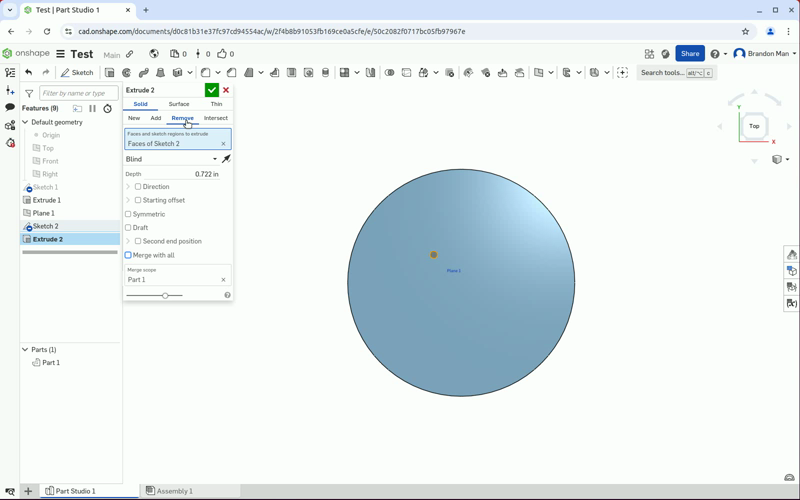
key(space)
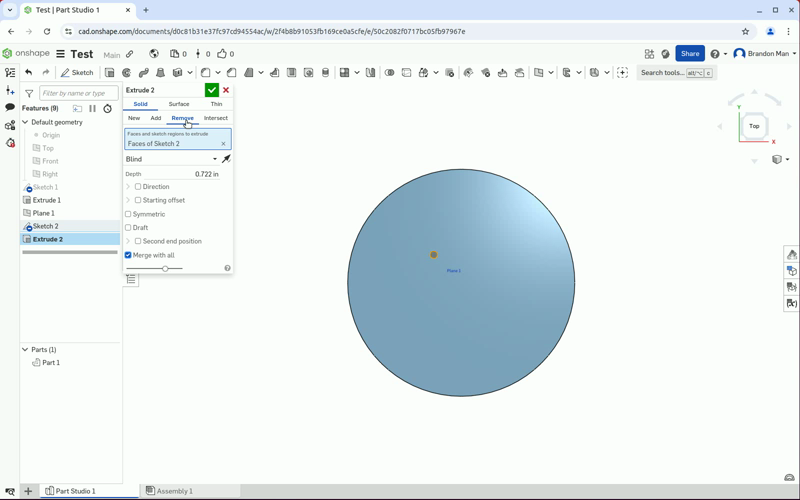
key(enter)
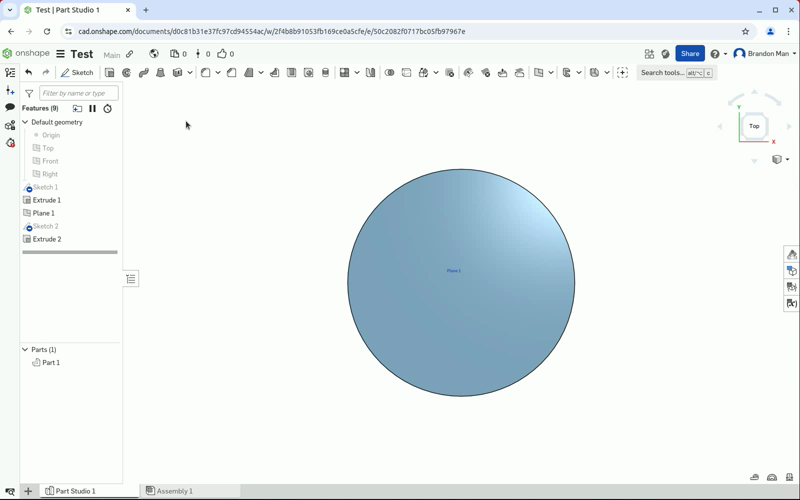
key(shift+h)
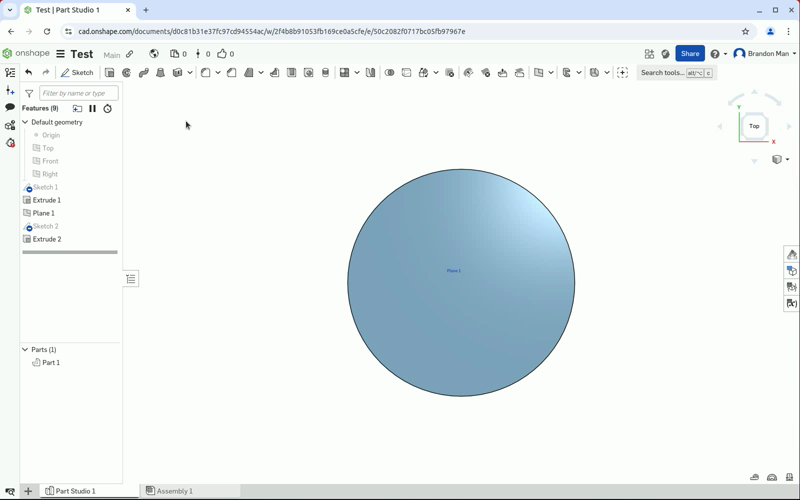
key(shift+h)
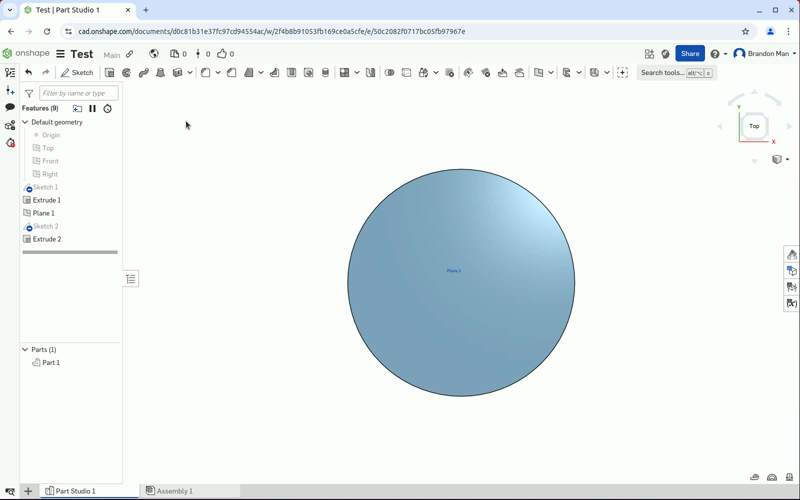
mouse_move(73, 189)
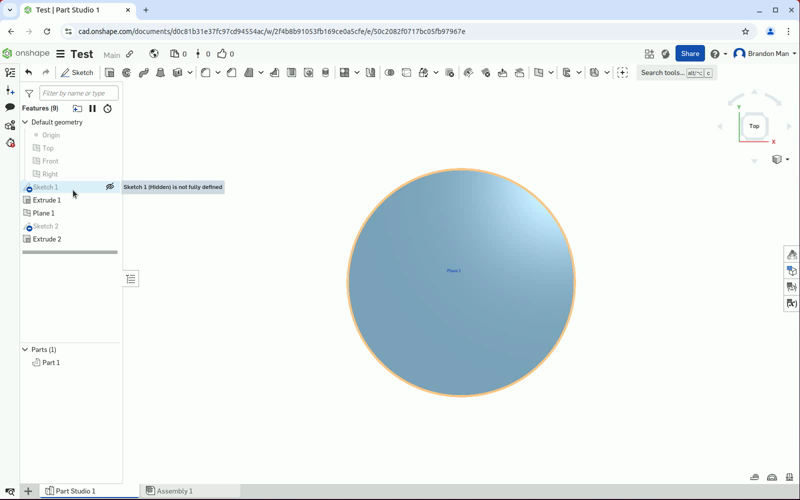
click(73, 189)
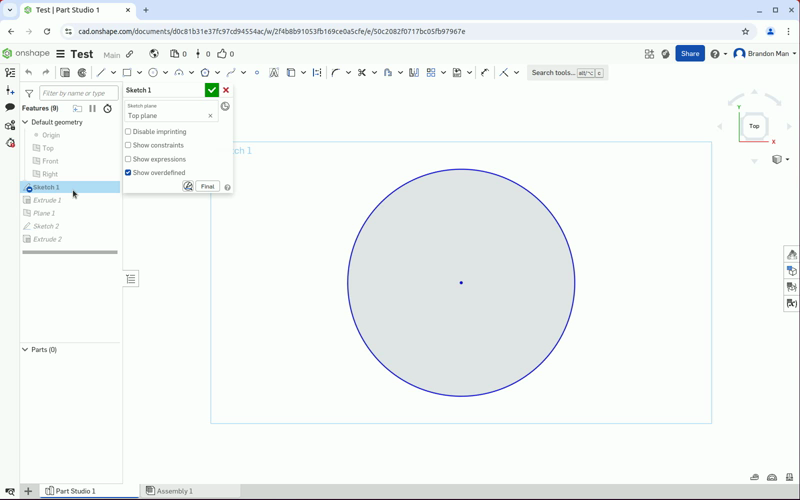
mouse_move(229, 92)
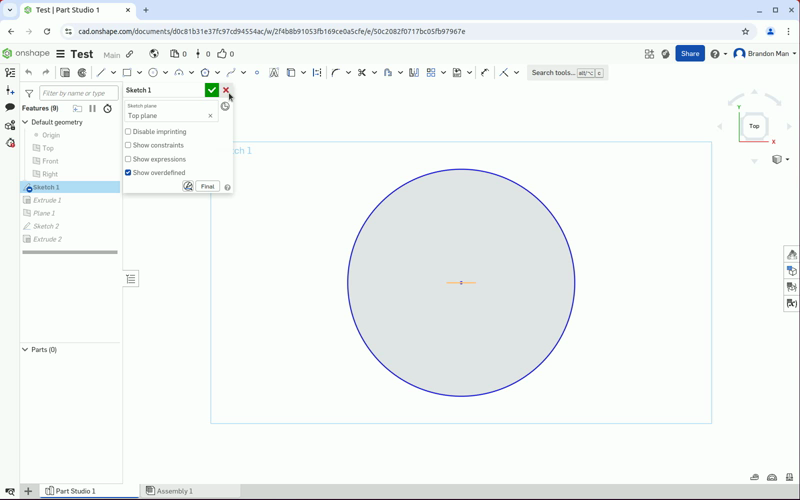
click(229, 92)
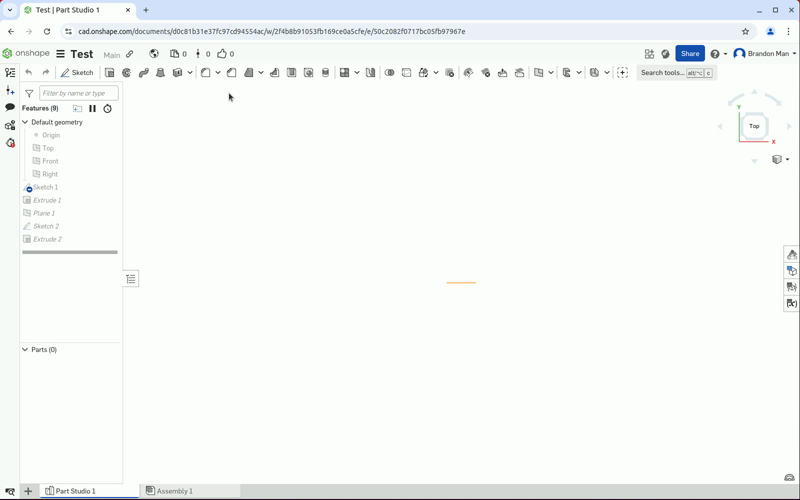
key(shift+s)
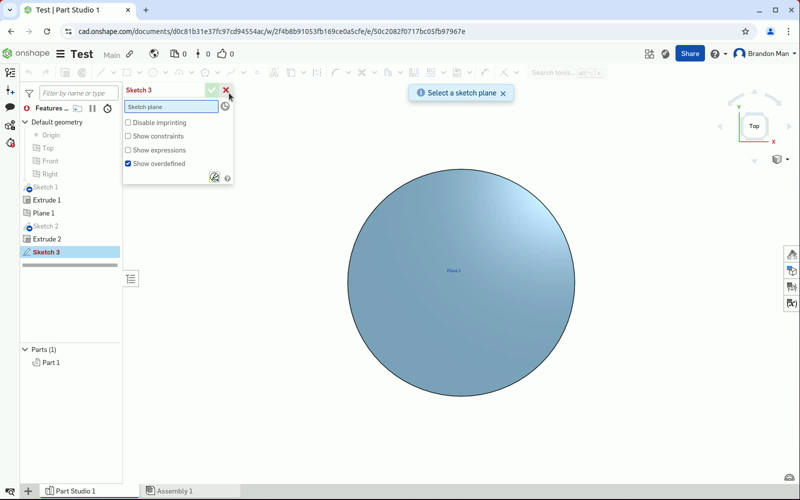
mouse_move(73, 215)
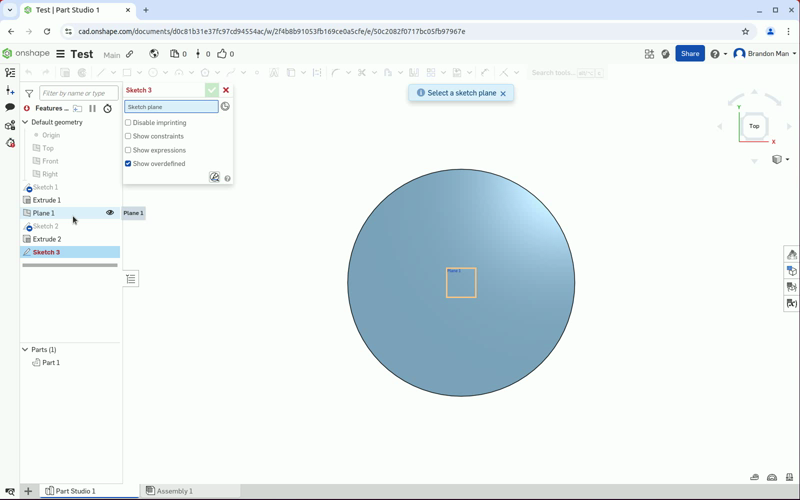
click(73, 215)
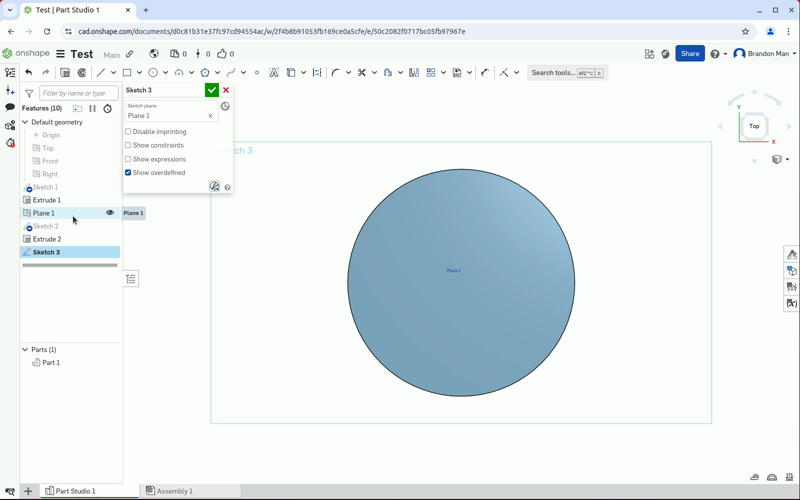
mouse_move(73, 352)
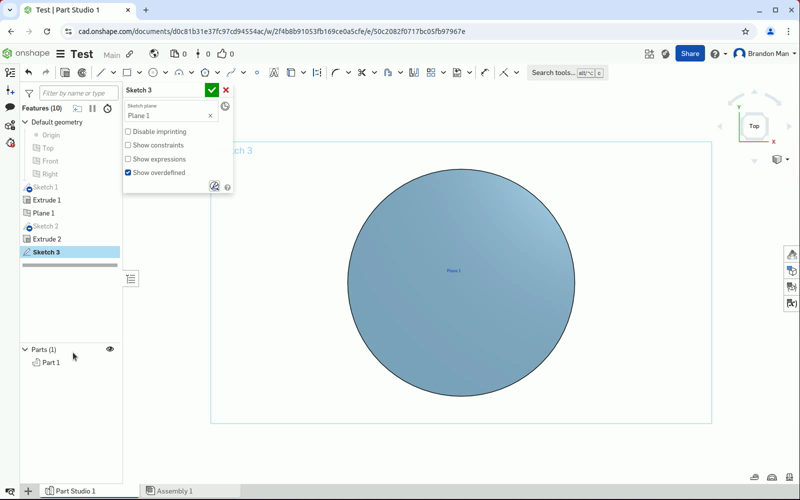
key(y)
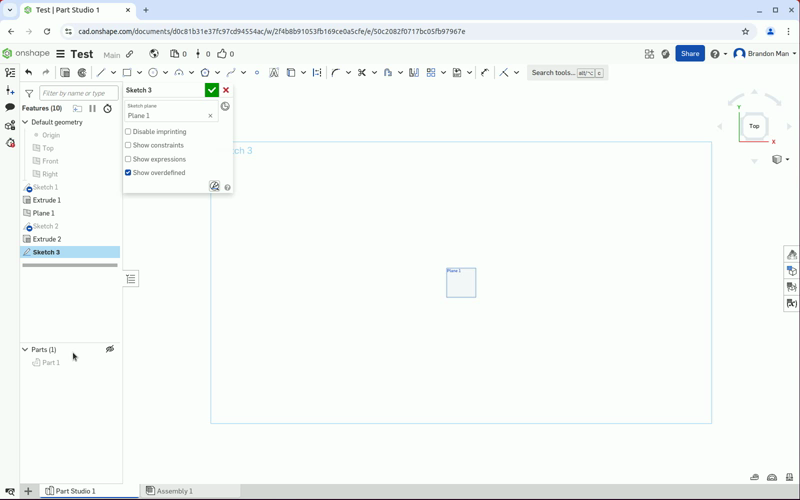
key(c)
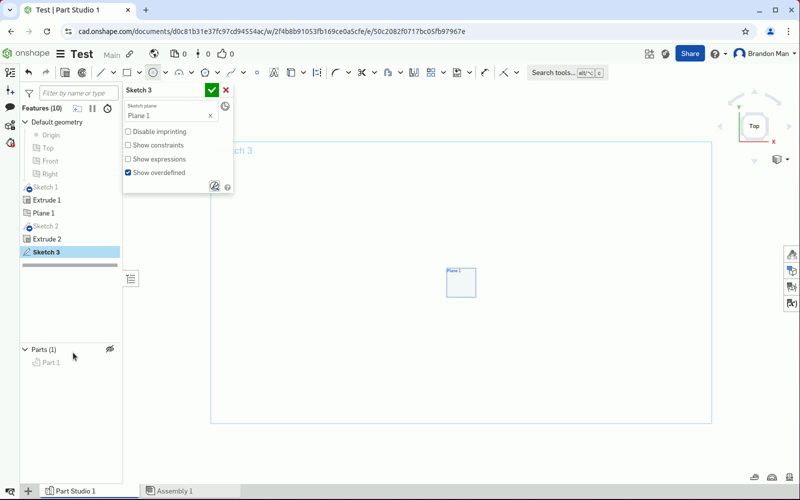
key_down(shift)
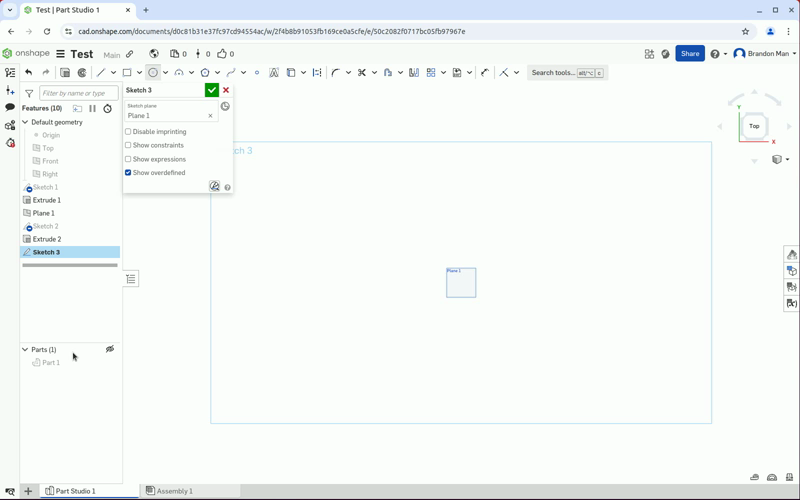
mouse_move(490, 254)
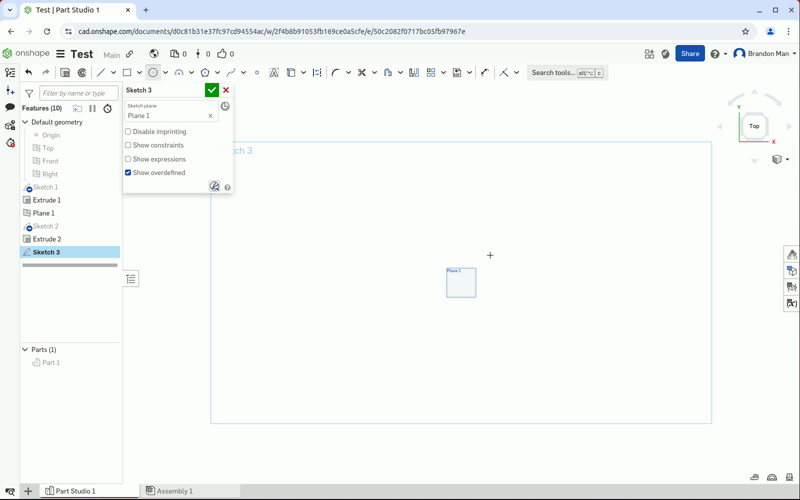
click(490, 254)
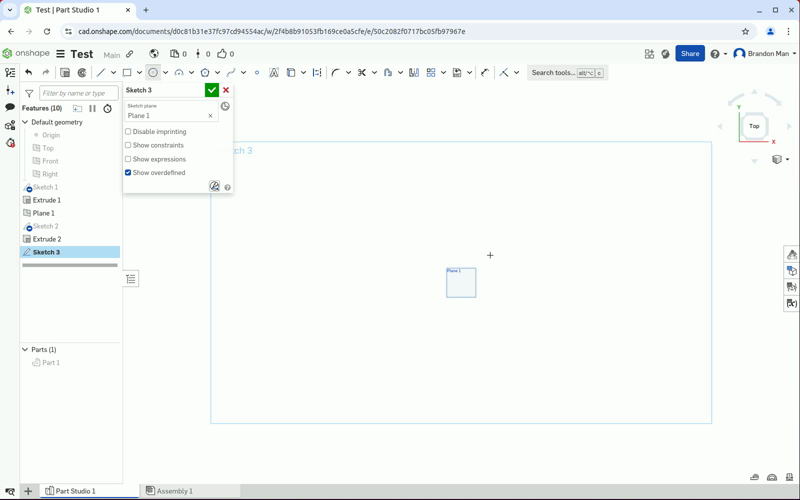
key_up(shift)
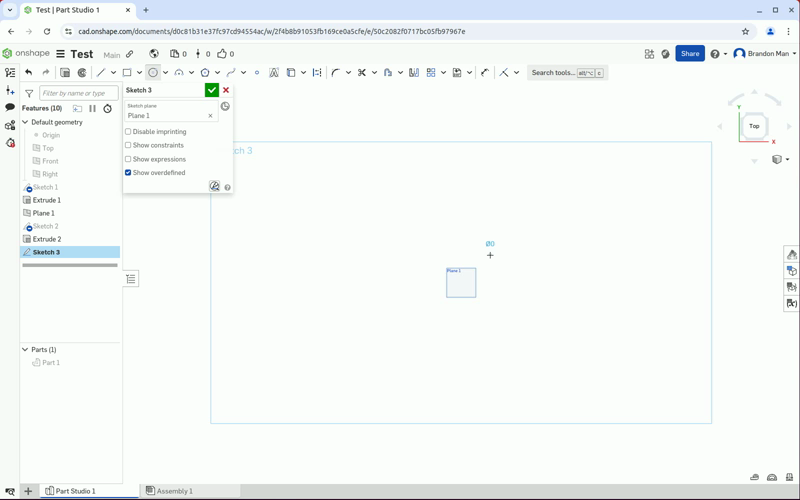
mouse_move(493, 254)
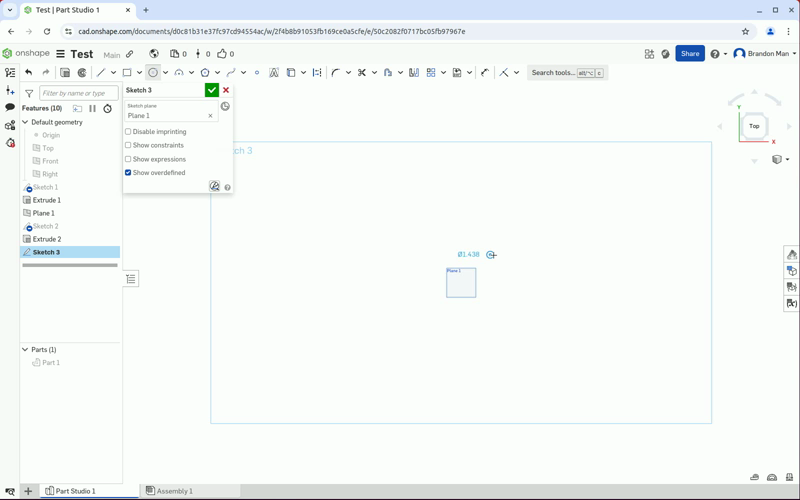
click(493, 254)
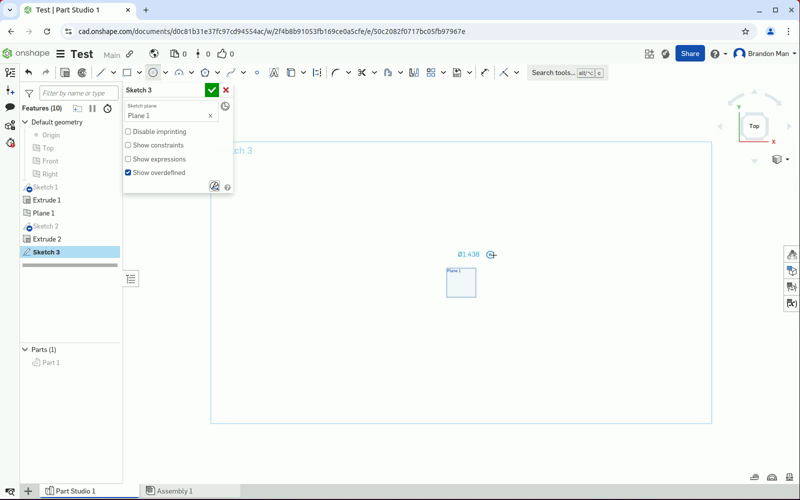
key(esc)
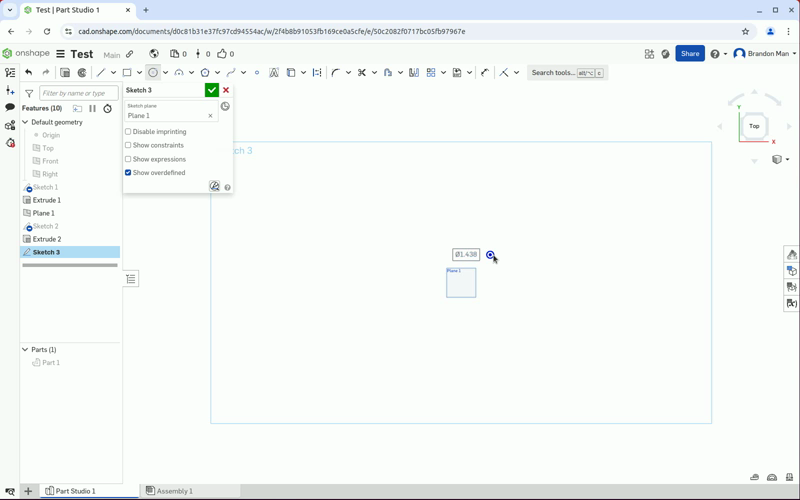
mouse_move(489, 254)
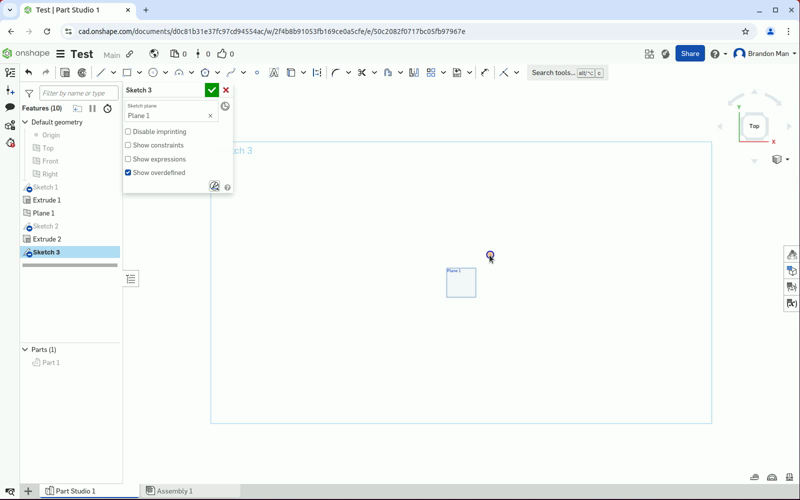
scroll(6)
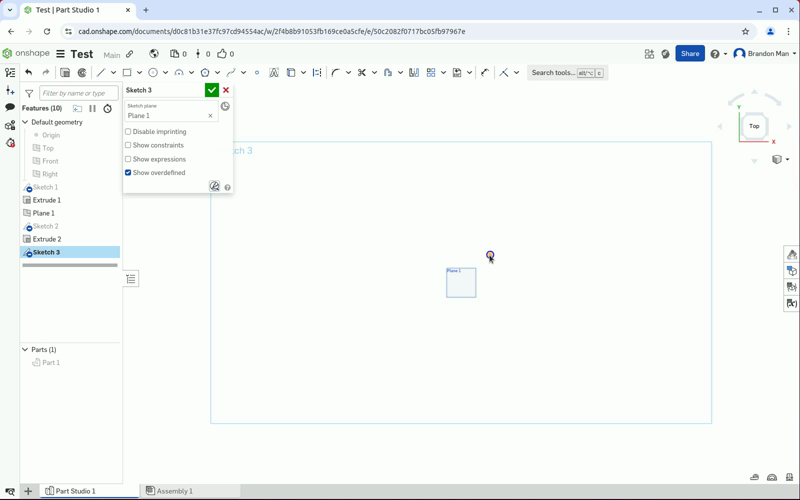
scroll(6)
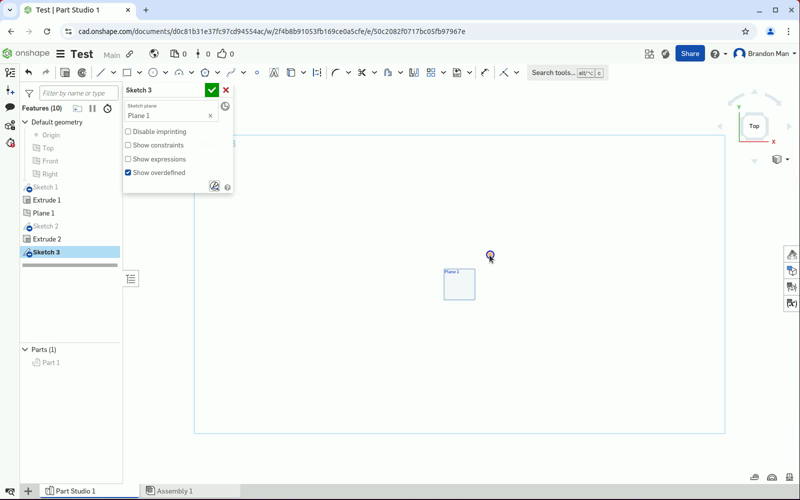
scroll(6)
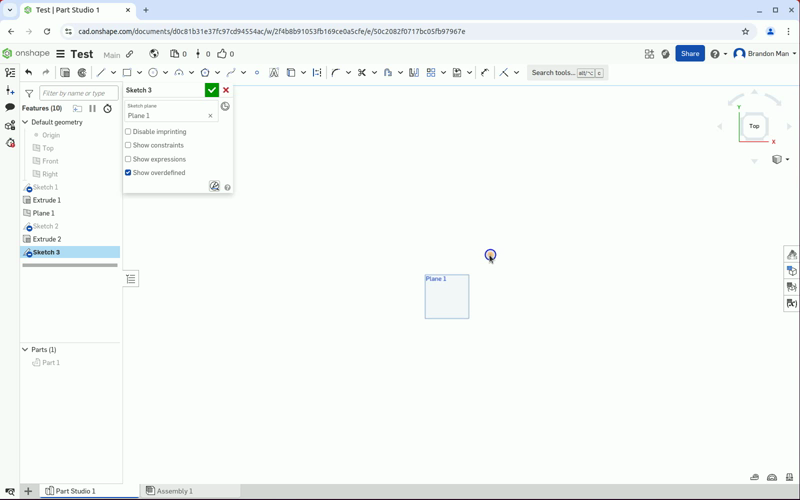
scroll(6)
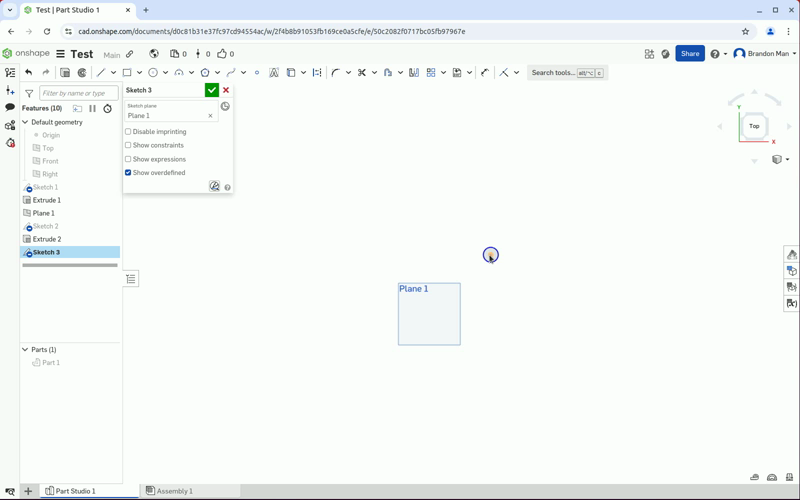
scroll(6)
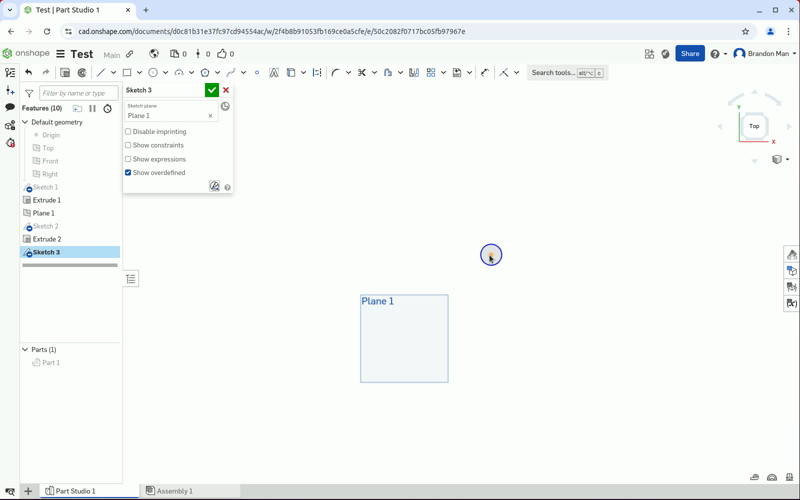
scroll(6)
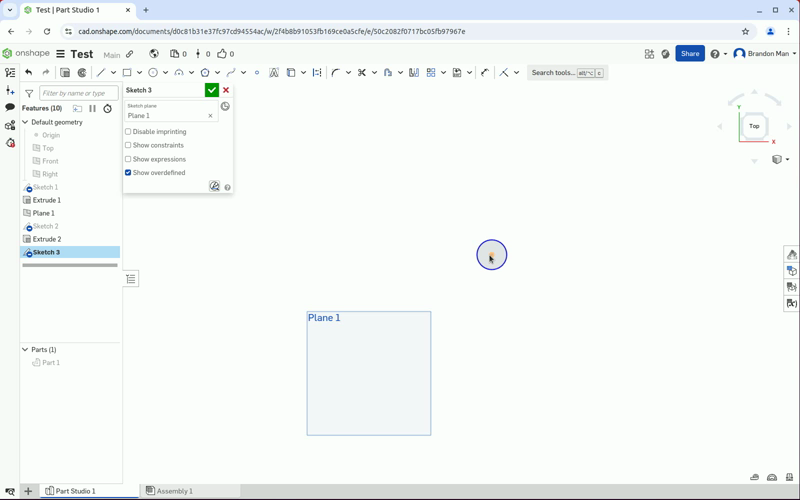
scroll(6)
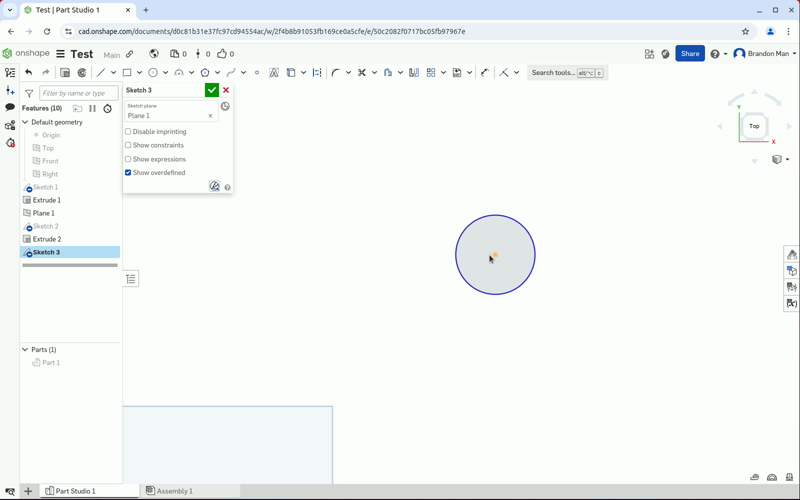
click(489, 254)
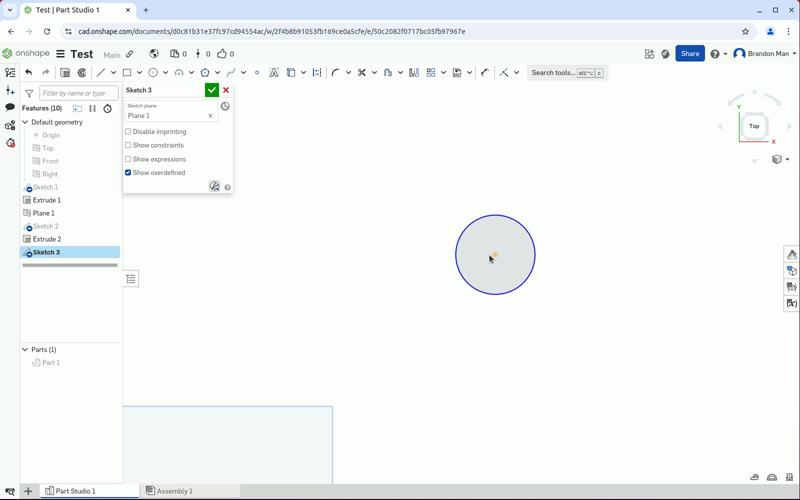
scroll(-6)
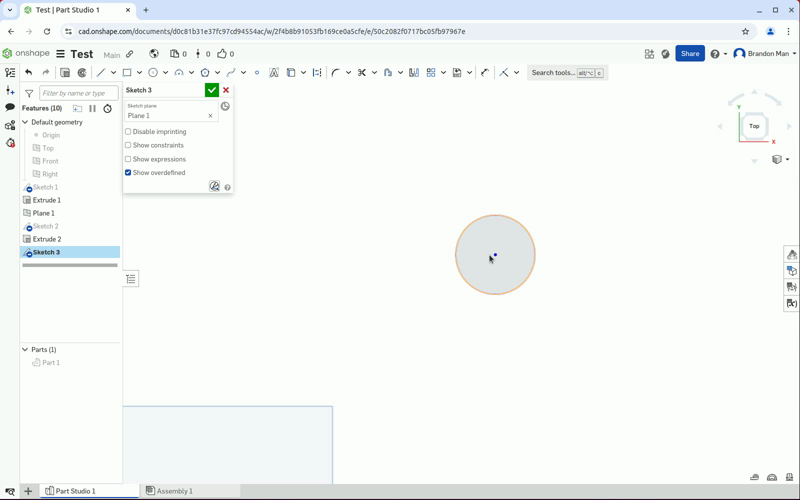
scroll(-6)
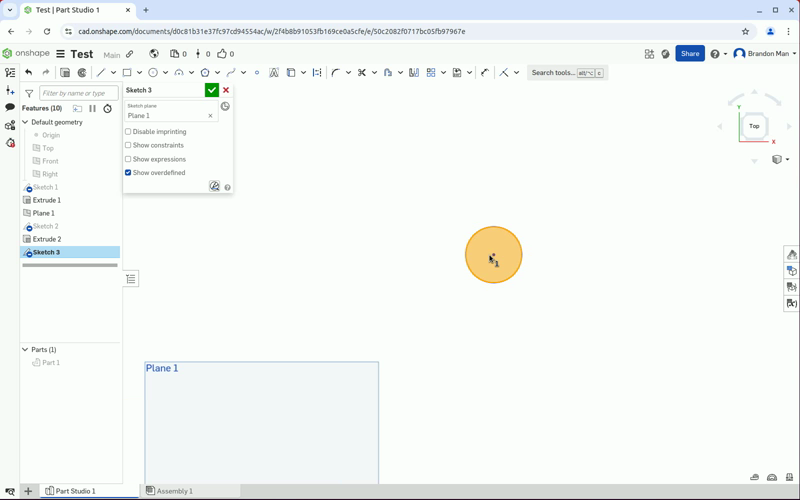
scroll(-6)
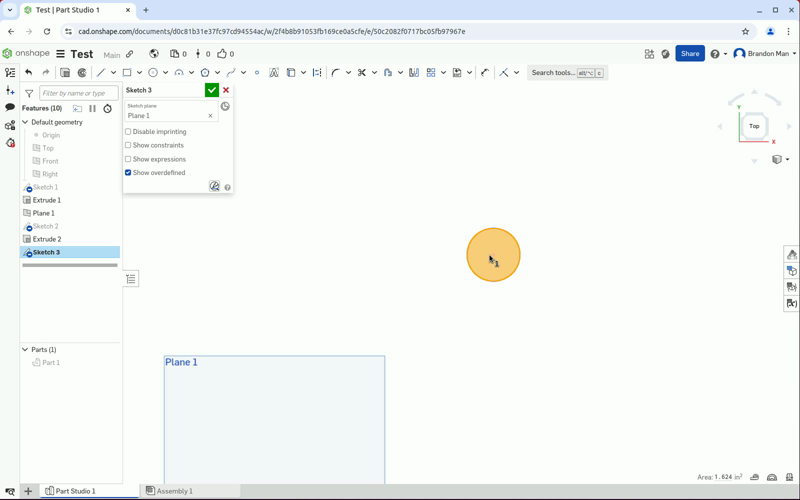
scroll(-6)
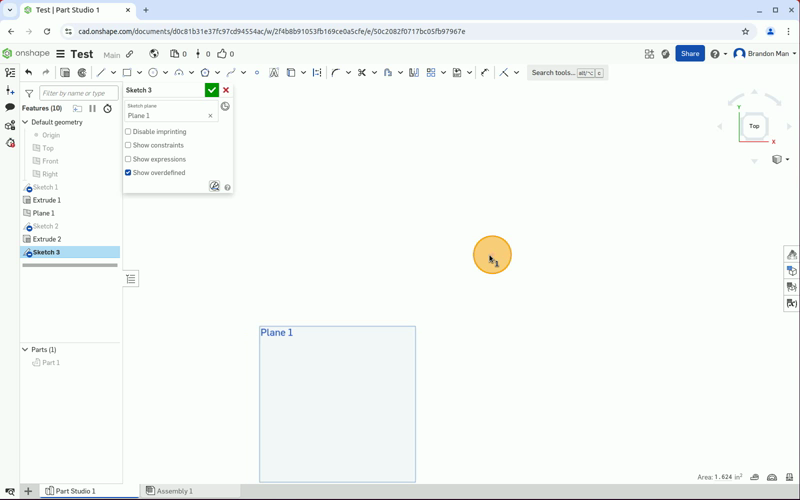
scroll(-6)
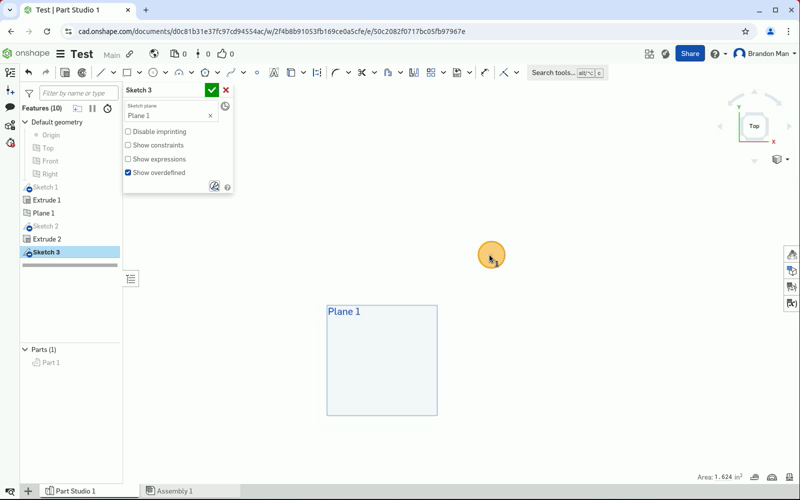
scroll(-6)
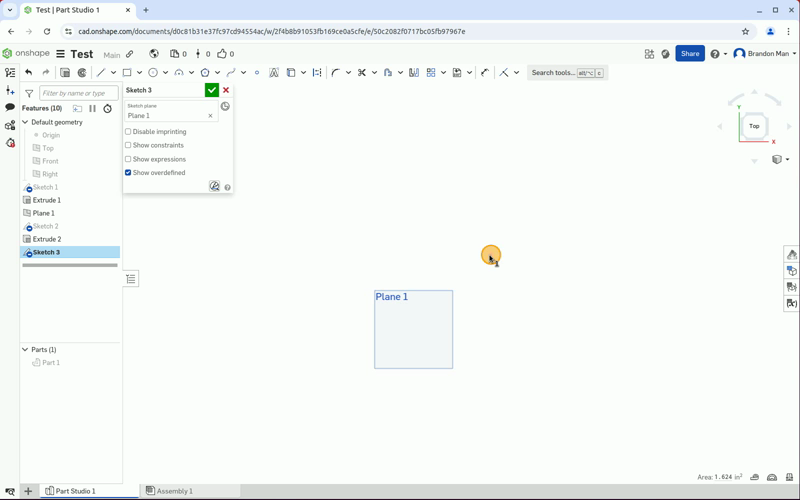
scroll(-6)
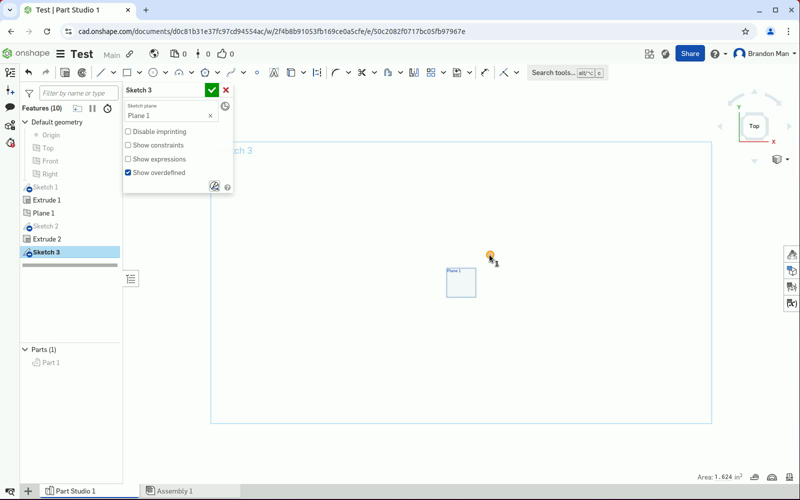
mouse_move(73, 352)
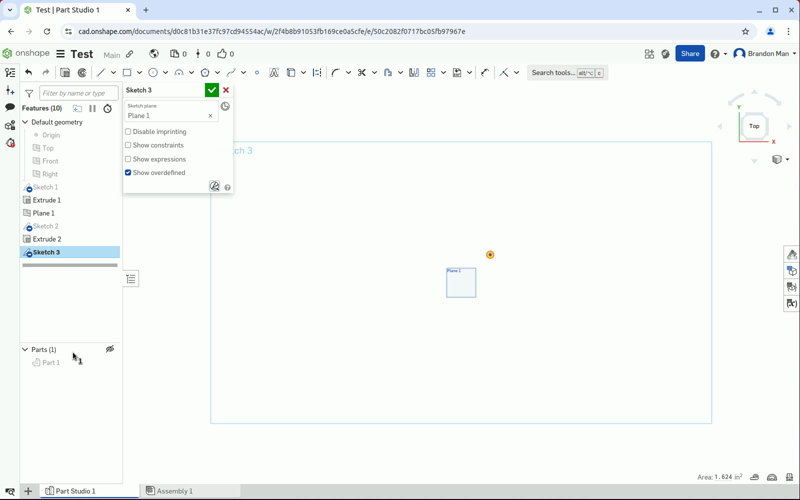
key(shift+y)
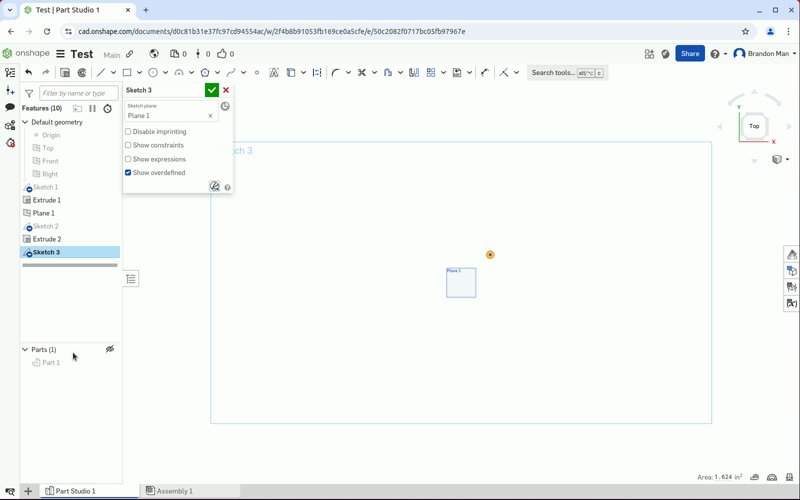
key(shift+e)
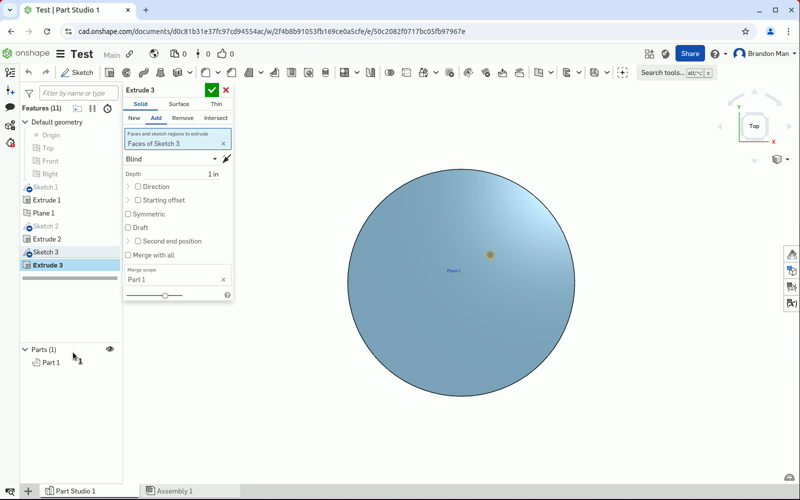
mouse_move(143, 106)
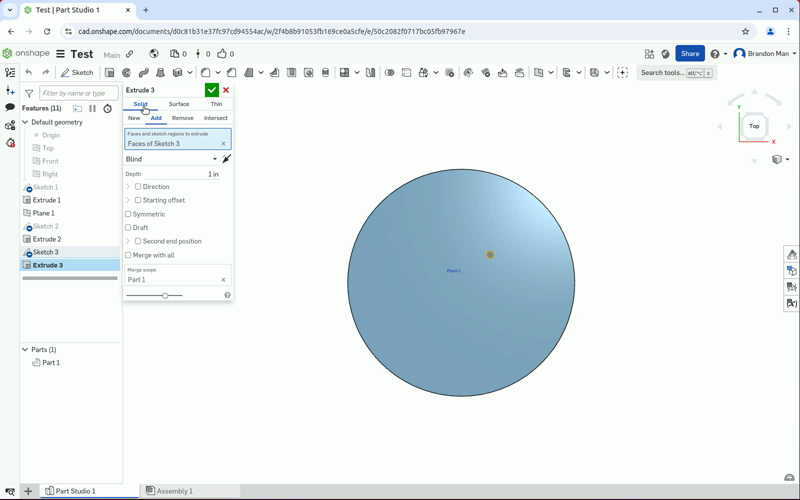
click(143, 106)
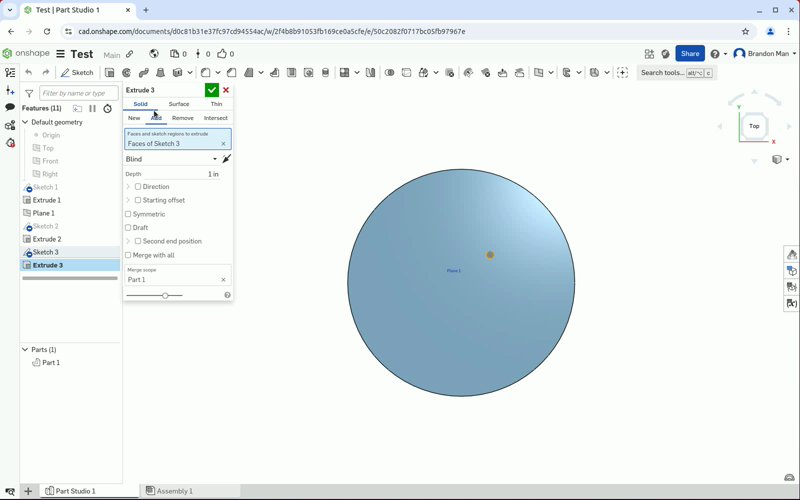
mouse_move(186, 120)
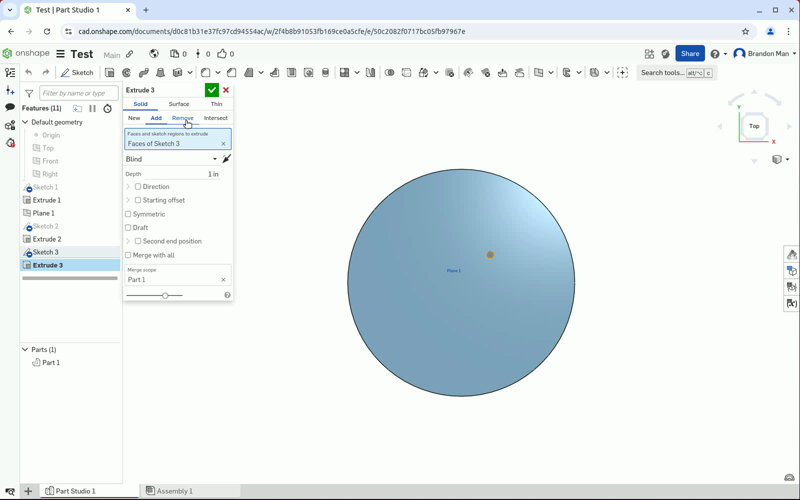
click(186, 120)
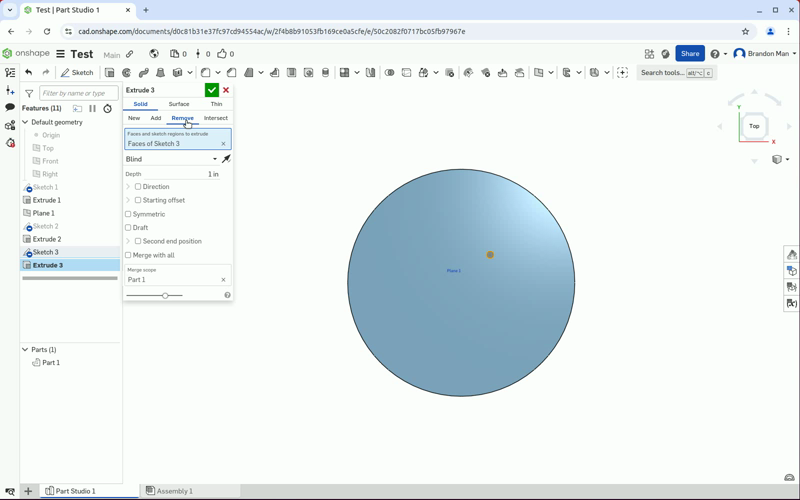
key(tab, 4)
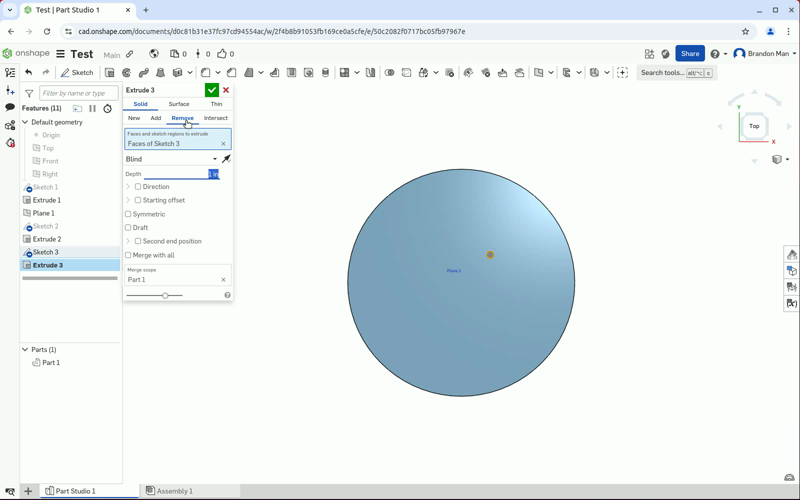
text(0.722)
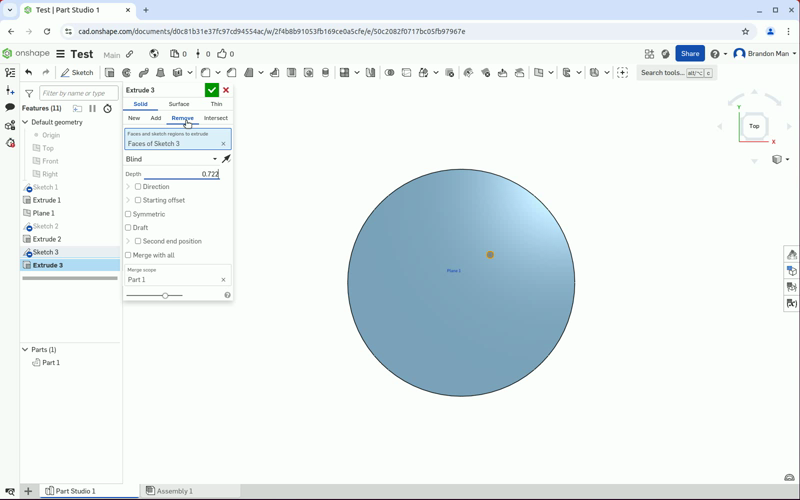
key(tab, 6)
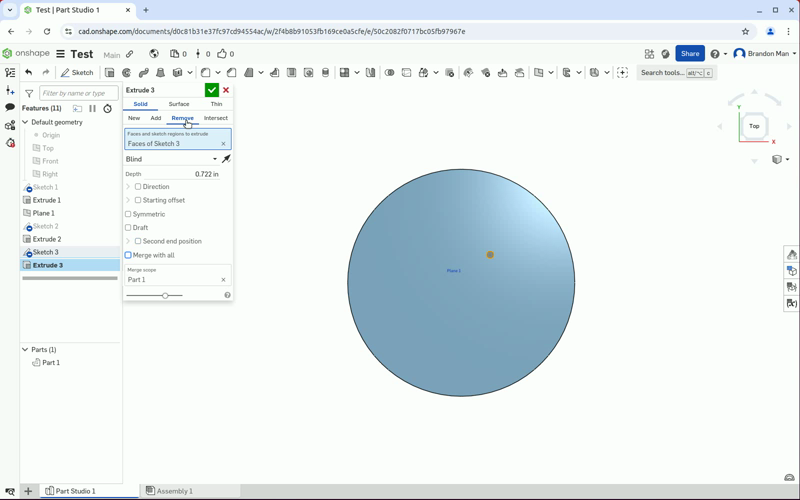
key(space)
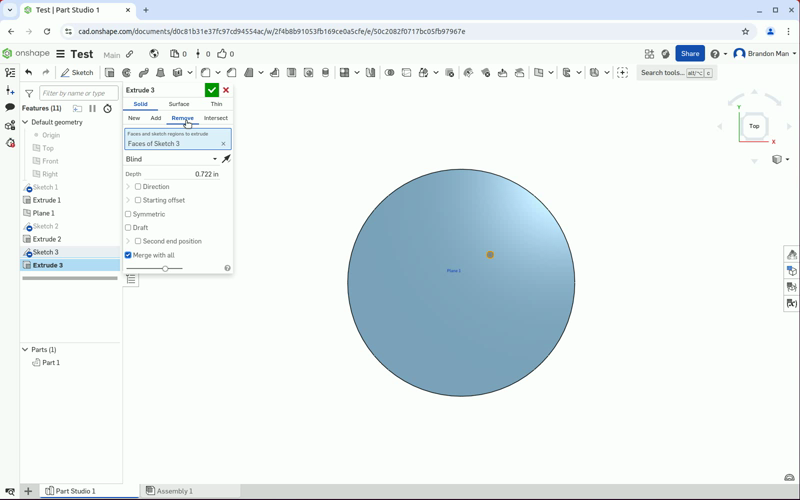
key(enter)
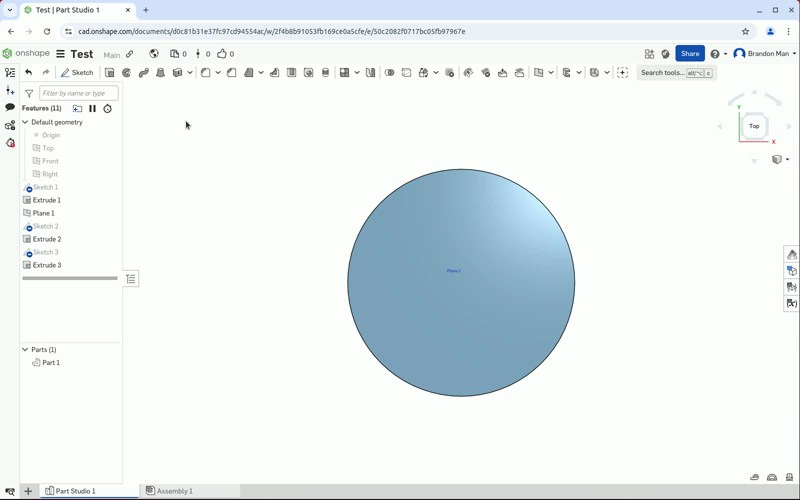
key(shift+h)
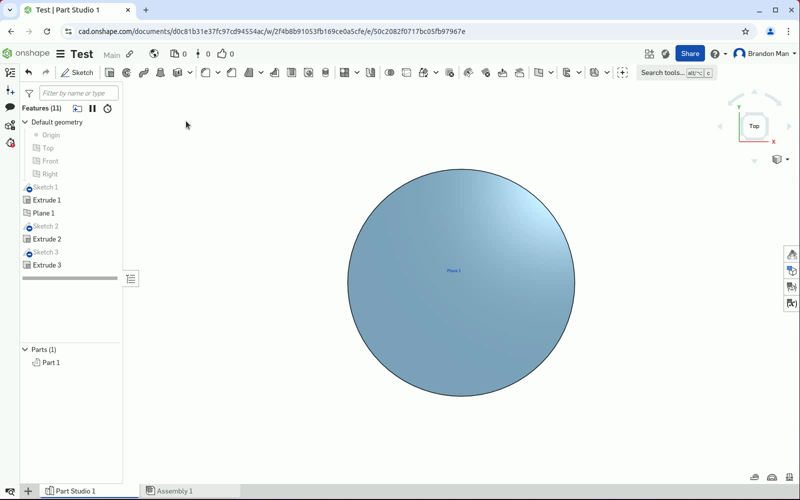
key(shift+h)
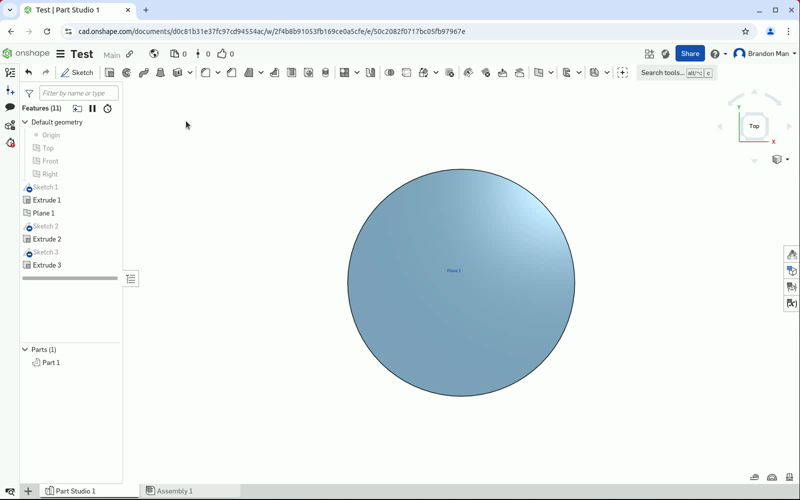
mouse_move(73, 189)
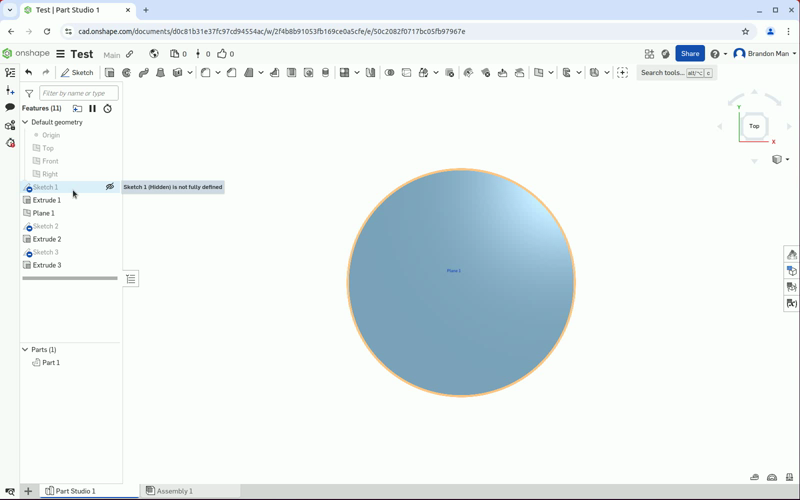
click(73, 189)
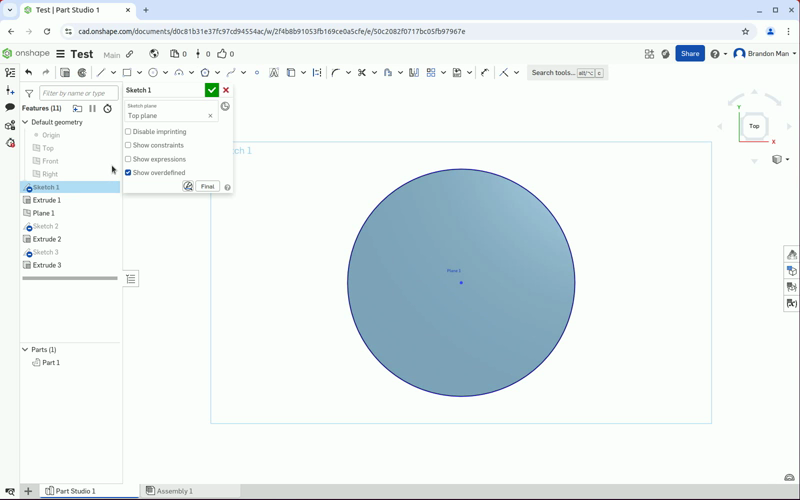
mouse_move(229, 92)
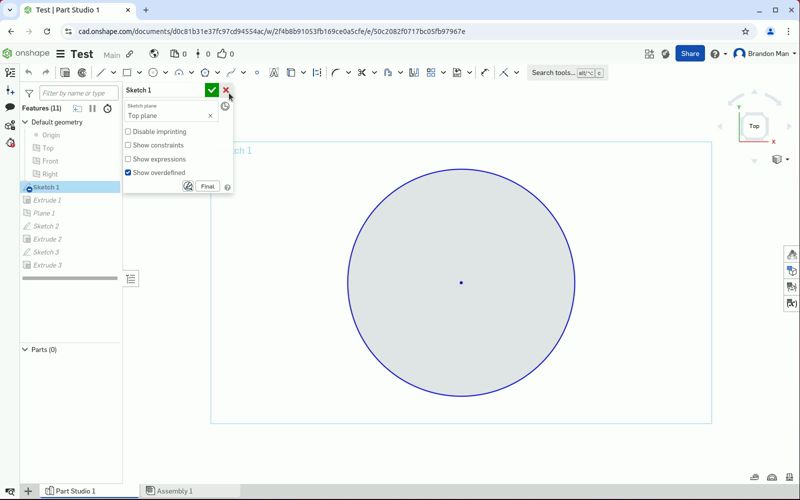
click(229, 92)
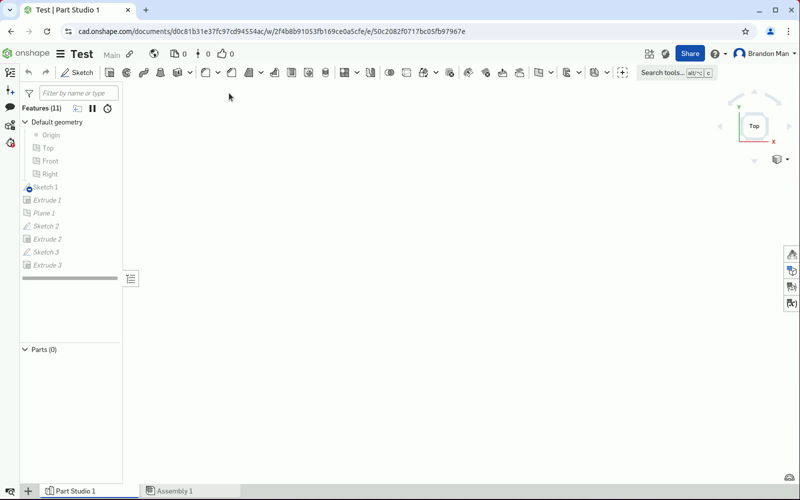
key(shift+s)
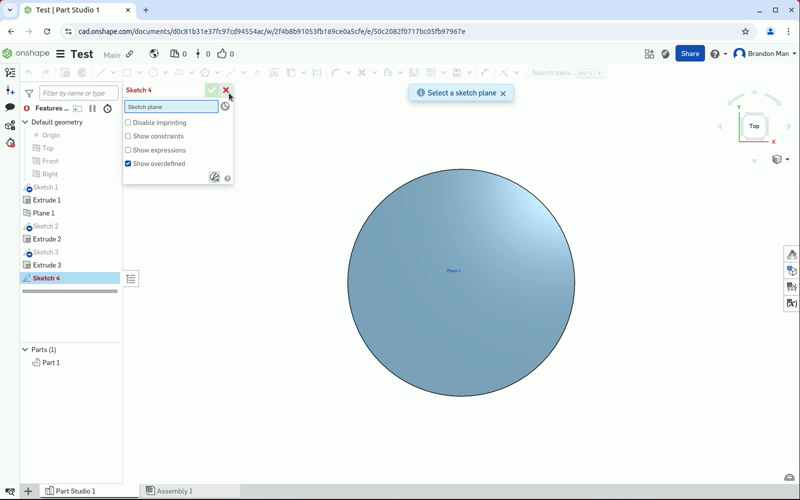
mouse_move(73, 215)
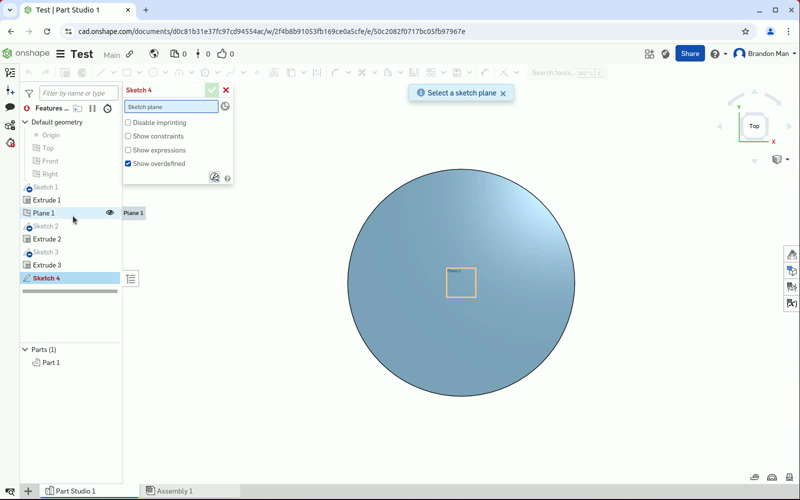
click(73, 215)
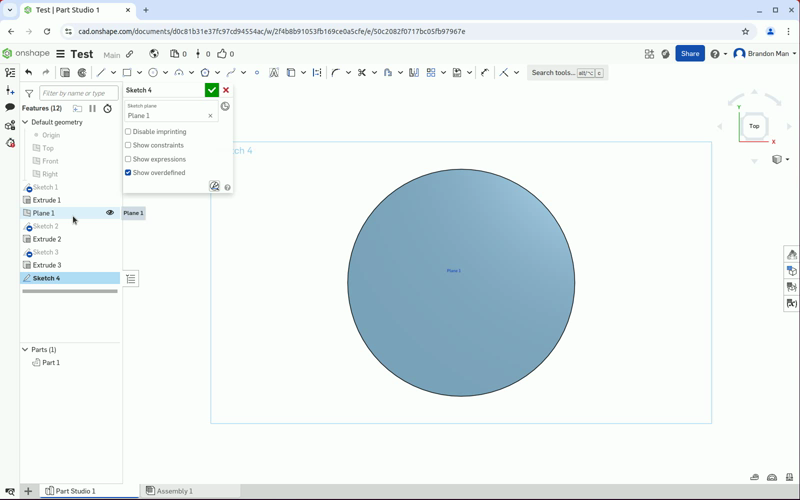
mouse_move(73, 352)
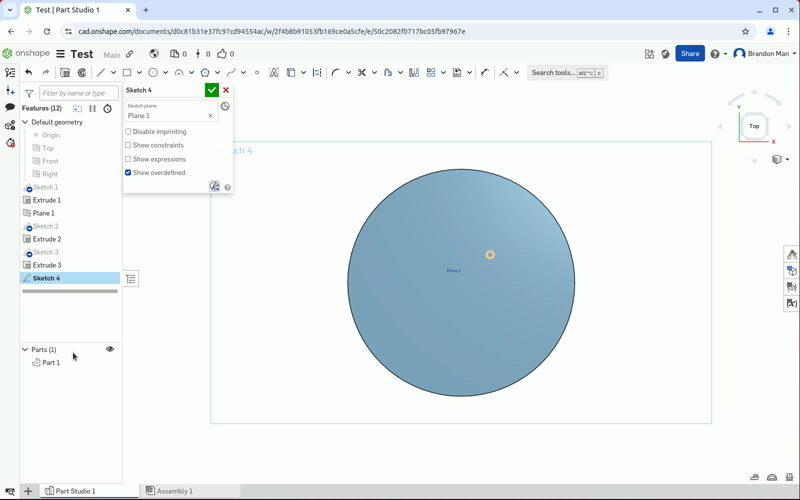
key(y)
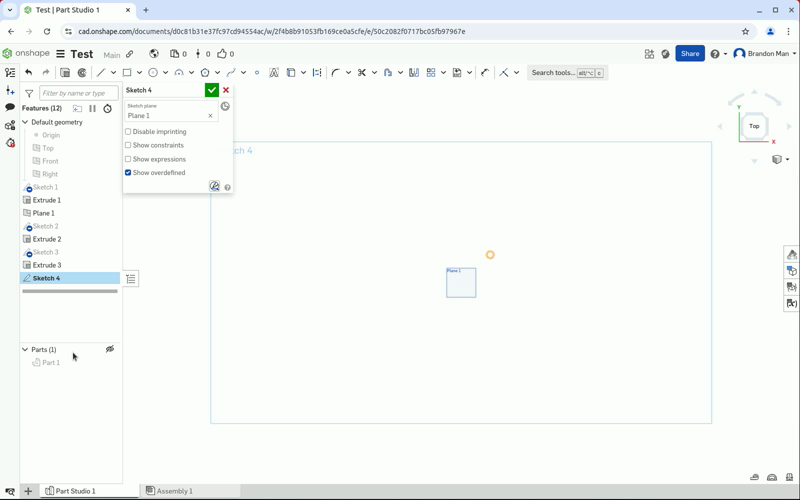
key(c)
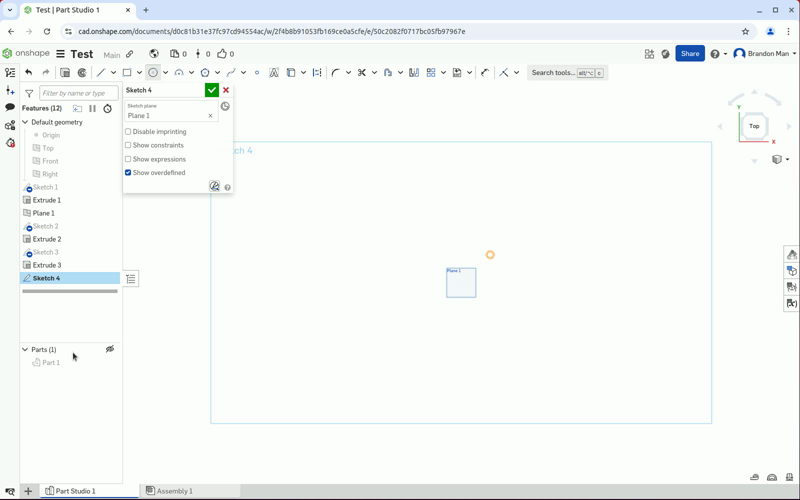
key_down(shift)
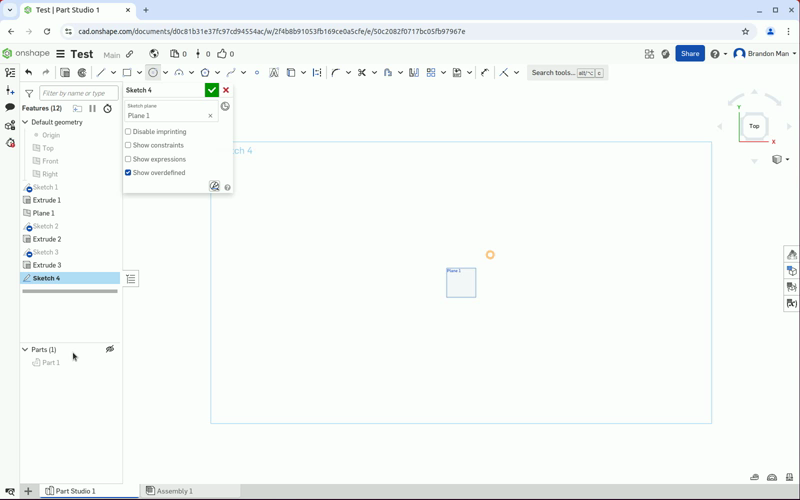
mouse_move(490, 311)
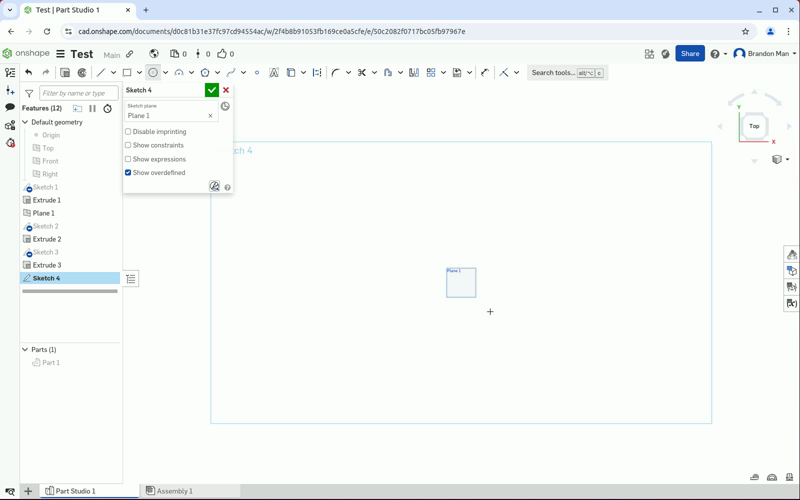
click(490, 311)
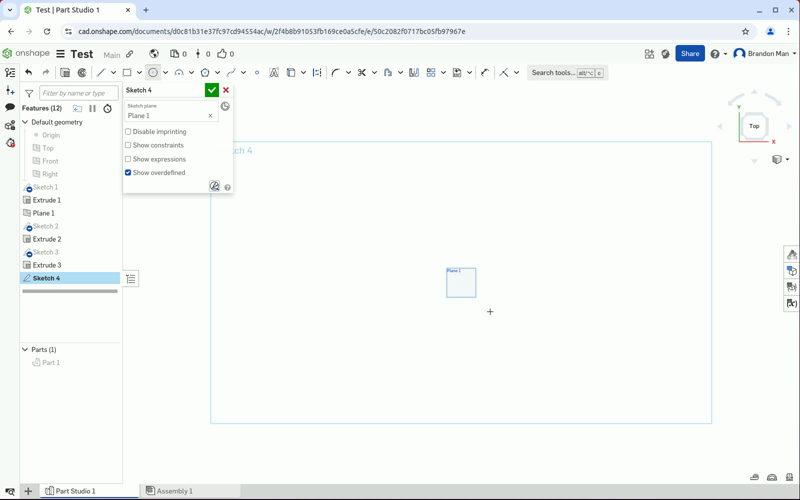
key_up(shift)
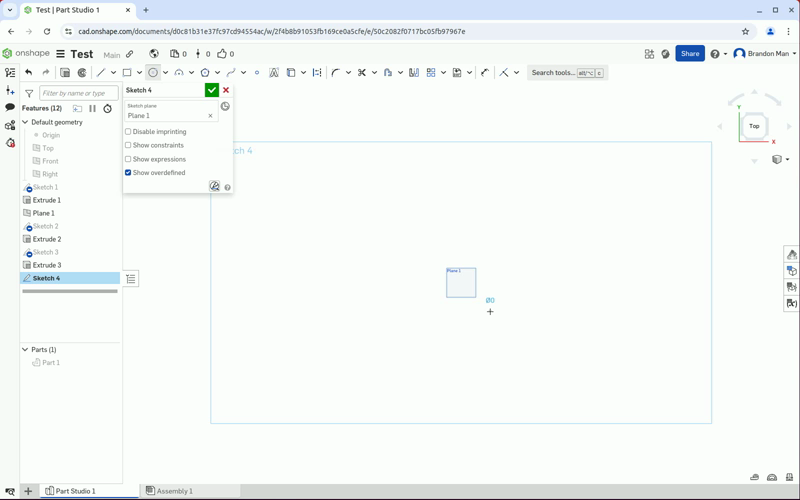
mouse_move(493, 311)
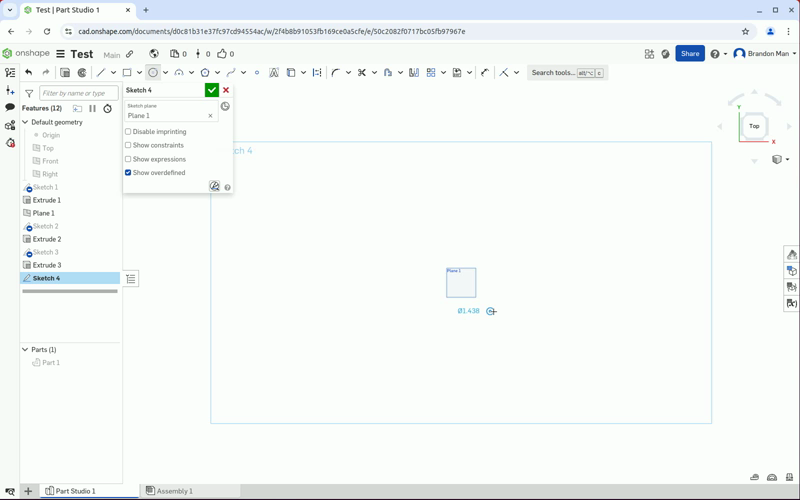
click(493, 311)
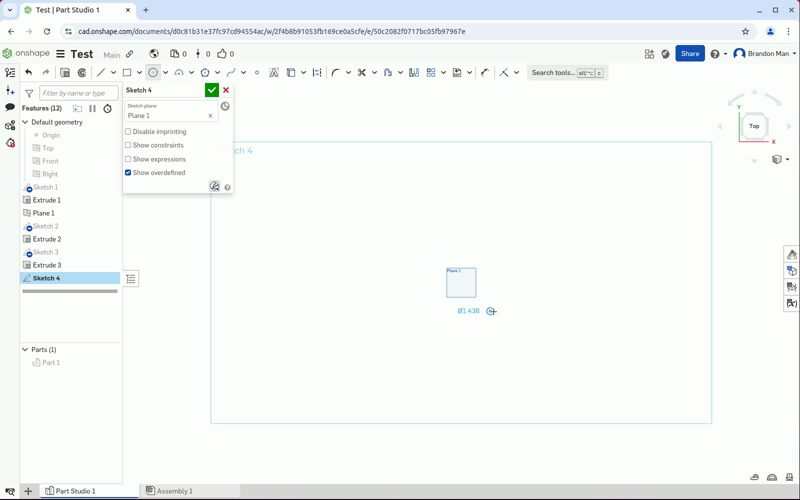
key(esc)
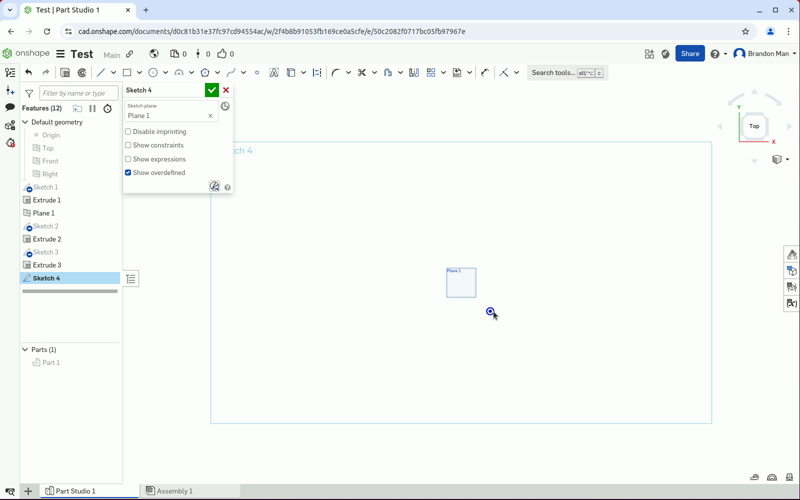
mouse_move(490, 307)
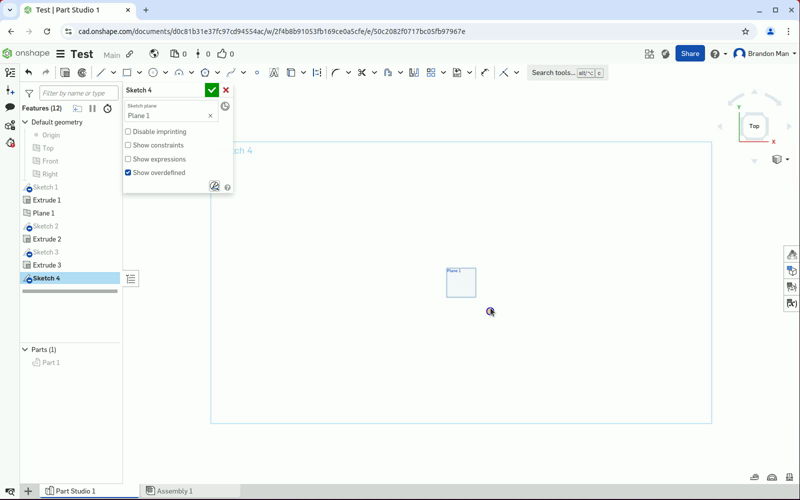
scroll(6)
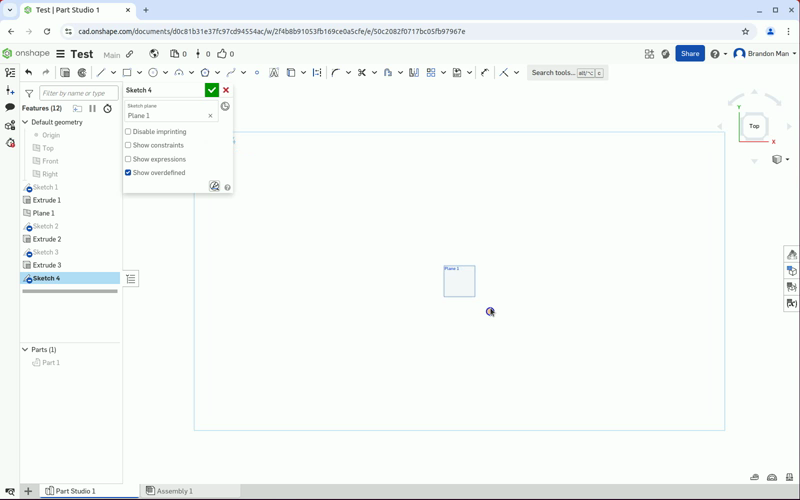
scroll(6)
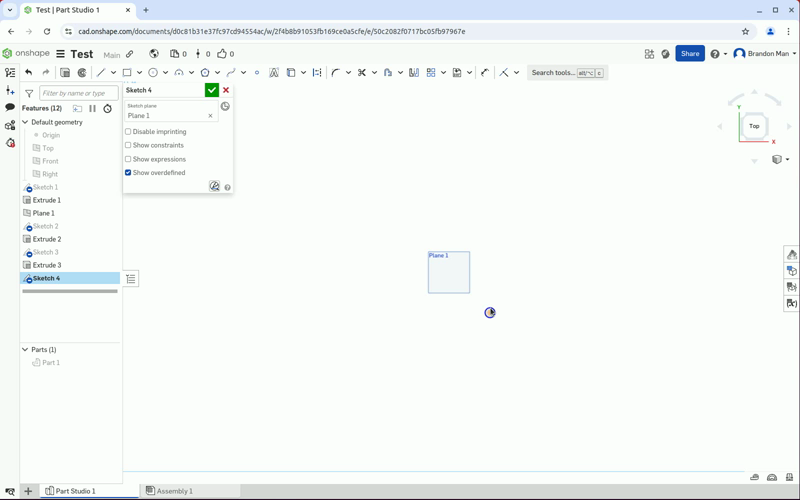
scroll(6)
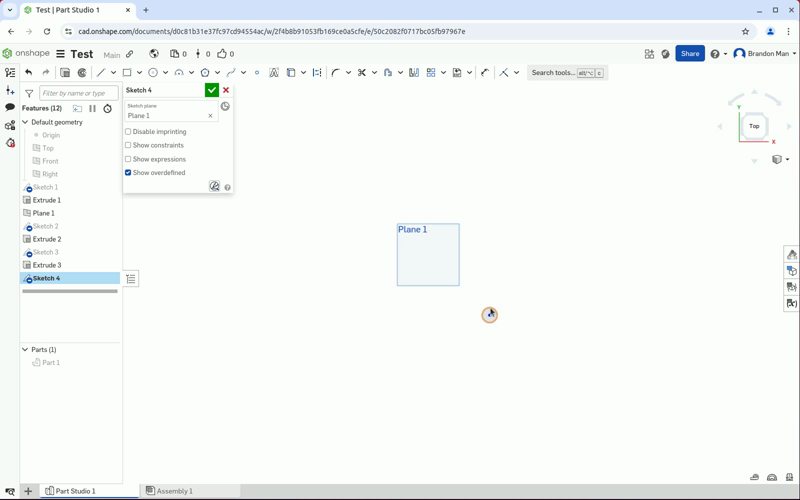
scroll(6)
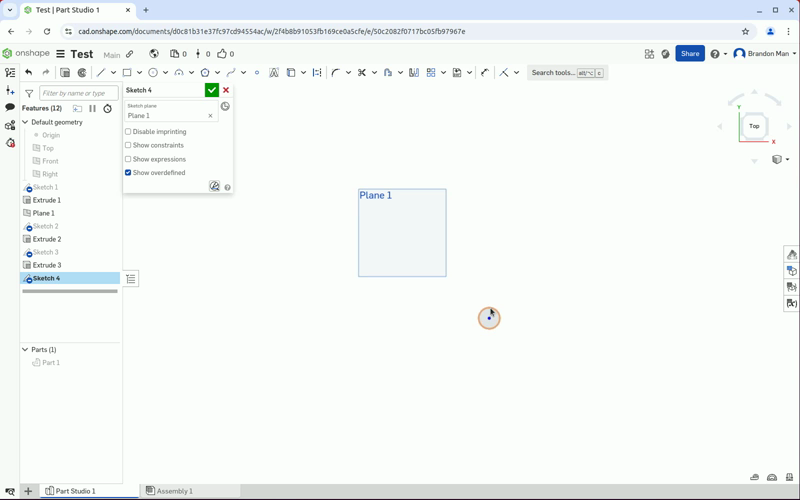
scroll(6)
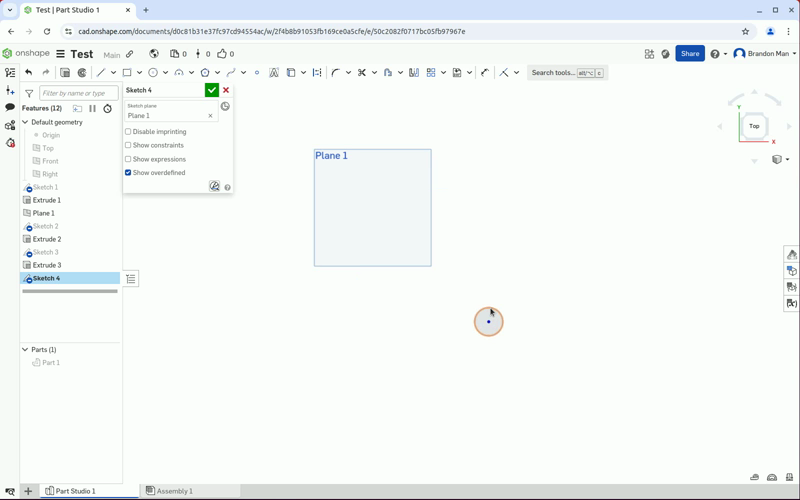
scroll(6)
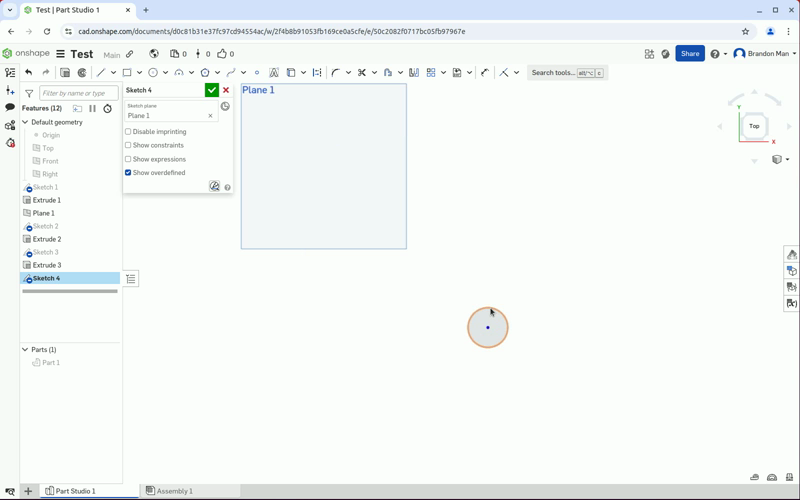
scroll(6)
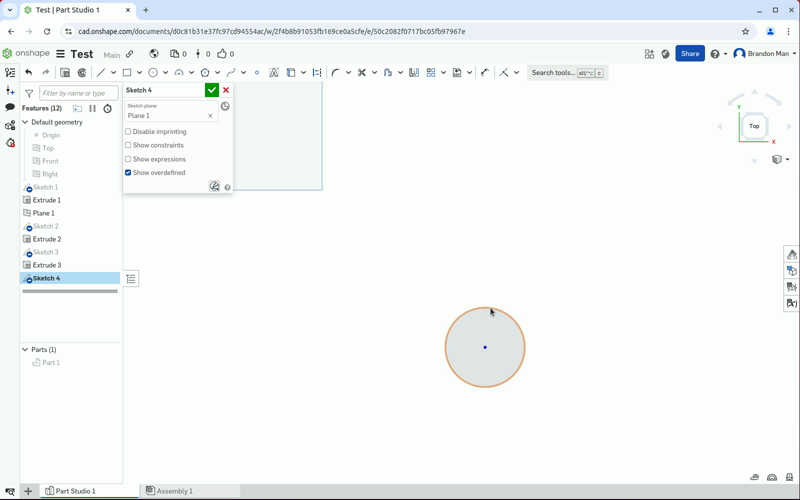
click(490, 307)
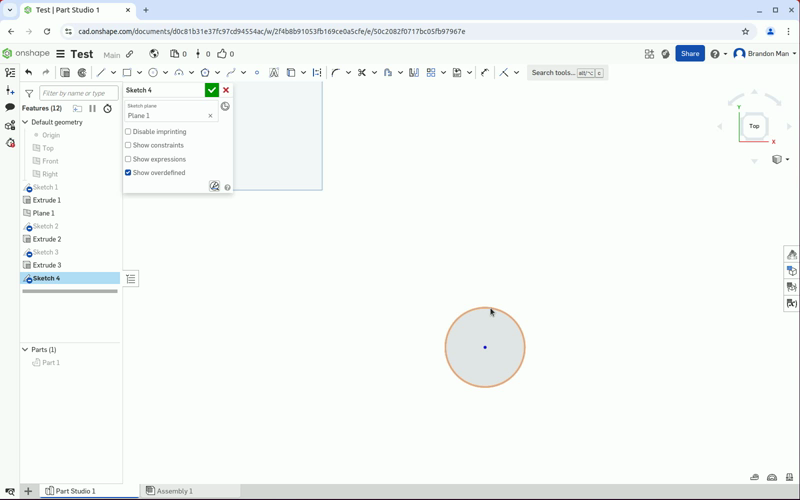
scroll(-6)
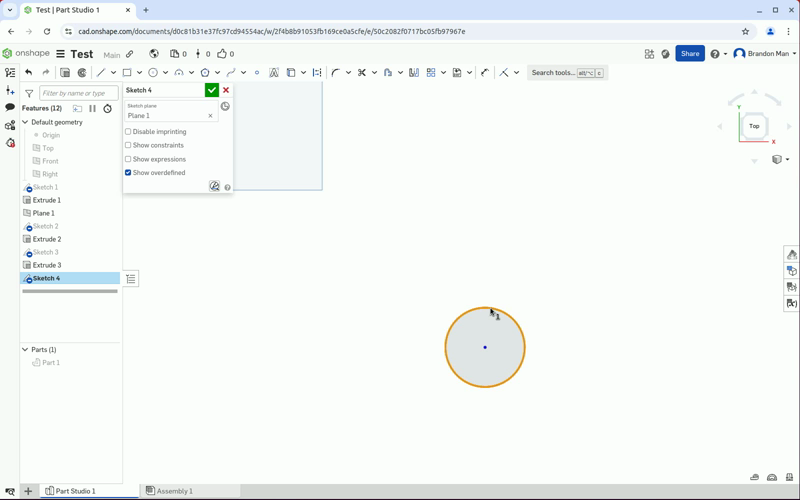
scroll(-6)
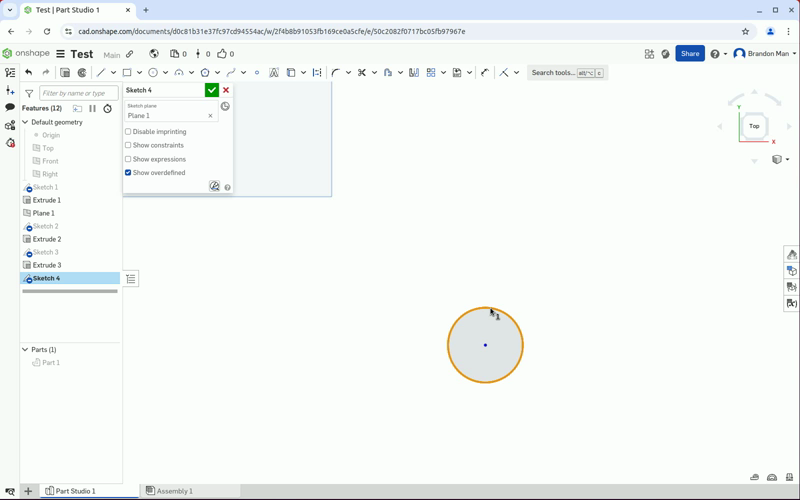
scroll(-6)
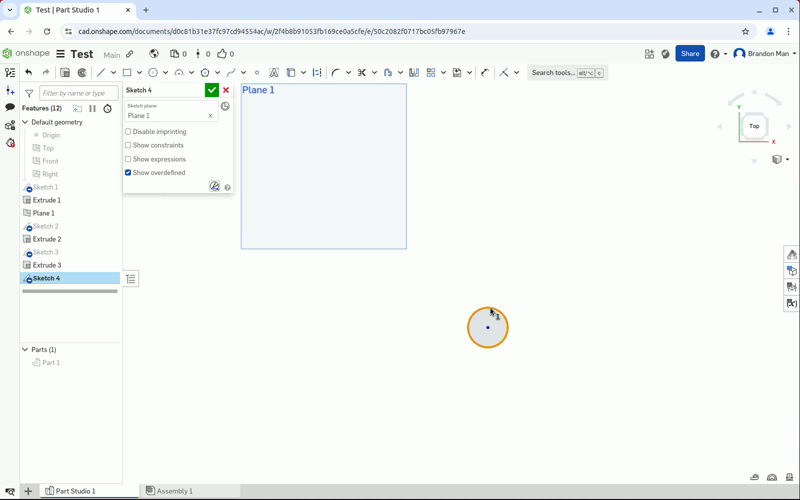
scroll(-6)
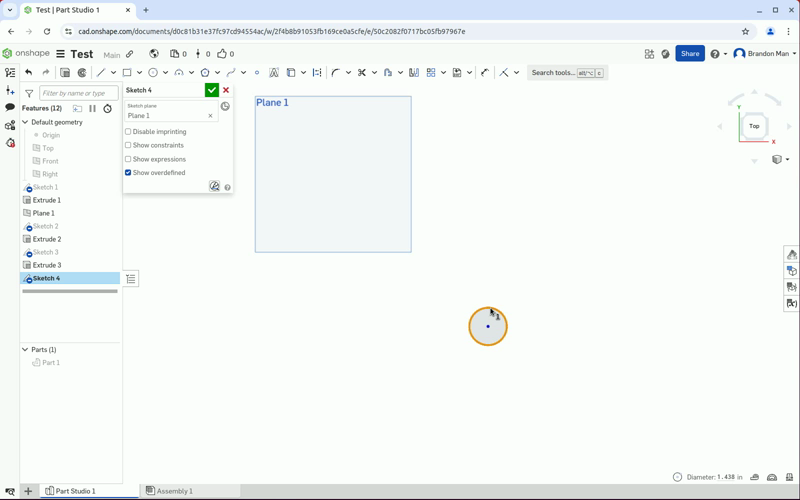
scroll(-6)
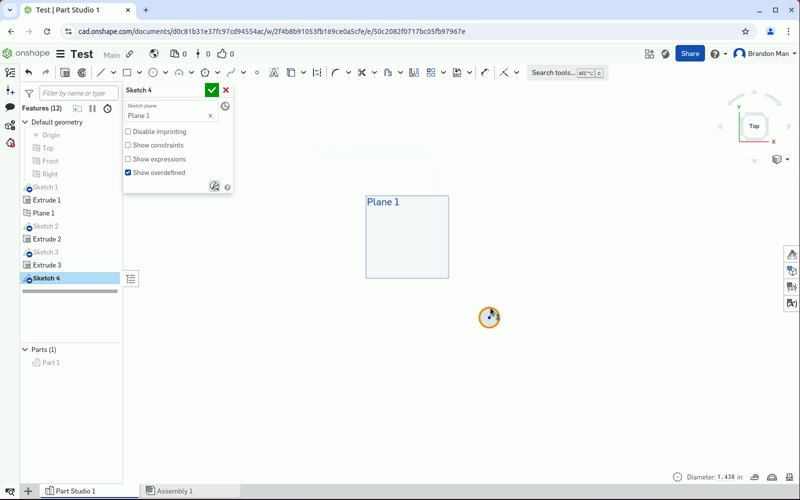
scroll(-6)
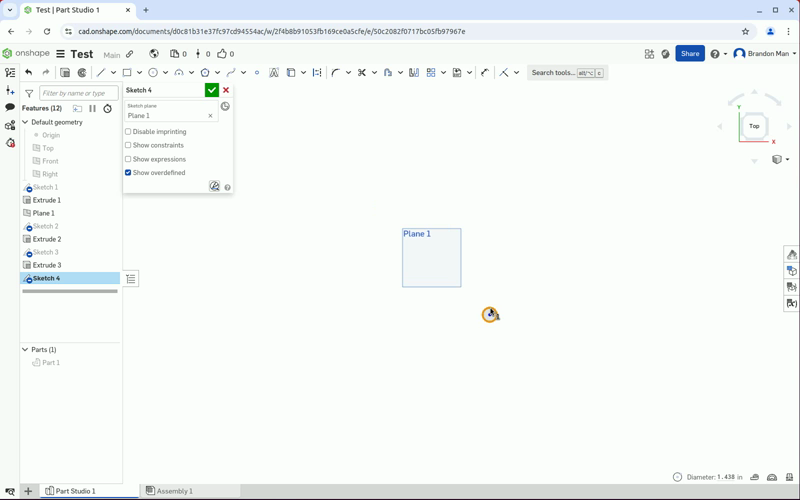
scroll(-6)
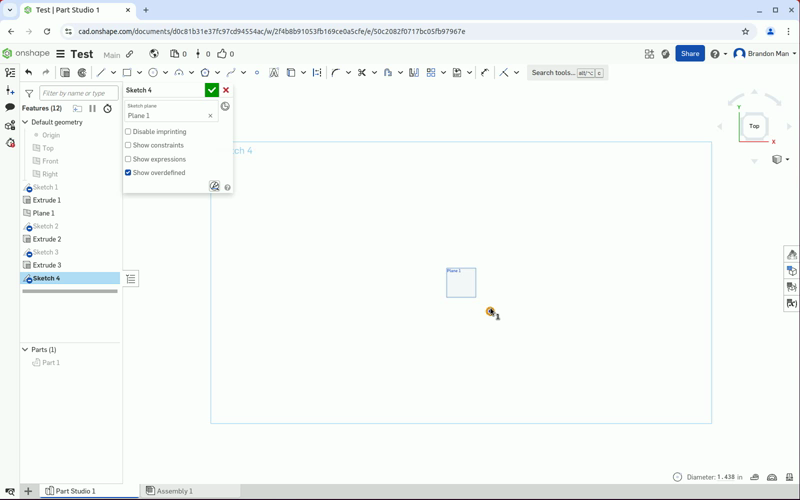
mouse_move(73, 352)
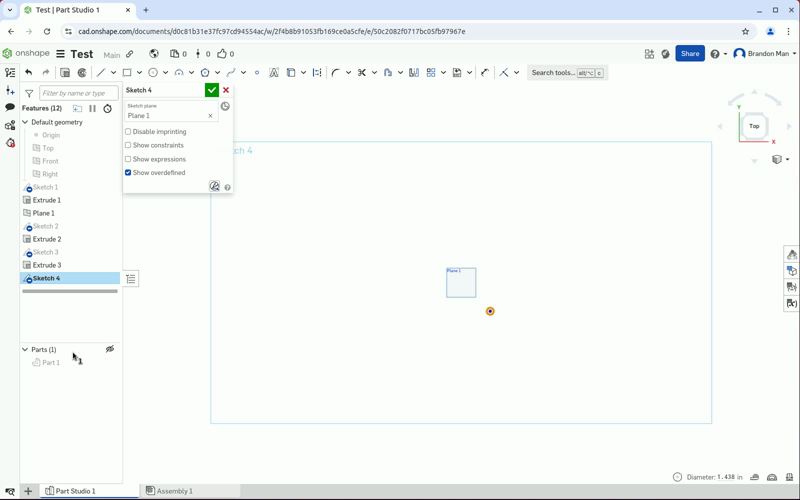
key(shift+y)
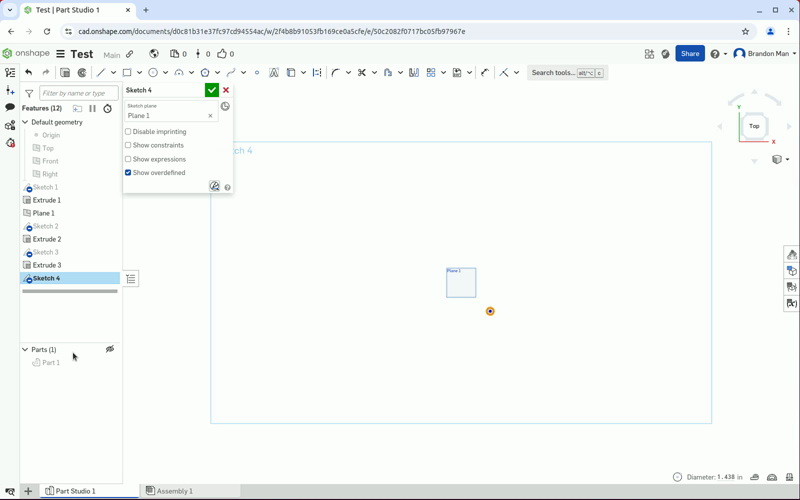
key(shift+e)
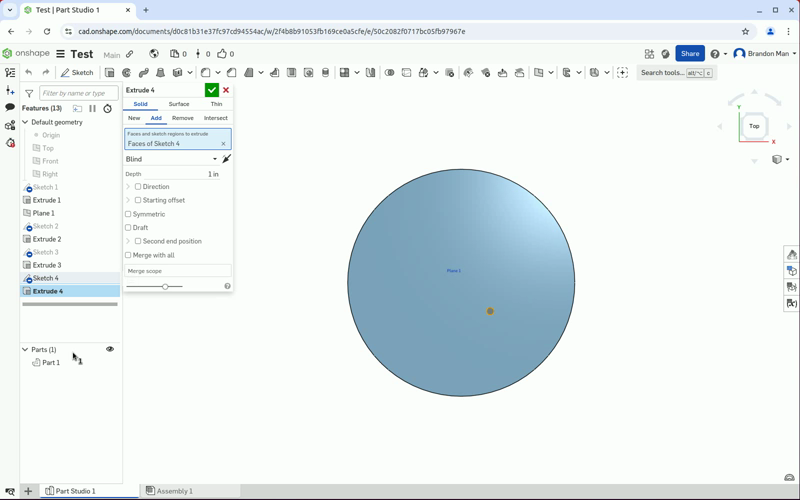
mouse_move(143, 106)
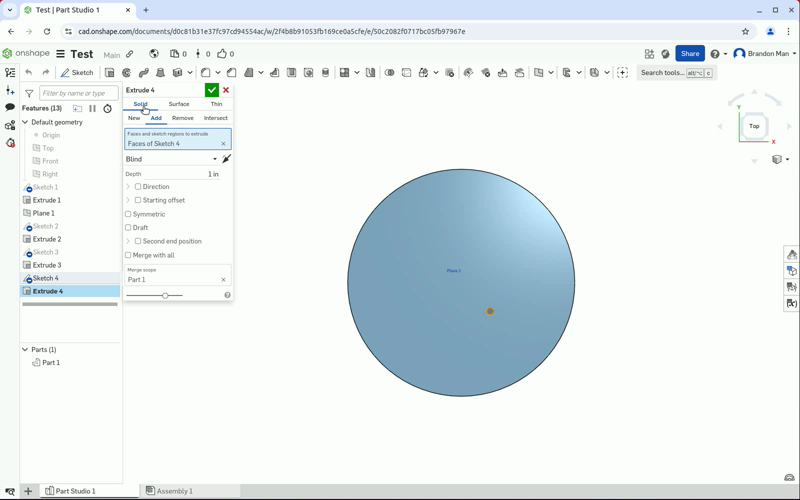
click(143, 106)
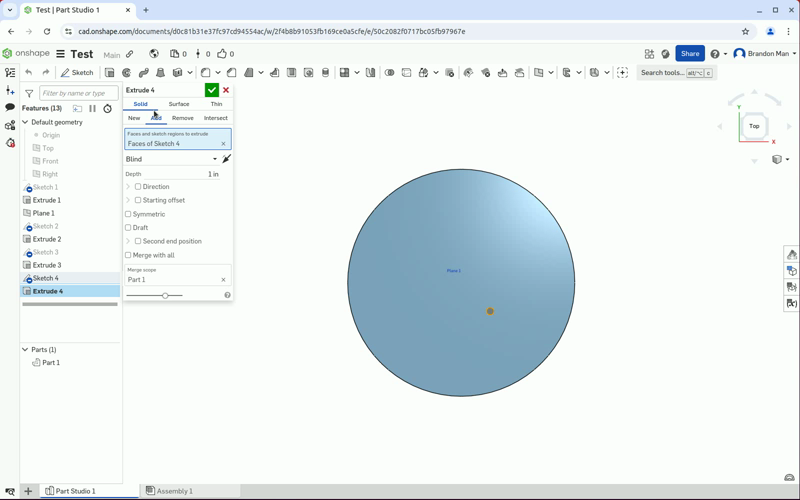
mouse_move(186, 120)
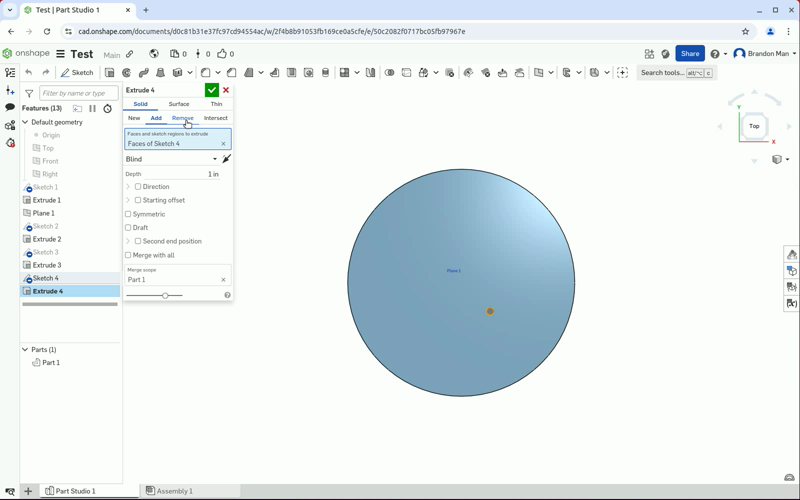
click(186, 120)
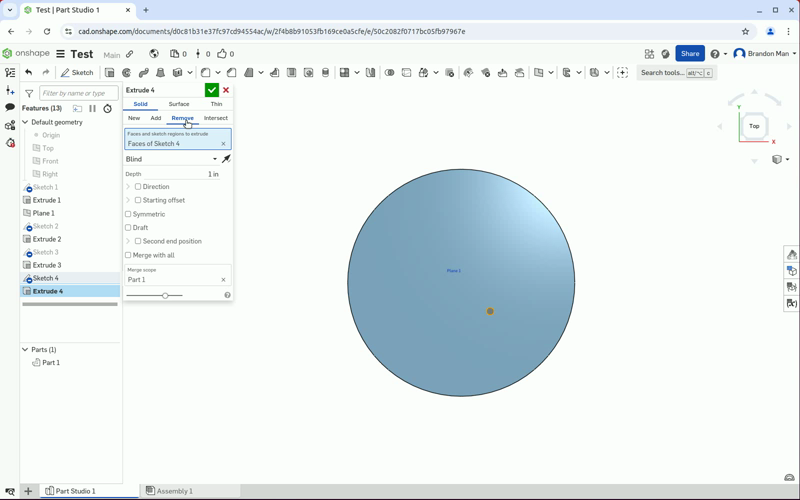
key(tab, 4)
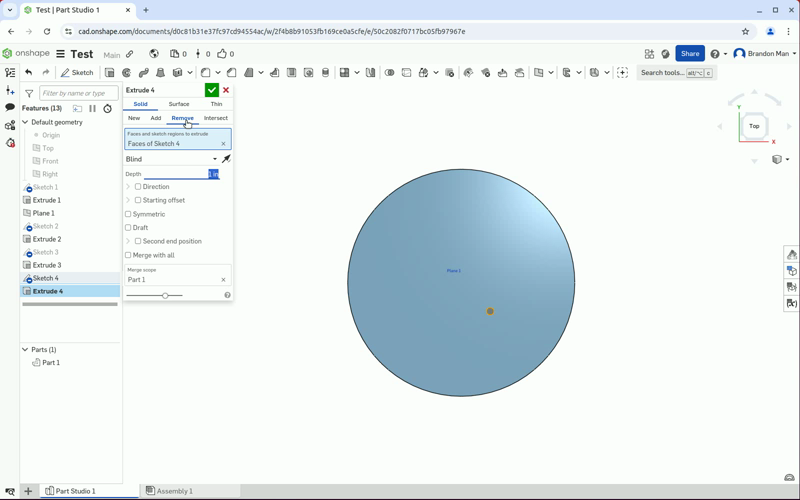
text(0.722)
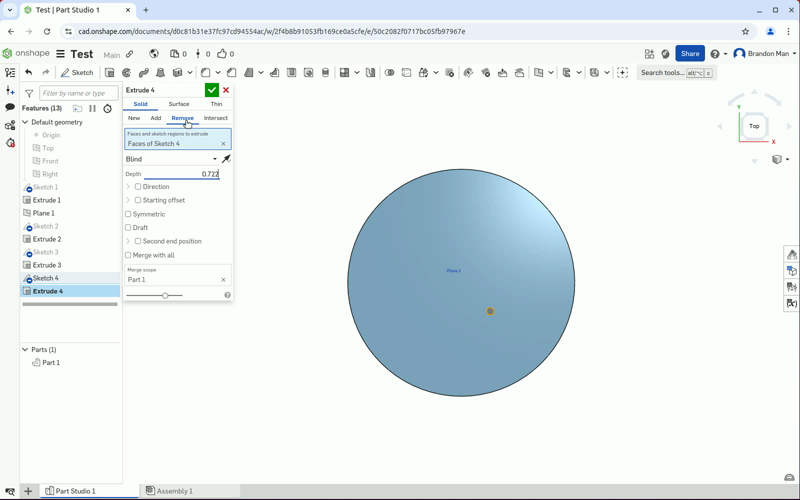
key(tab, 6)
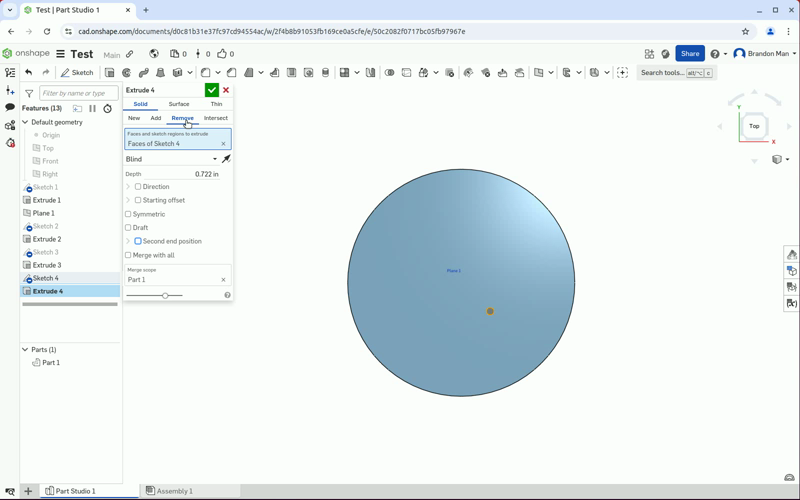
key(space)
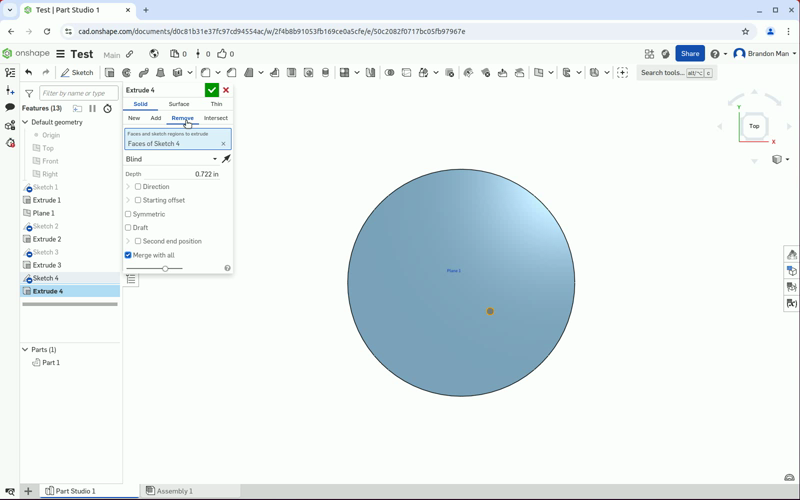
key(enter)
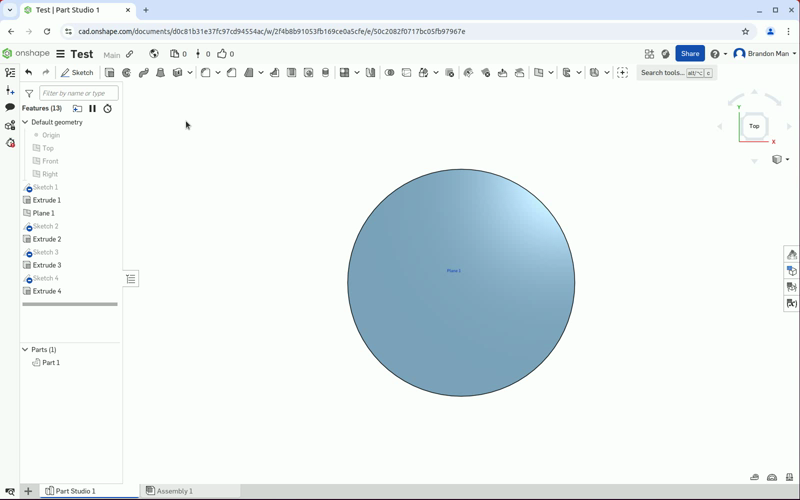
key(shift+h)
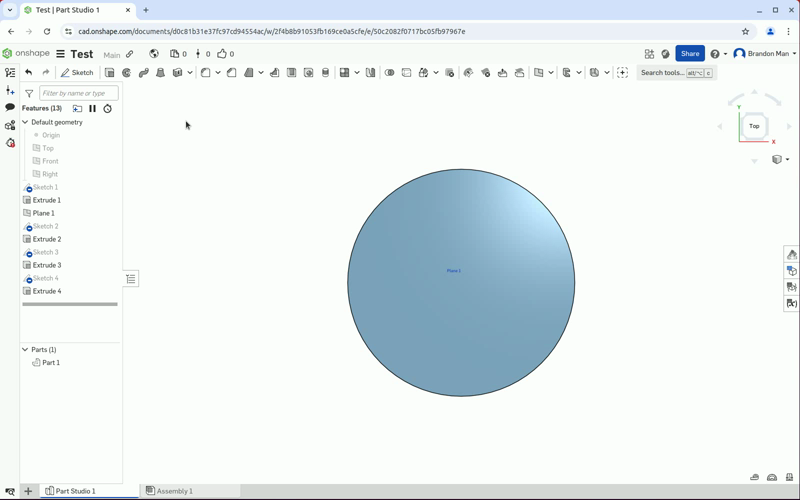
key(shift+h)
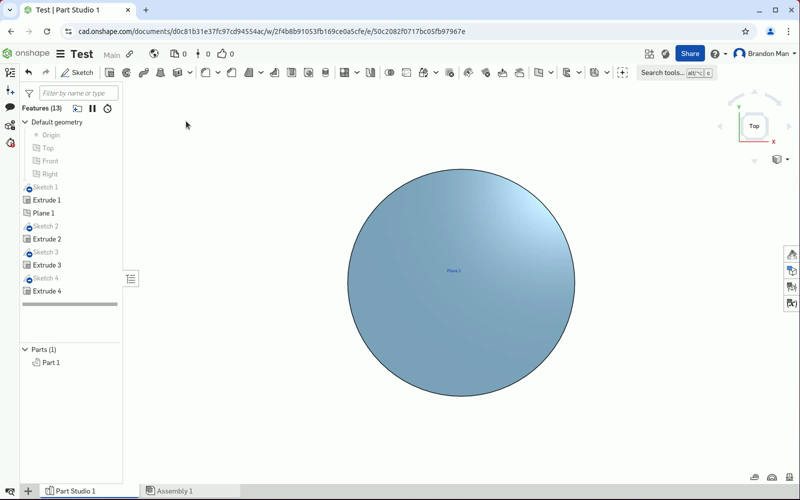
mouse_move(73, 189)
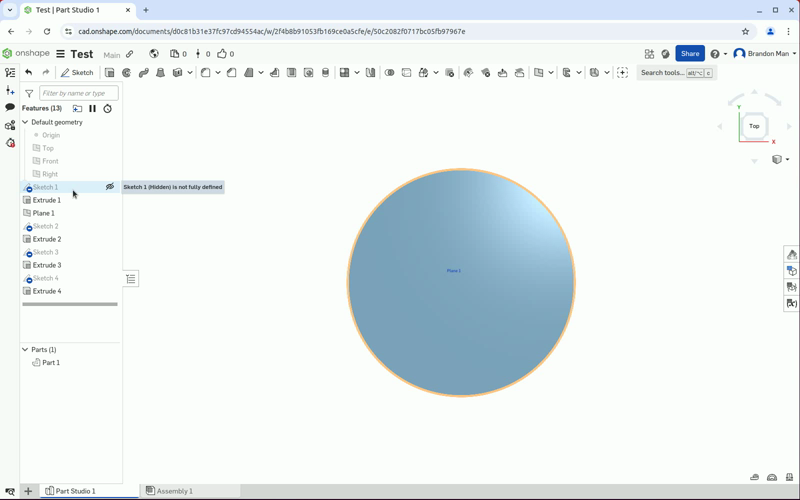
click(73, 189)
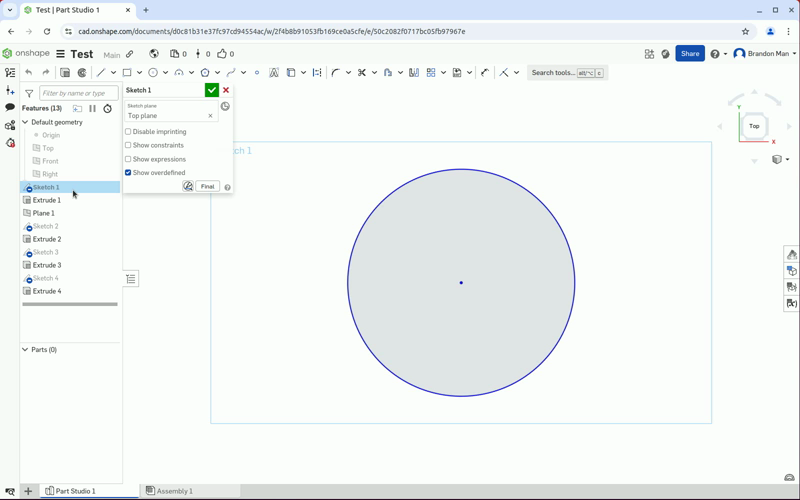
mouse_move(229, 92)
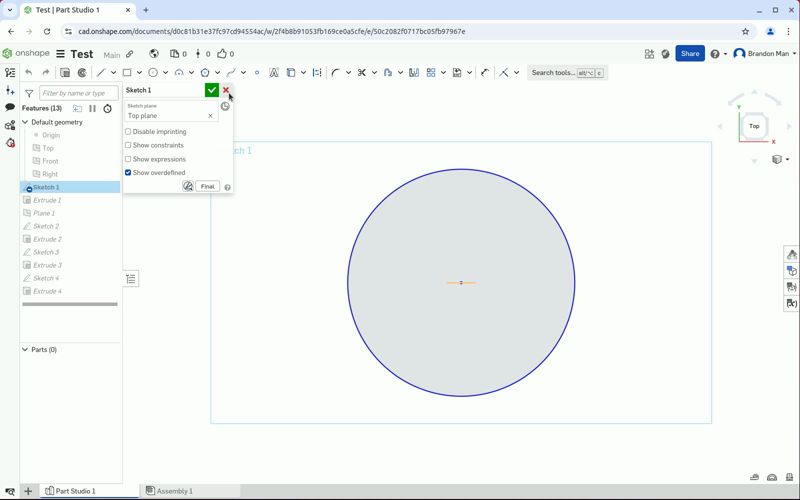
click(229, 92)
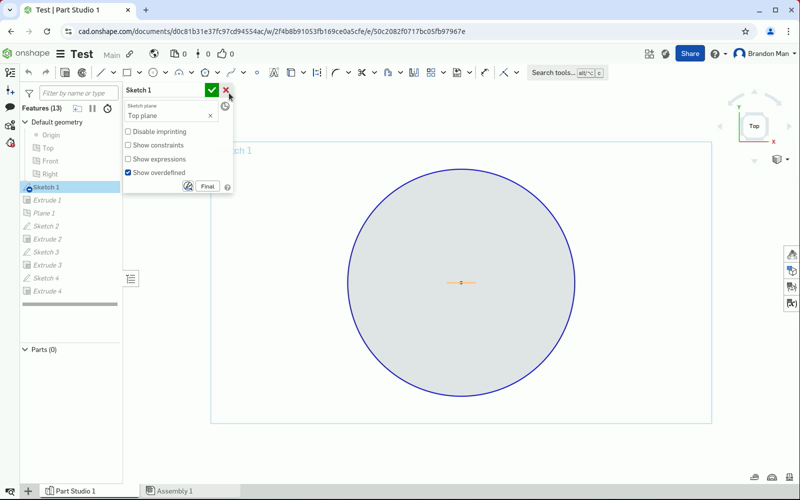
key(shift+s)
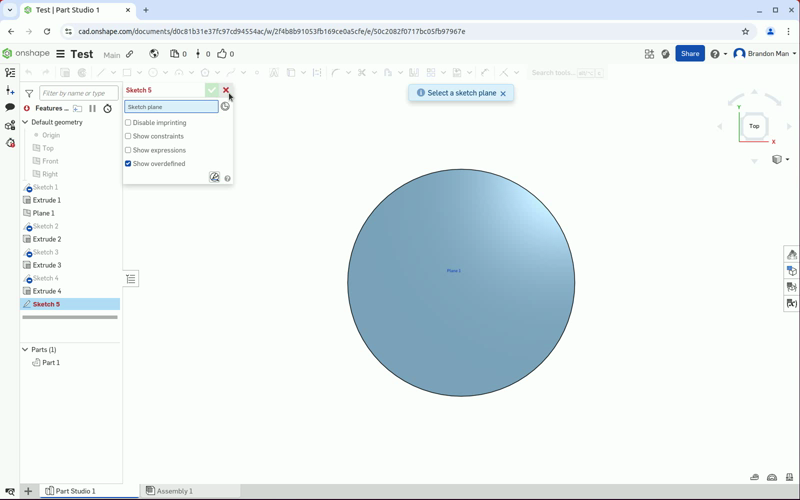
mouse_move(73, 215)
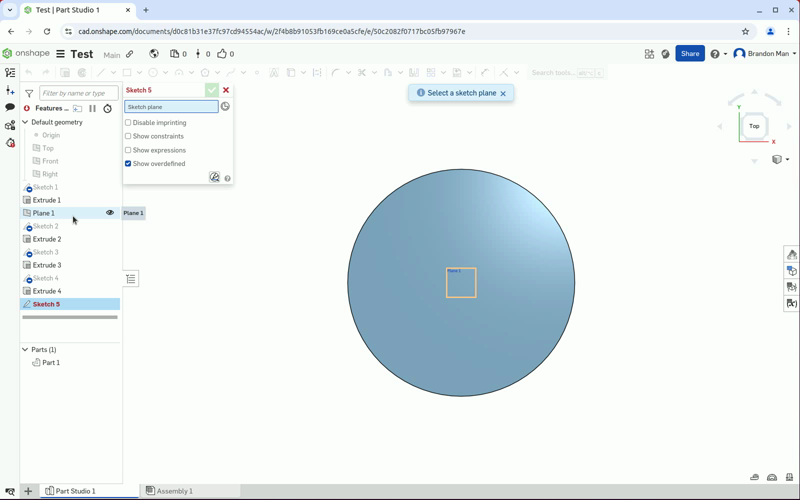
click(73, 215)
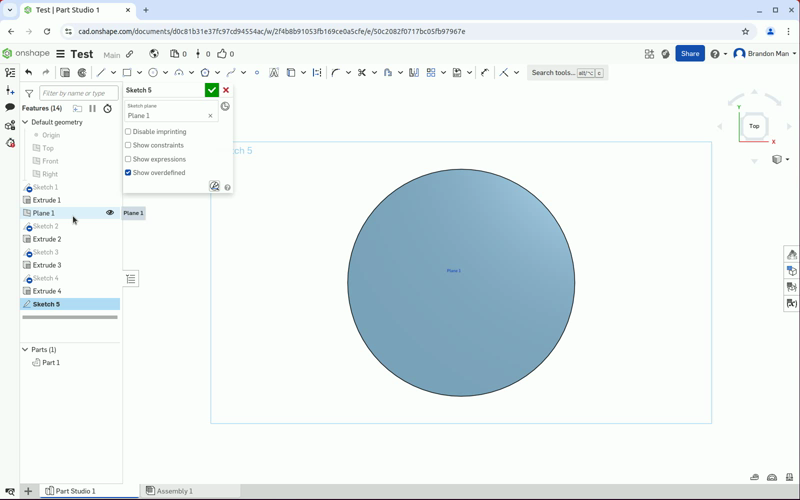
mouse_move(73, 352)
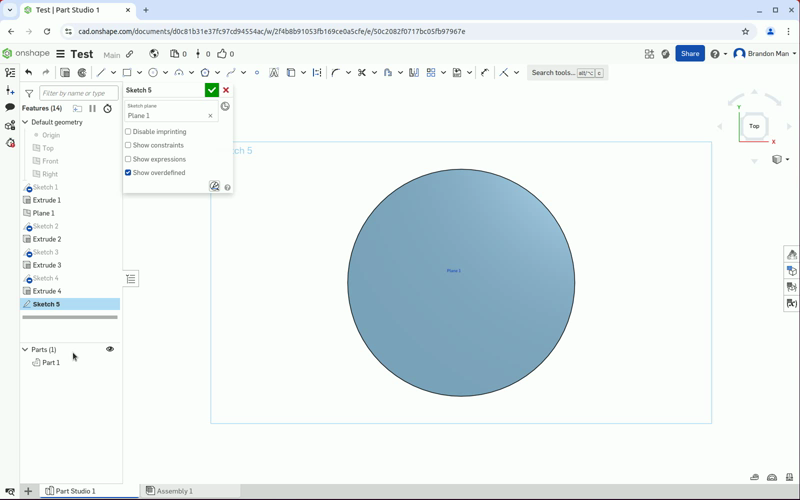
key(y)
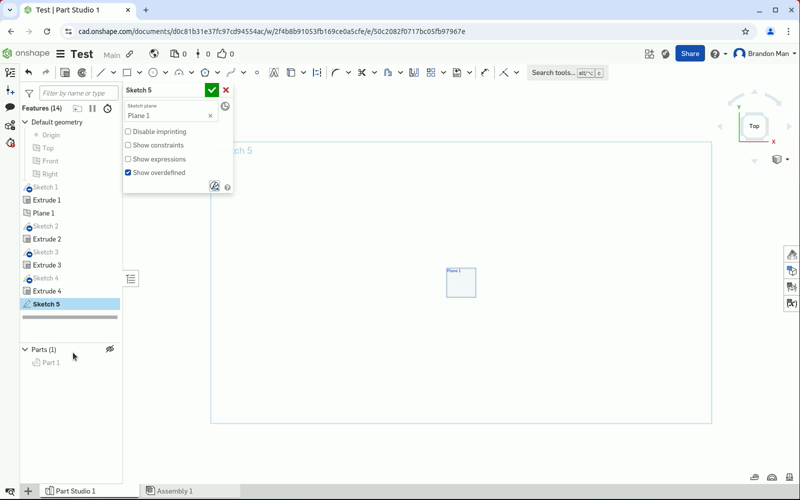
key(c)
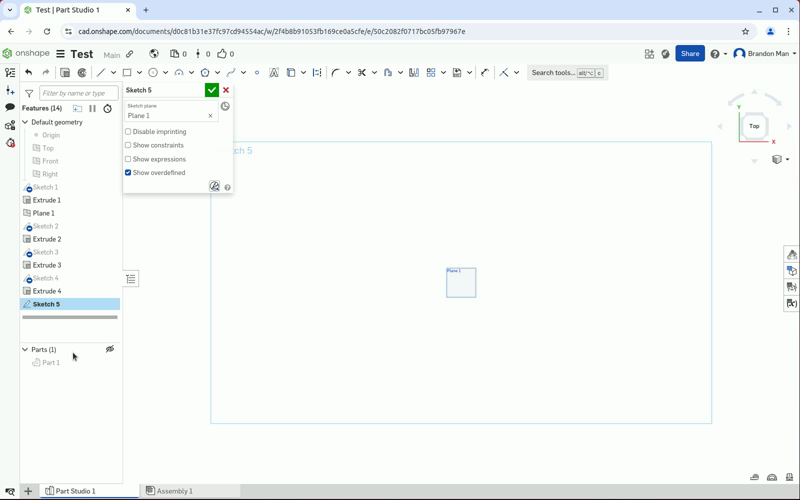
key_down(shift)
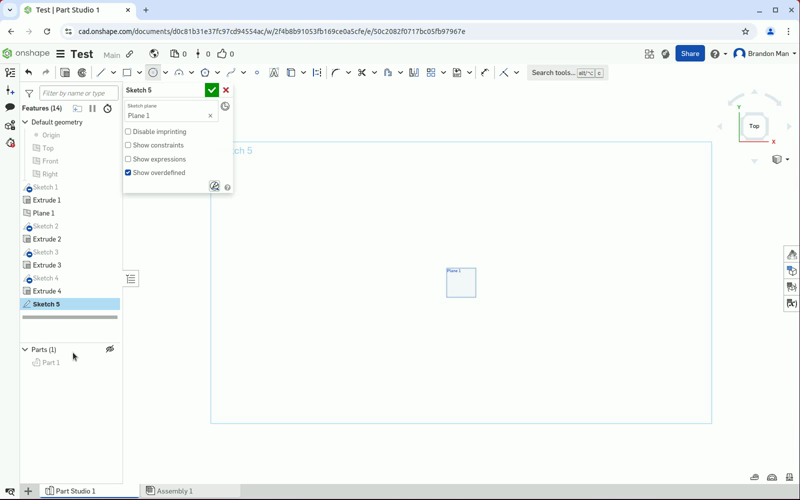
mouse_move(433, 311)
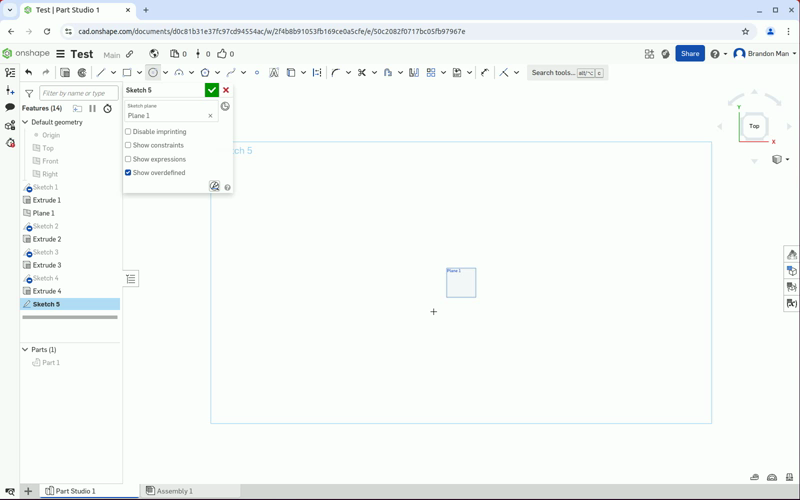
click(433, 311)
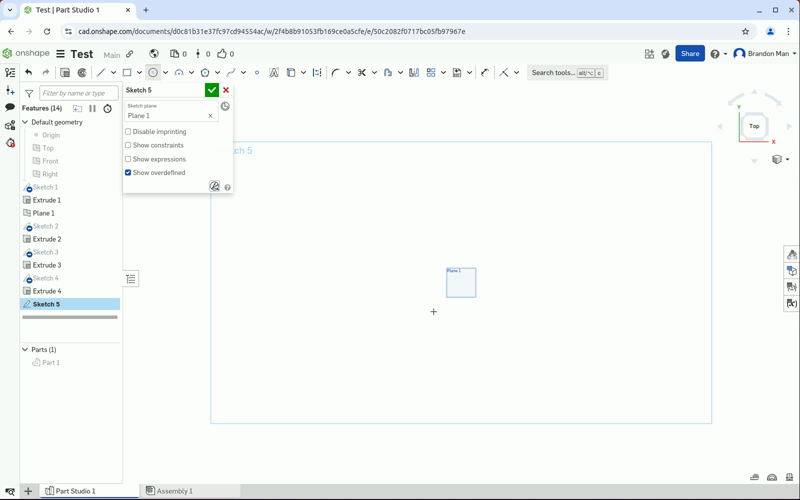
key_up(shift)
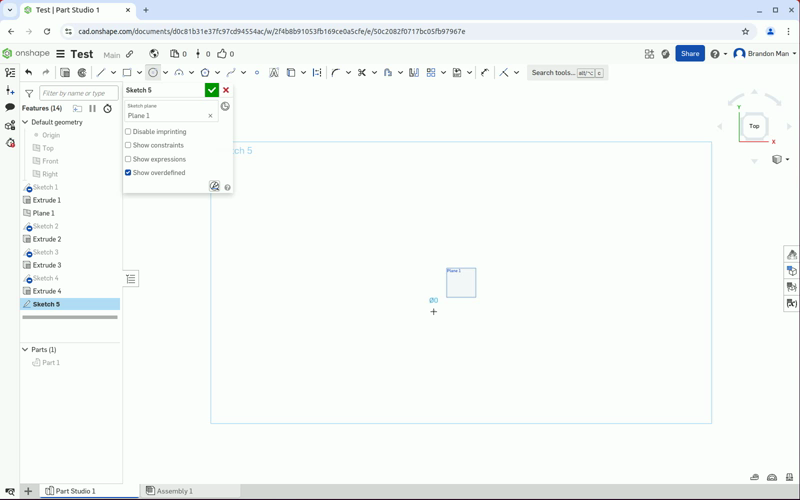
mouse_move(437, 311)
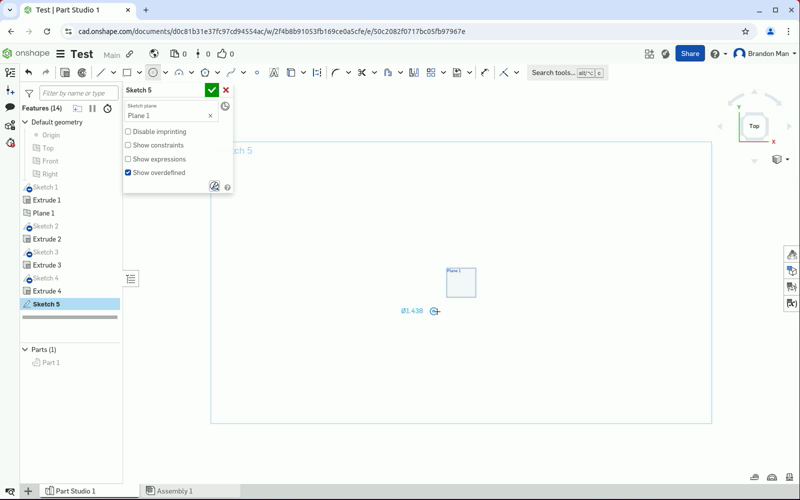
click(437, 311)
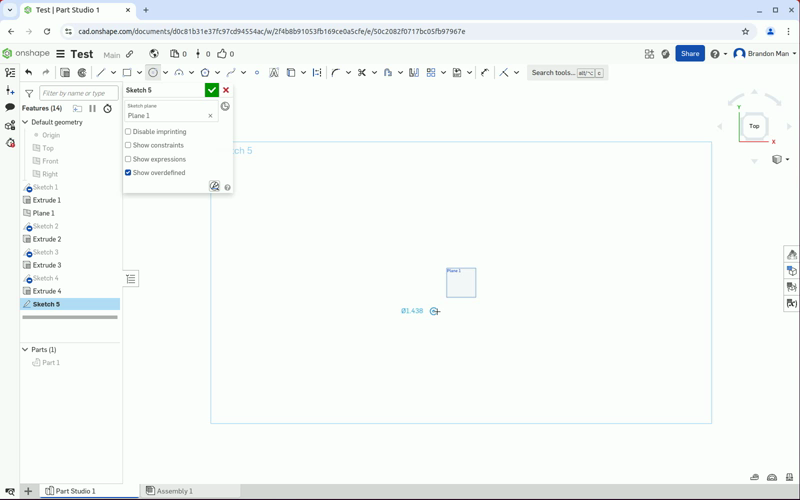
key(esc)
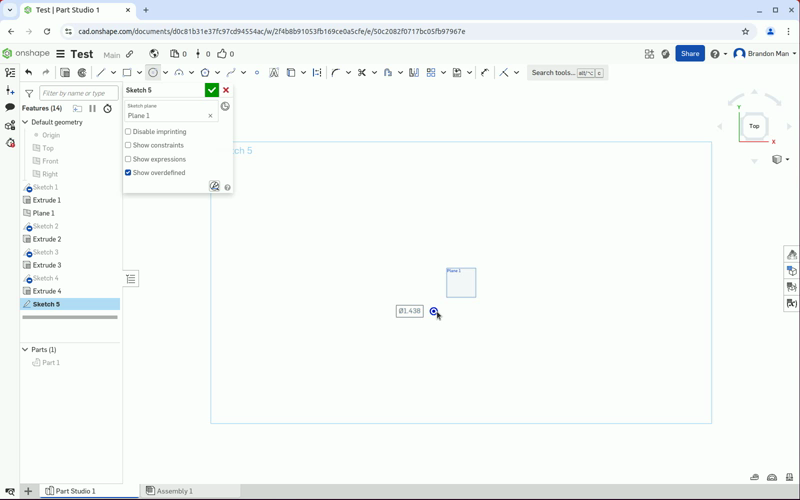
mouse_move(433, 309)
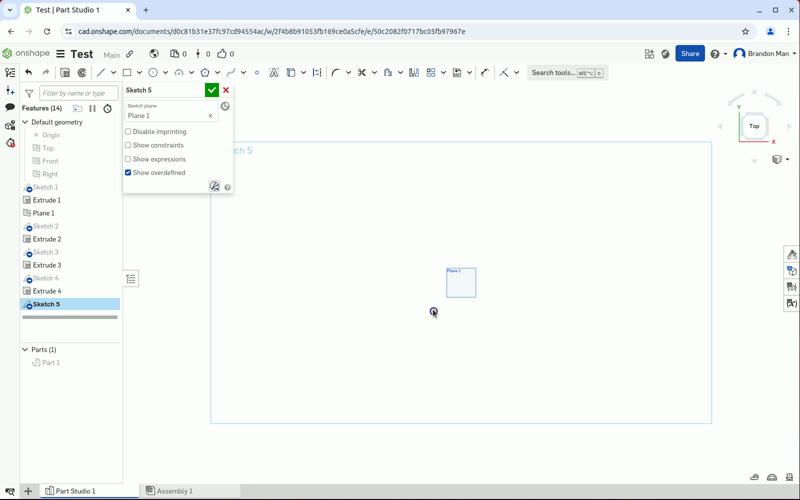
scroll(6)
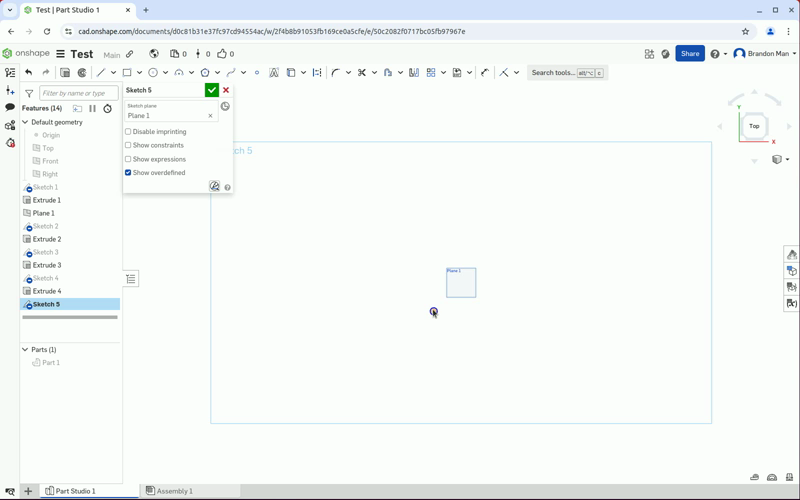
scroll(6)
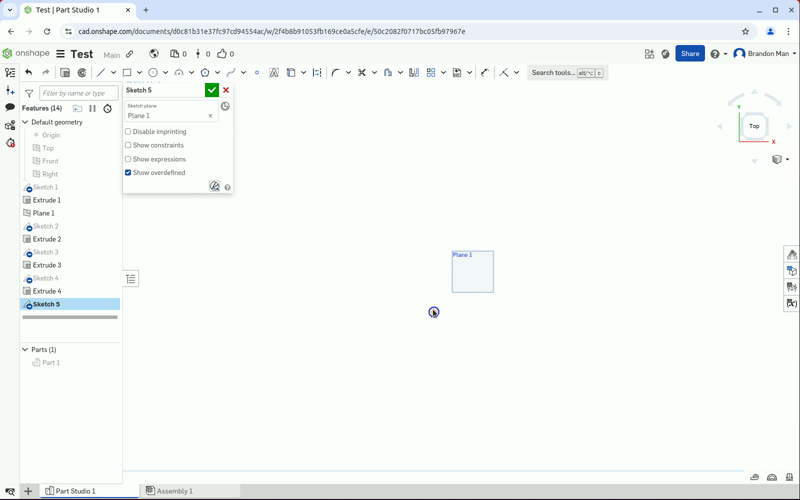
scroll(6)
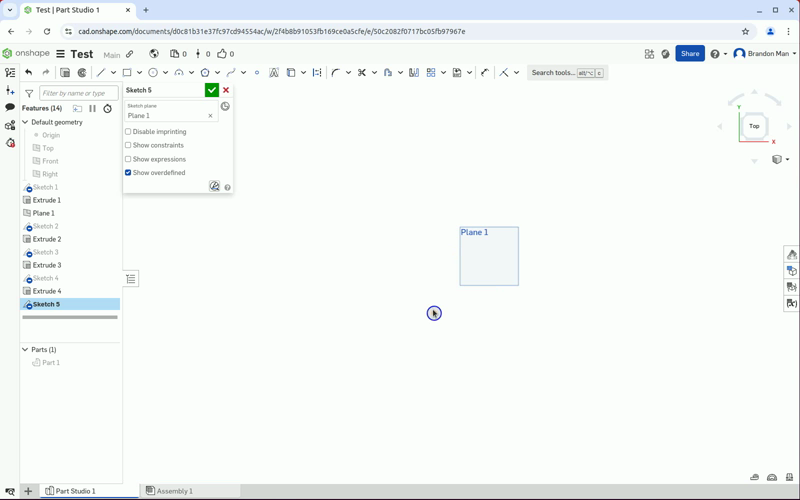
scroll(6)
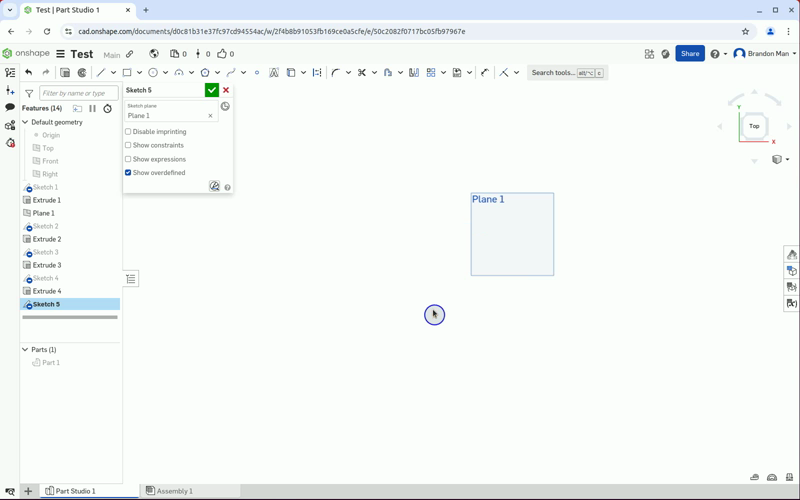
scroll(6)
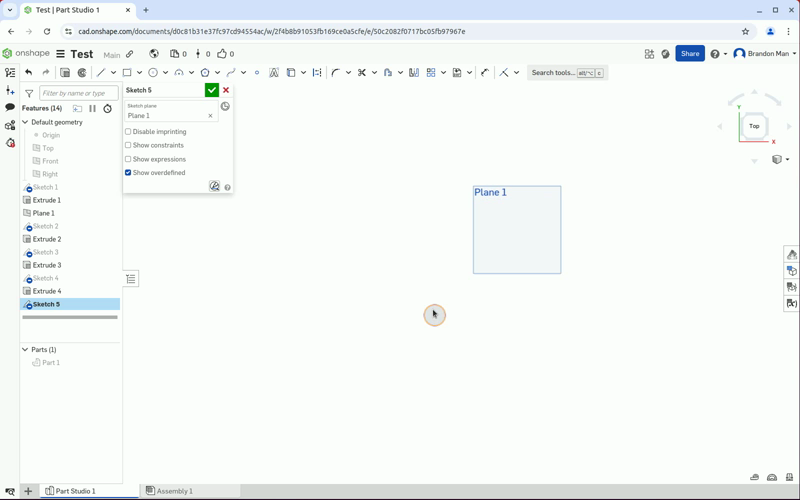
scroll(6)
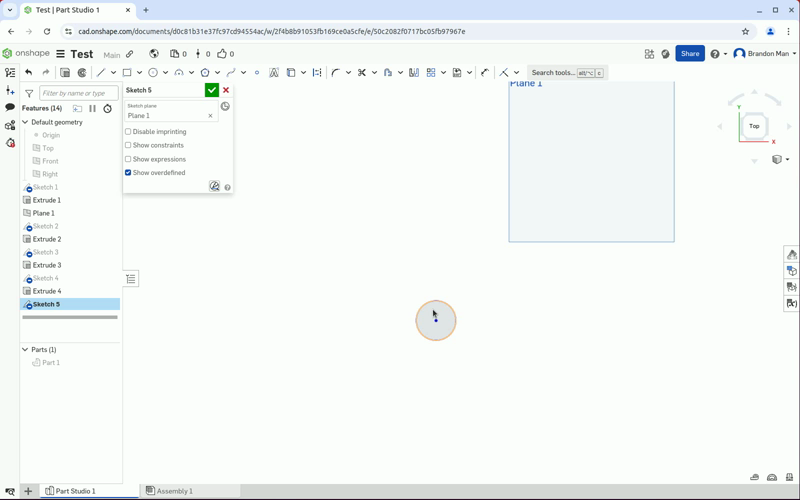
scroll(6)
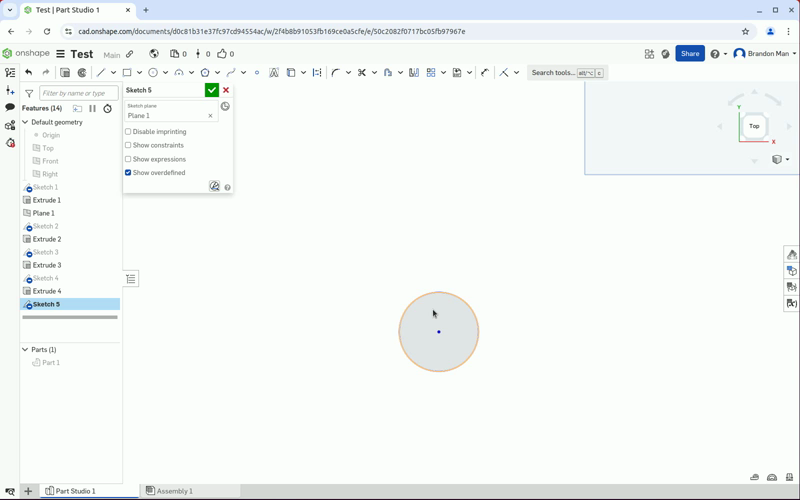
click(433, 309)
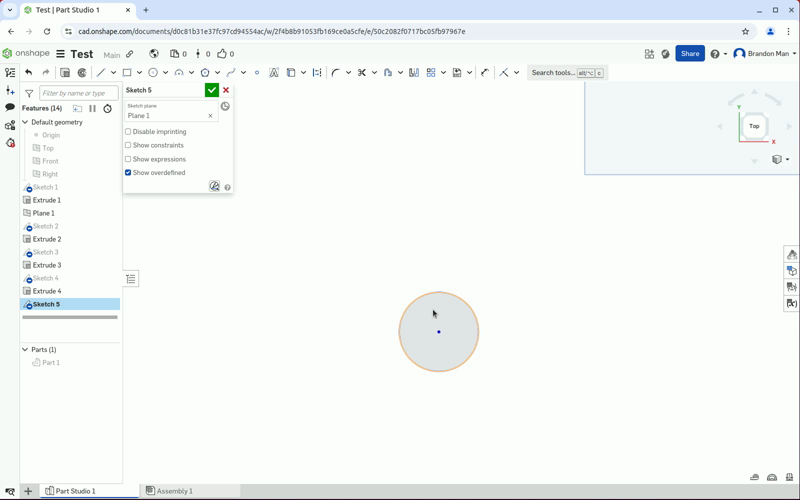
scroll(-6)
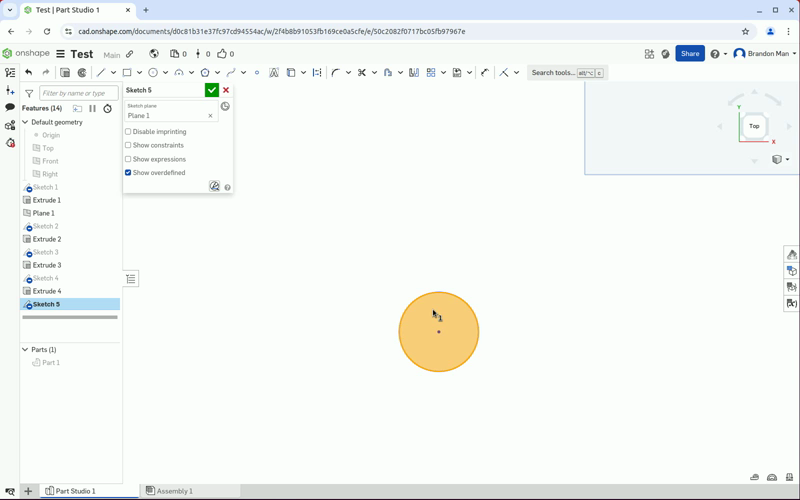
scroll(-6)
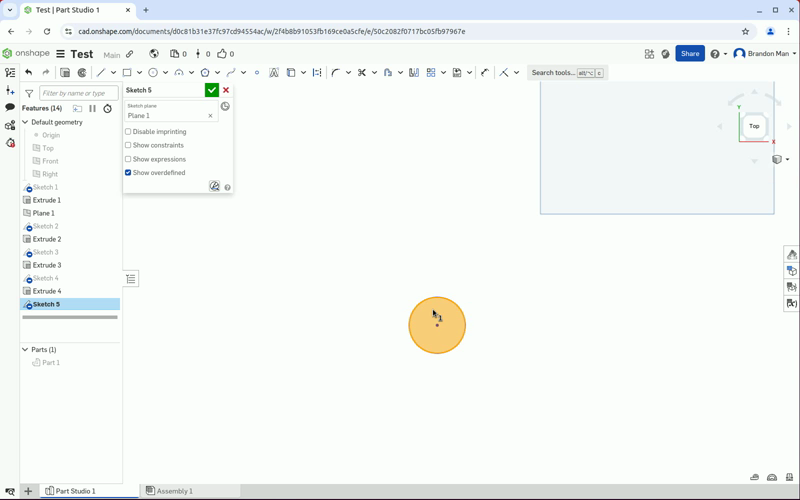
scroll(-6)
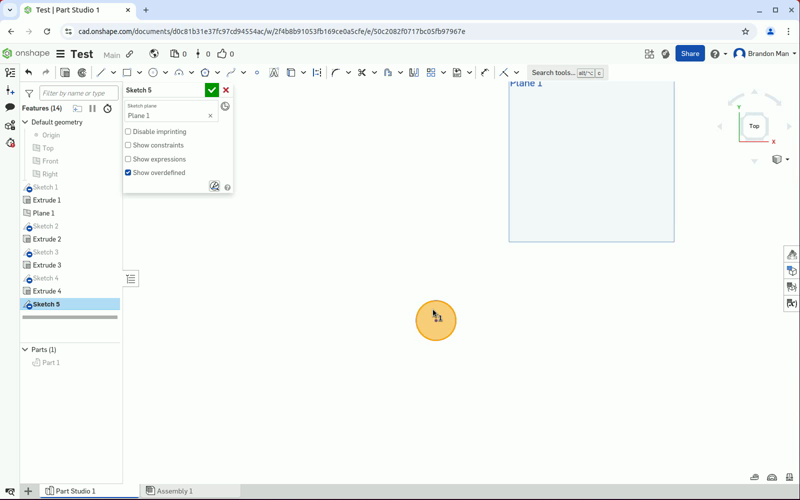
scroll(-6)
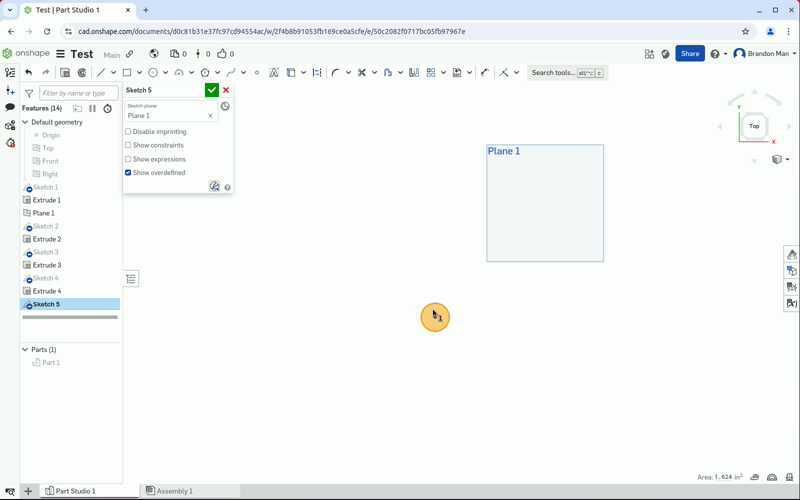
scroll(-6)
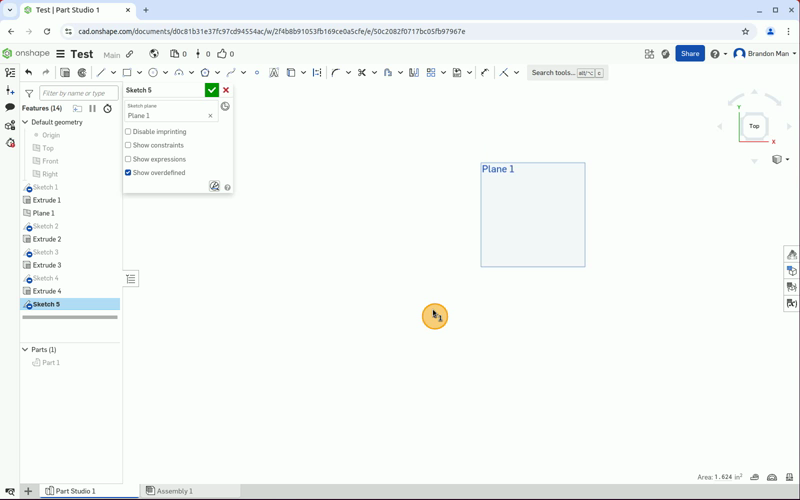
scroll(-6)
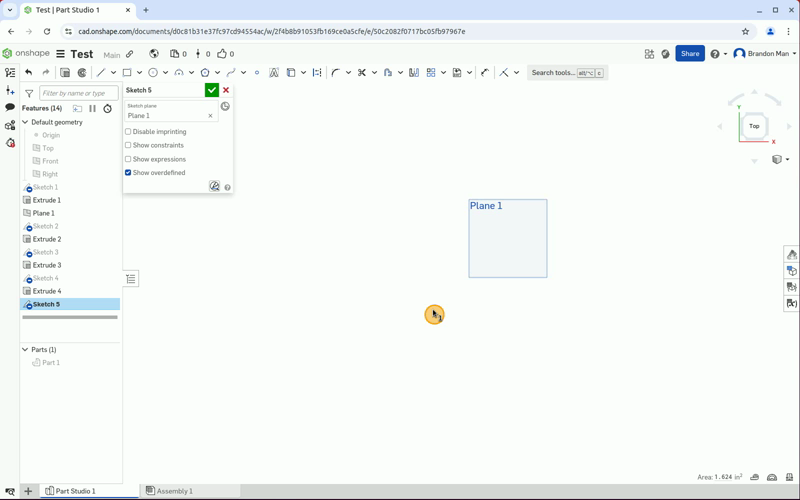
scroll(-6)
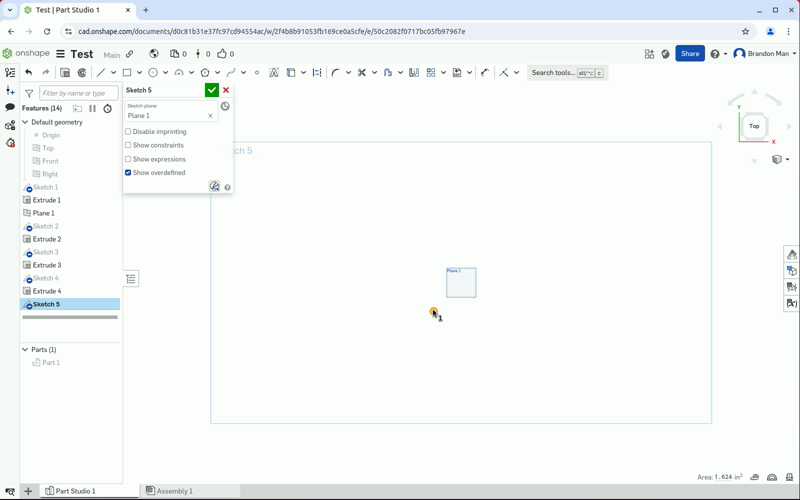
mouse_move(73, 352)
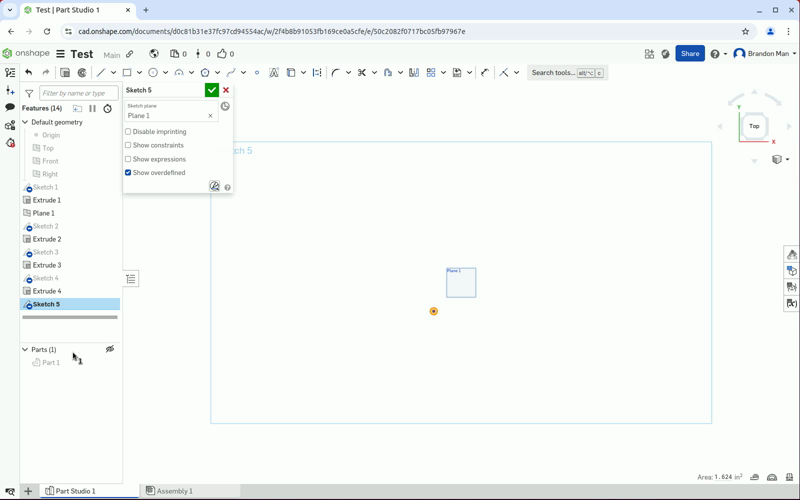
key(shift+y)
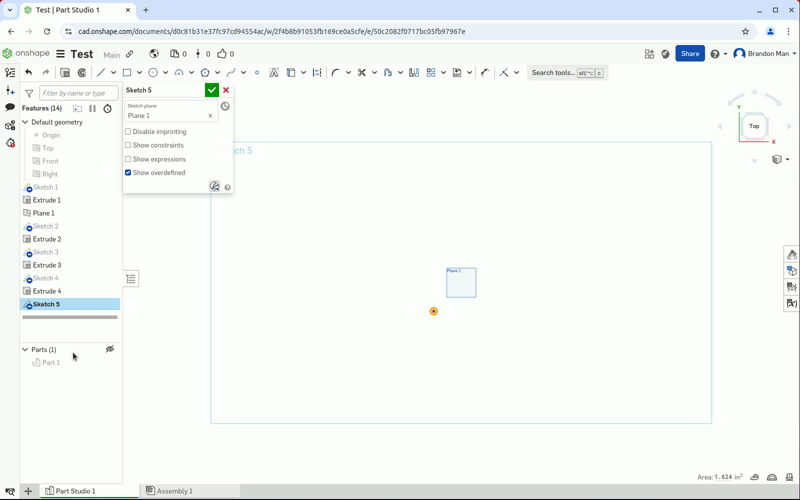
key(shift+e)
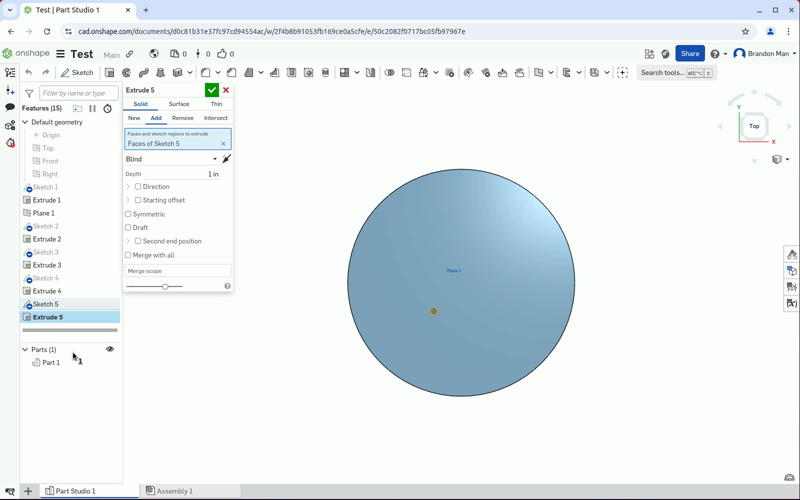
mouse_move(143, 106)
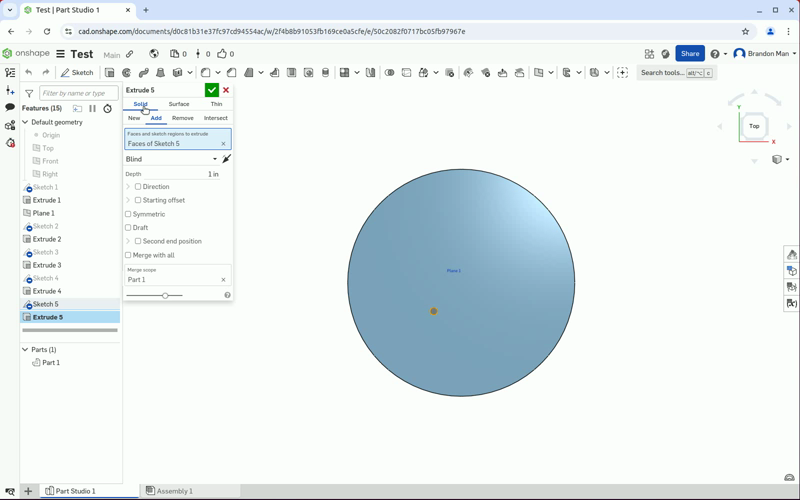
click(143, 106)
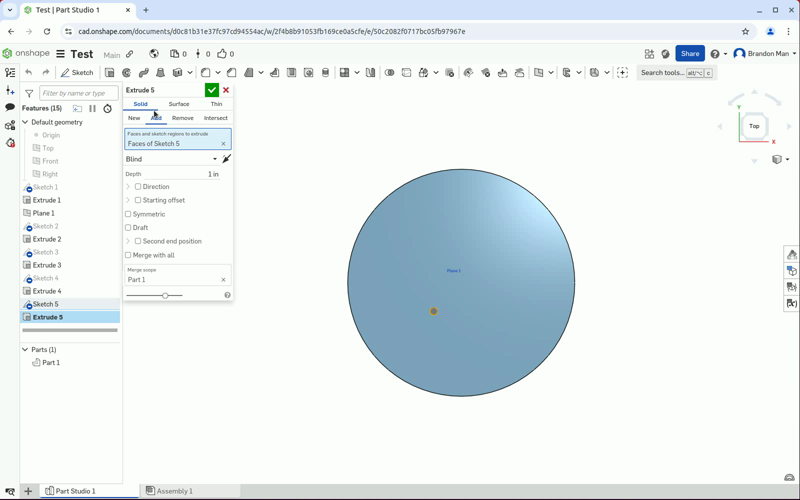
mouse_move(186, 120)
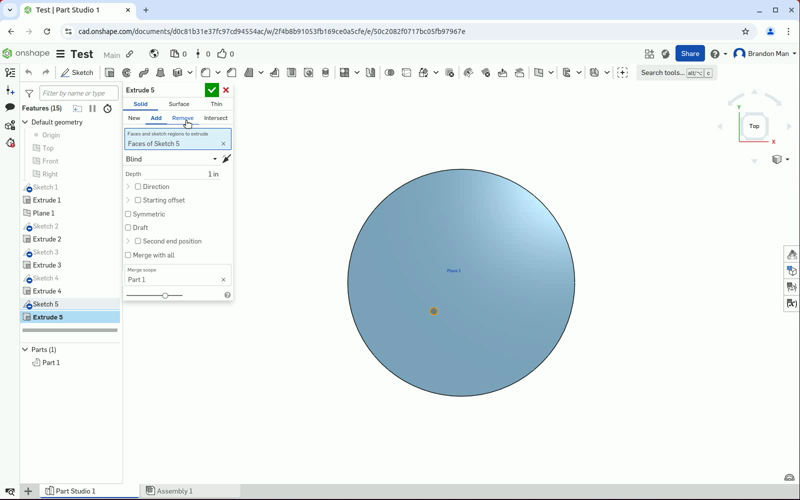
click(186, 120)
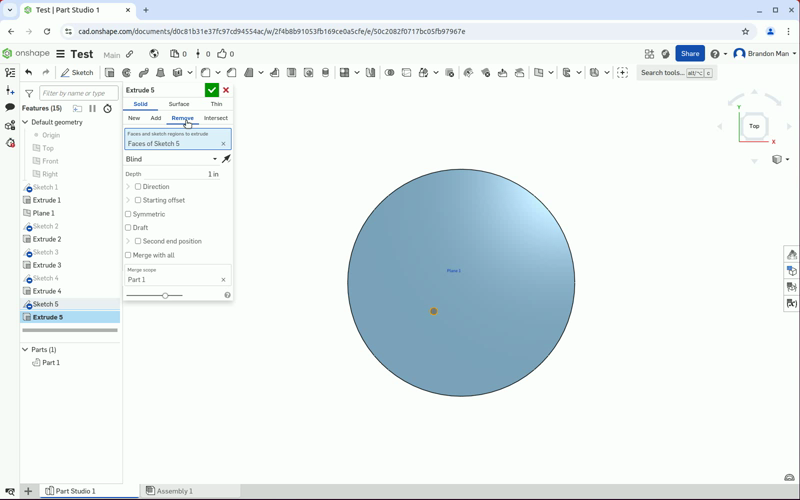
key(tab, 4)
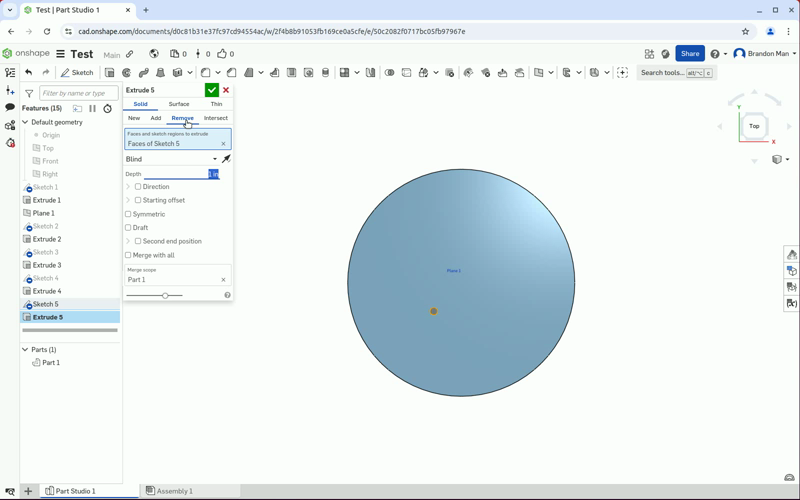
text(0.722)
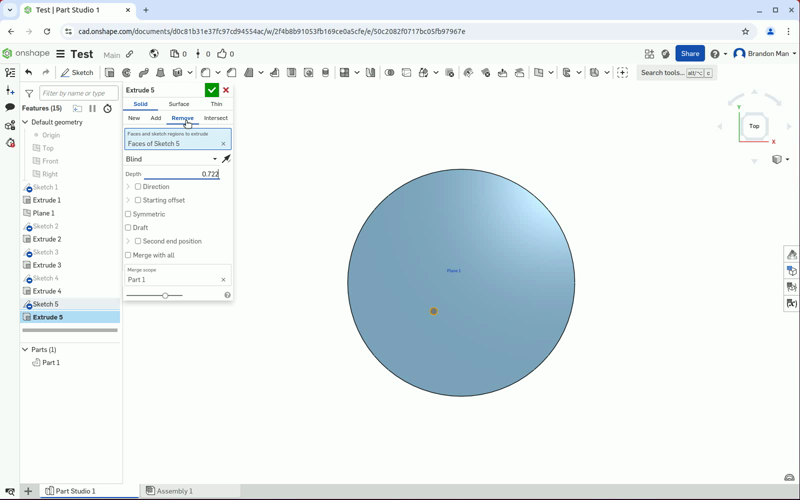
key(tab, 6)
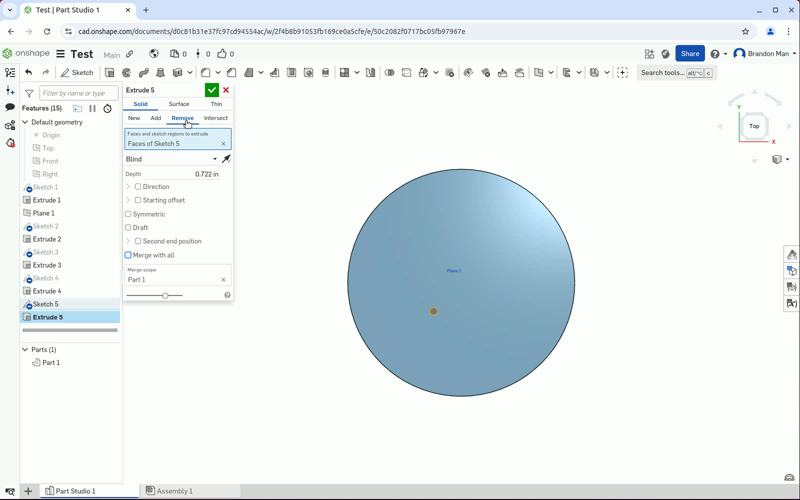
key(space)
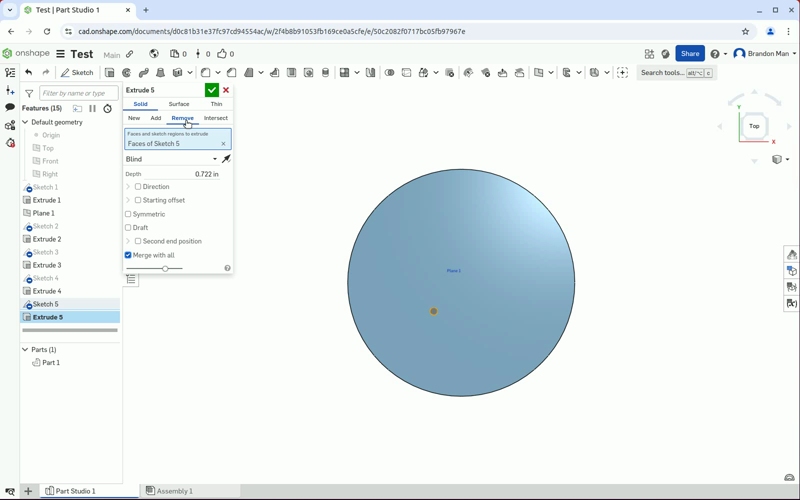
key(enter)
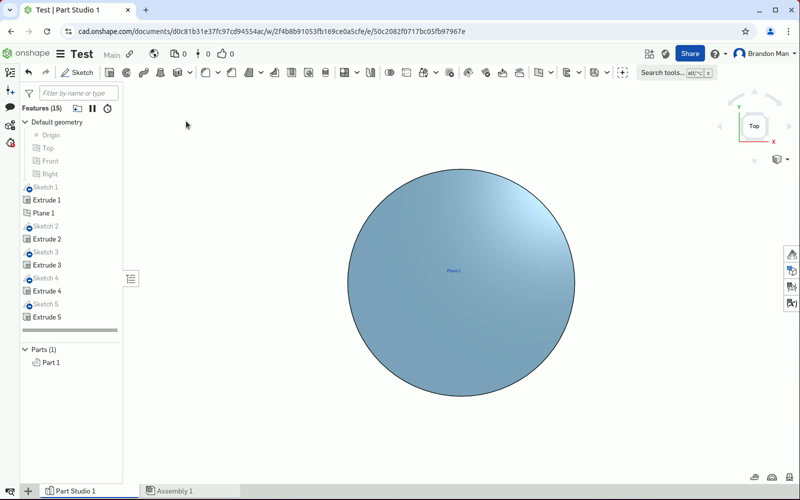
key(shift+h)
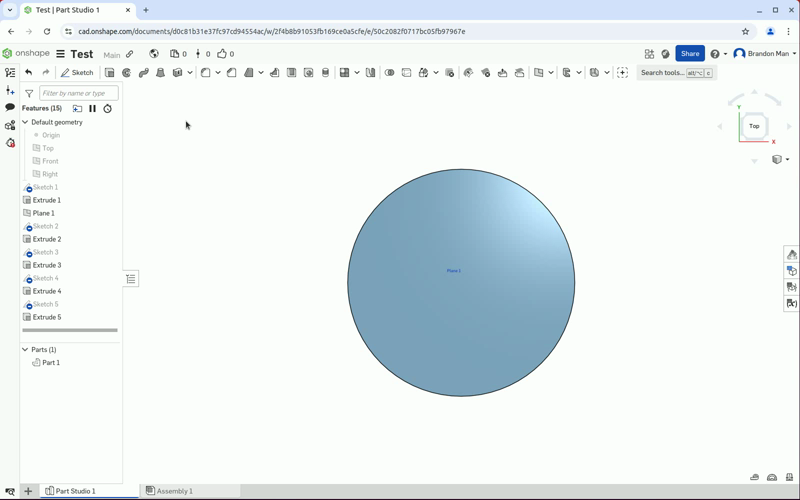
key(shift+h)
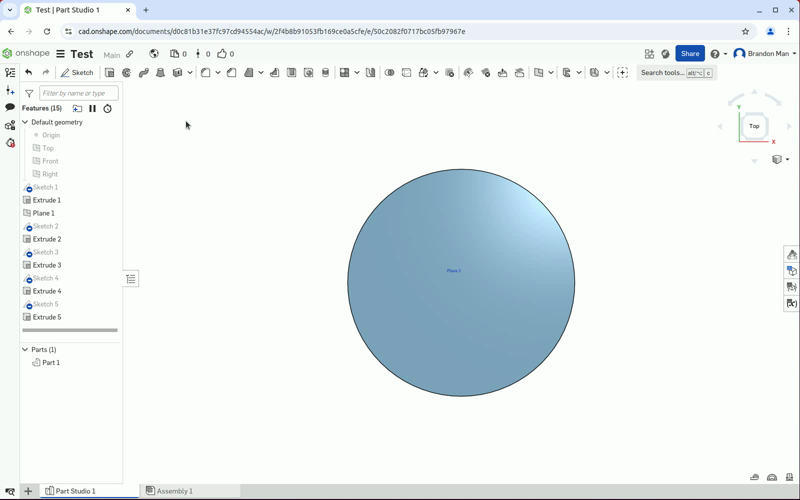
mouse_move(73, 189)
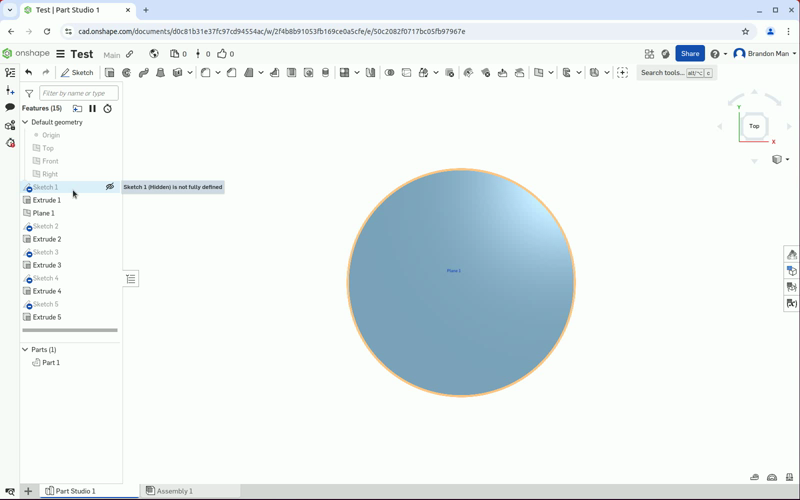
click(73, 189)
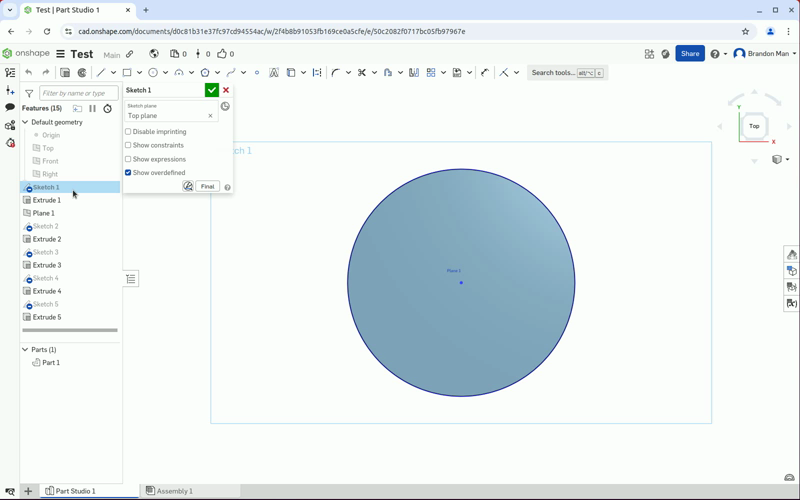
mouse_move(229, 92)
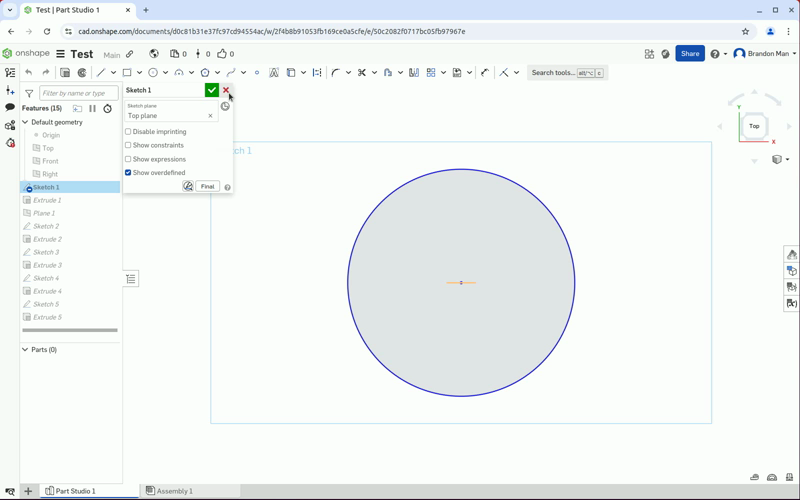
click(229, 92)
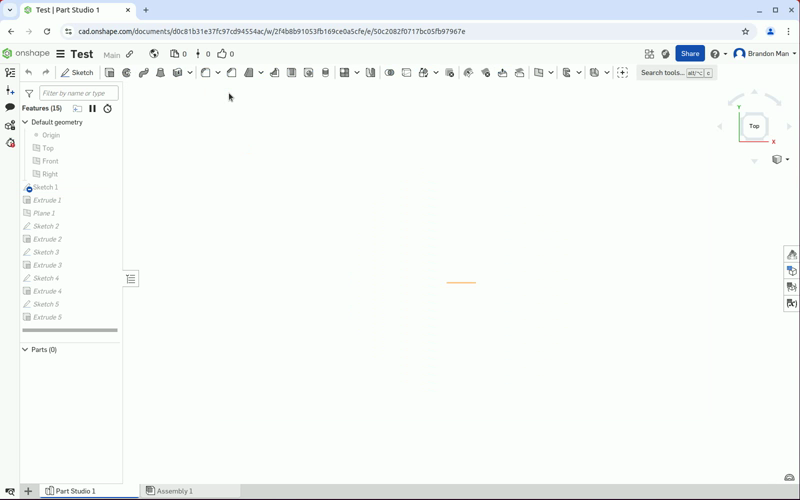
key(shift+s)
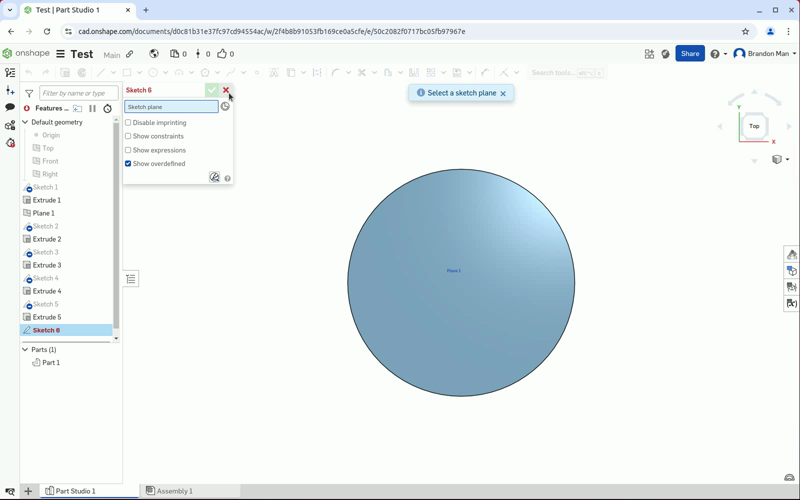
mouse_move(69, 215)
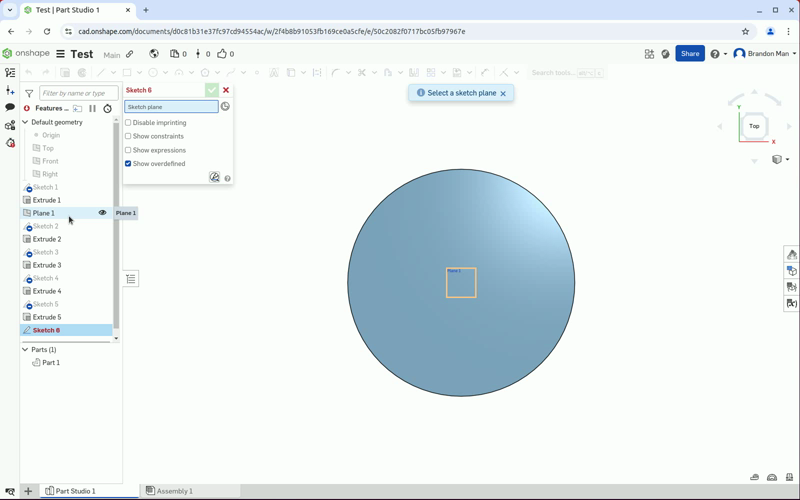
click(69, 215)
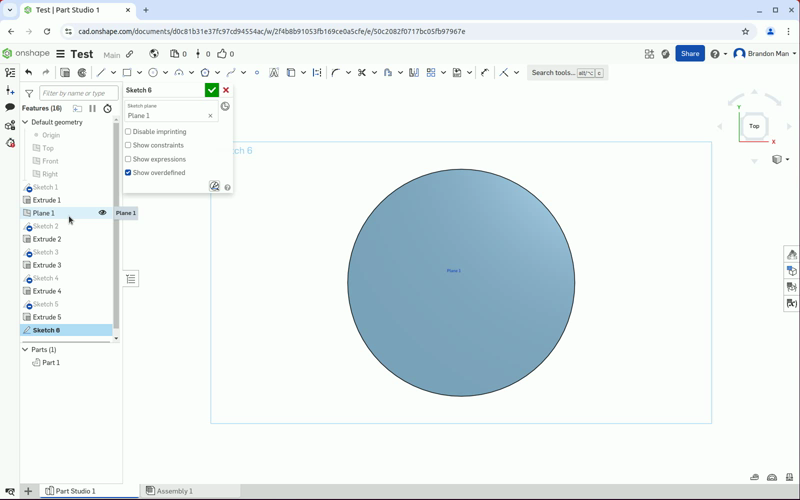
mouse_move(73, 352)
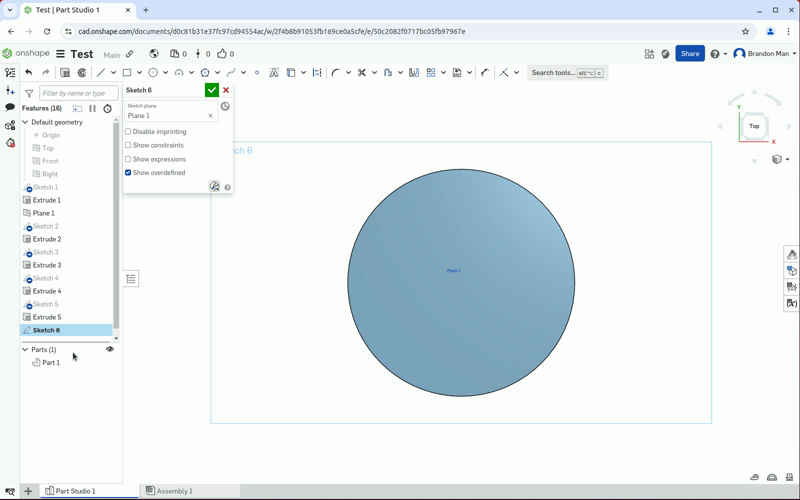
key(y)
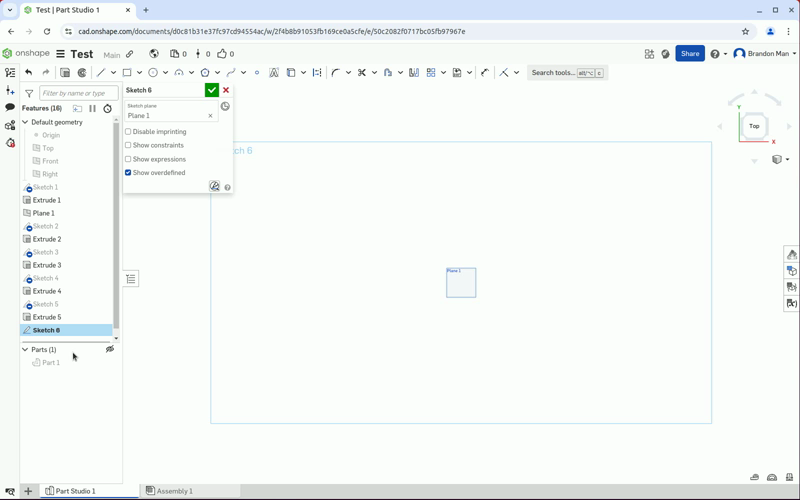
key(c)
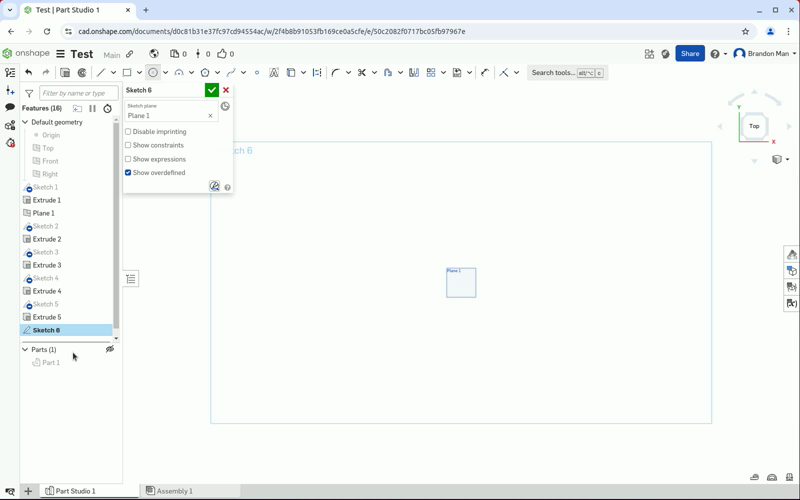
key_down(shift)
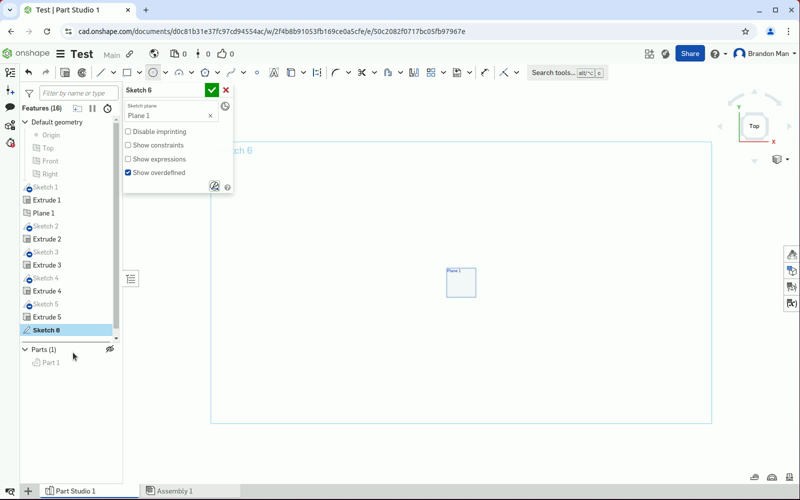
mouse_move(403, 225)
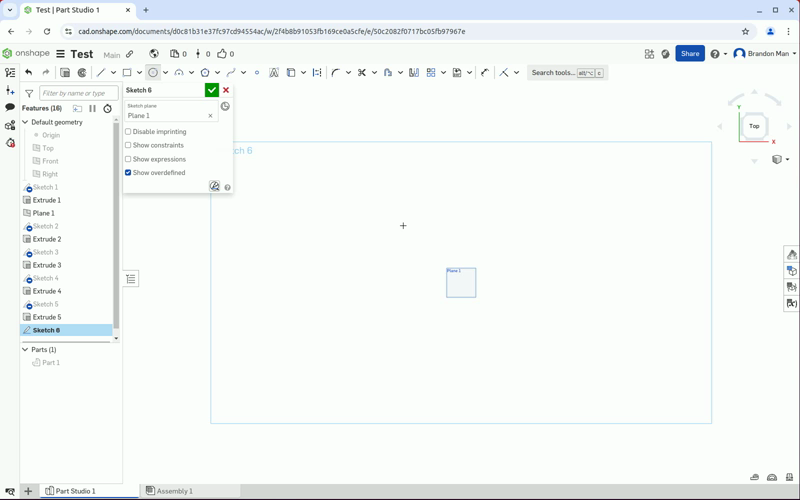
click(403, 225)
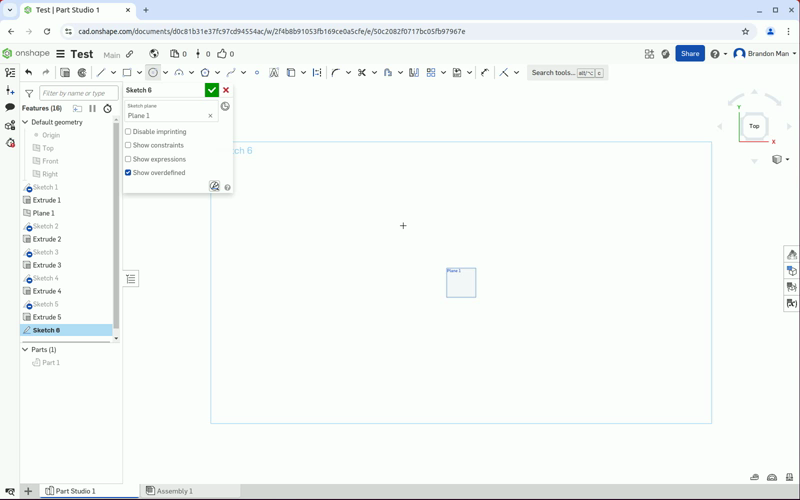
key_up(shift)
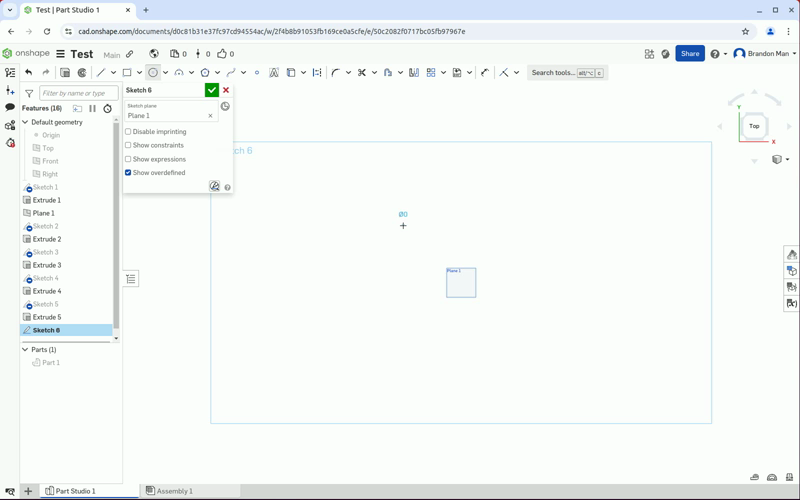
mouse_move(406, 225)
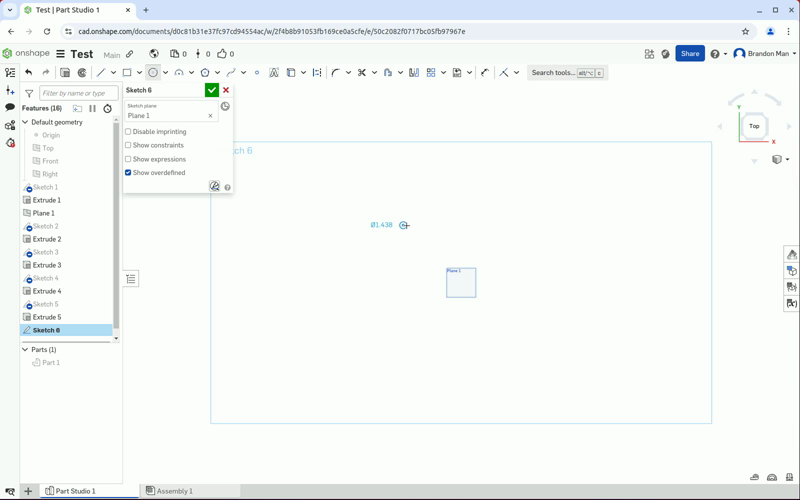
click(406, 225)
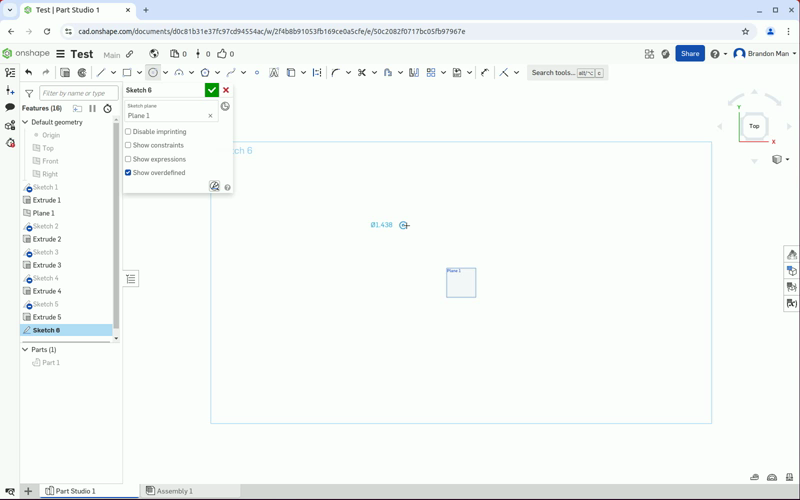
key(esc)
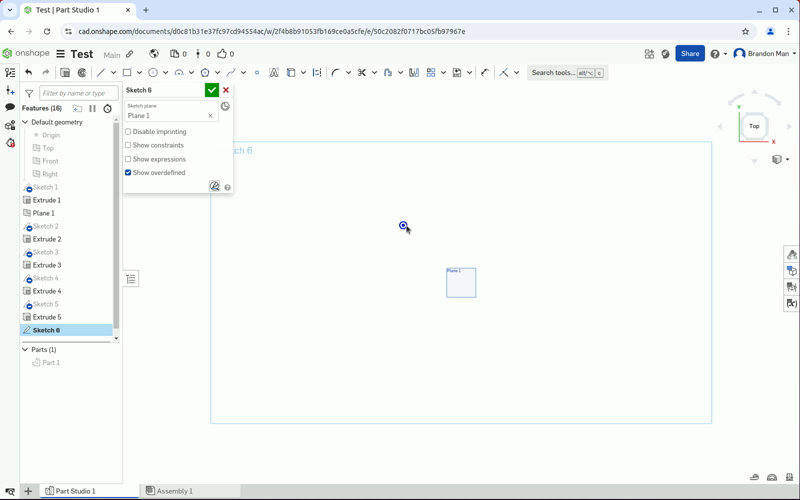
mouse_move(406, 225)
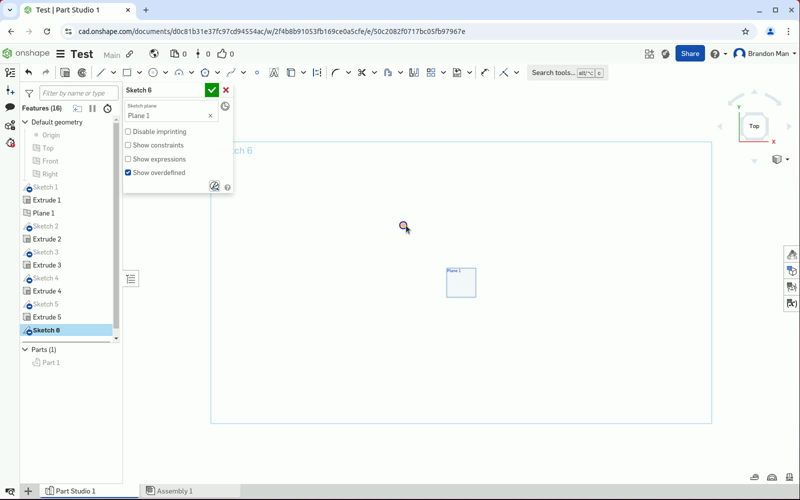
scroll(6)
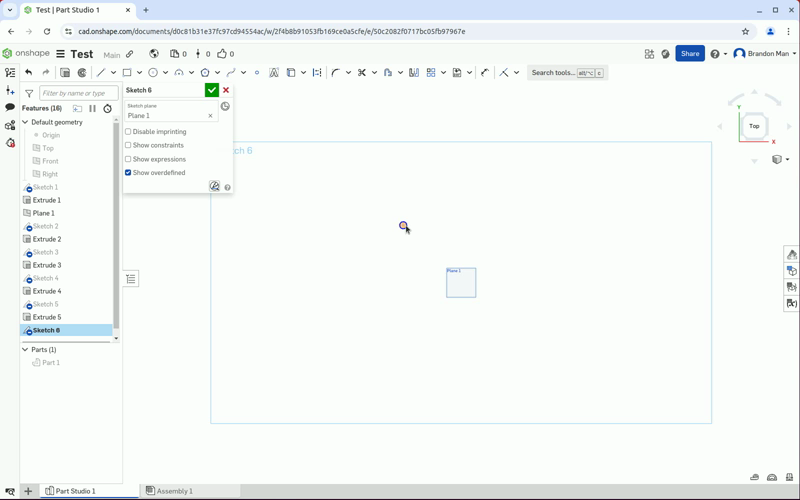
scroll(6)
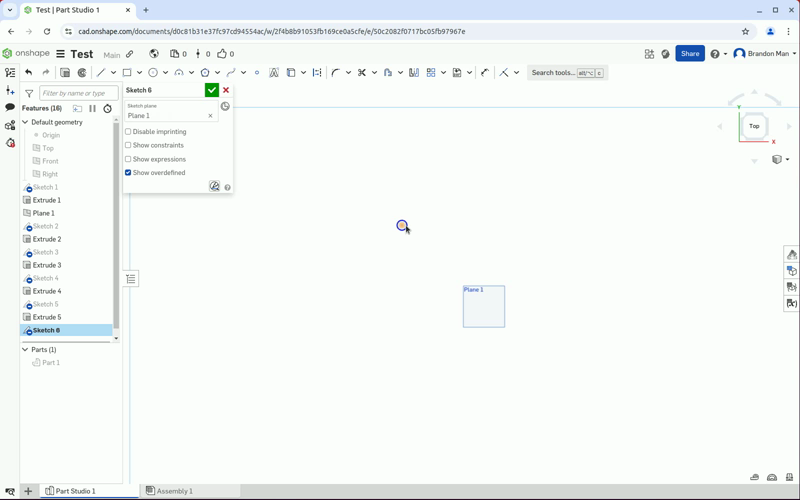
scroll(6)
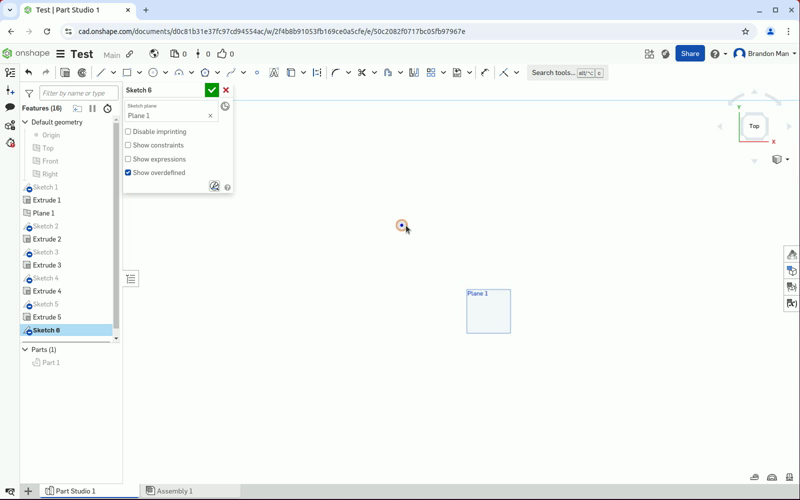
scroll(6)
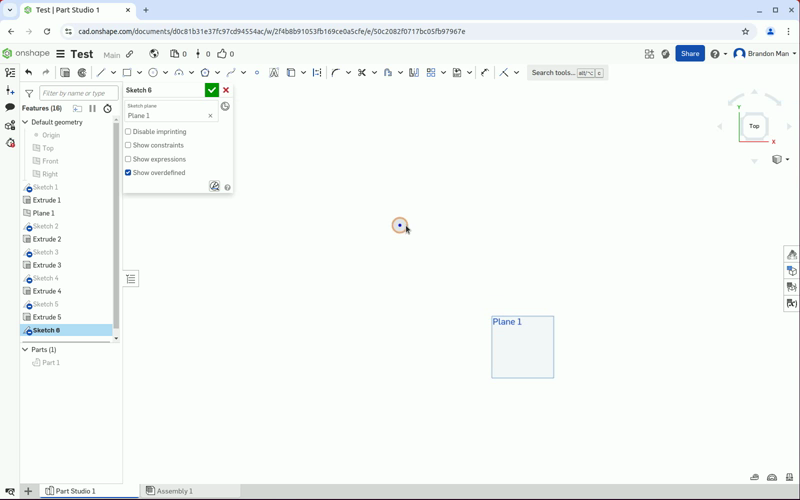
scroll(6)
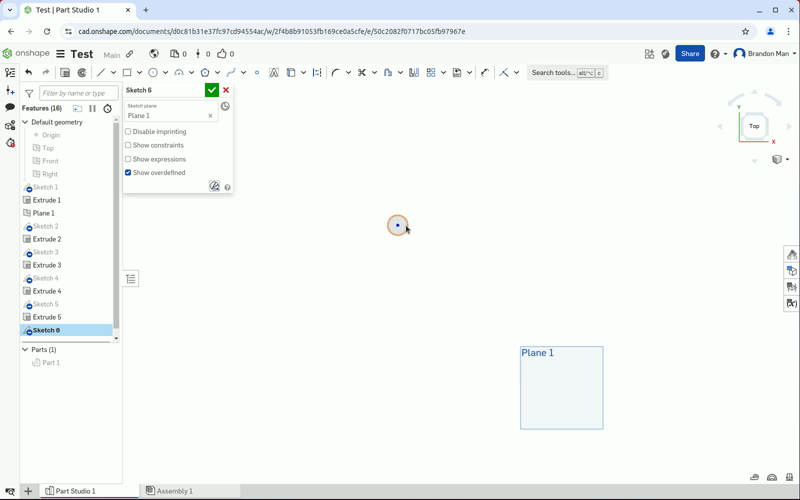
scroll(6)
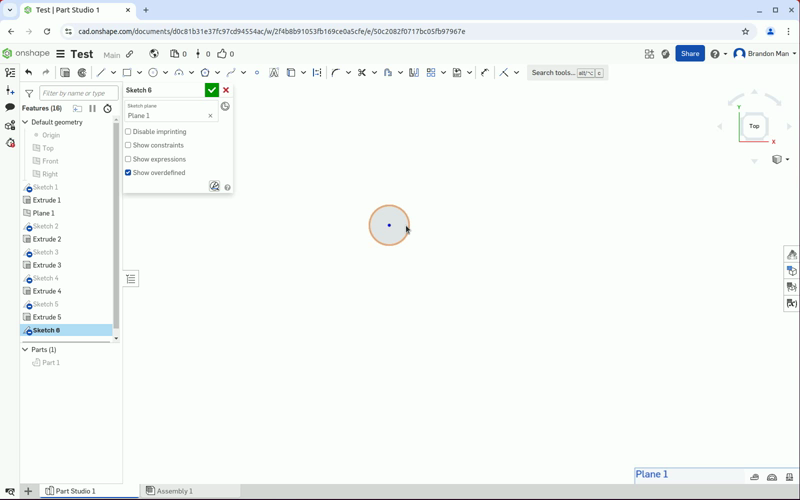
scroll(6)
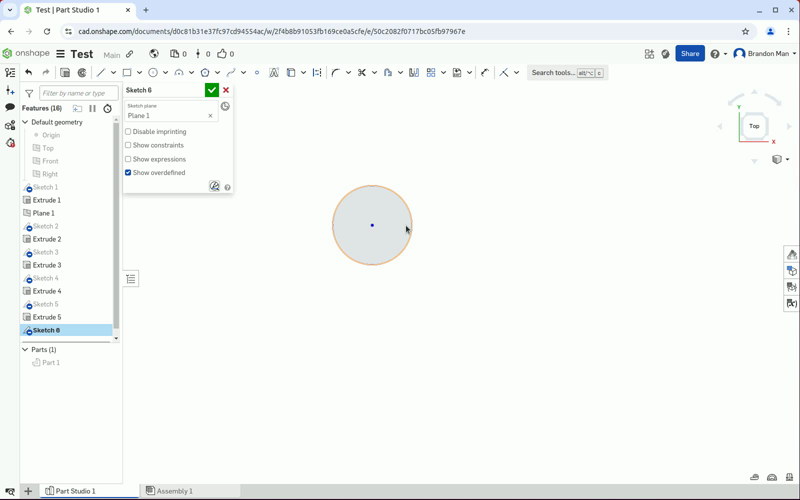
click(406, 225)
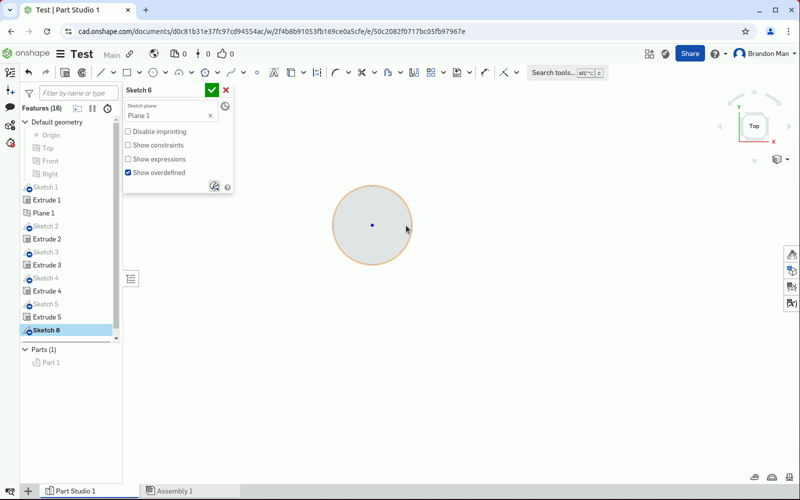
scroll(-6)
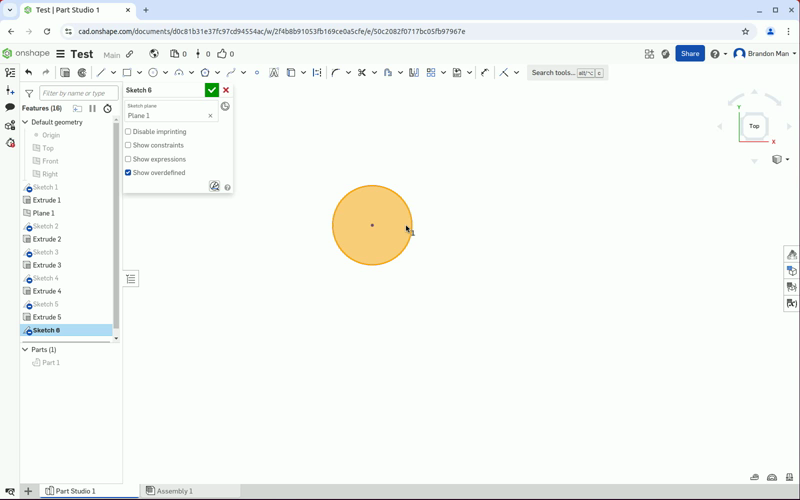
scroll(-6)
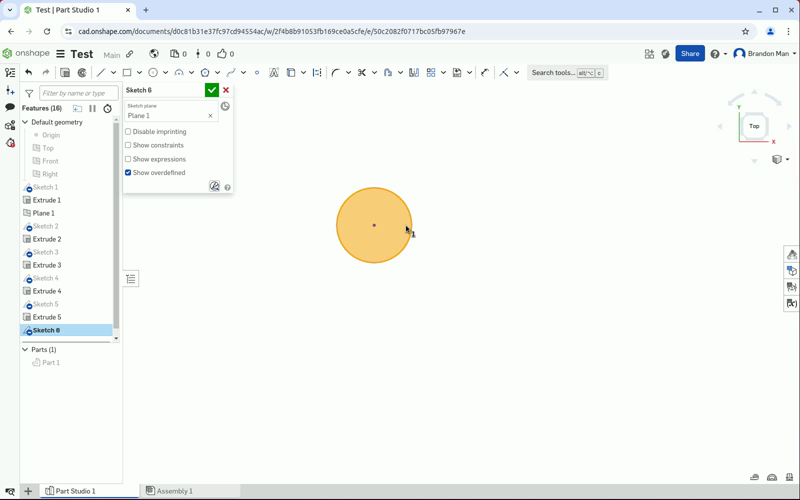
scroll(-6)
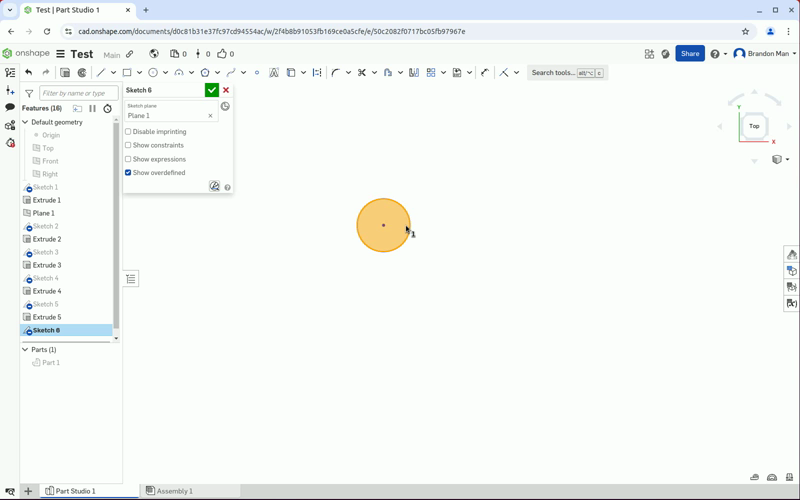
scroll(-6)
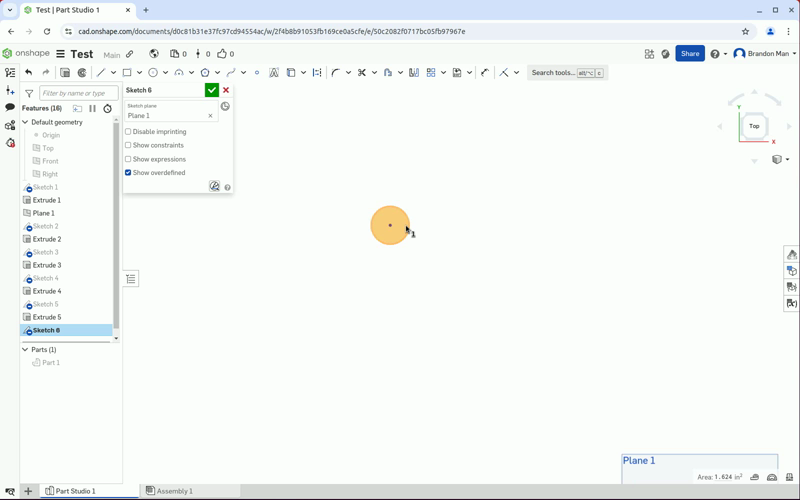
scroll(-6)
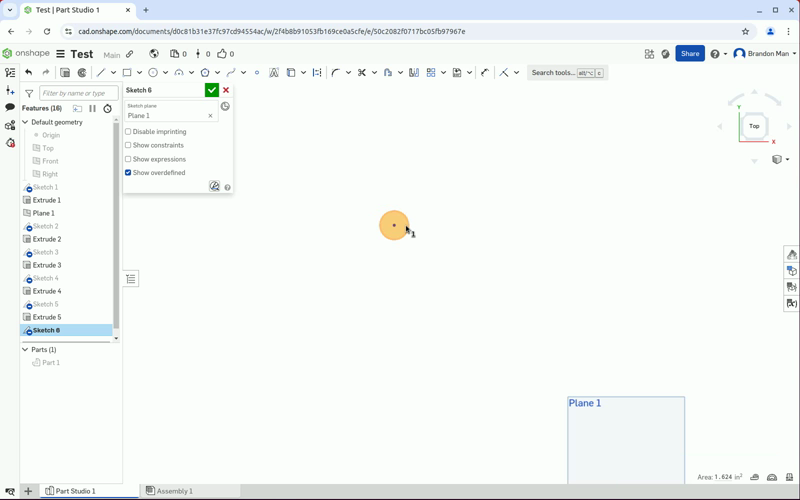
scroll(-6)
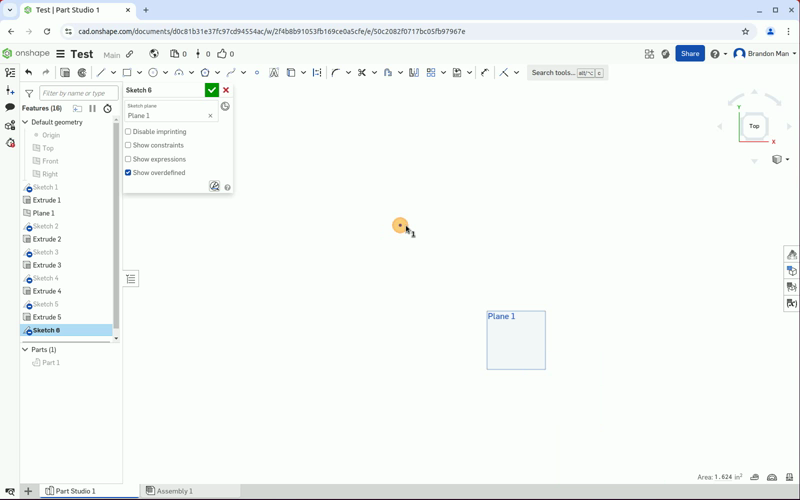
scroll(-6)
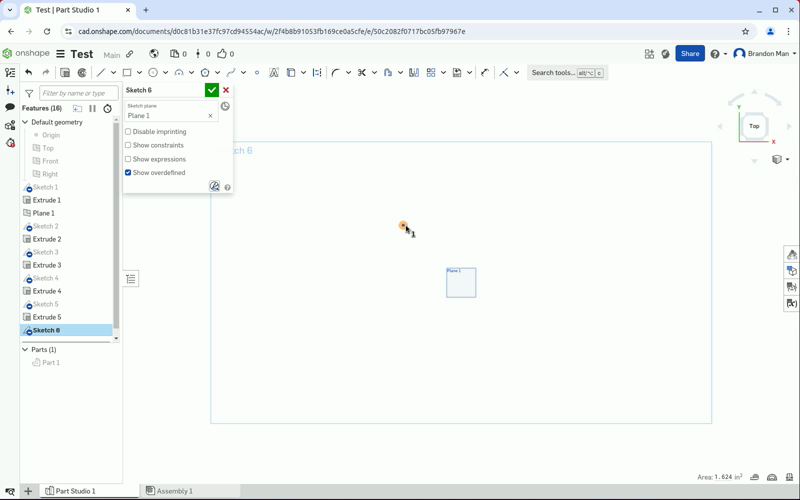
mouse_move(73, 352)
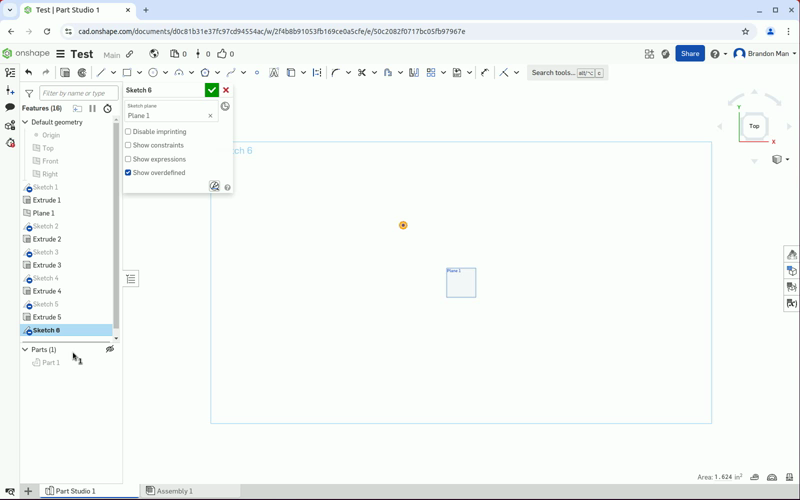
key(shift+y)
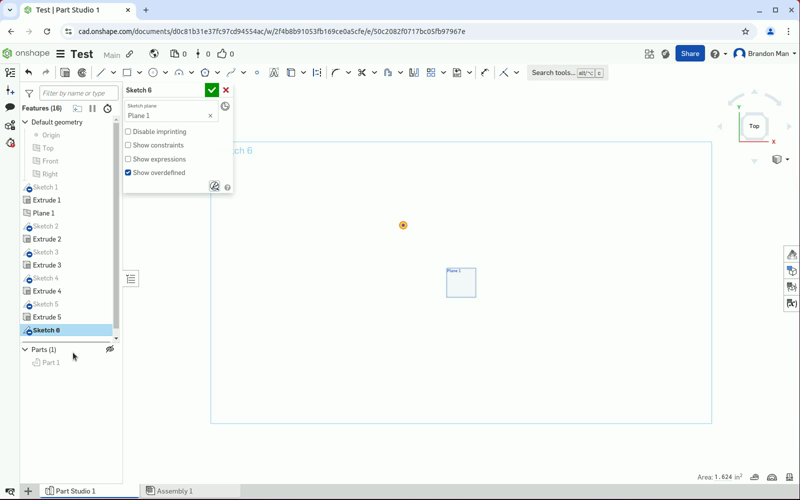
key(shift+e)
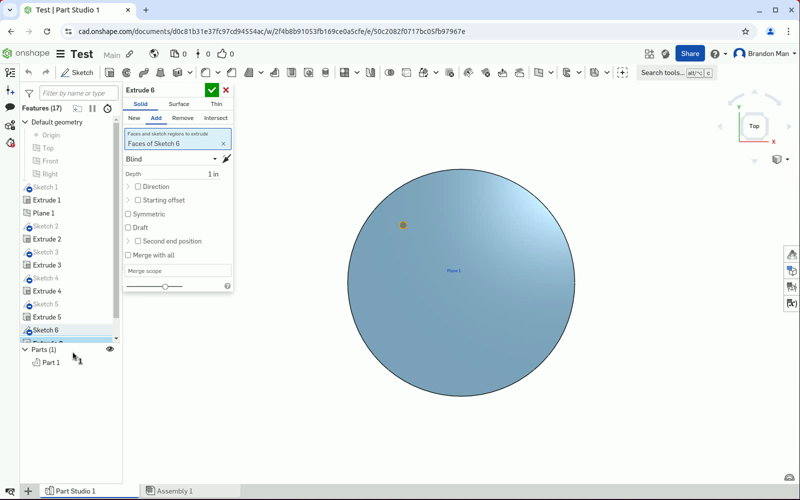
mouse_move(143, 106)
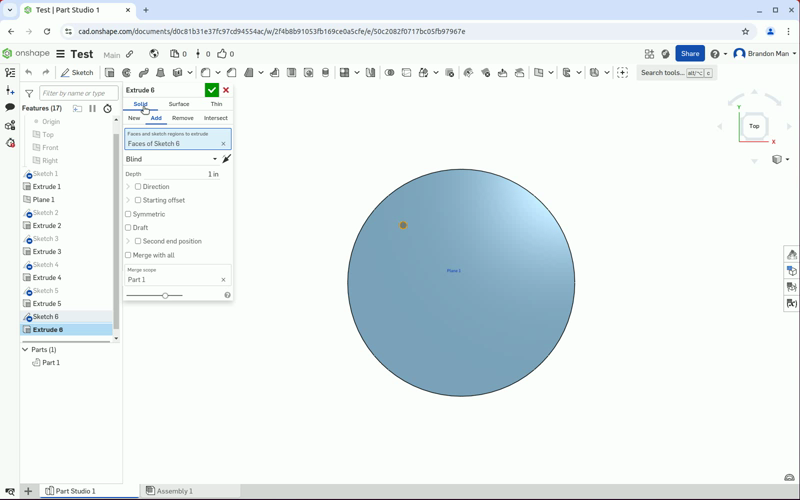
click(143, 106)
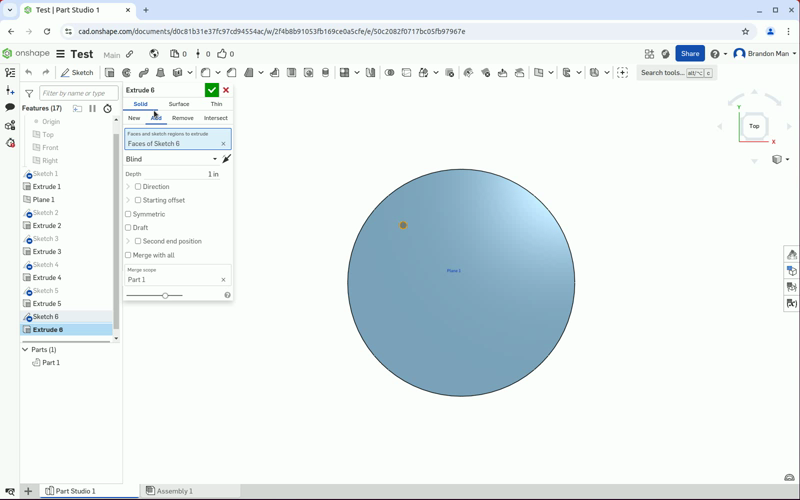
mouse_move(186, 120)
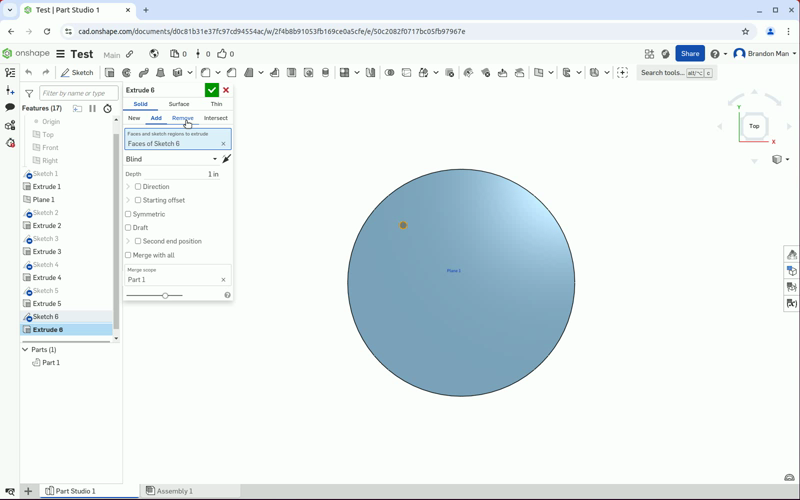
click(186, 120)
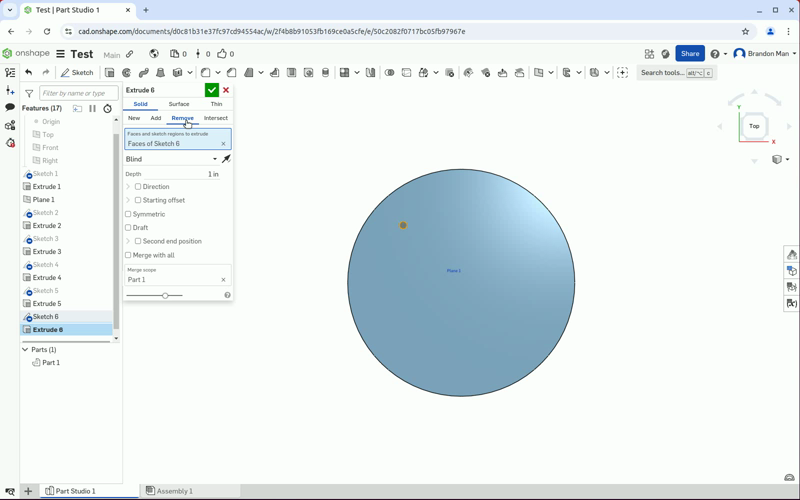
key(tab, 4)
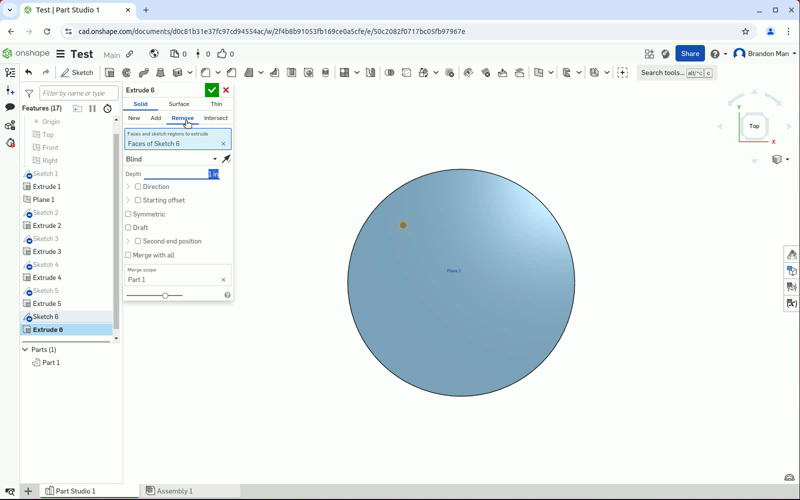
text(0.722)
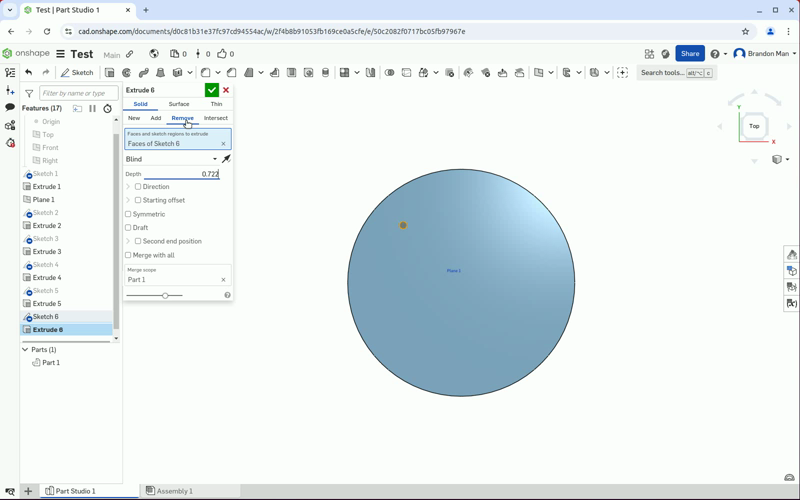
key(tab, 6)
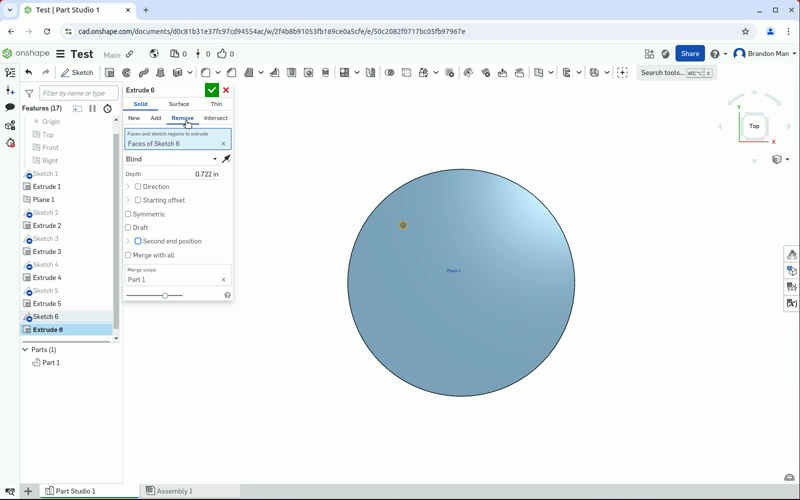
key(space)
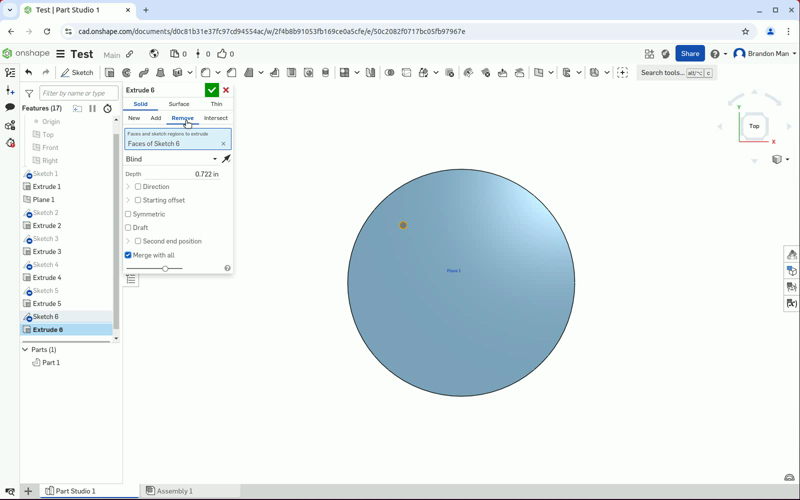
key(enter)
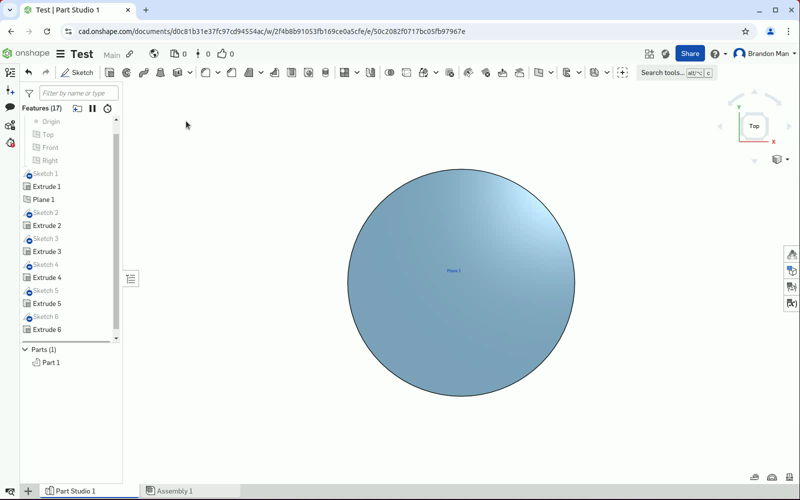
key(shift+h)
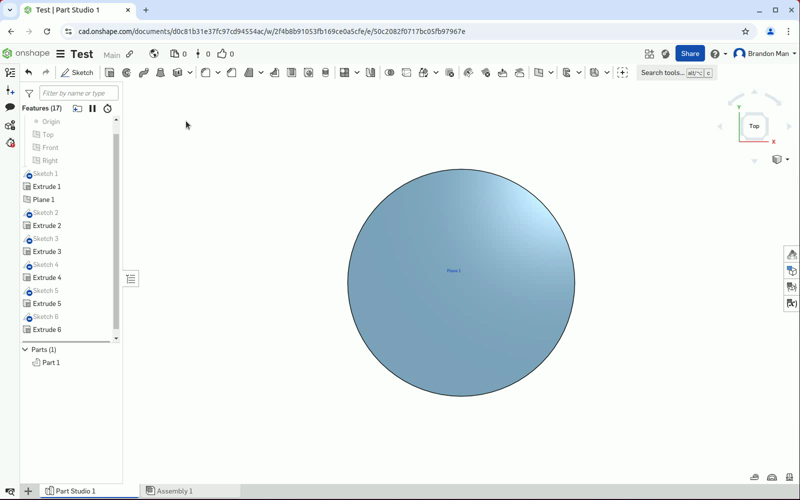
key(shift+h)
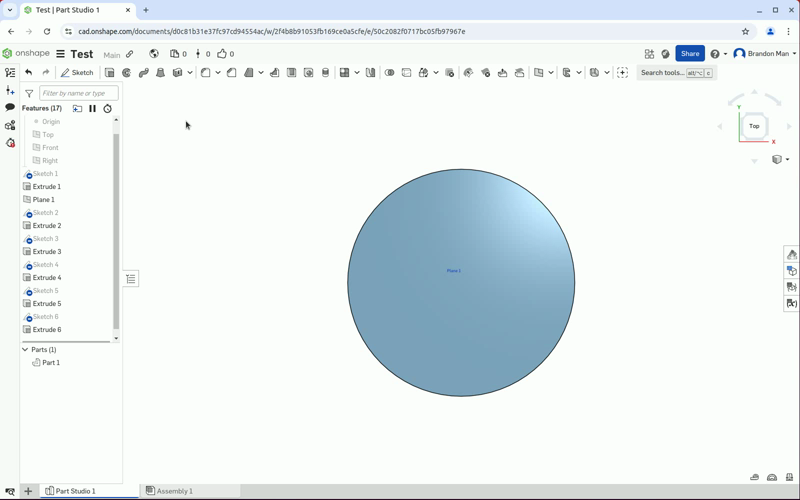
mouse_move(69, 176)
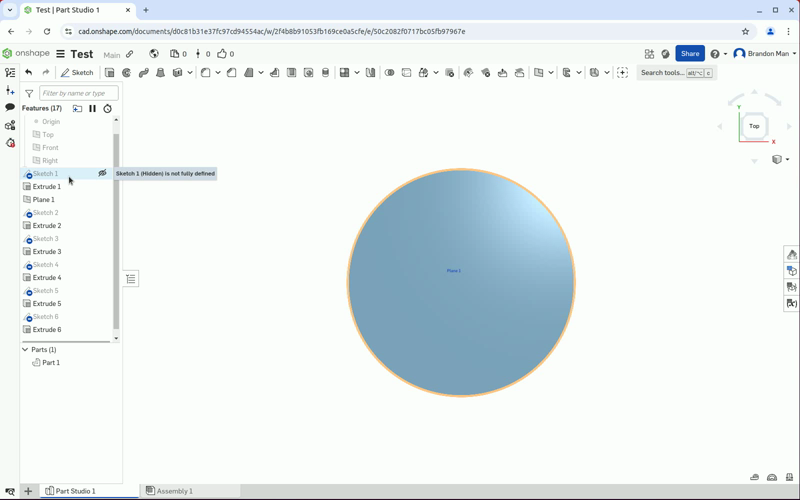
click(69, 176)
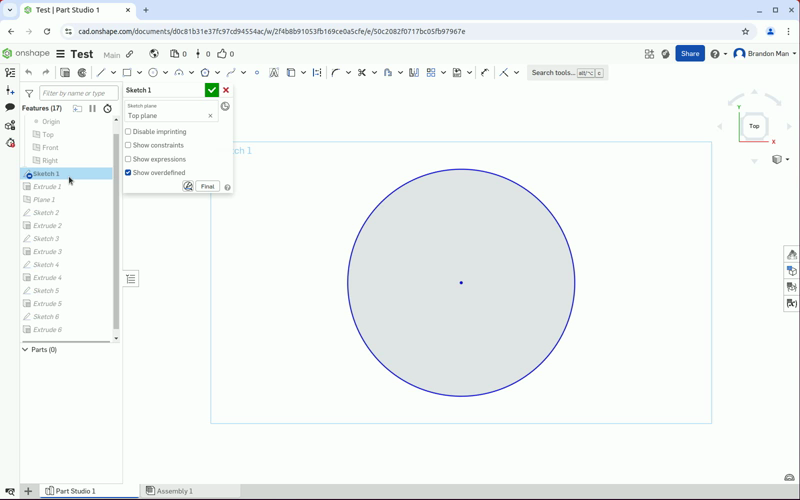
mouse_move(229, 92)
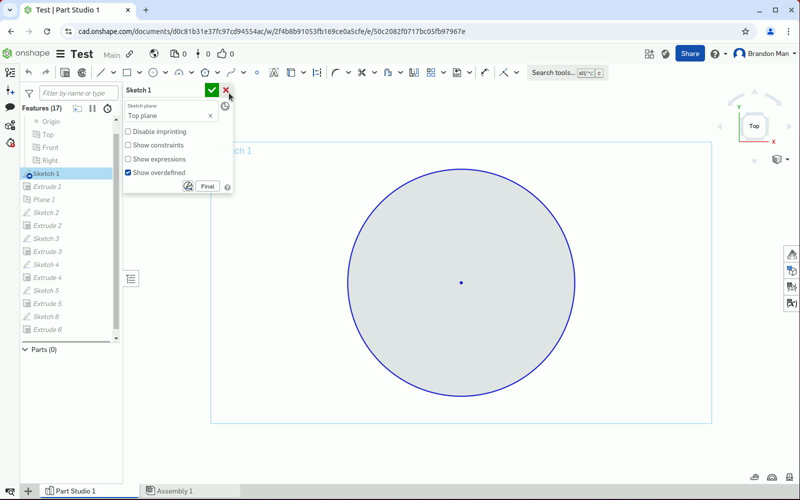
click(229, 92)
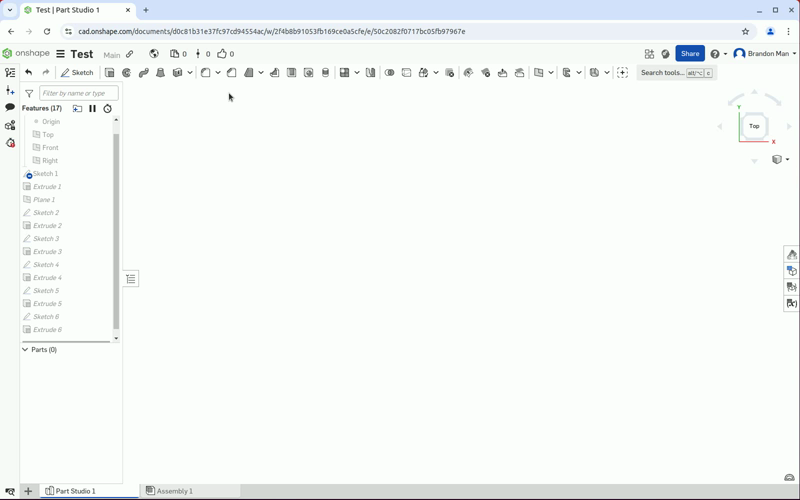
key(shift+s)
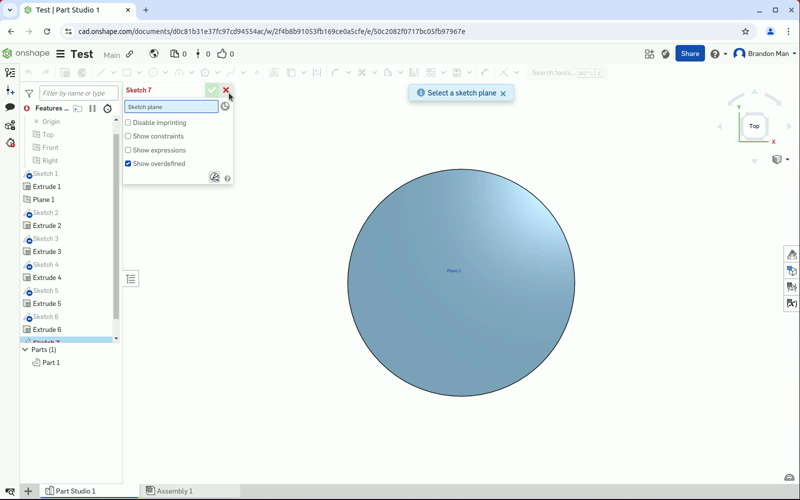
mouse_move(69, 189)
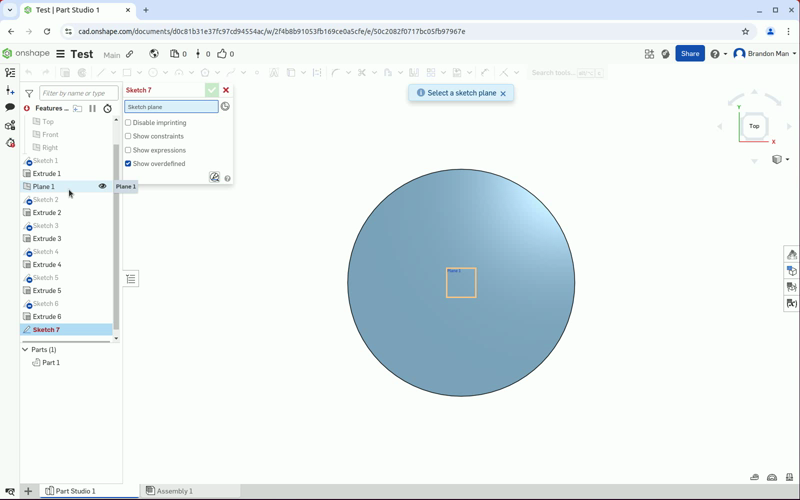
click(69, 189)
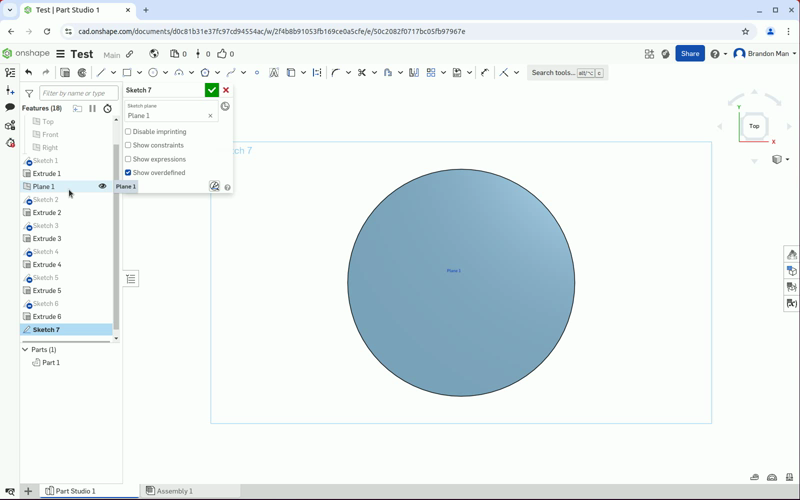
mouse_move(73, 352)
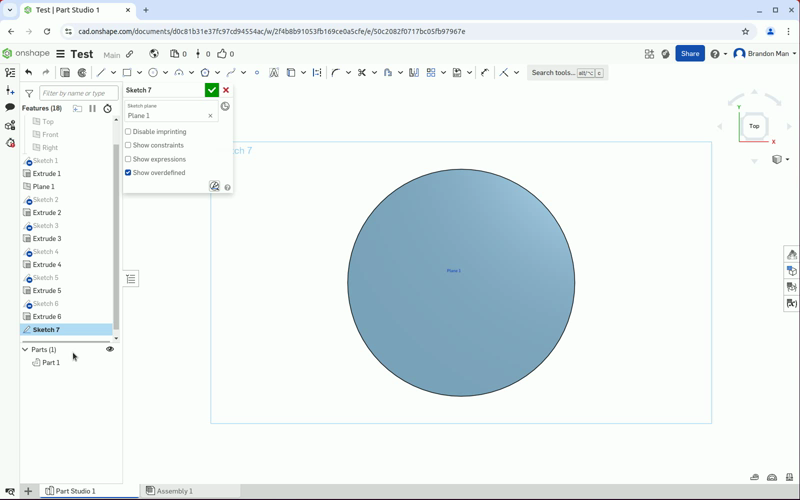
key(y)
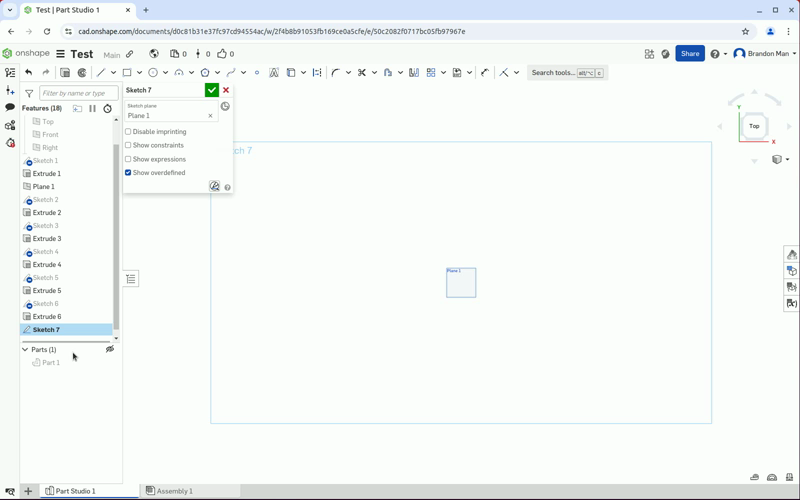
key(c)
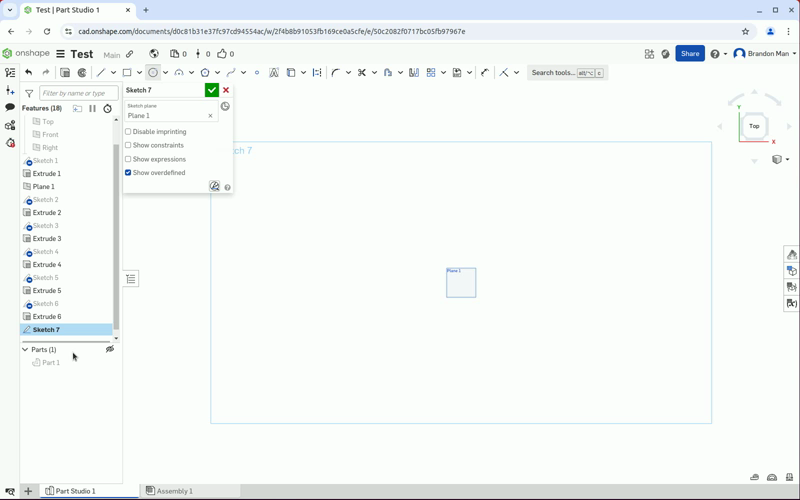
key_down(shift)
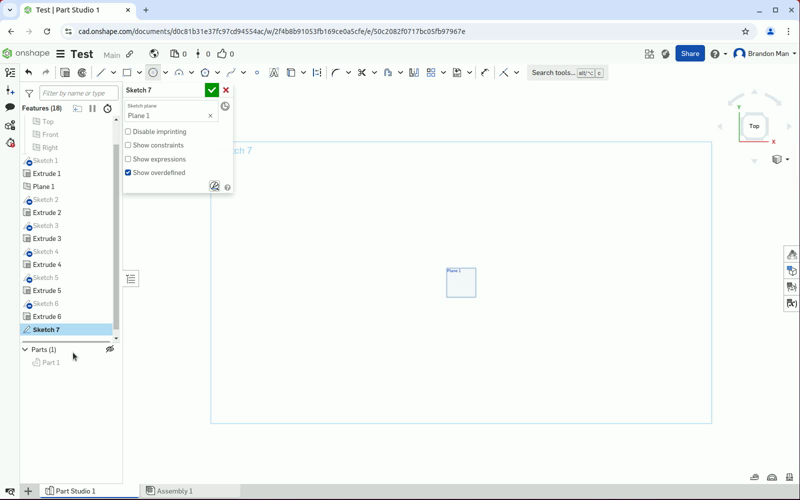
mouse_move(413, 330)
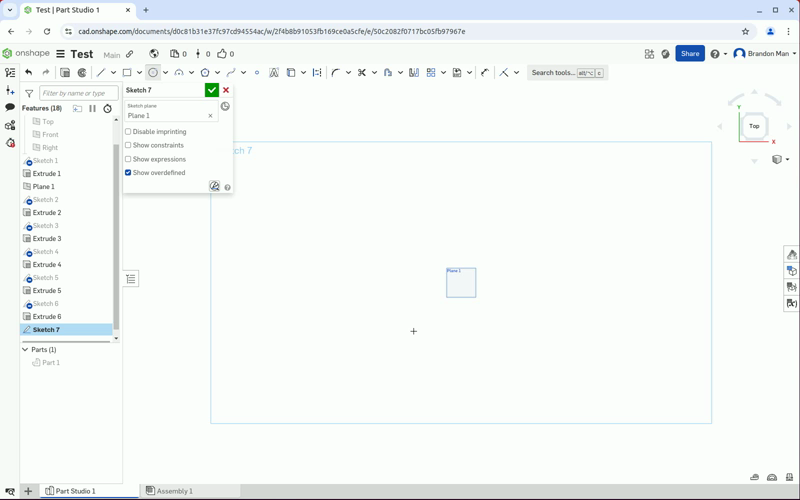
click(413, 330)
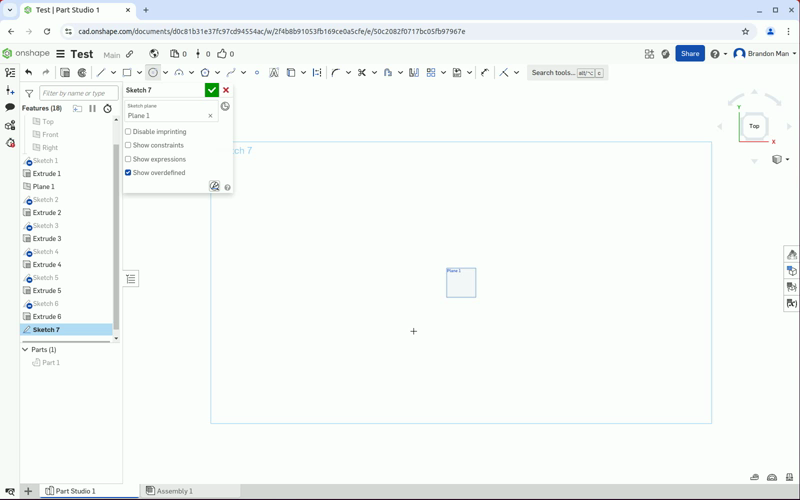
key_up(shift)
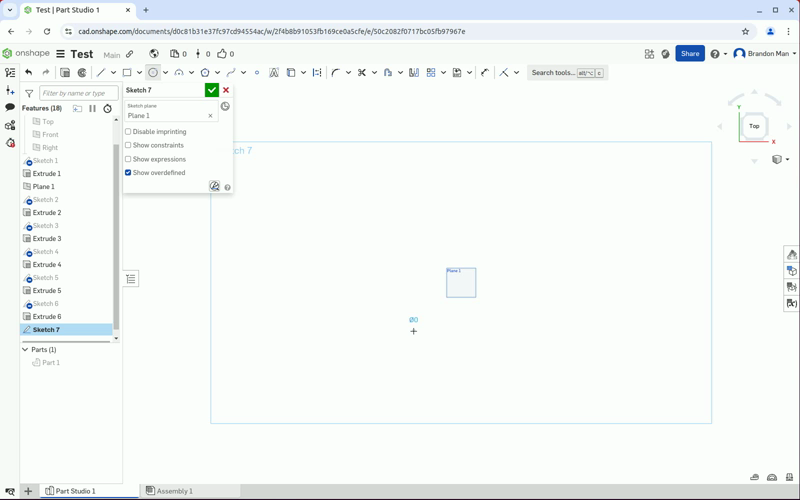
mouse_move(417, 330)
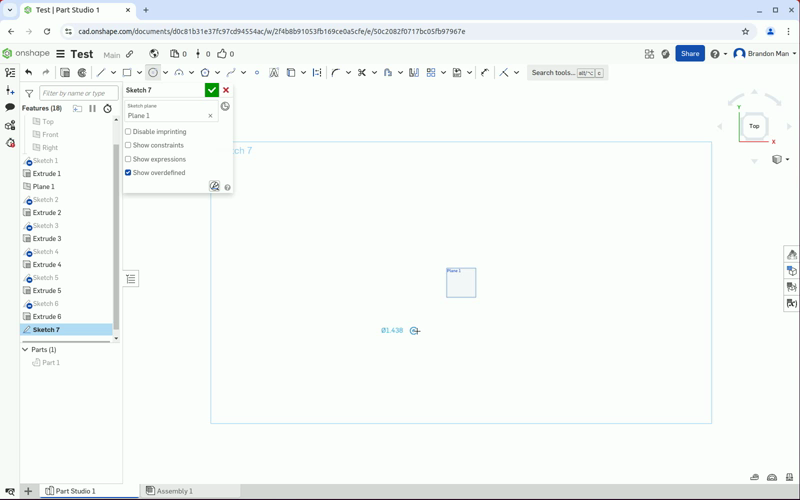
click(417, 330)
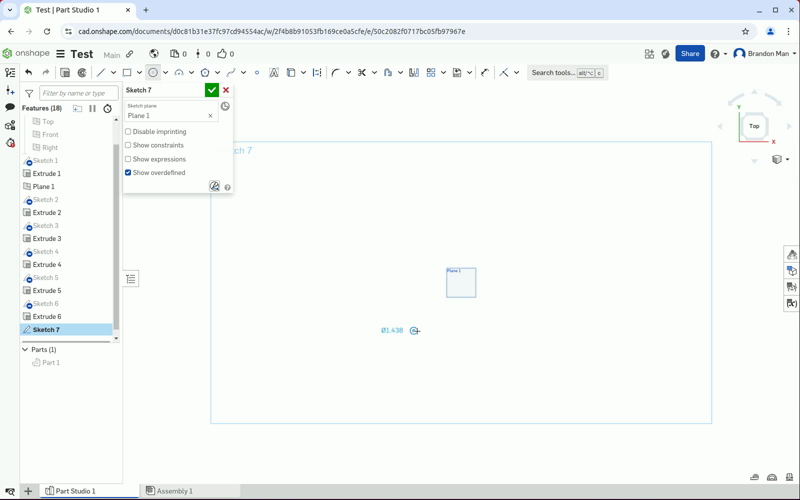
key(esc)
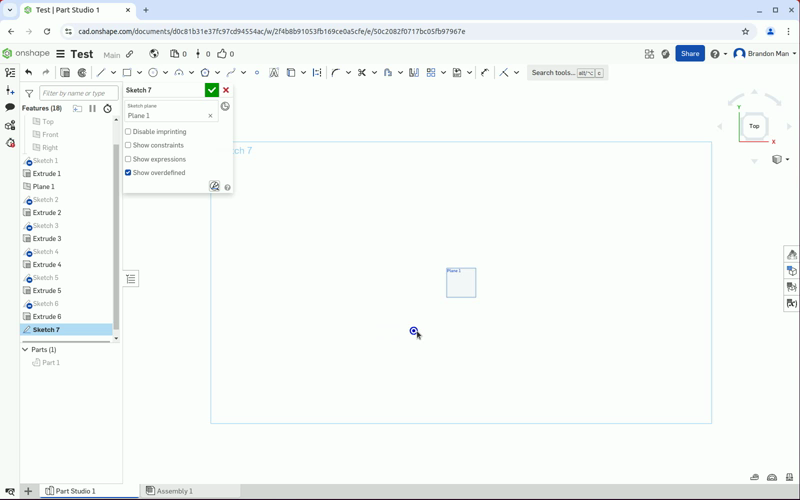
mouse_move(414, 328)
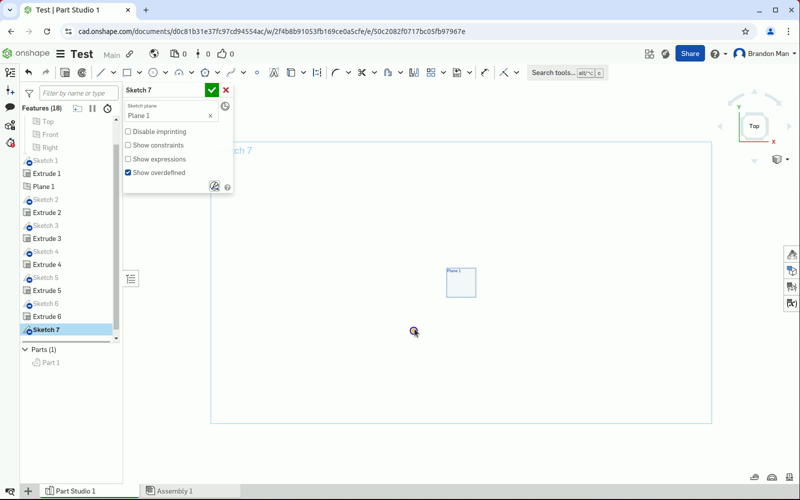
scroll(6)
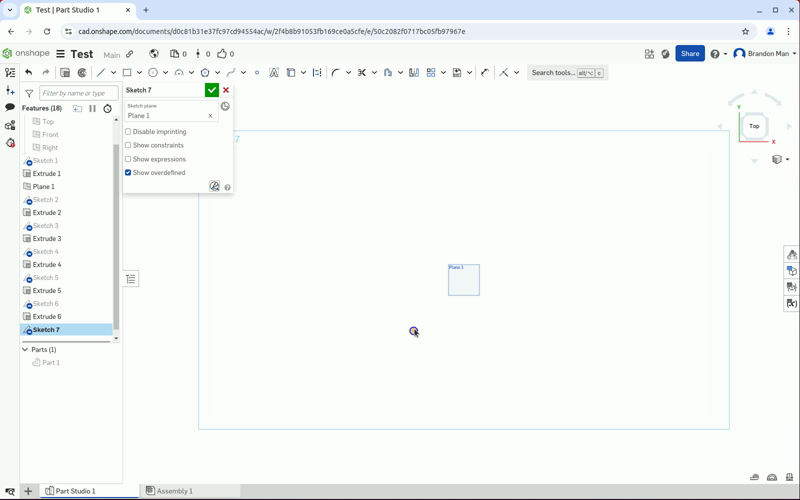
scroll(6)
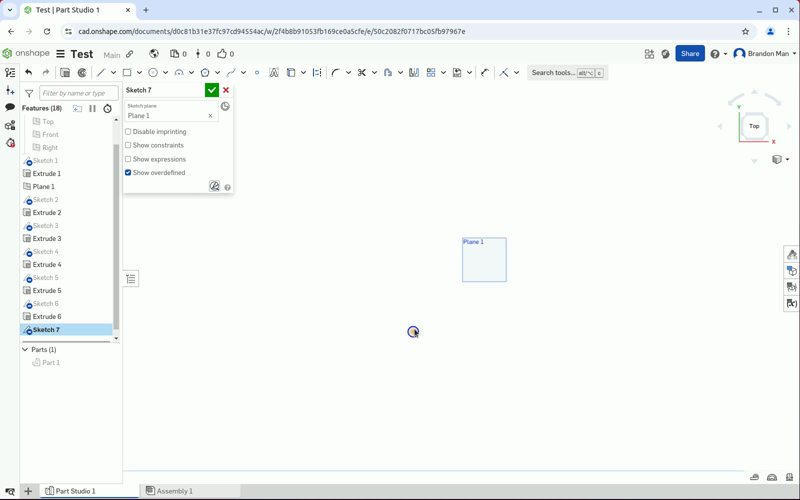
scroll(6)
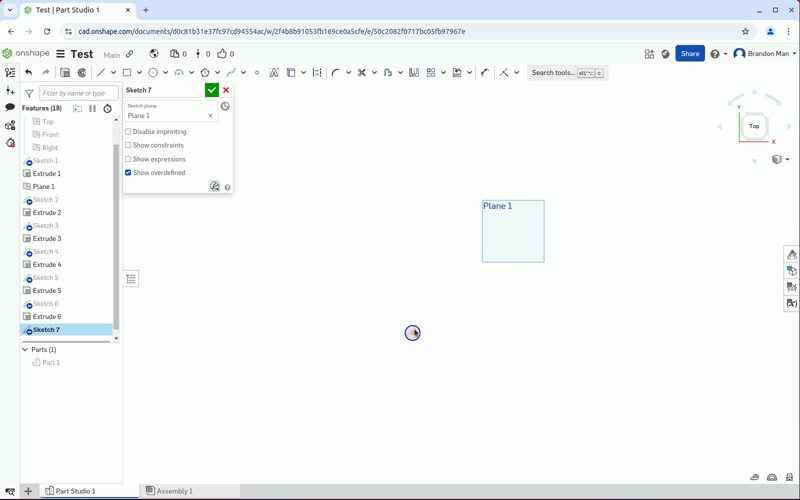
scroll(6)
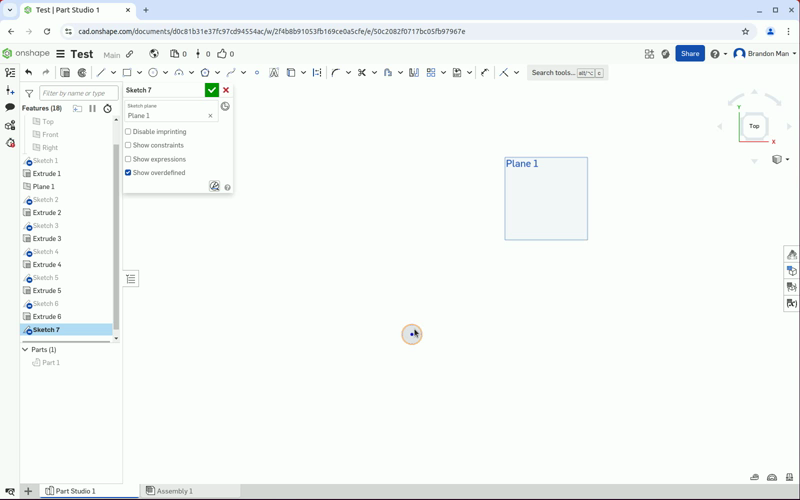
scroll(6)
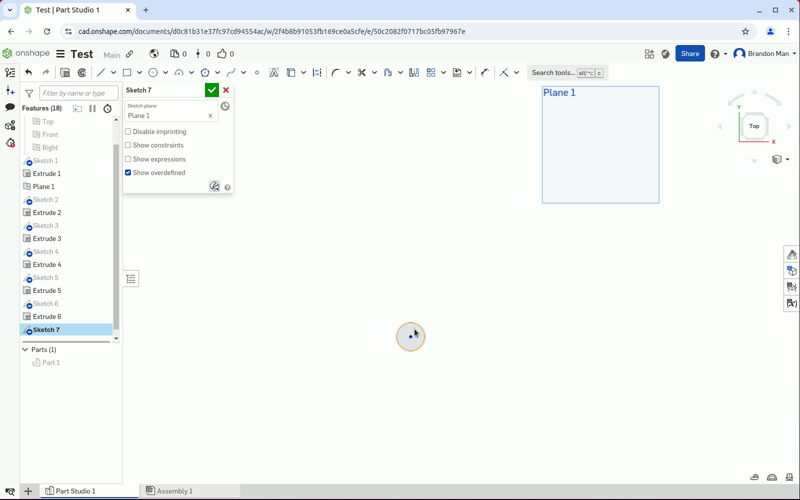
scroll(6)
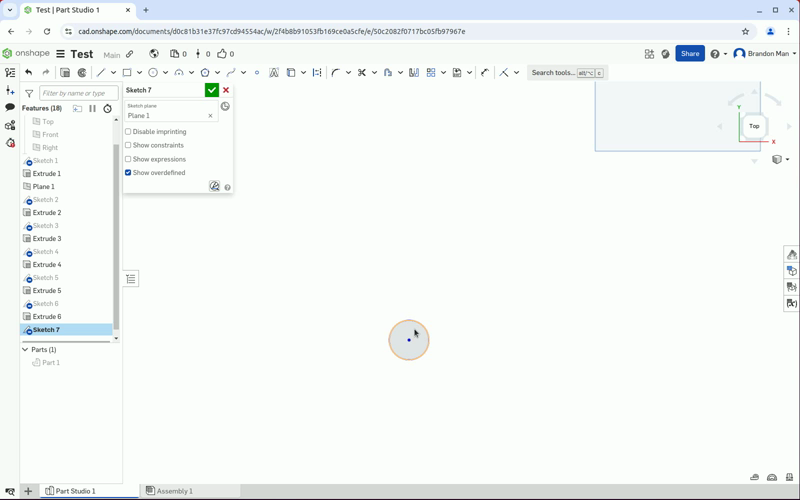
scroll(6)
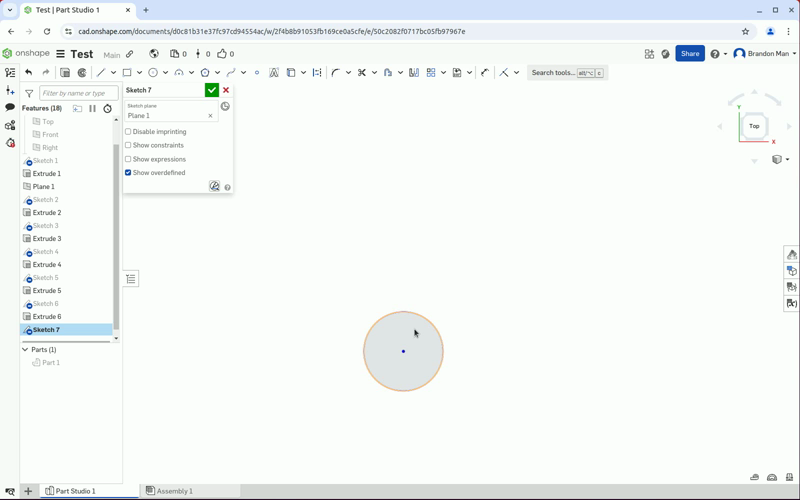
click(414, 328)
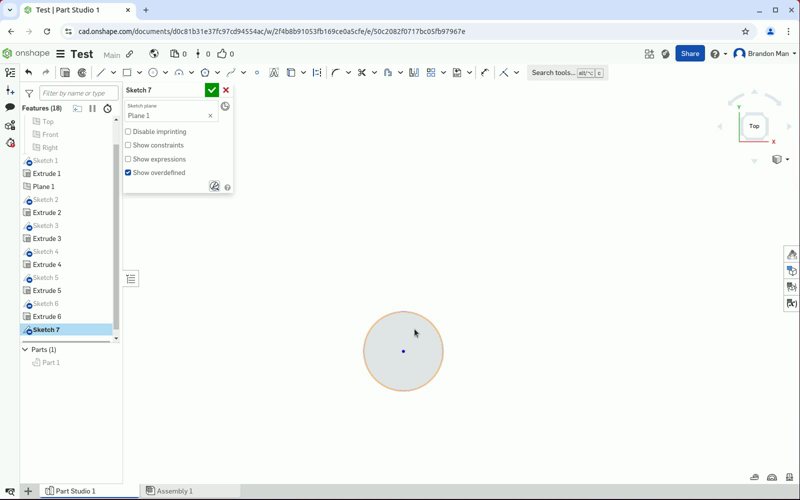
scroll(-6)
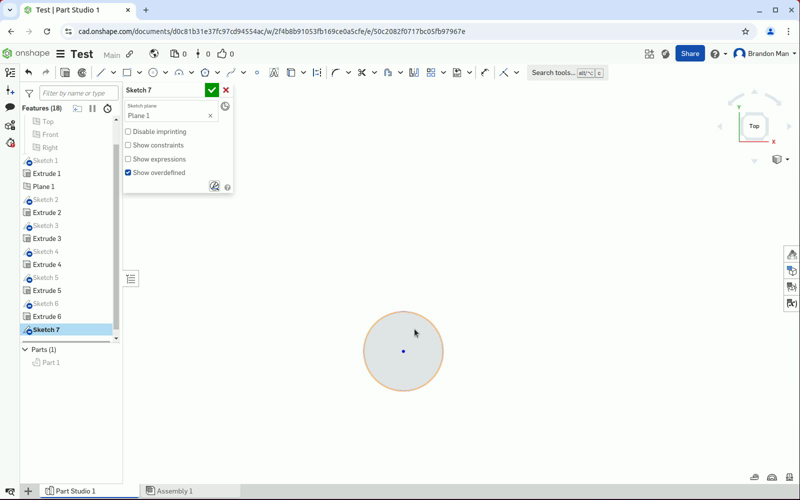
scroll(-6)
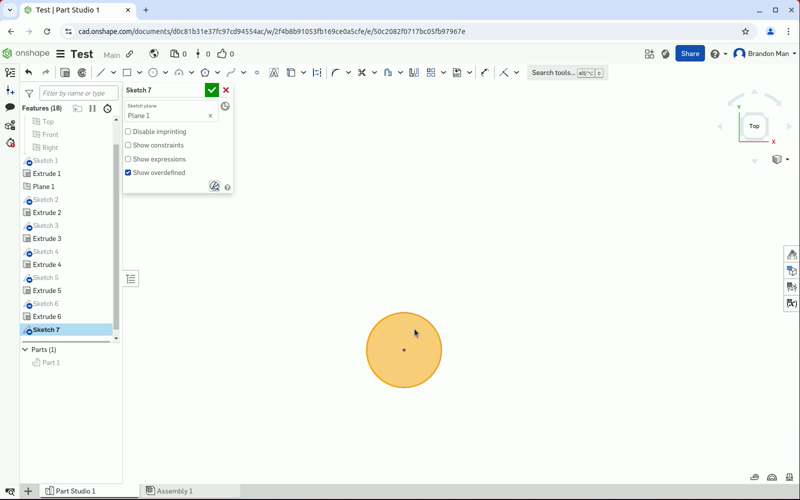
scroll(-6)
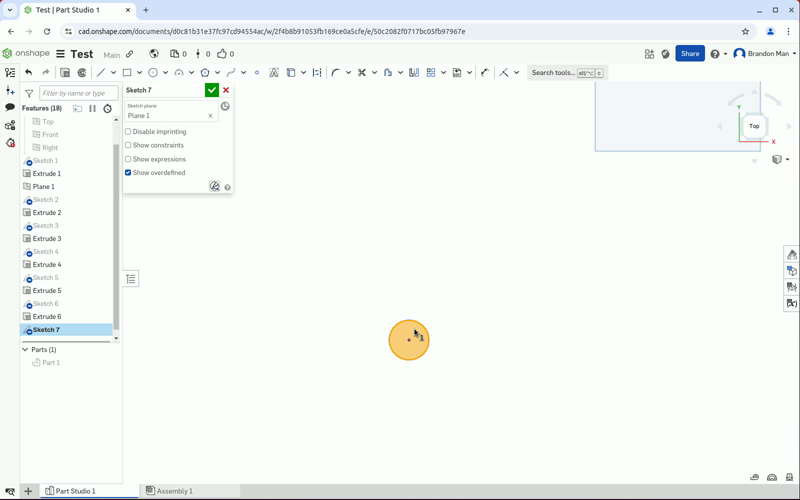
scroll(-6)
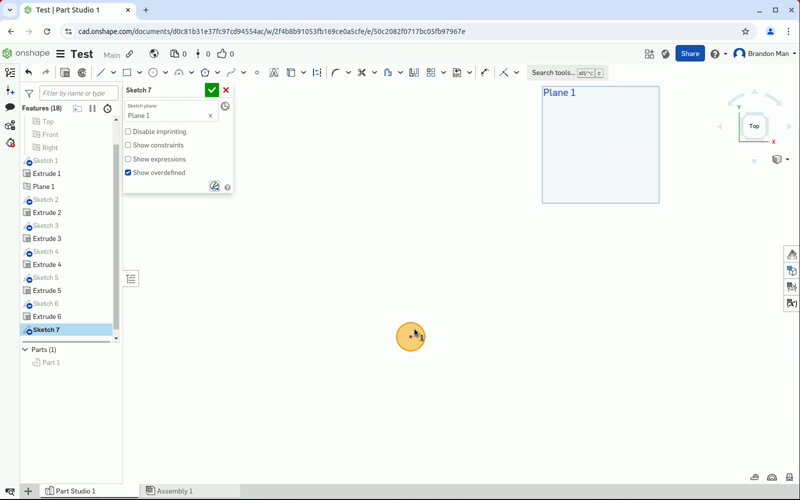
scroll(-6)
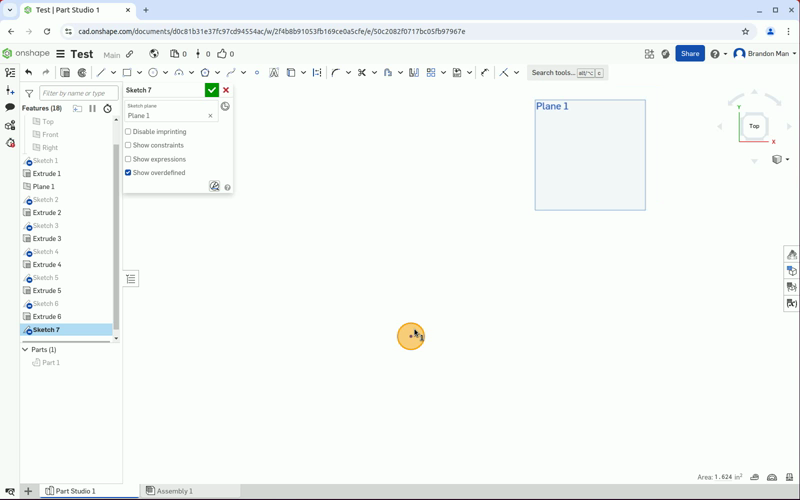
scroll(-6)
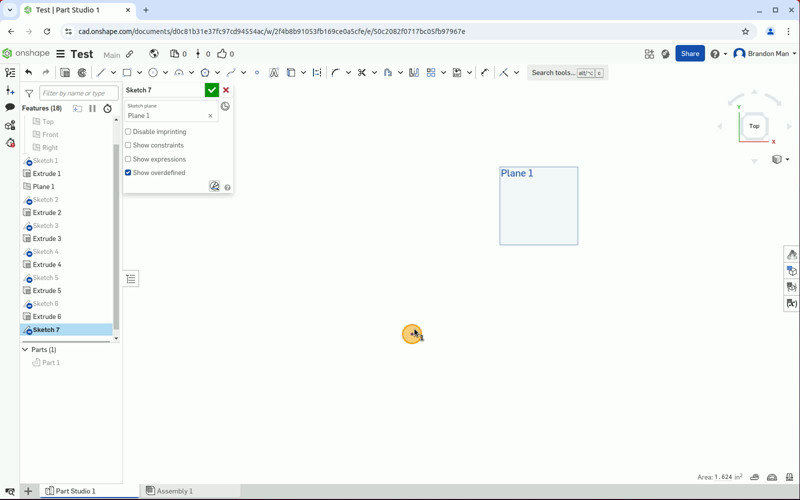
scroll(-6)
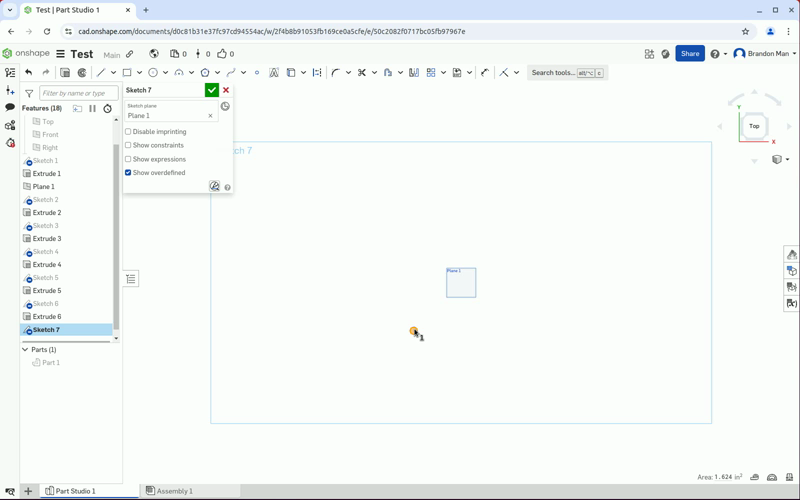
mouse_move(73, 352)
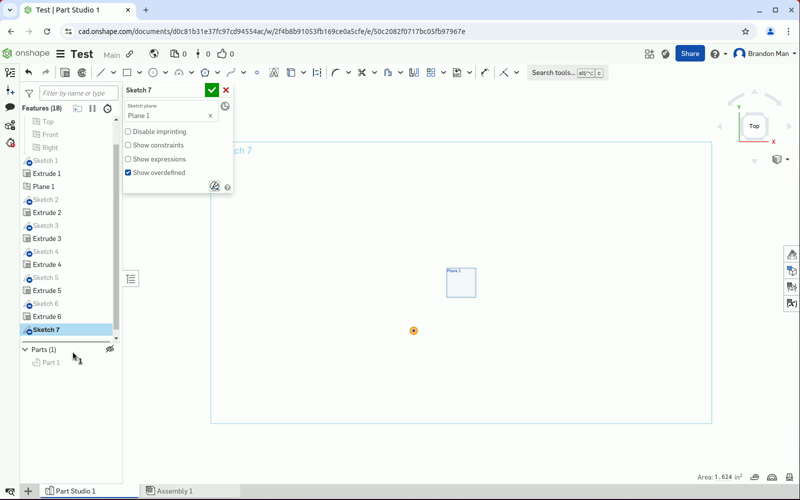
key(shift+y)
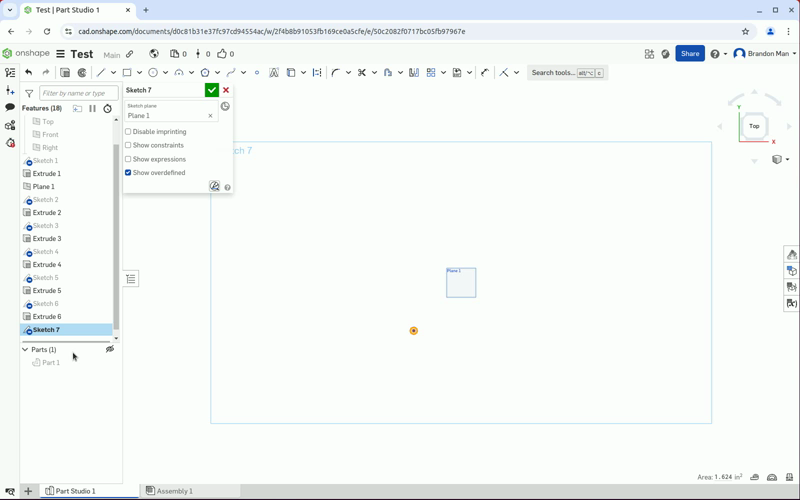
key(shift+e)
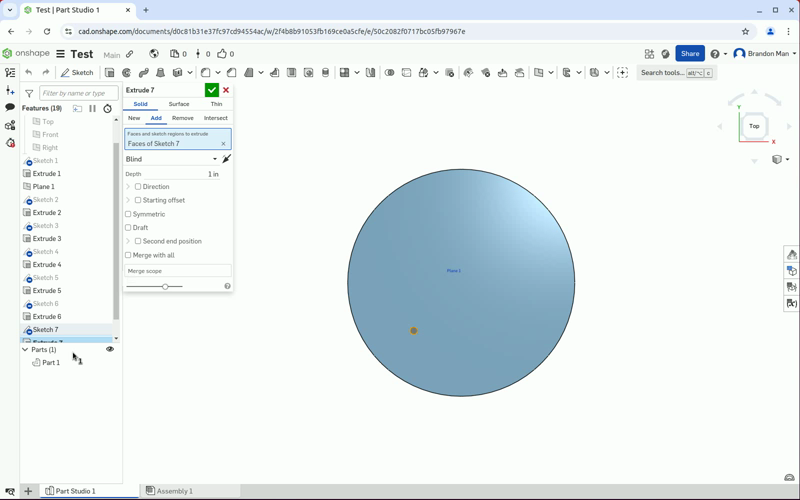
mouse_move(143, 106)
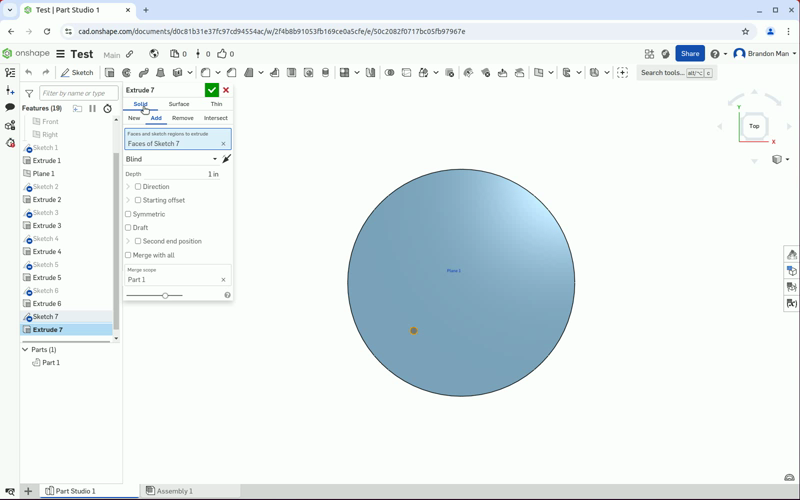
click(143, 106)
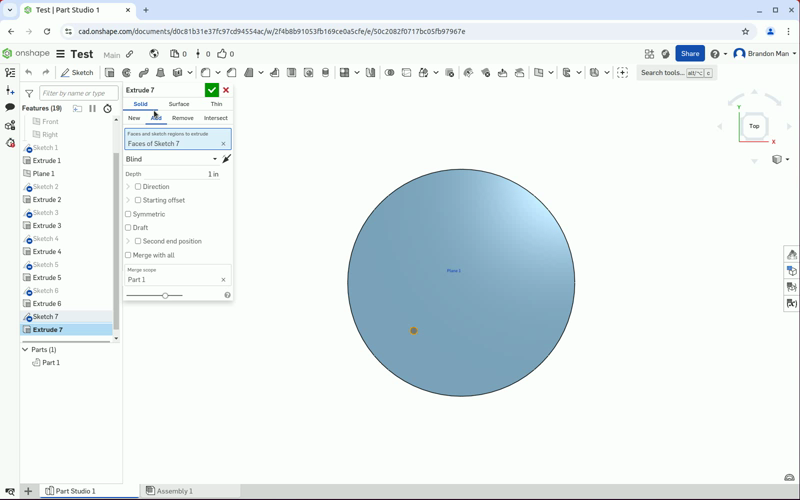
mouse_move(186, 120)
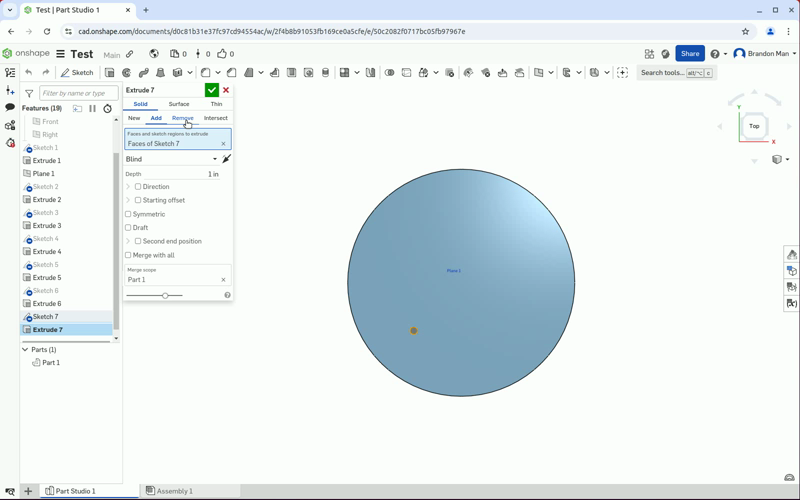
click(186, 120)
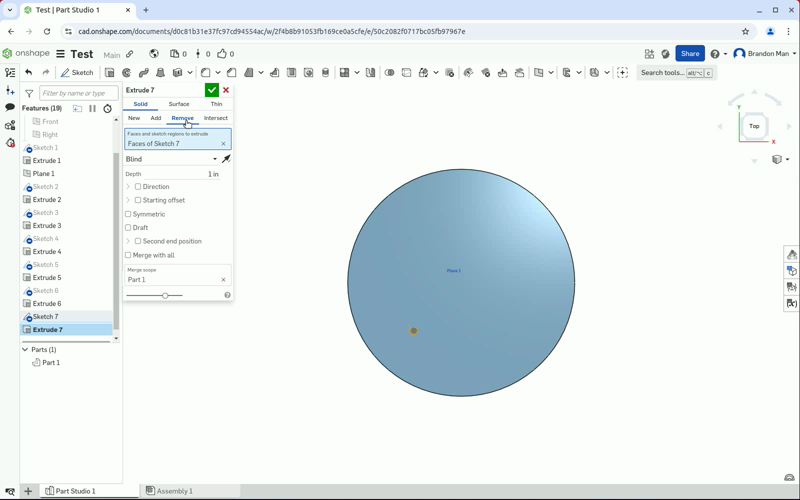
key(tab, 4)
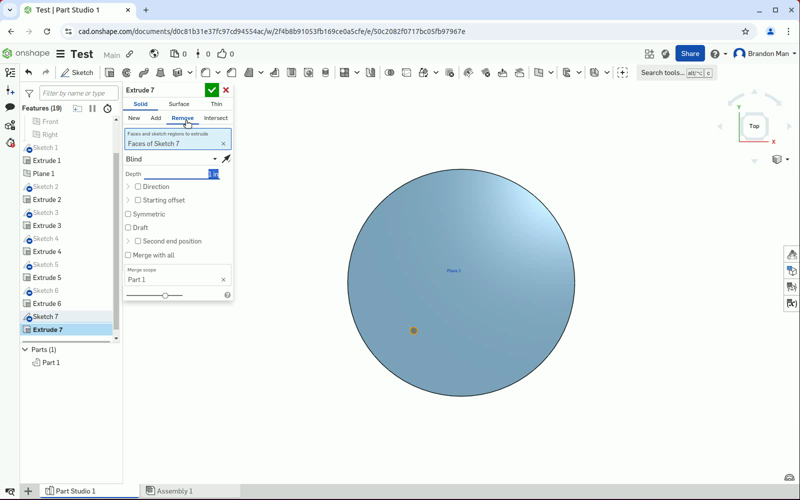
text(0.722)
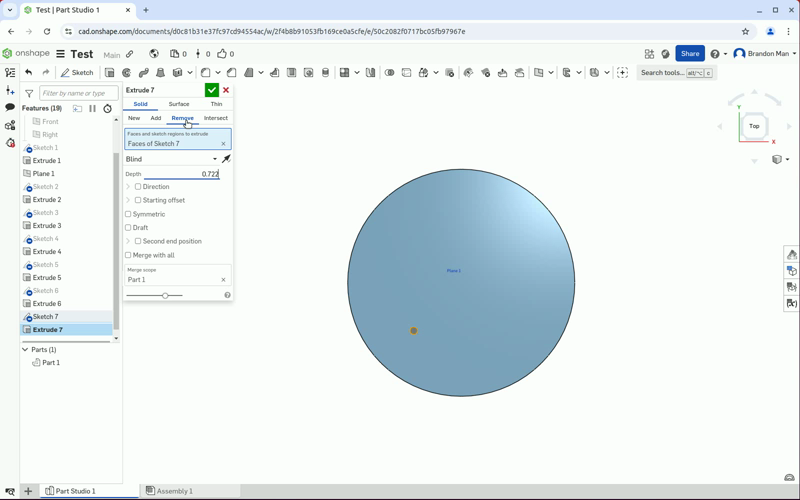
key(tab, 6)
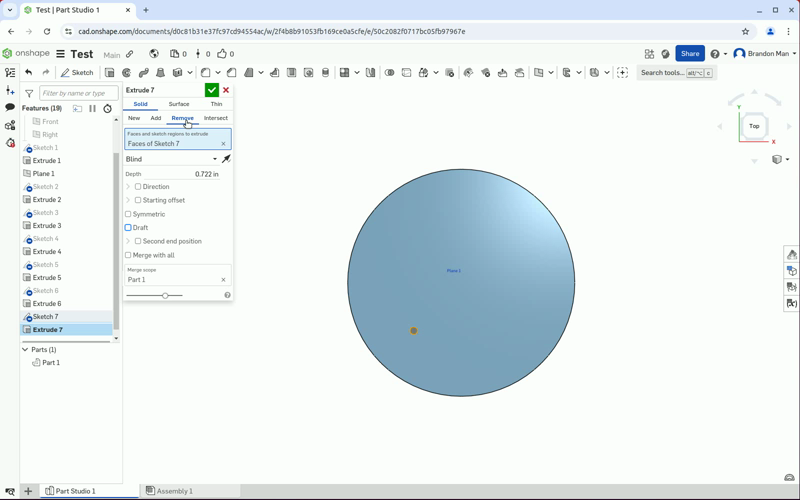
key(space)
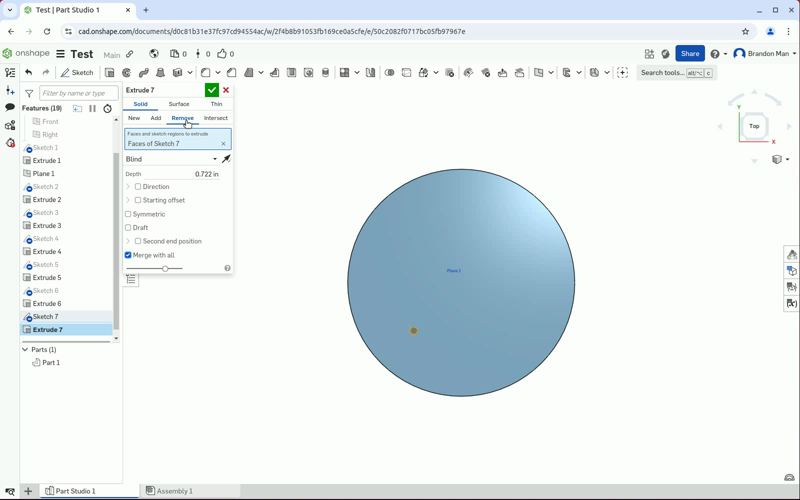
key(enter)
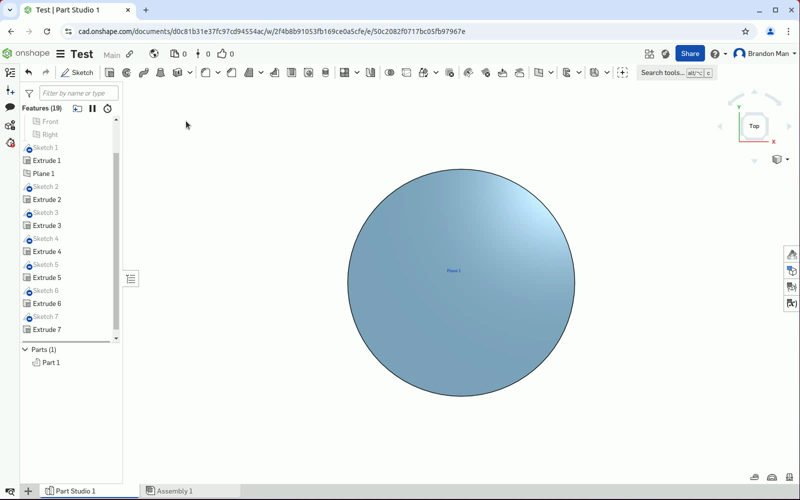
key(shift+h)
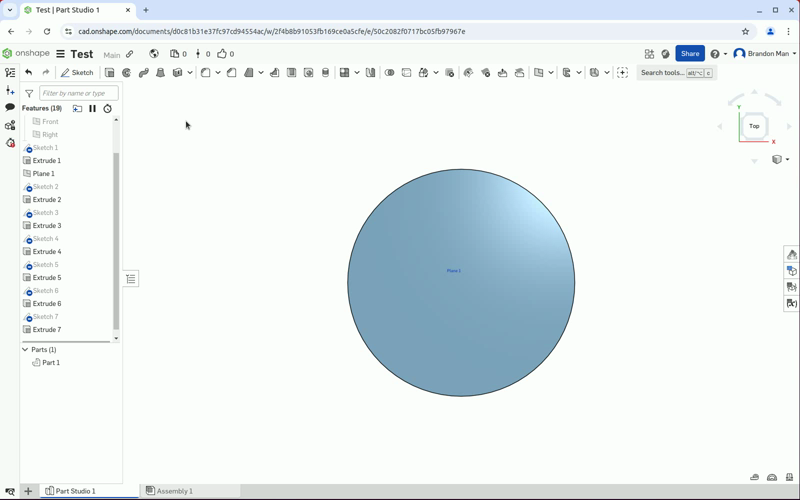
key(shift+h)
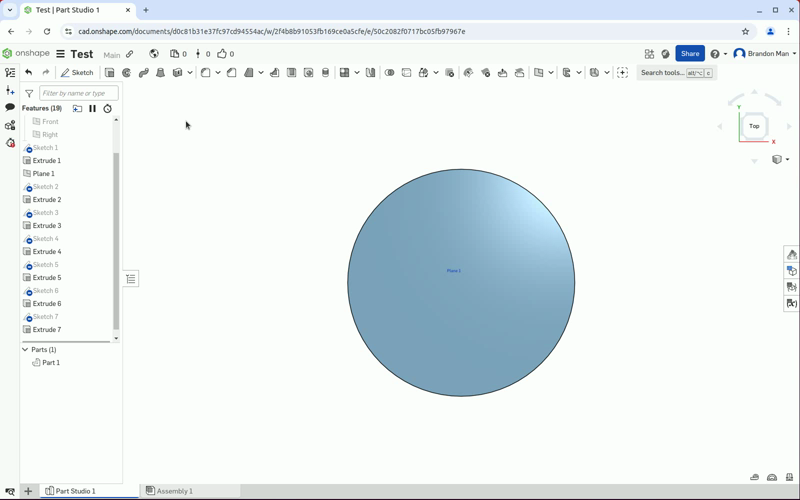
mouse_move(69, 150)
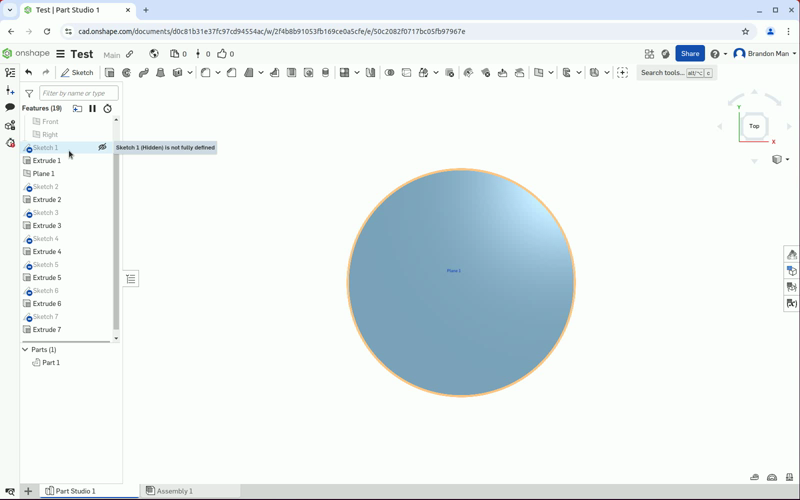
click(69, 150)
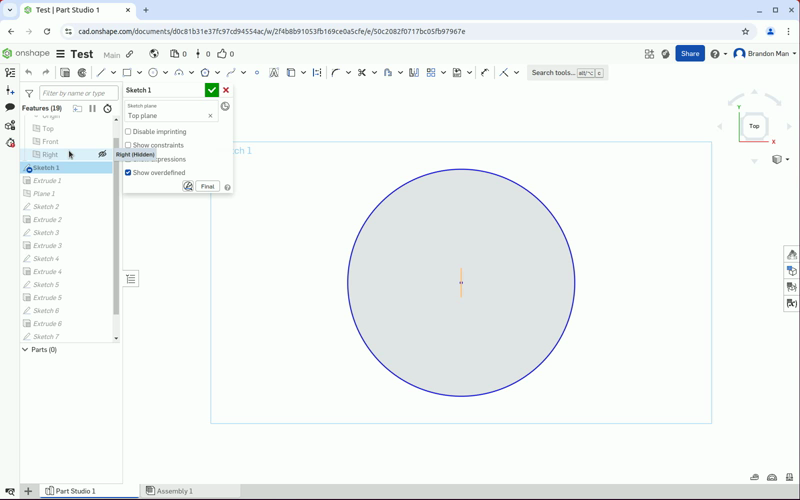
mouse_move(229, 92)
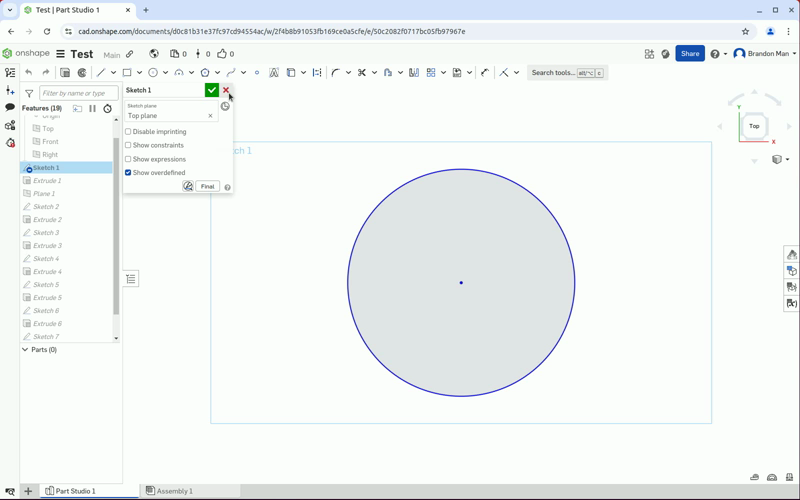
click(229, 92)
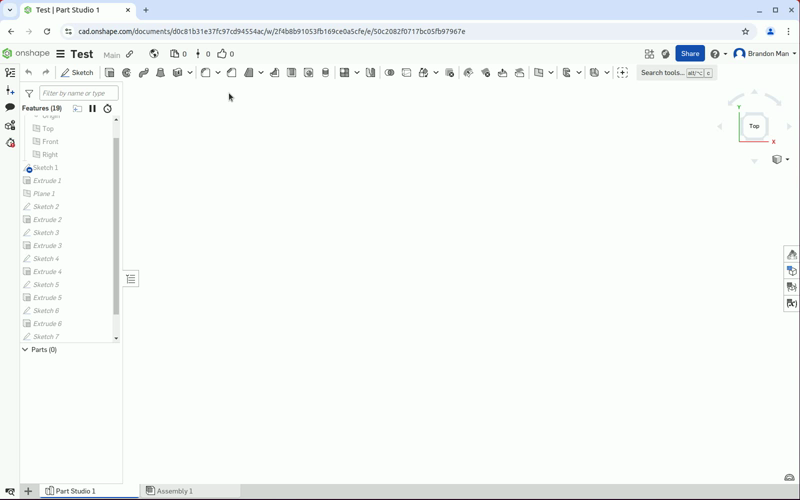
key(shift+s)
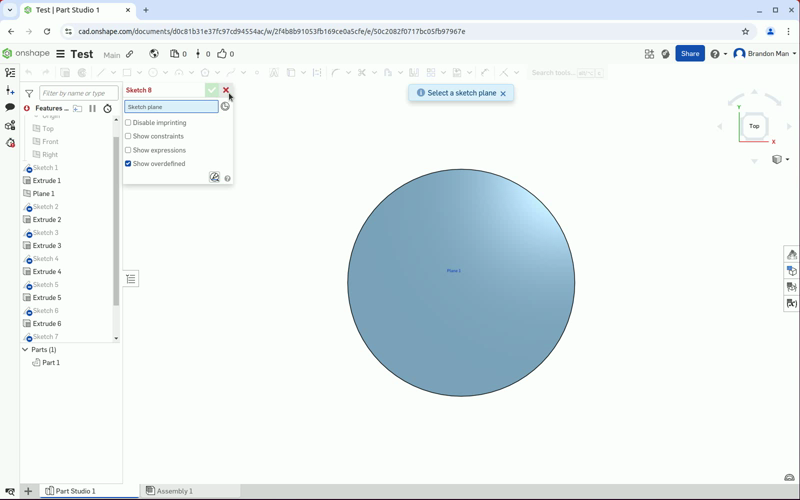
mouse_move(69, 163)
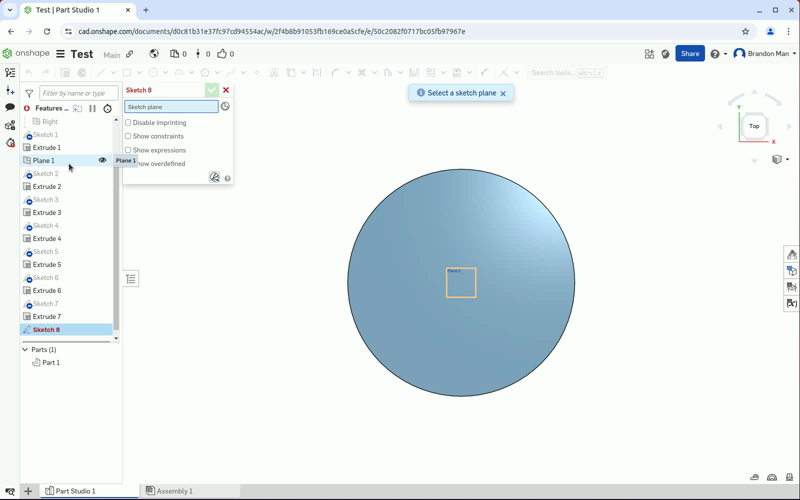
click(69, 163)
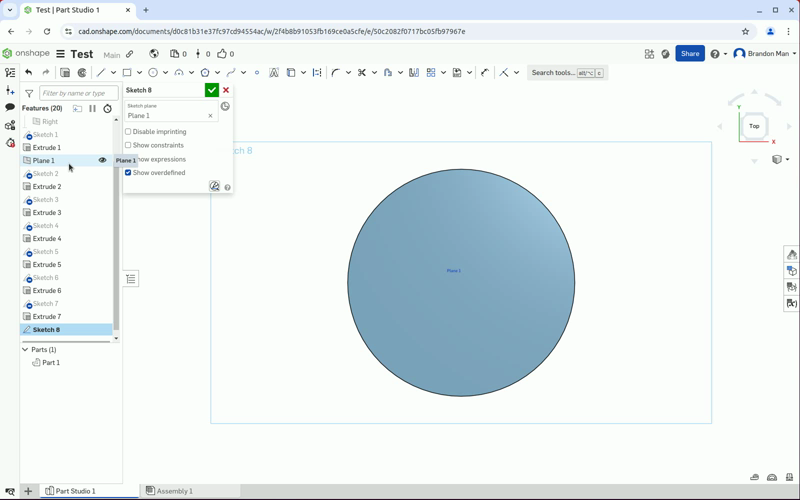
mouse_move(73, 352)
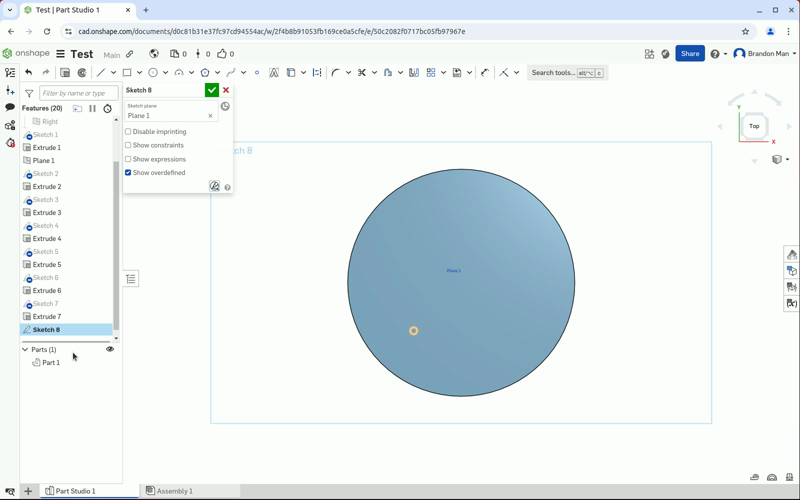
key(y)
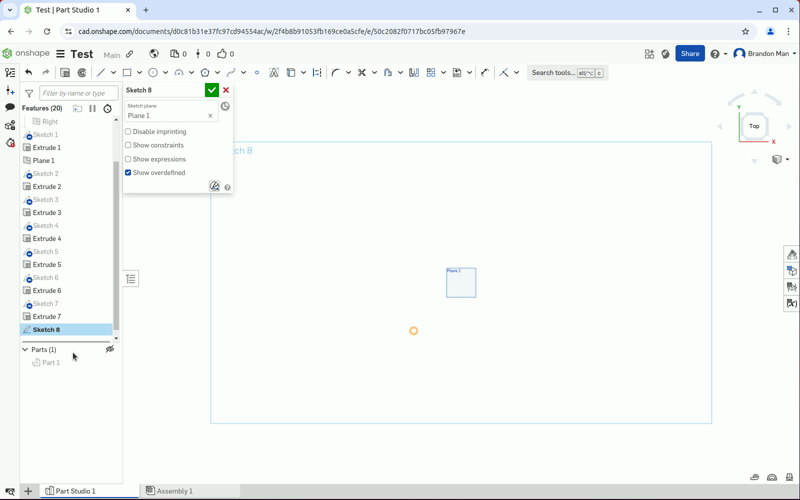
key(c)
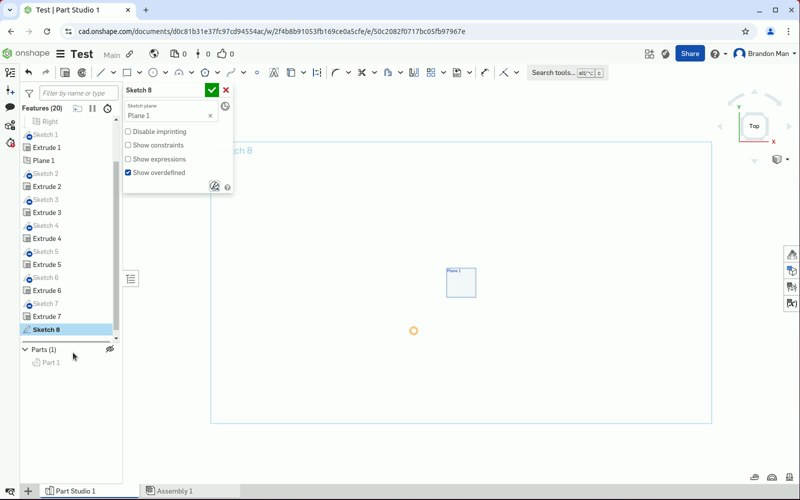
key_down(shift)
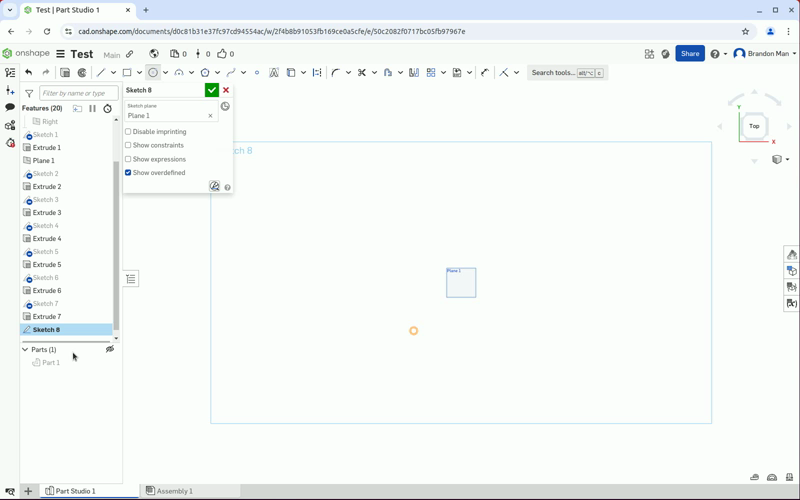
mouse_move(501, 322)
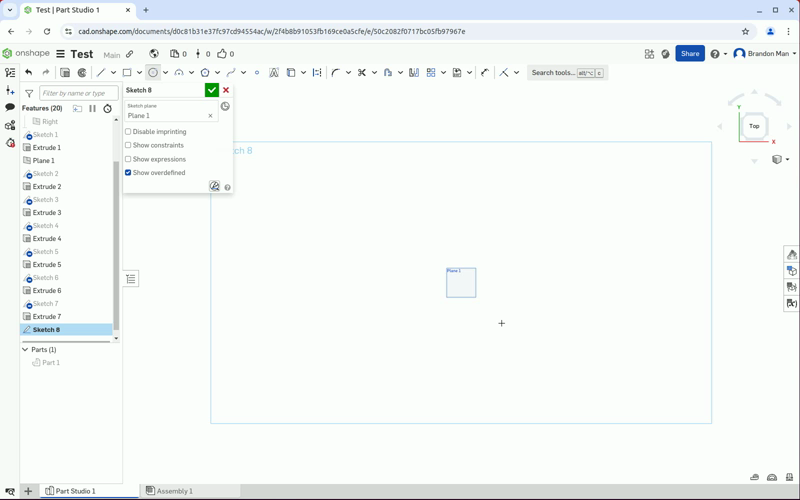
click(501, 322)
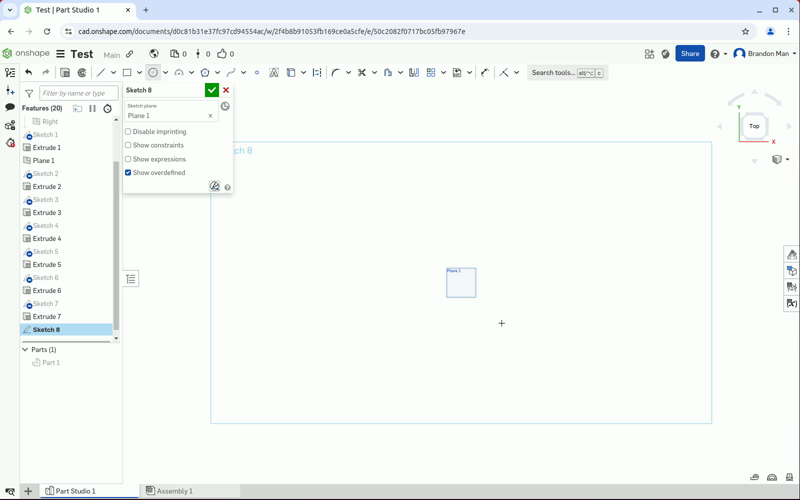
key_up(shift)
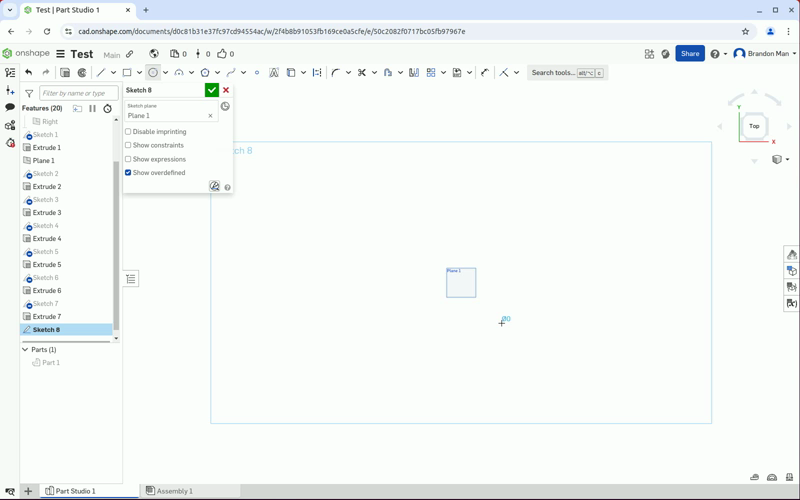
mouse_move(505, 322)
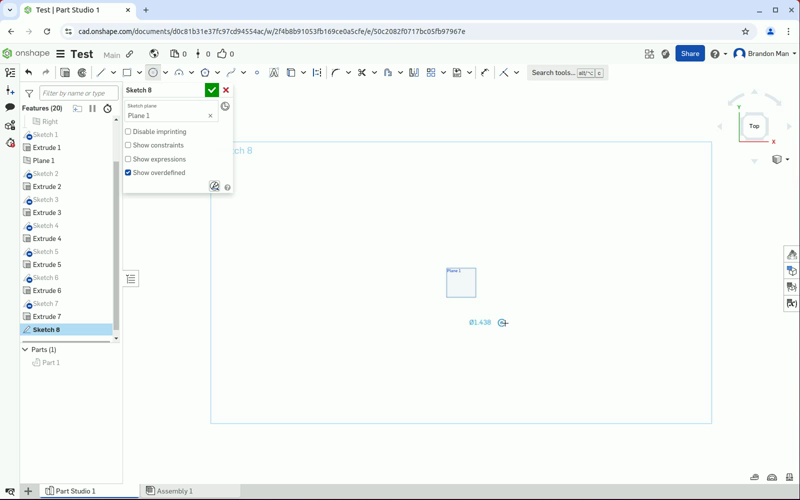
click(505, 322)
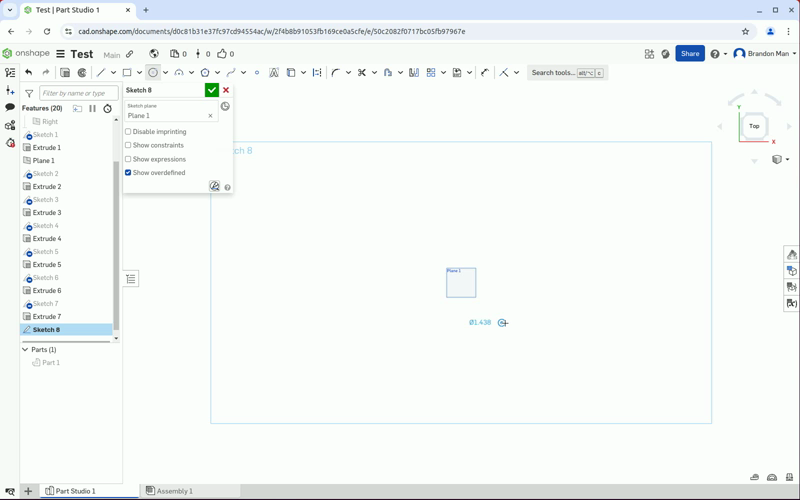
key(esc)
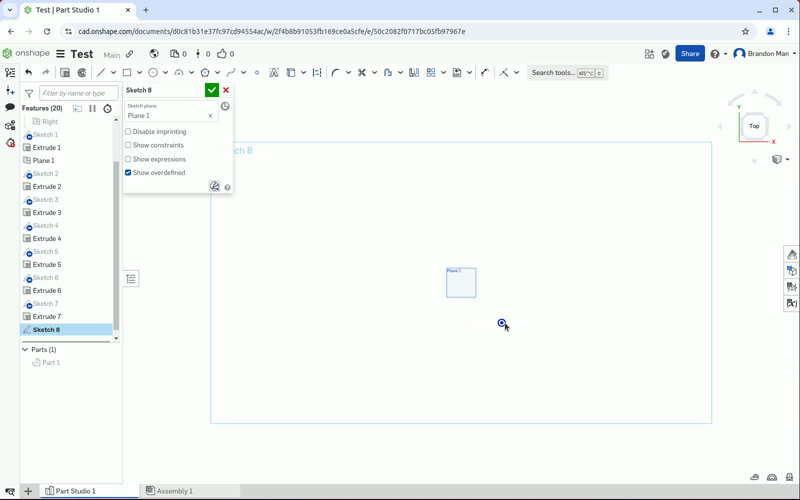
mouse_move(500, 324)
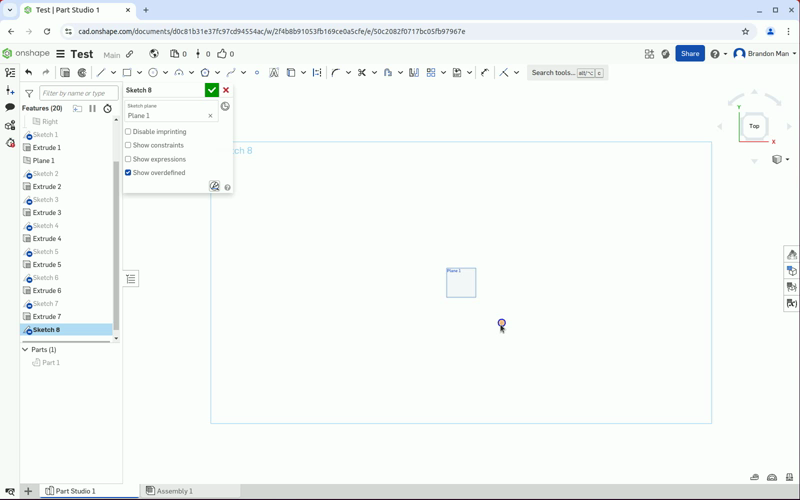
scroll(6)
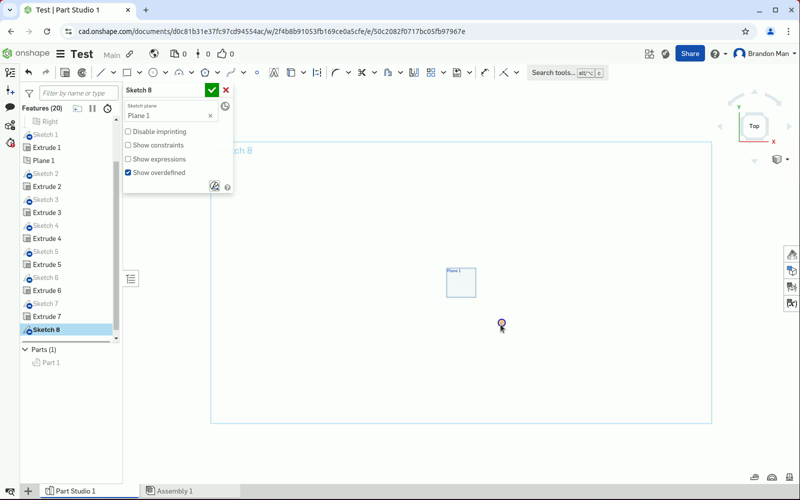
scroll(6)
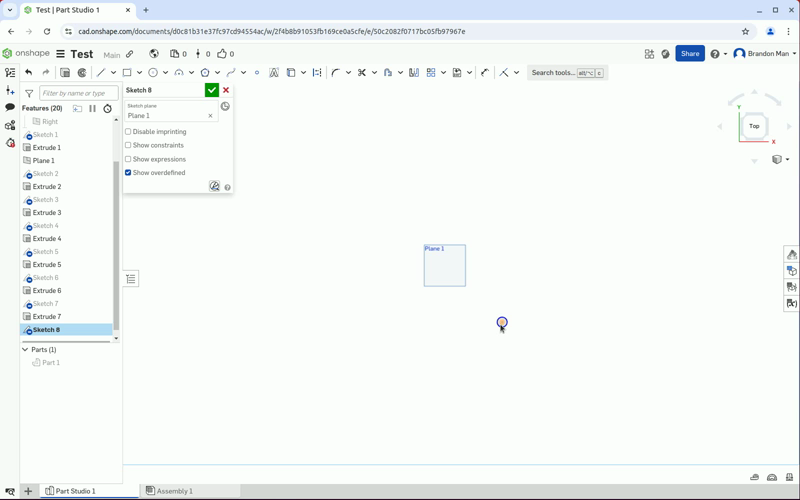
scroll(6)
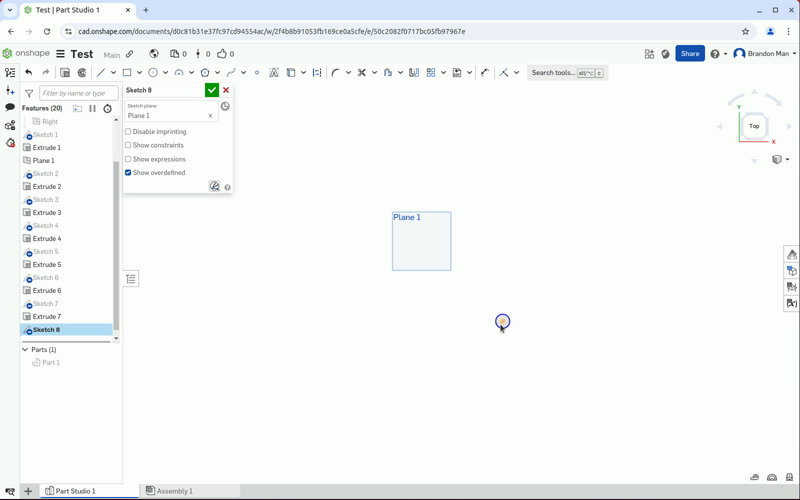
scroll(6)
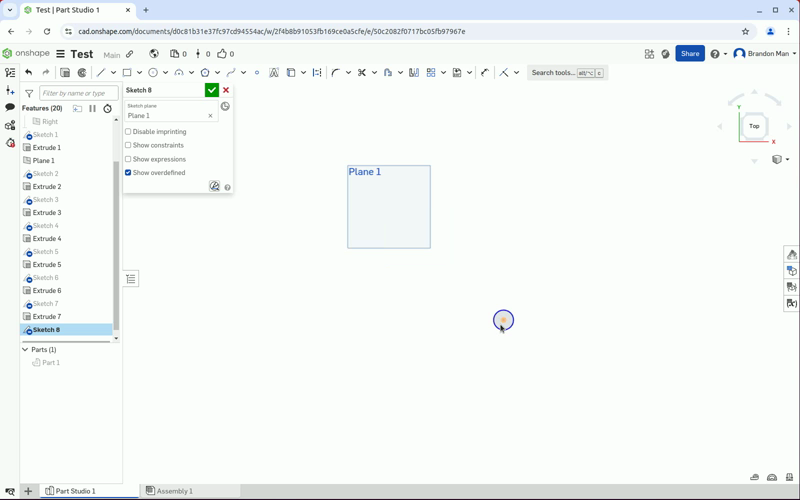
scroll(6)
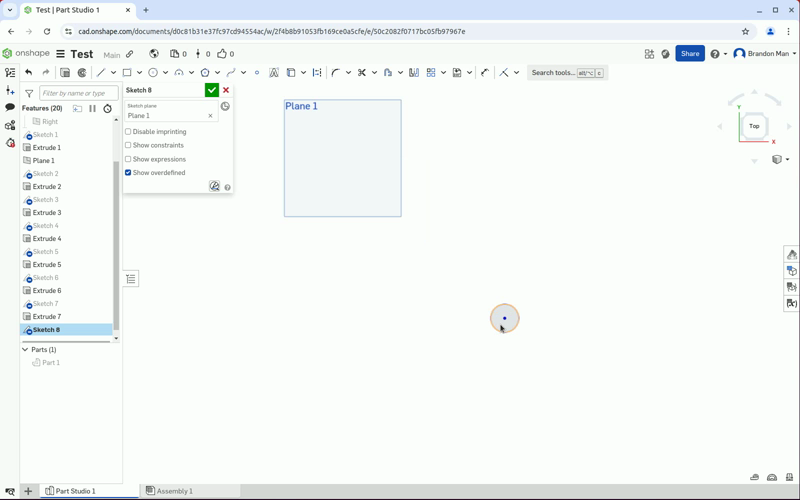
scroll(6)
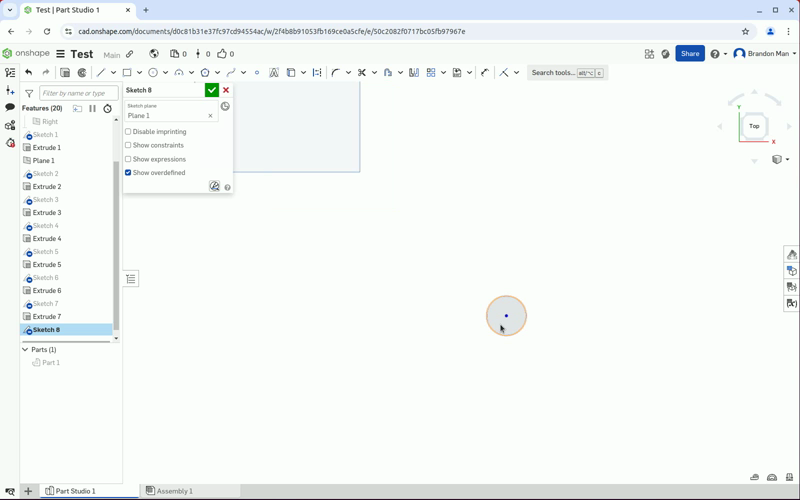
scroll(6)
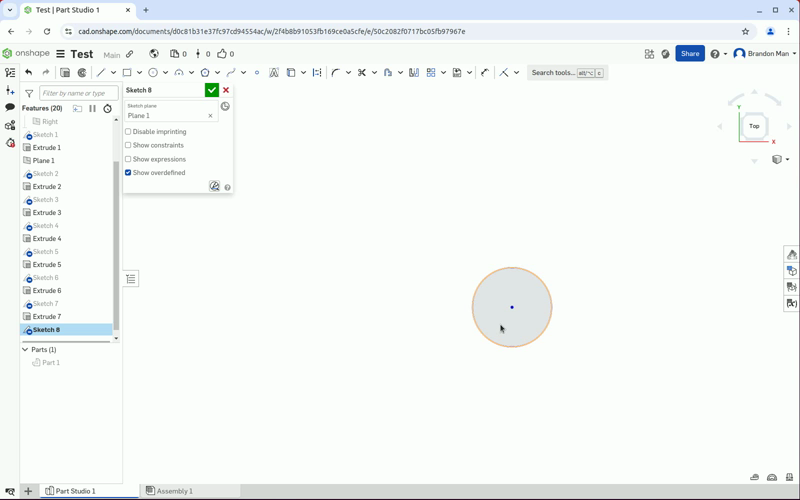
click(500, 324)
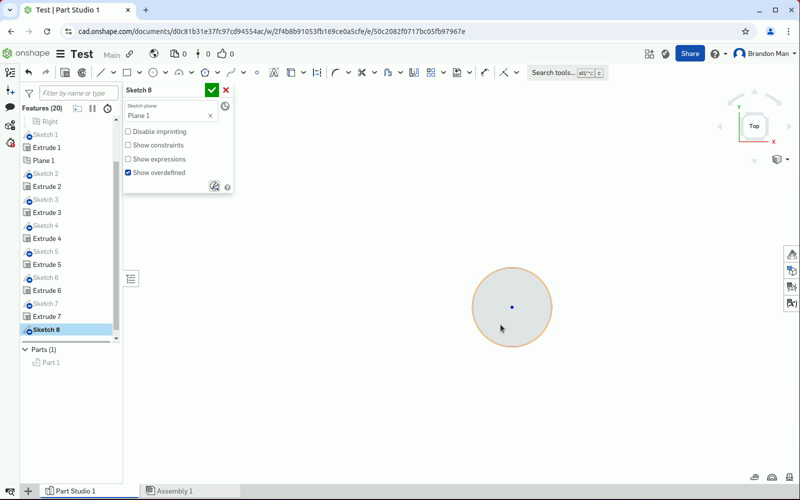
scroll(-6)
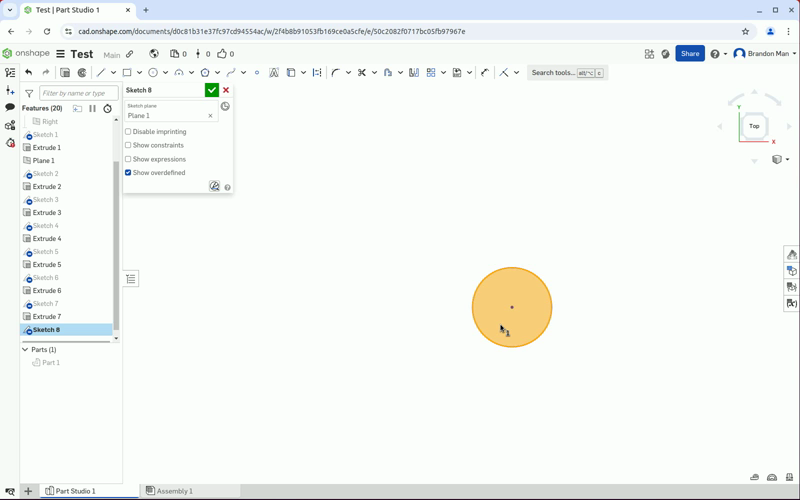
scroll(-6)
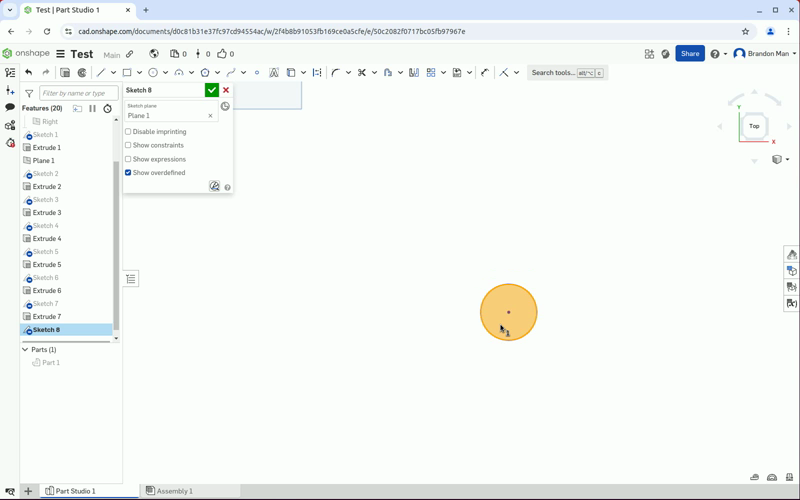
scroll(-6)
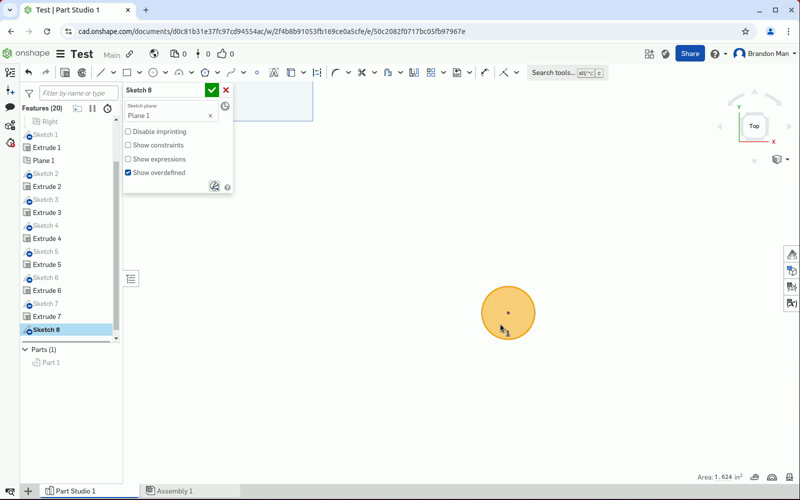
scroll(-6)
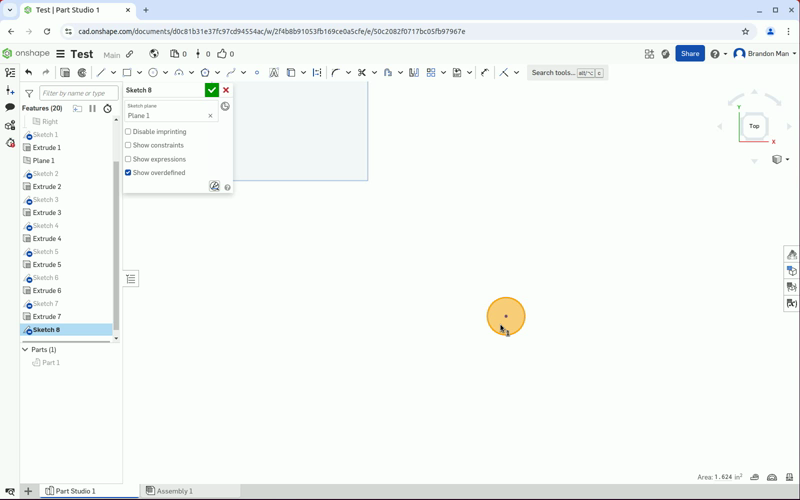
scroll(-6)
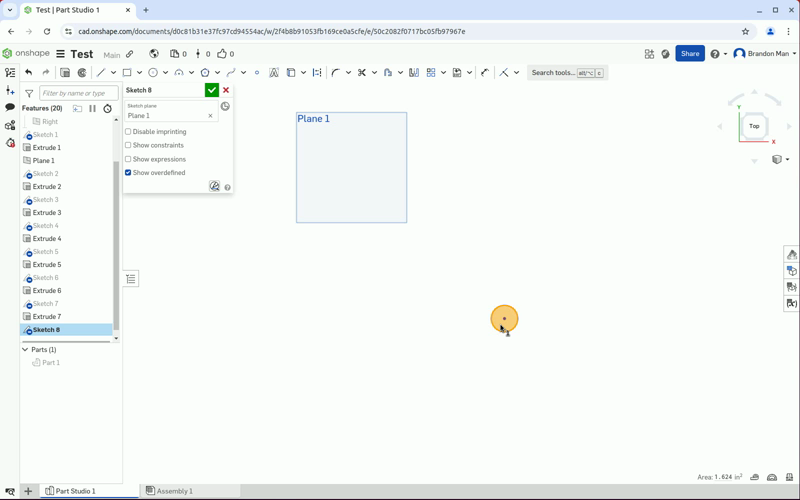
scroll(-6)
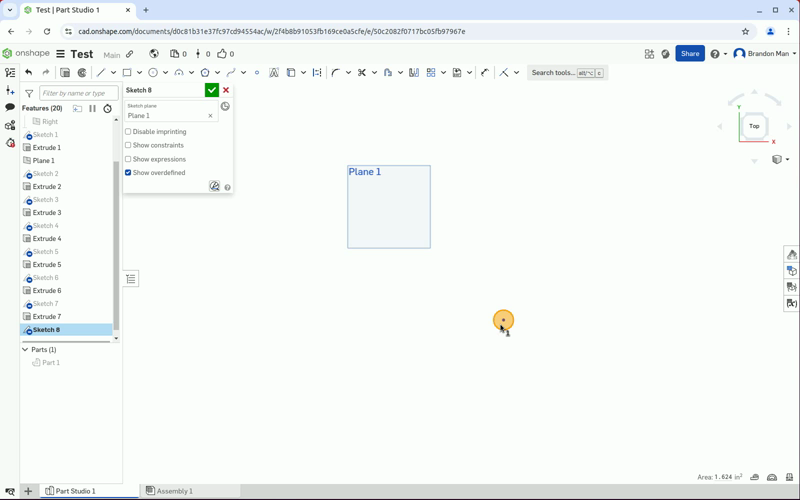
scroll(-6)
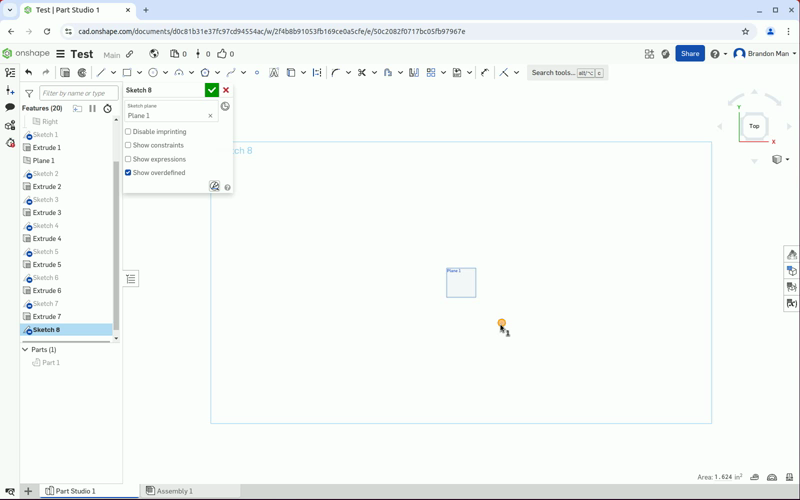
mouse_move(73, 352)
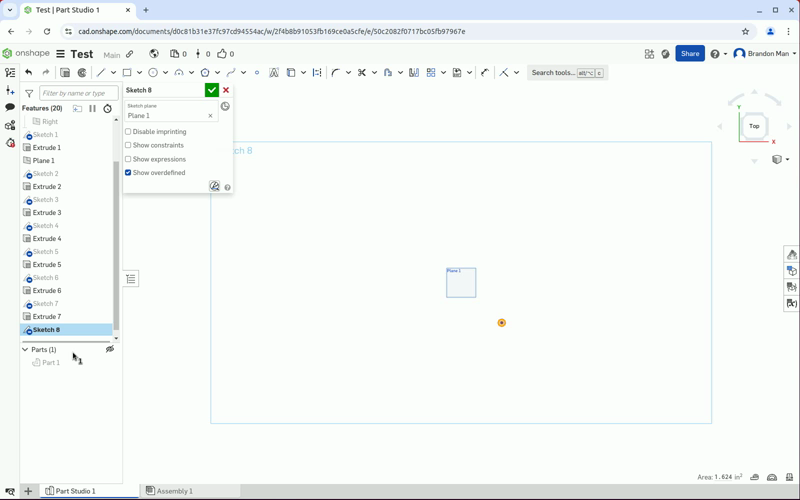
key(shift+y)
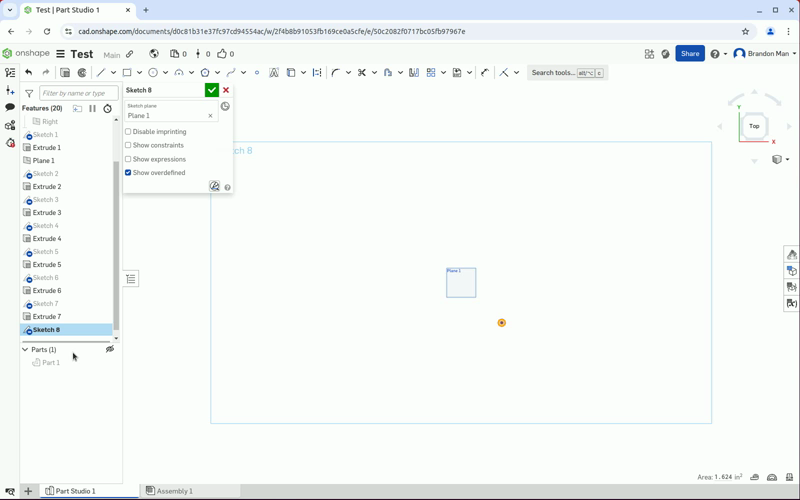
key(shift+e)
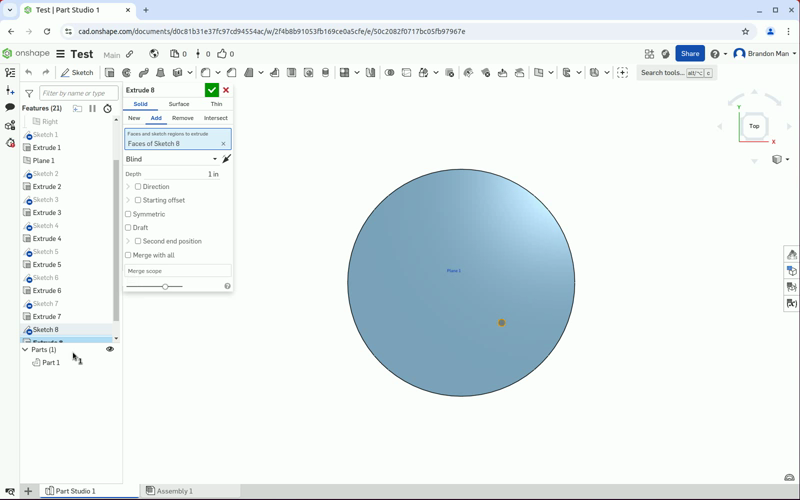
mouse_move(143, 106)
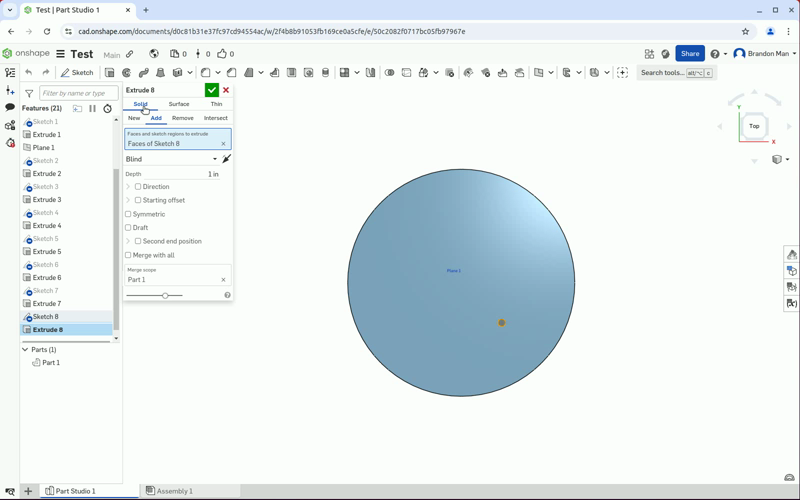
click(143, 106)
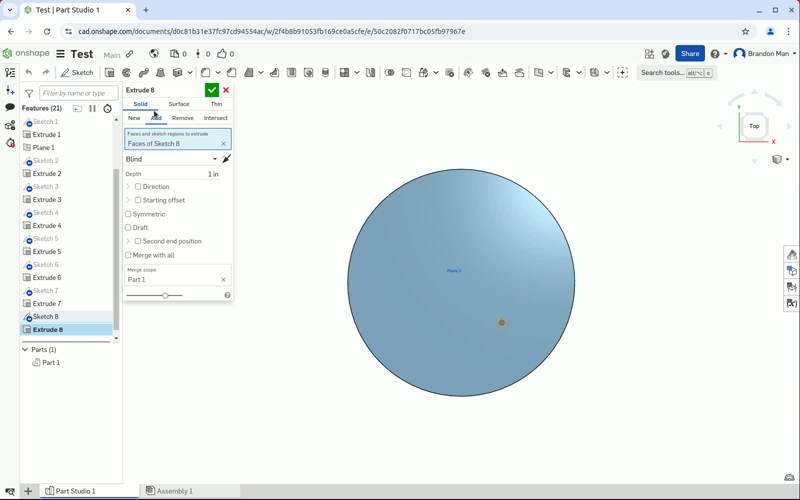
mouse_move(186, 120)
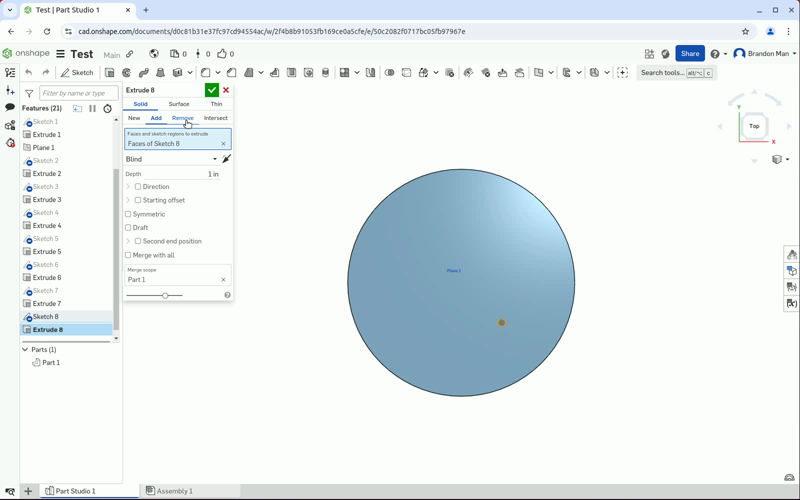
click(186, 120)
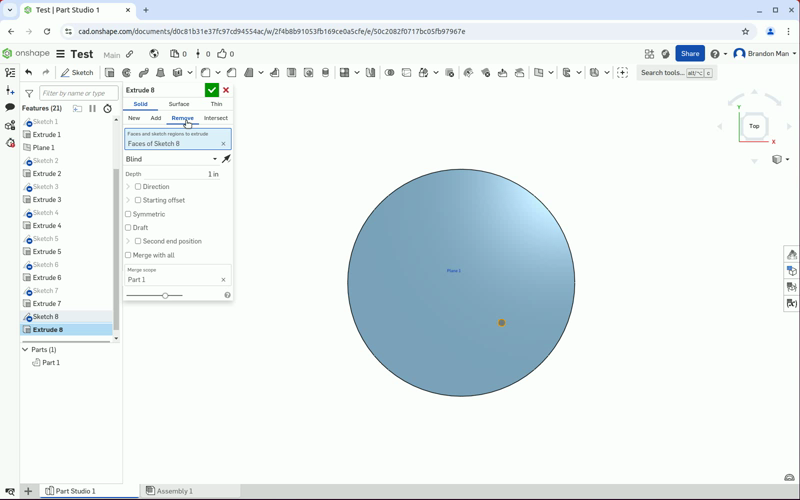
key(tab, 4)
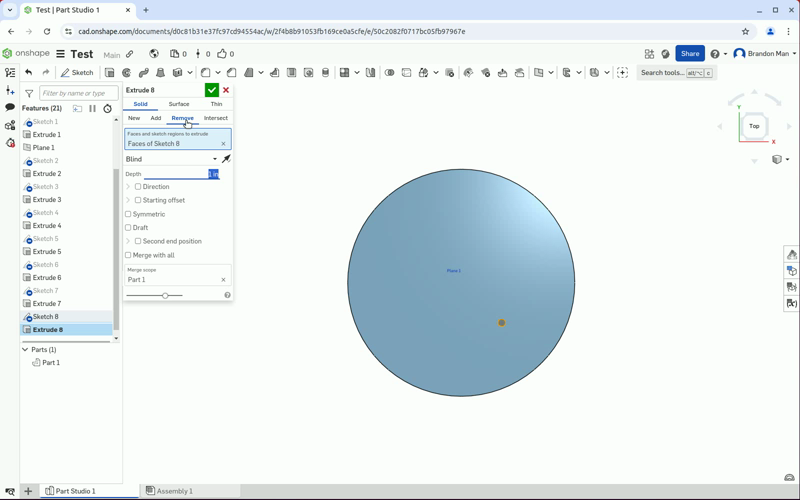
text(0.722)
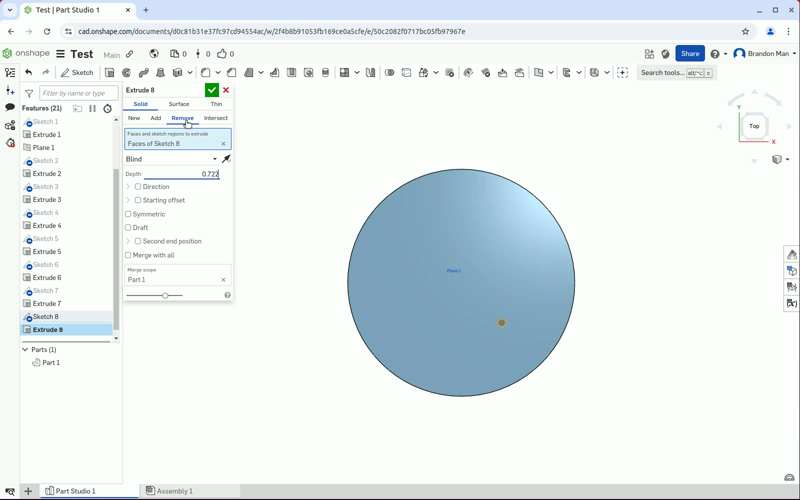
key(tab, 6)
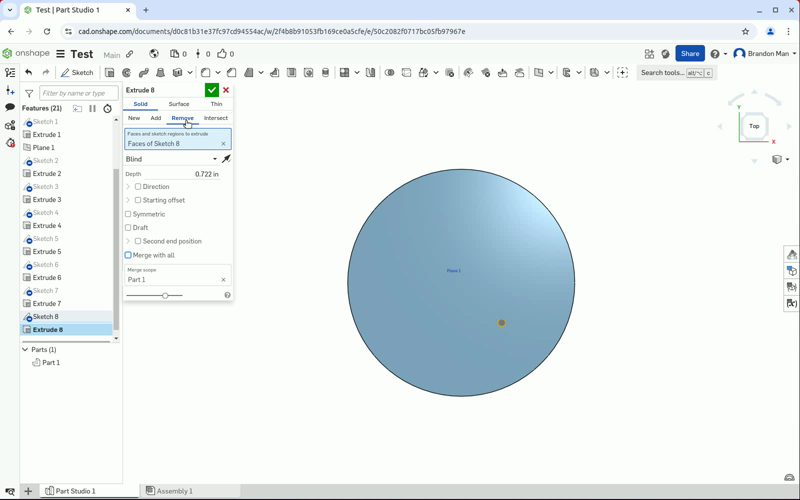
key(space)
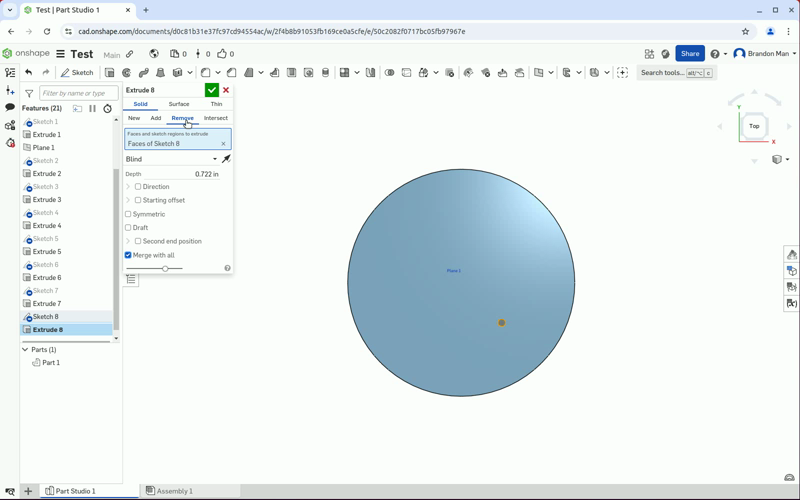
key(enter)
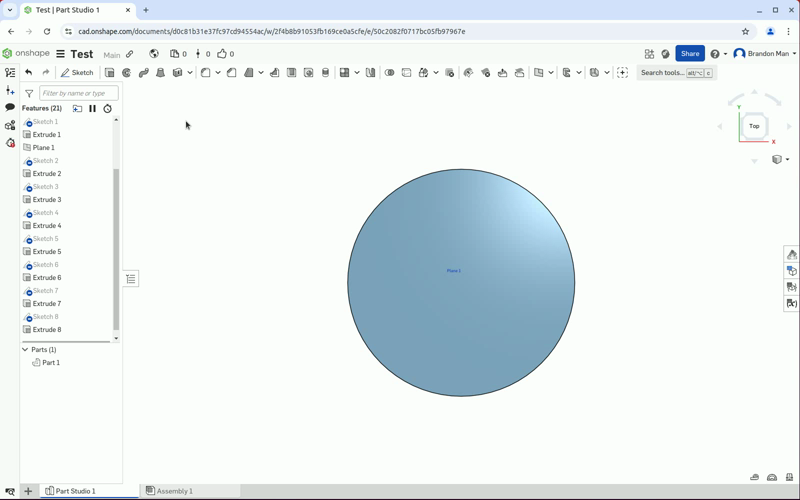
key(shift+h)
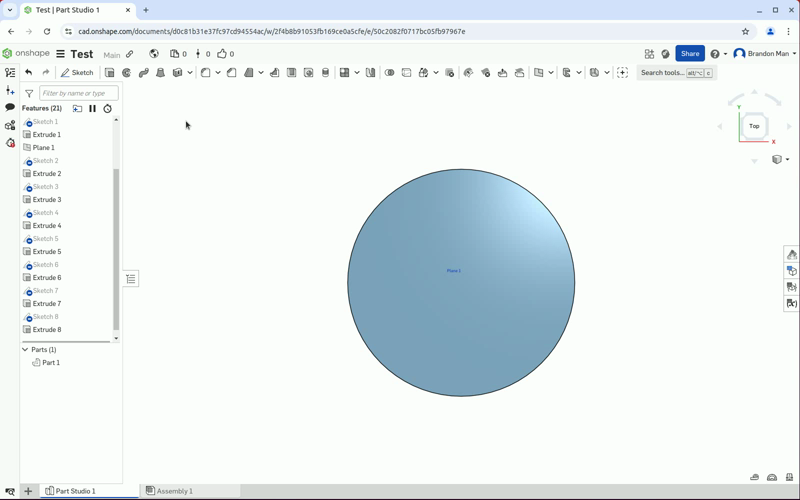
key(shift+h)
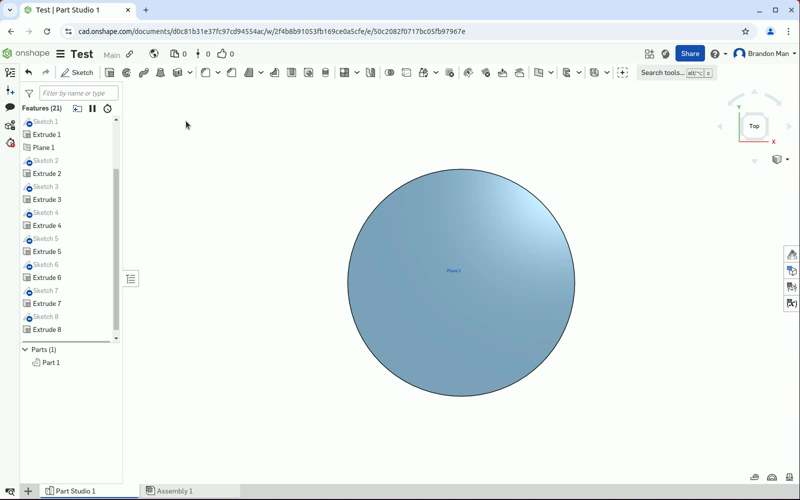
mouse_move(69, 124)
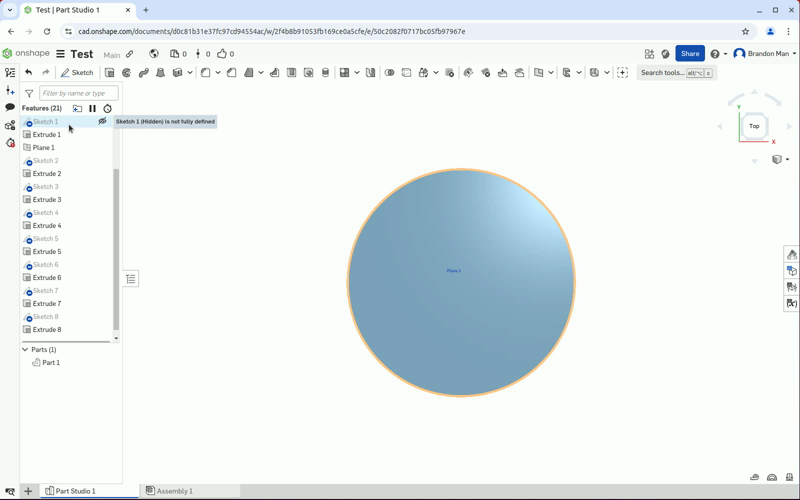
click(69, 124)
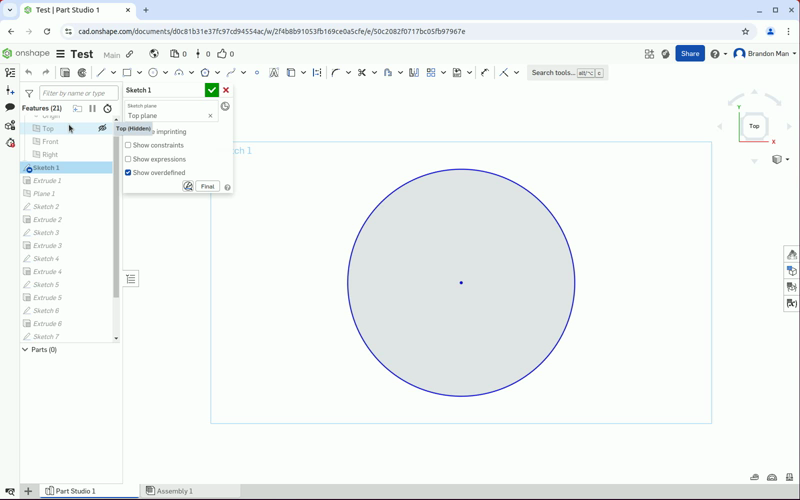
mouse_move(229, 92)
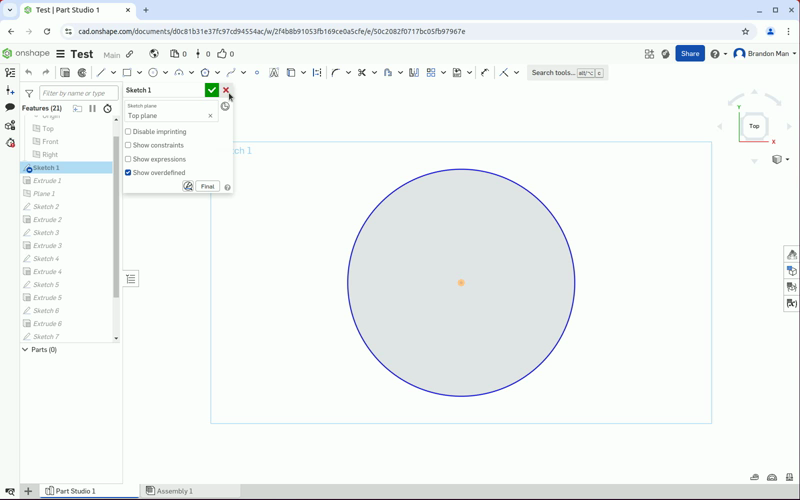
click(229, 92)
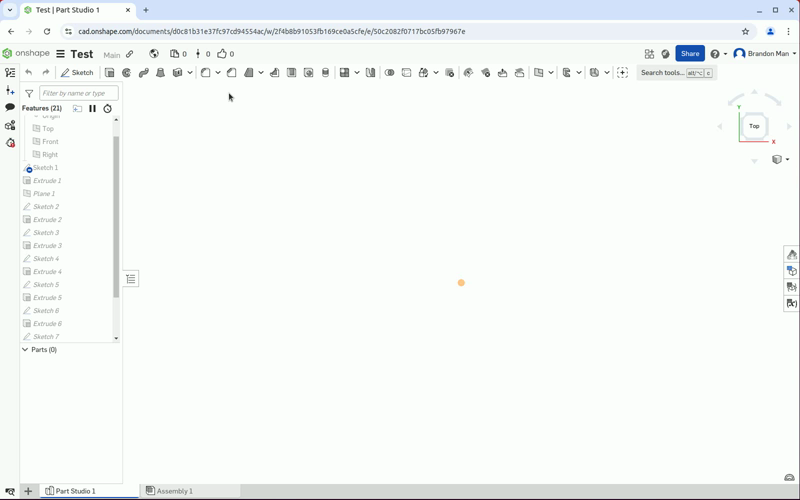
key(shift+s)
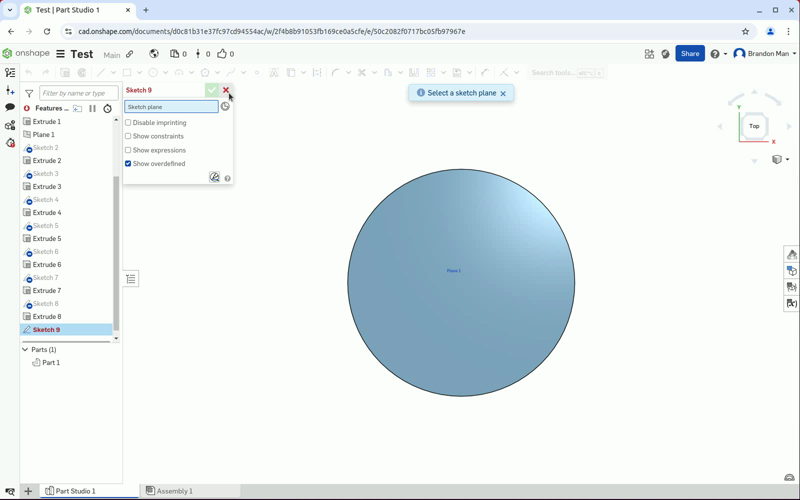
mouse_move(69, 137)
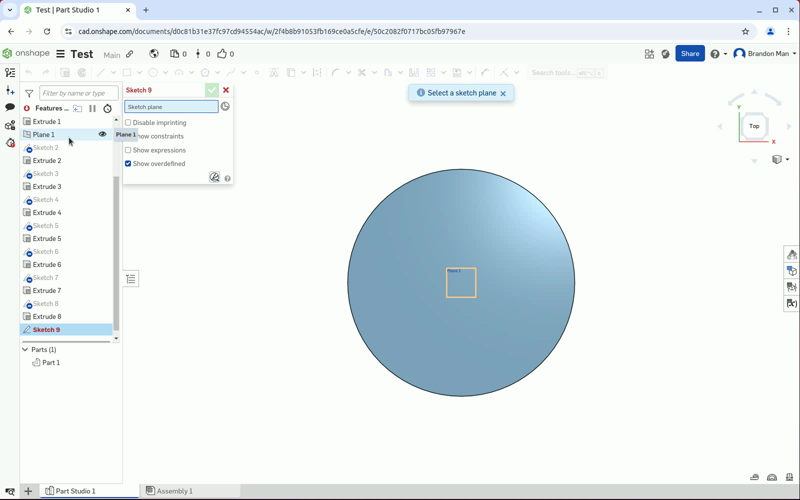
click(69, 137)
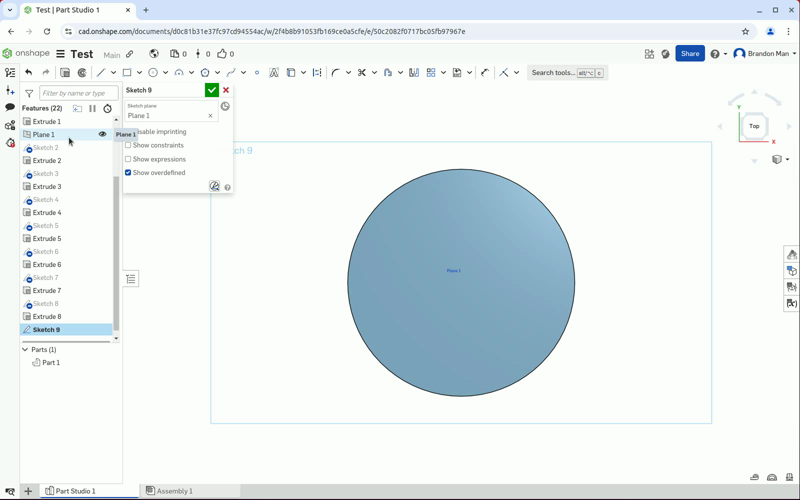
mouse_move(73, 352)
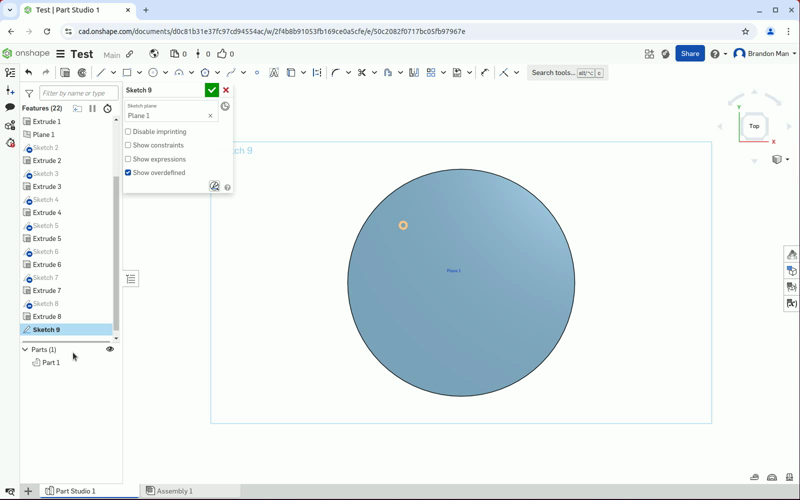
key(y)
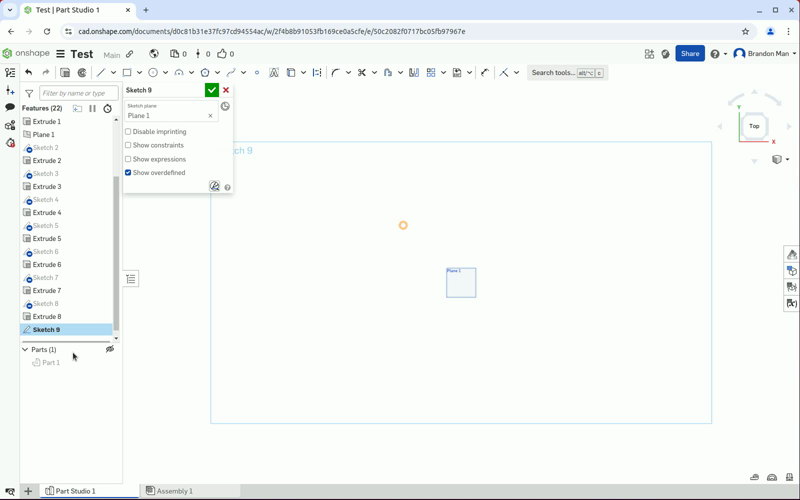
key(c)
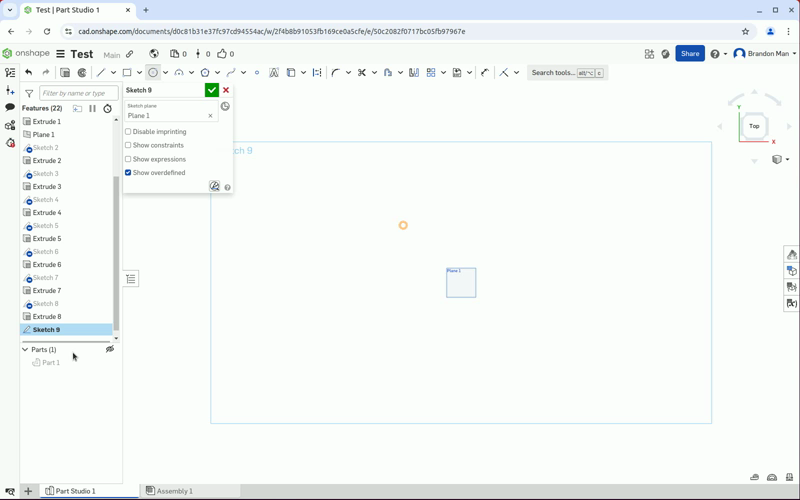
key_down(shift)
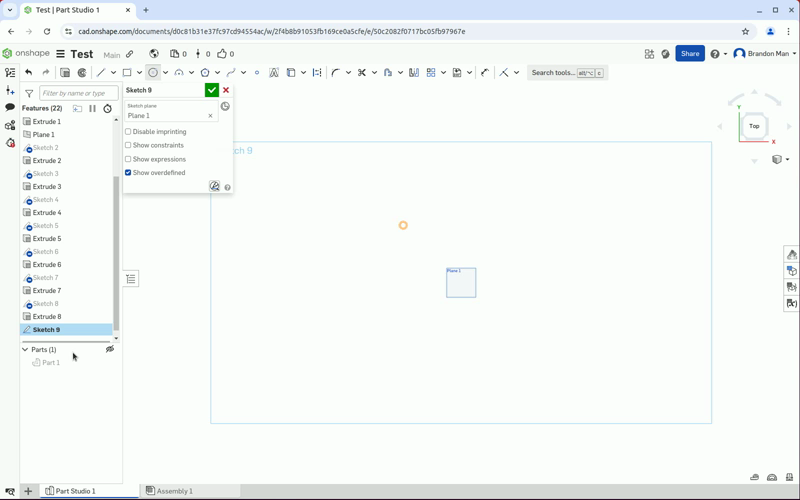
mouse_move(528, 213)
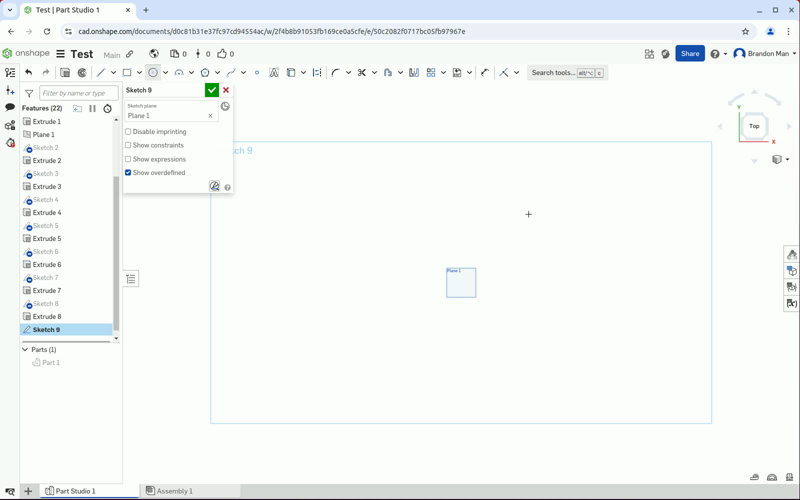
click(528, 213)
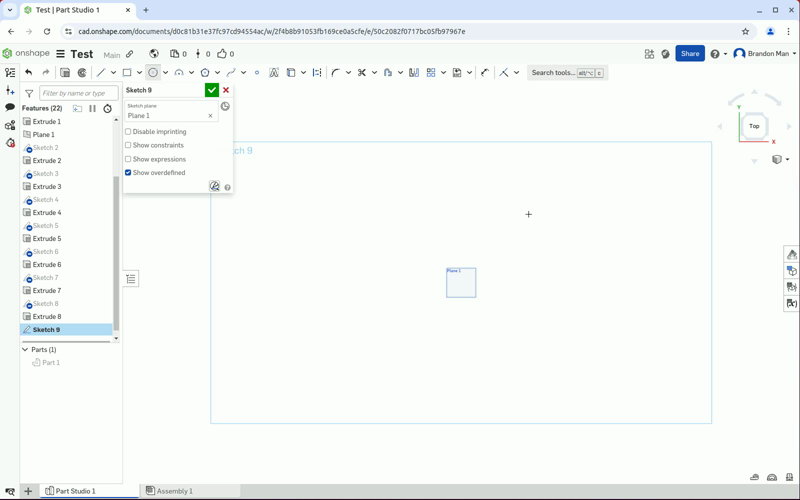
key_up(shift)
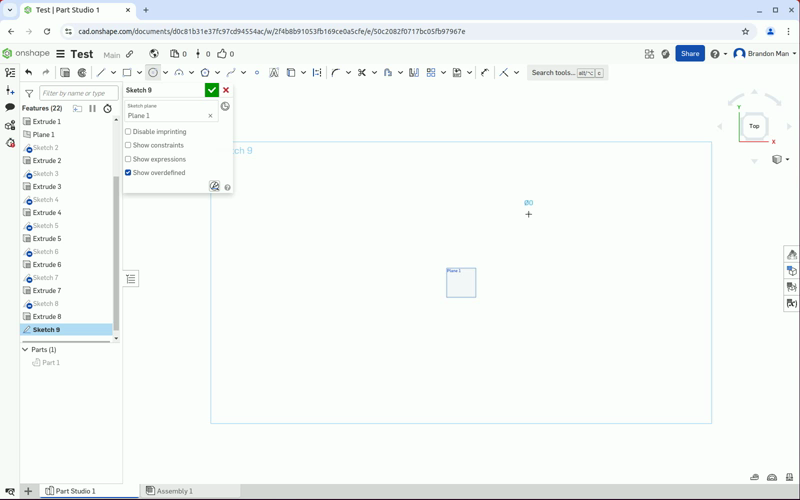
mouse_move(532, 213)
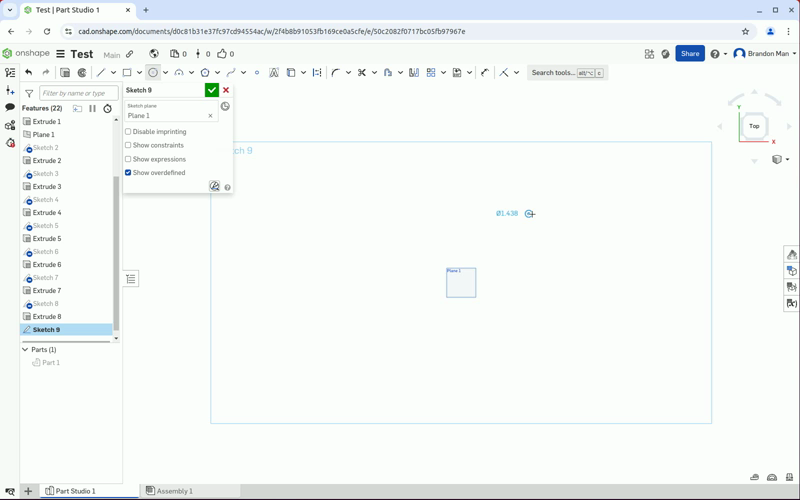
click(532, 213)
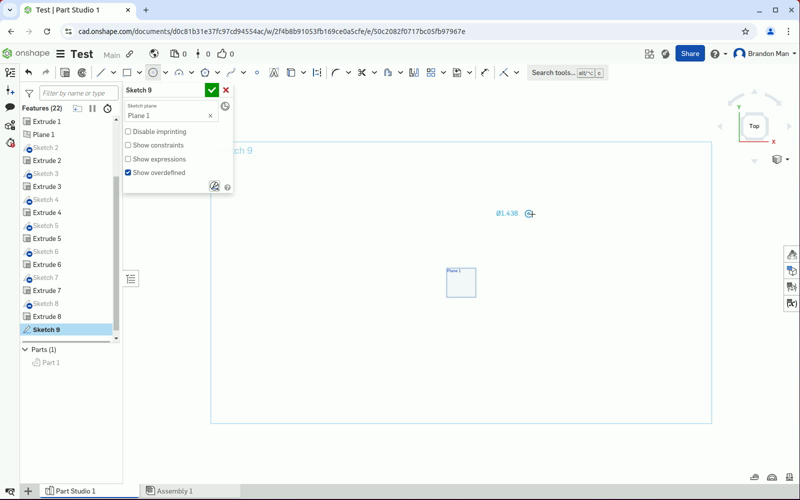
key(esc)
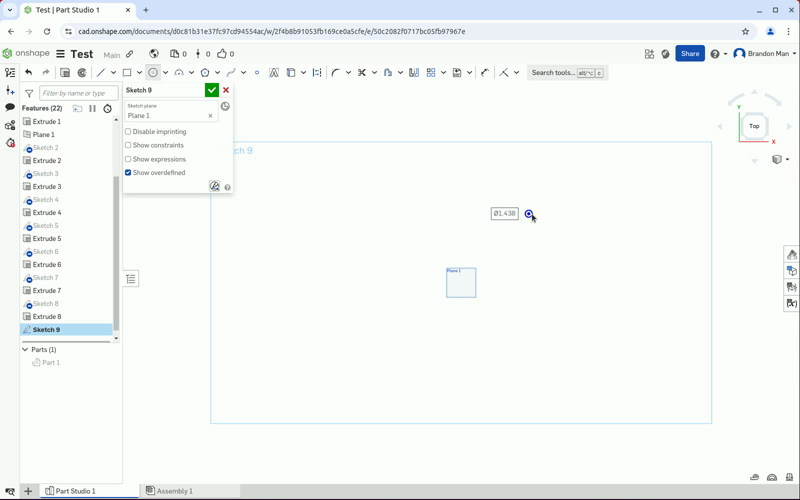
mouse_move(529, 213)
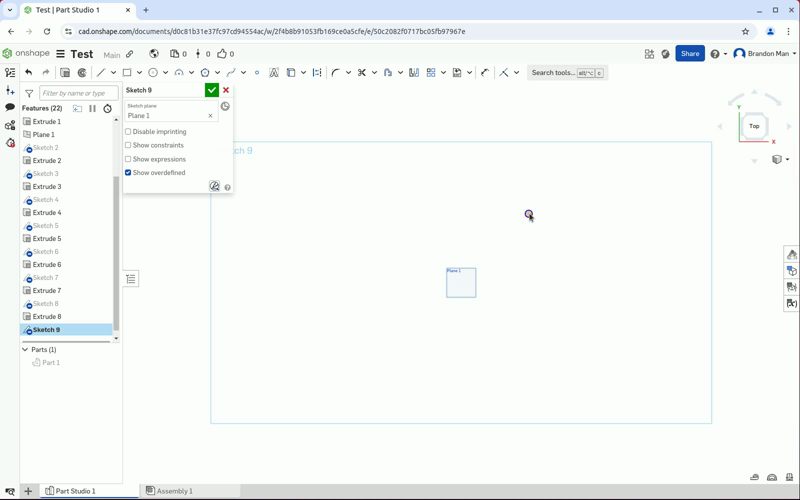
scroll(6)
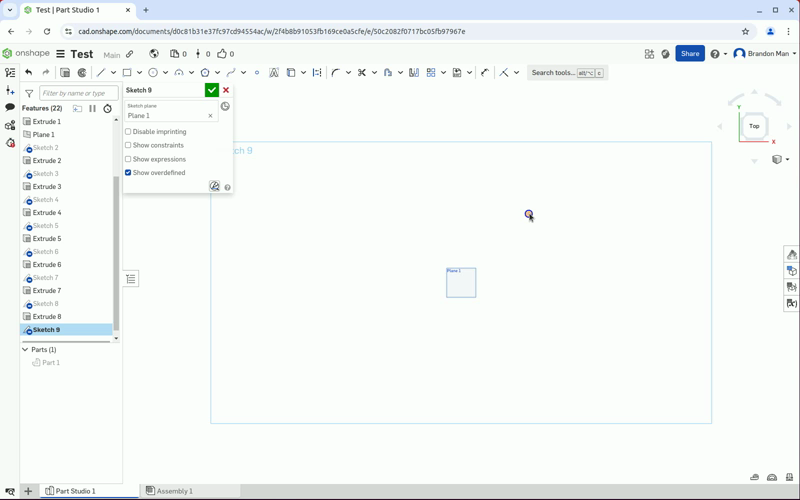
scroll(6)
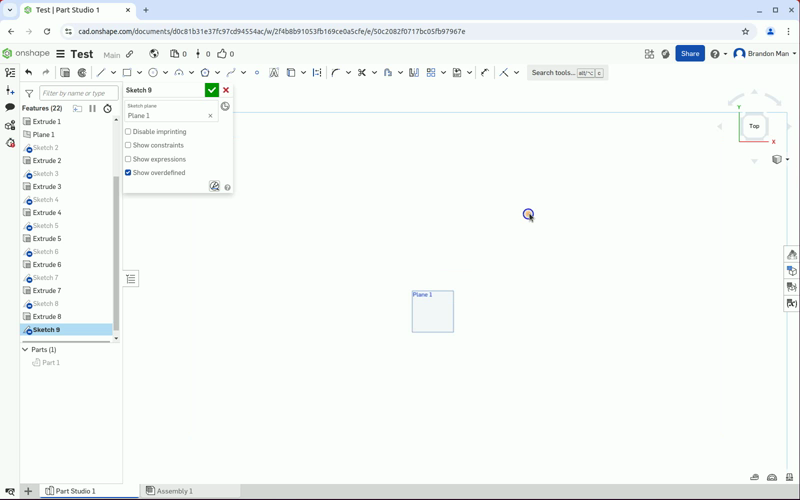
scroll(6)
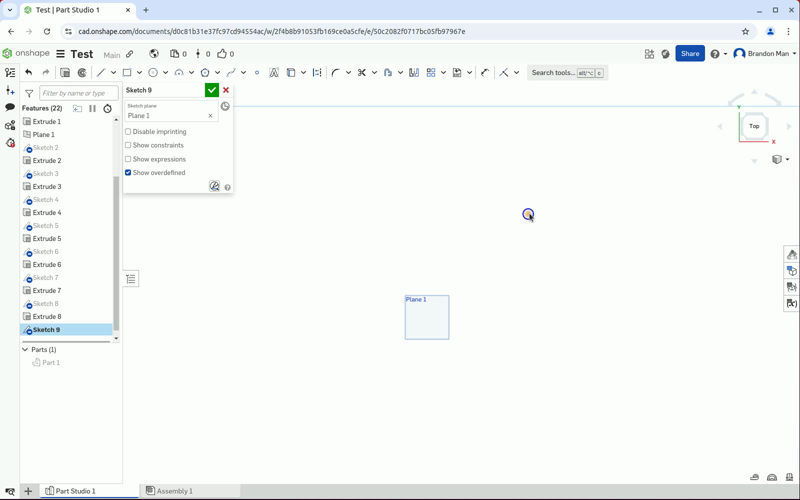
scroll(6)
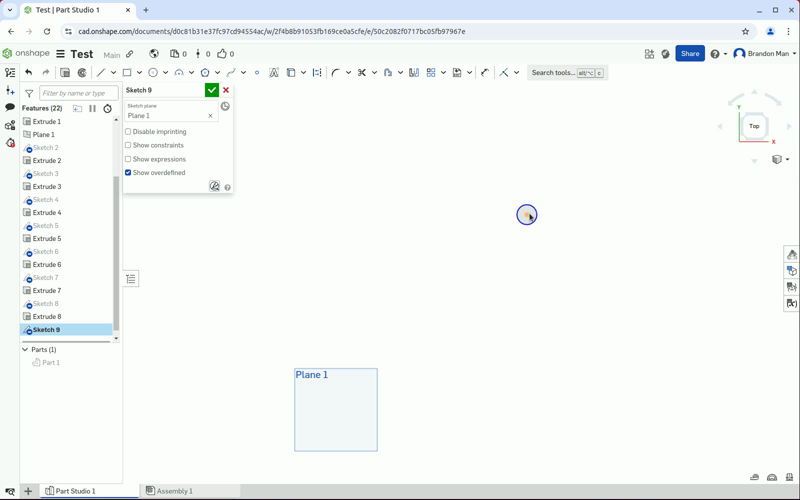
scroll(6)
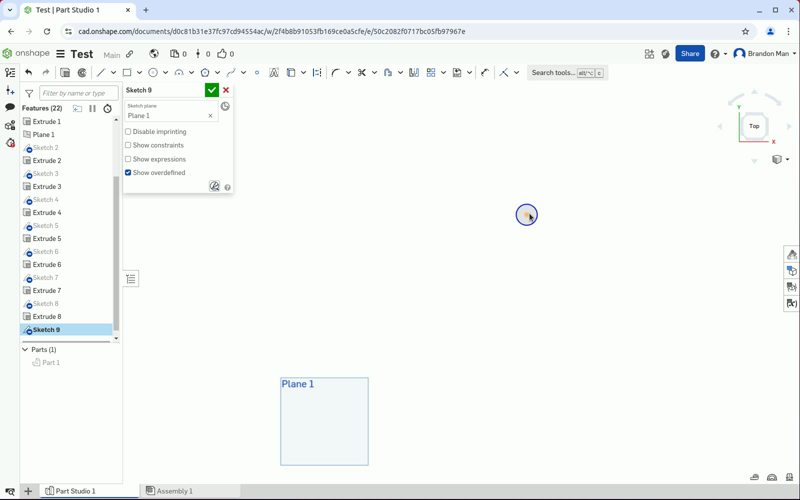
scroll(6)
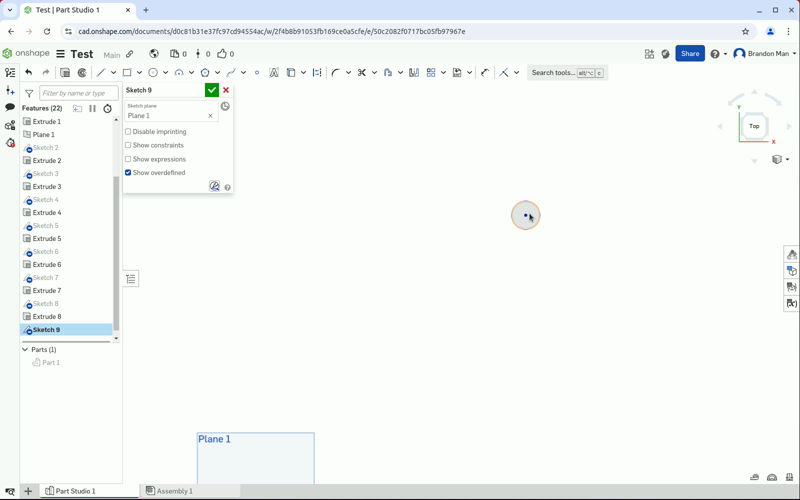
scroll(6)
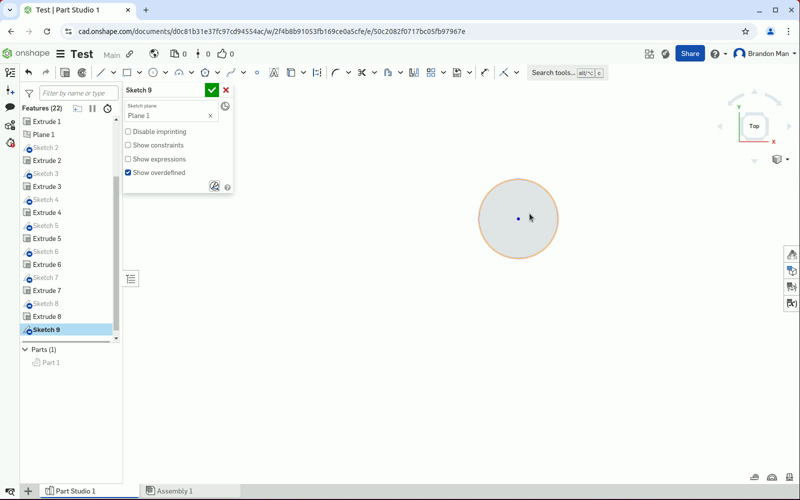
click(529, 213)
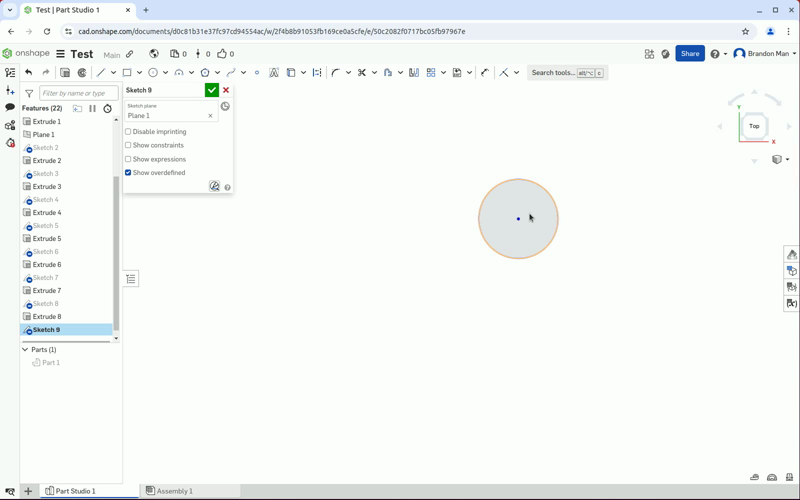
scroll(-6)
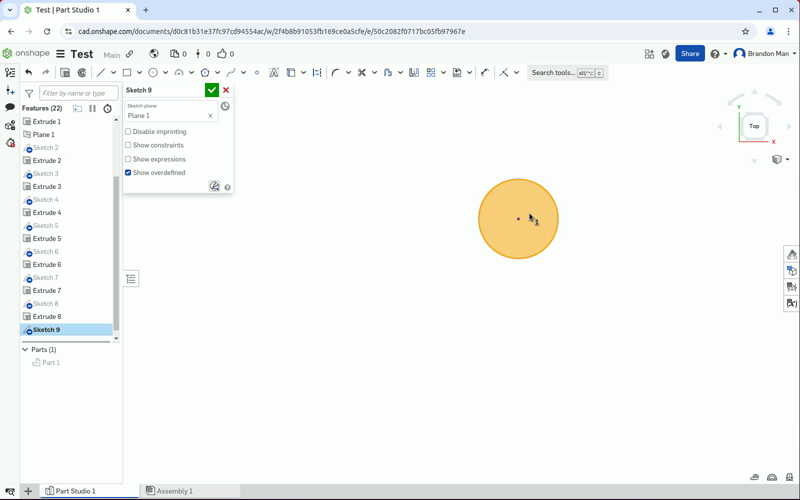
scroll(-6)
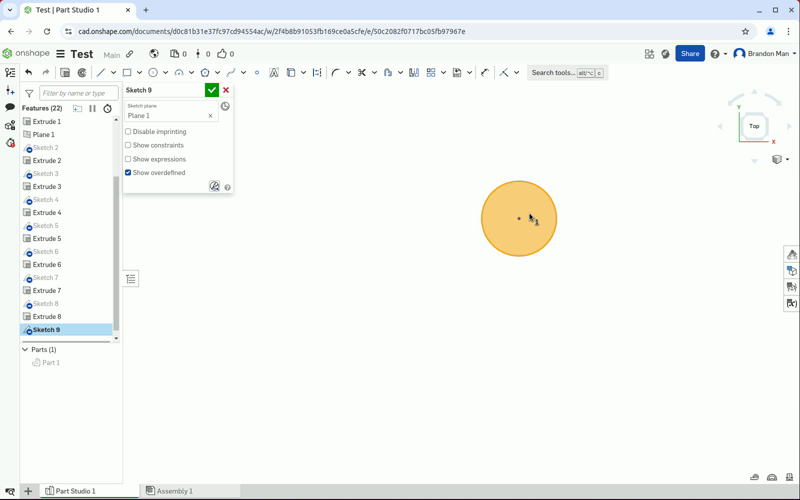
scroll(-6)
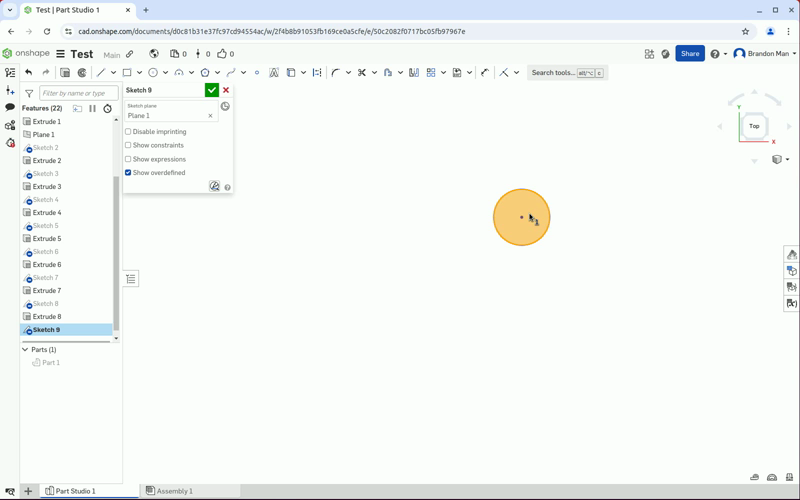
scroll(-6)
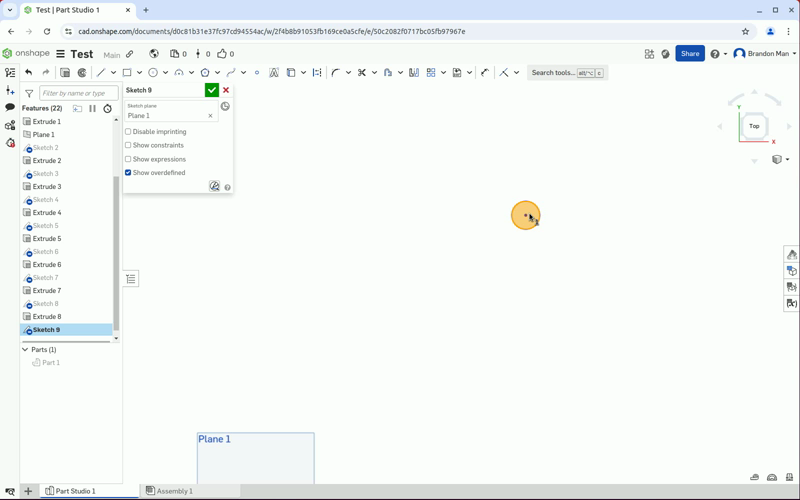
scroll(-6)
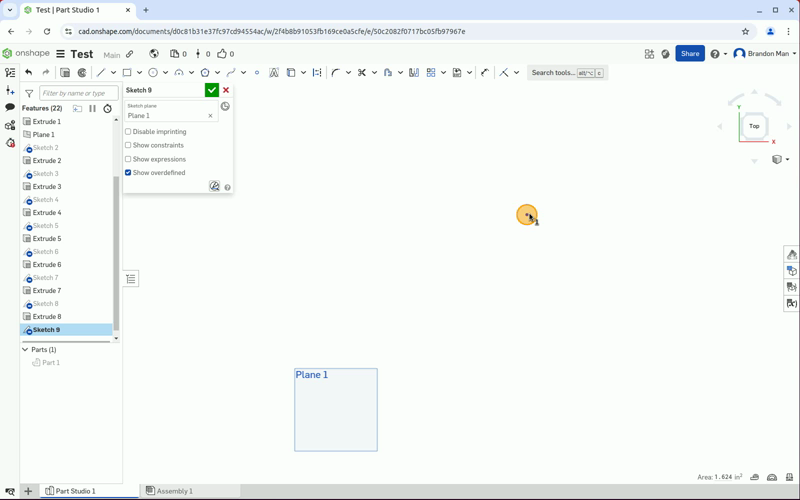
scroll(-6)
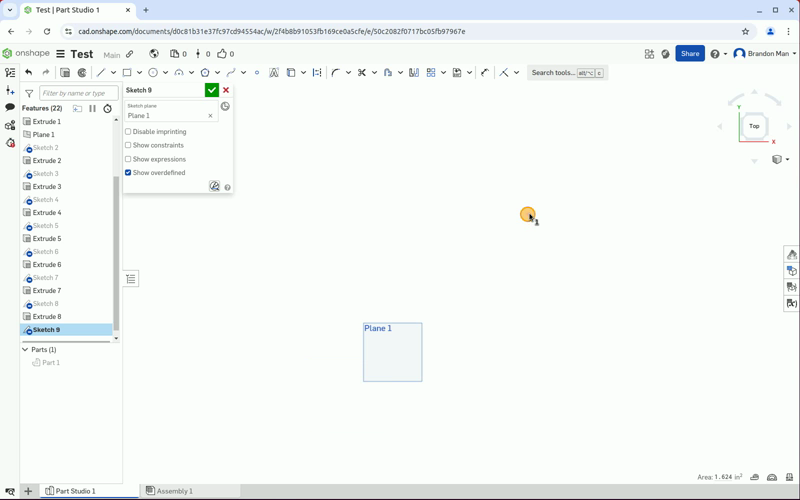
scroll(-6)
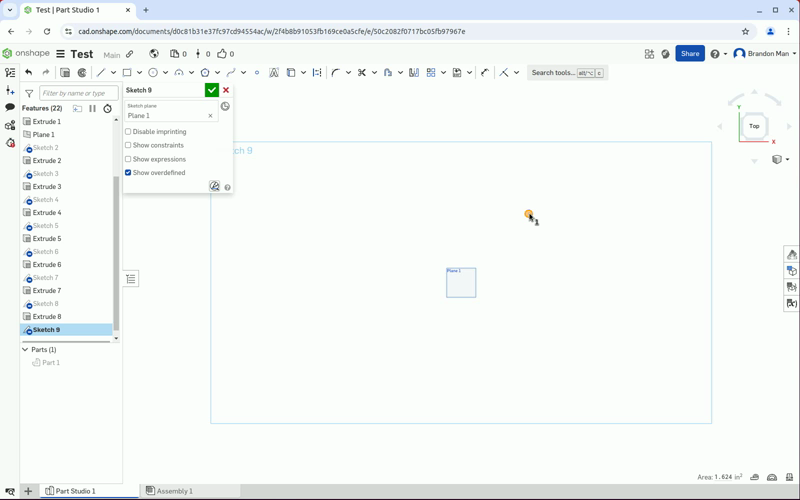
mouse_move(73, 352)
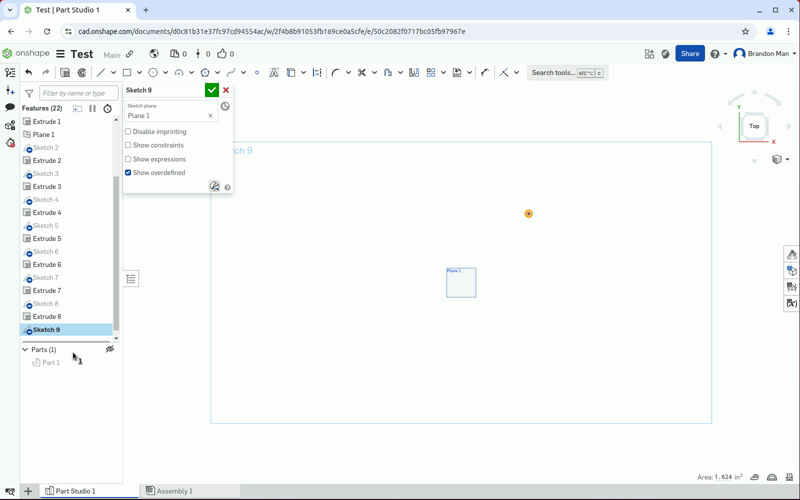
key(shift+y)
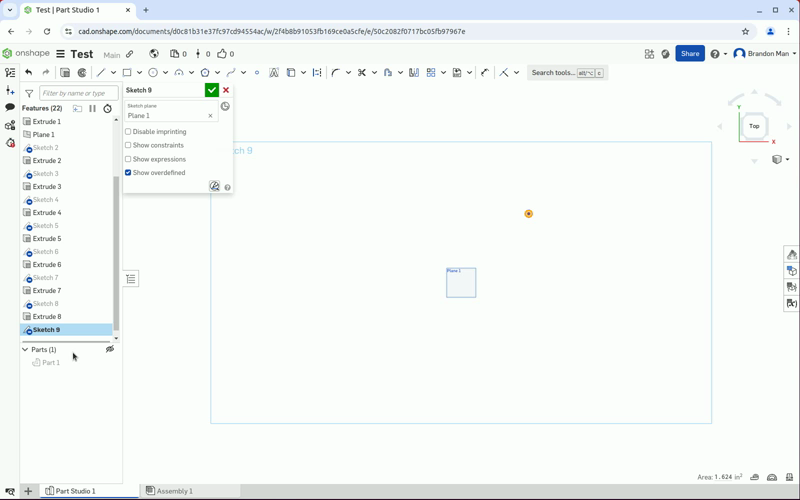
key(shift+e)
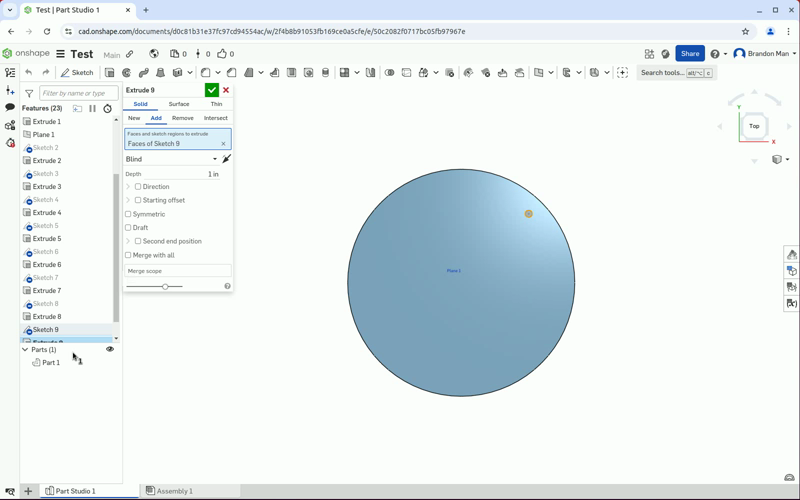
mouse_move(143, 106)
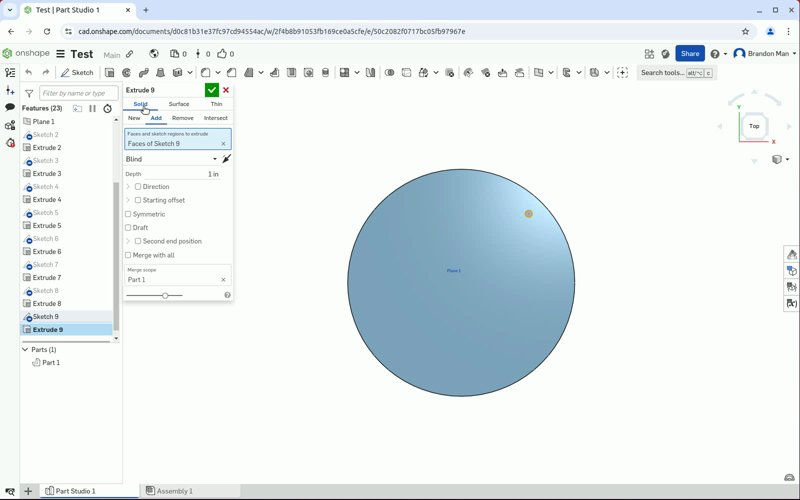
click(143, 106)
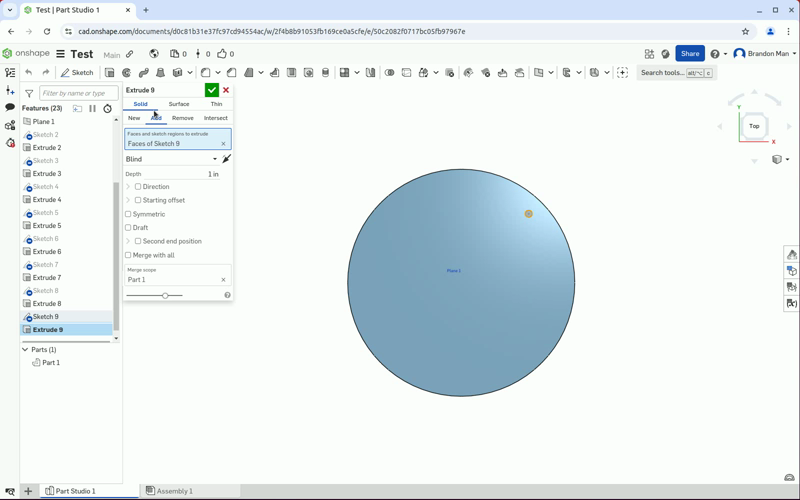
mouse_move(186, 120)
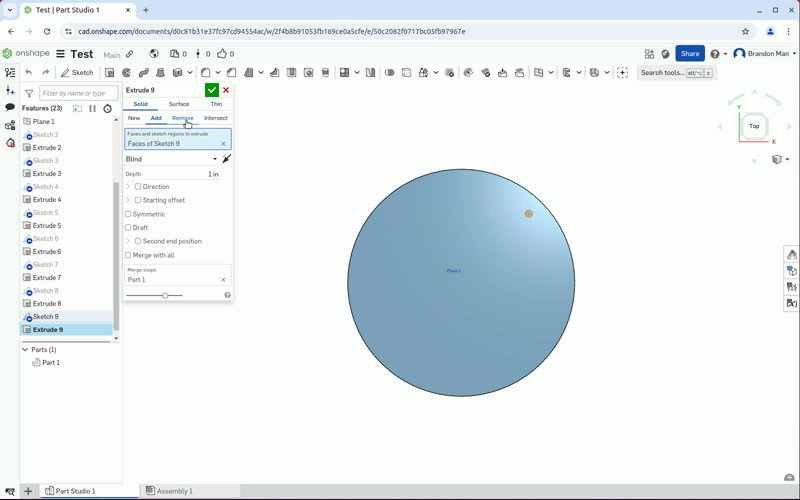
click(186, 120)
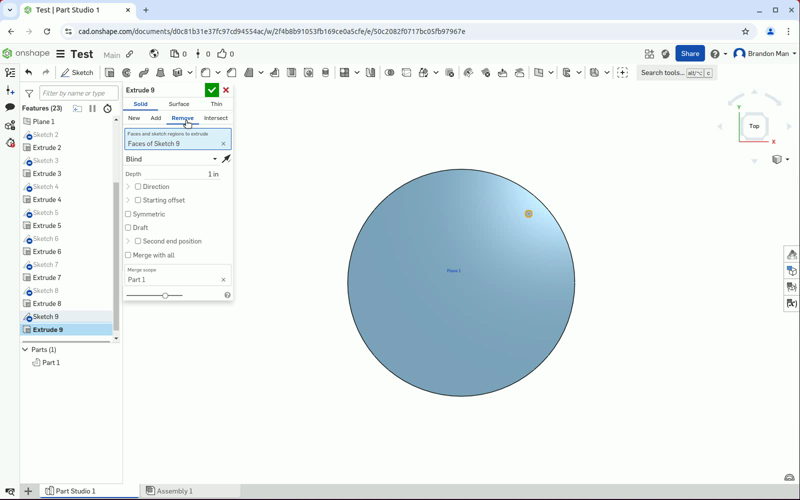
key(tab, 4)
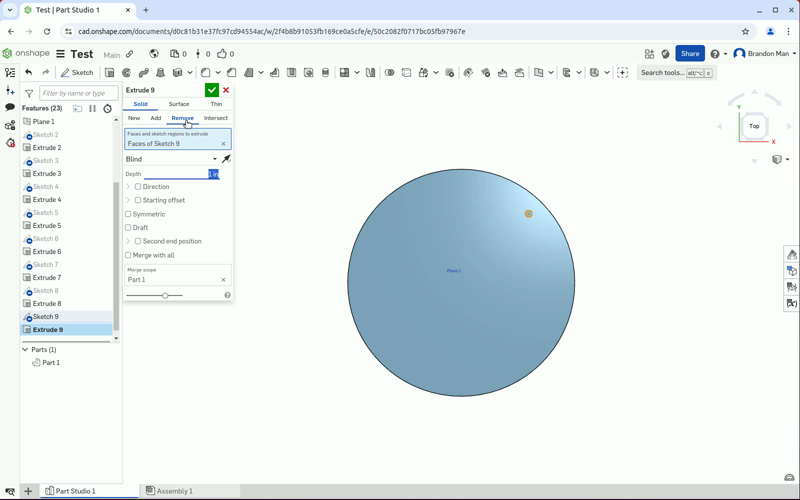
text(0.722)
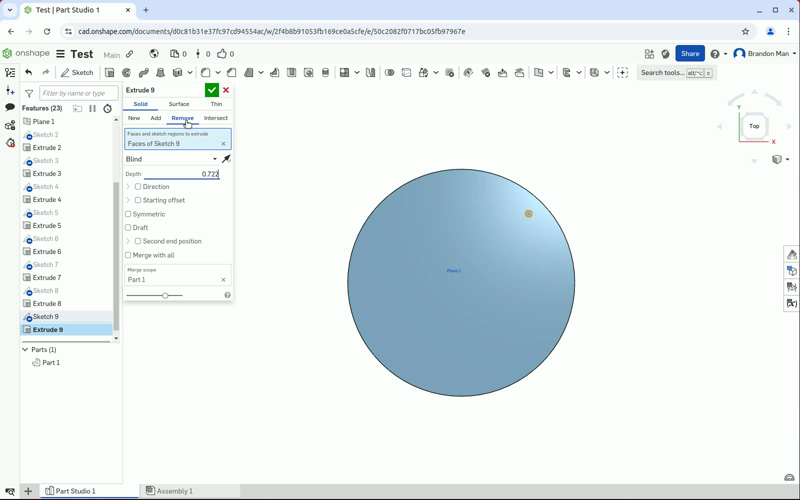
key(tab, 6)
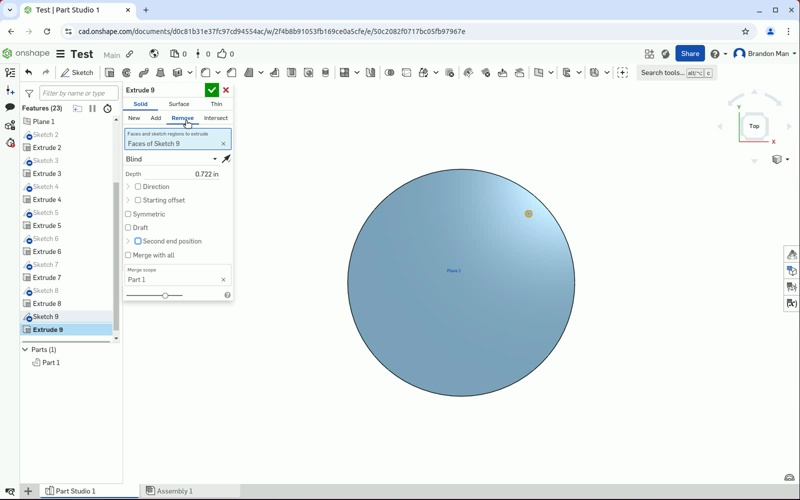
key(space)
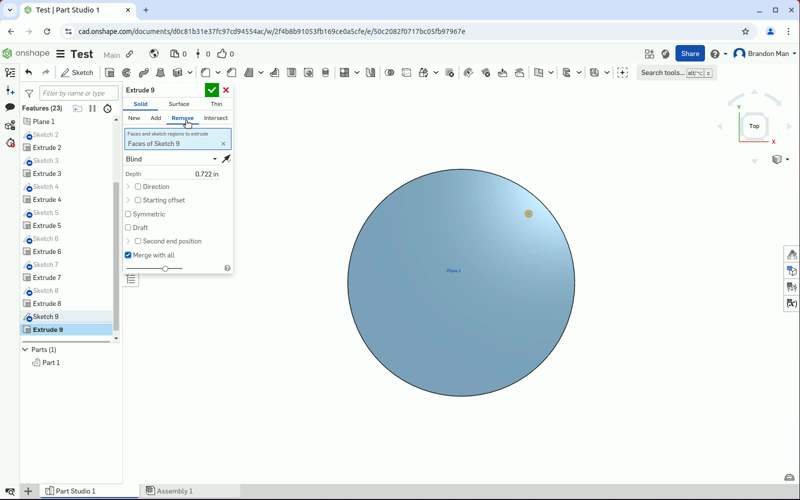
key(enter)
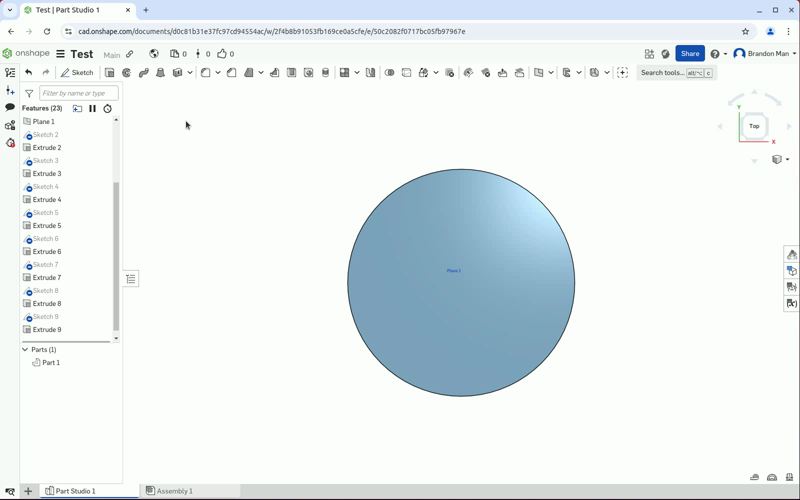
key(shift+h)
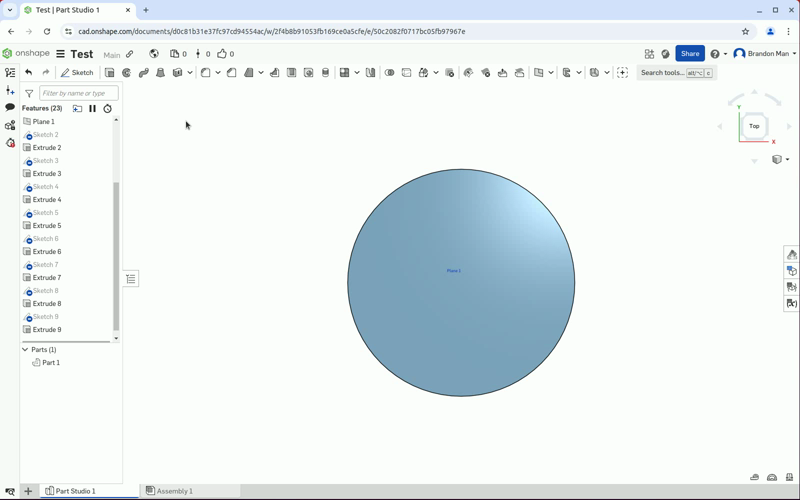
key(shift+h)
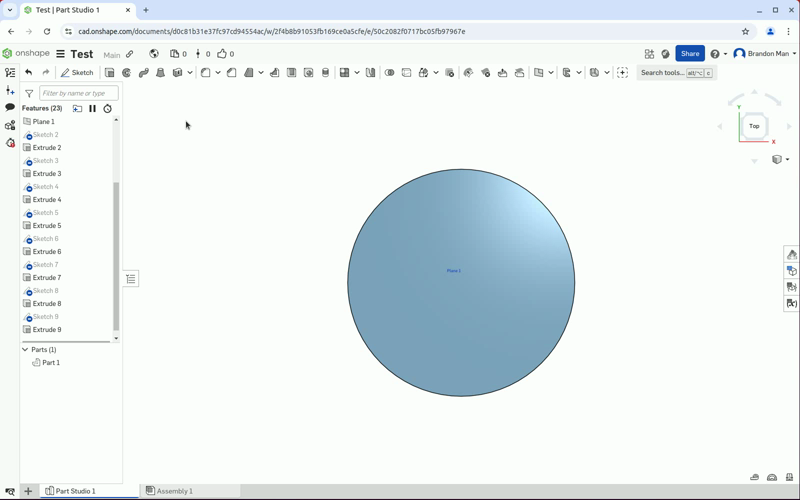
key(shift+7)
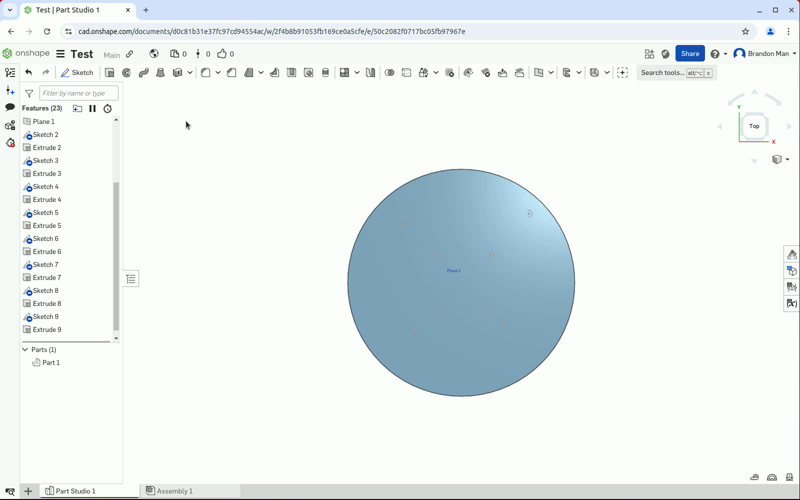
key(up, 3)
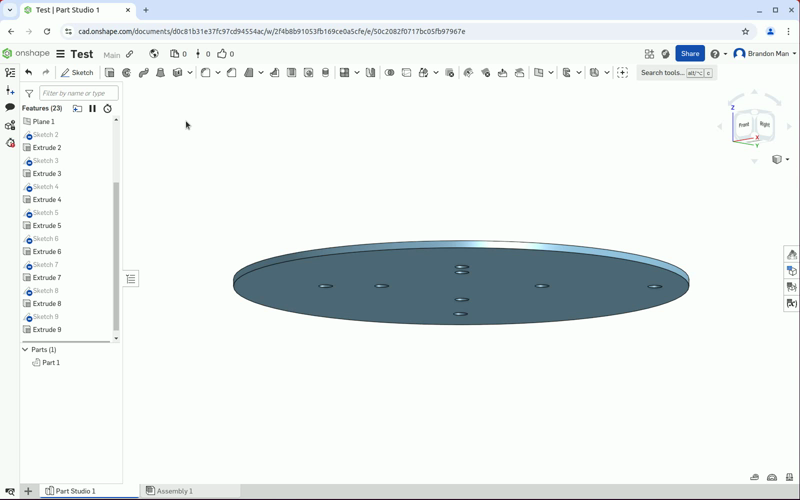
key(left, 3)
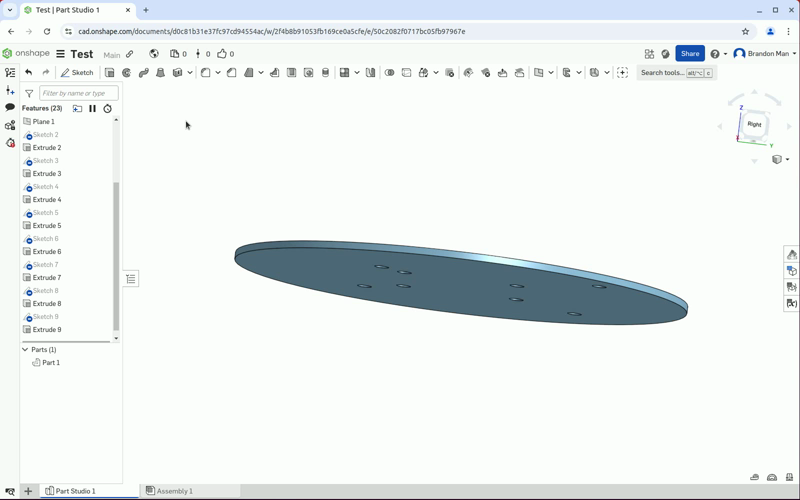
key(right, 3)
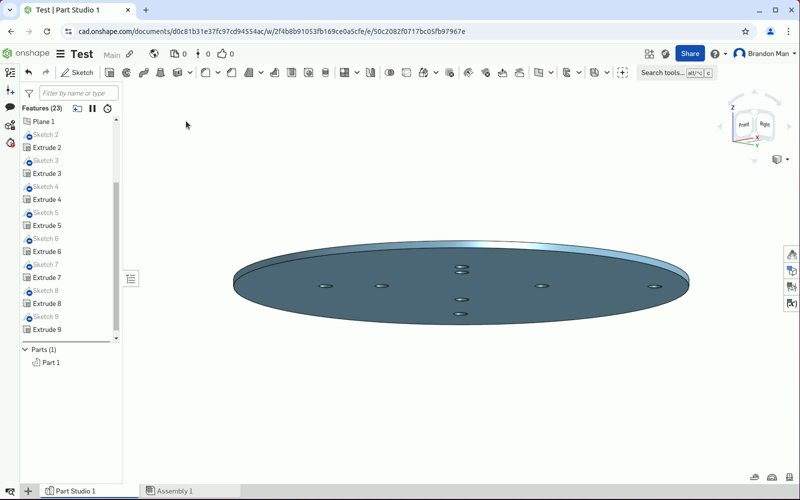
key(down, 3)
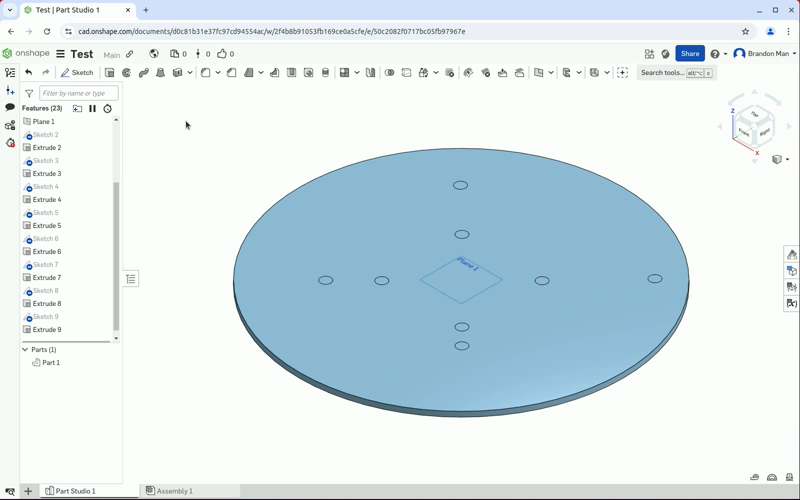
mouse_move(69, 98)
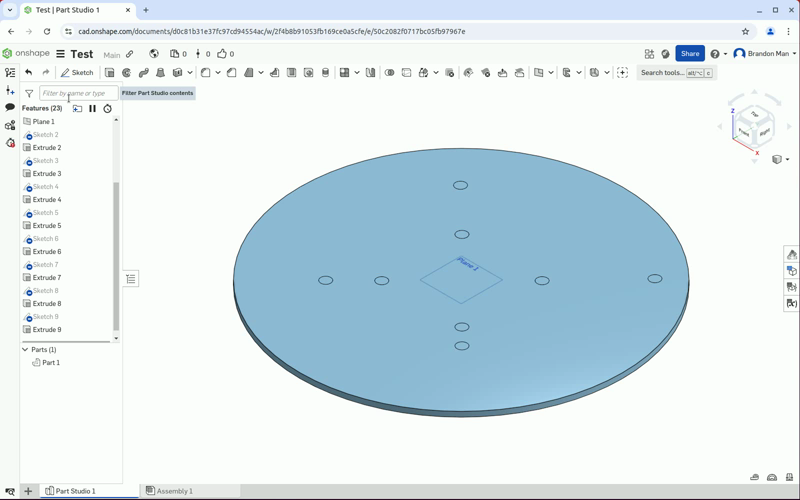
click(69, 98)